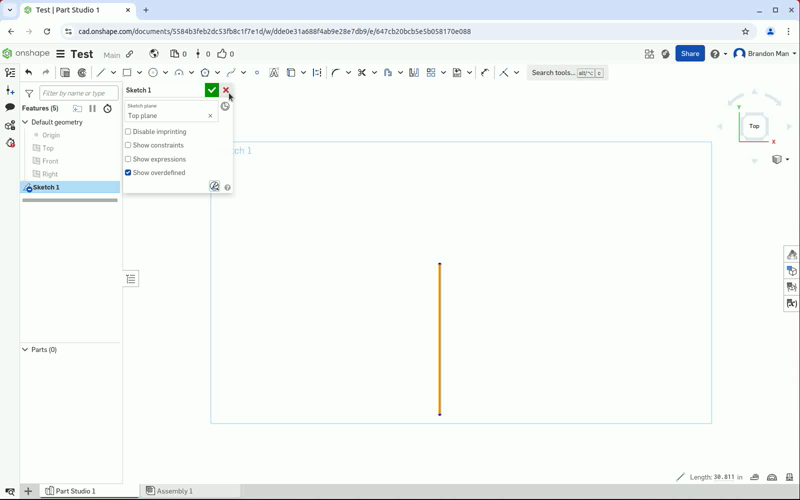
key(shift+h)
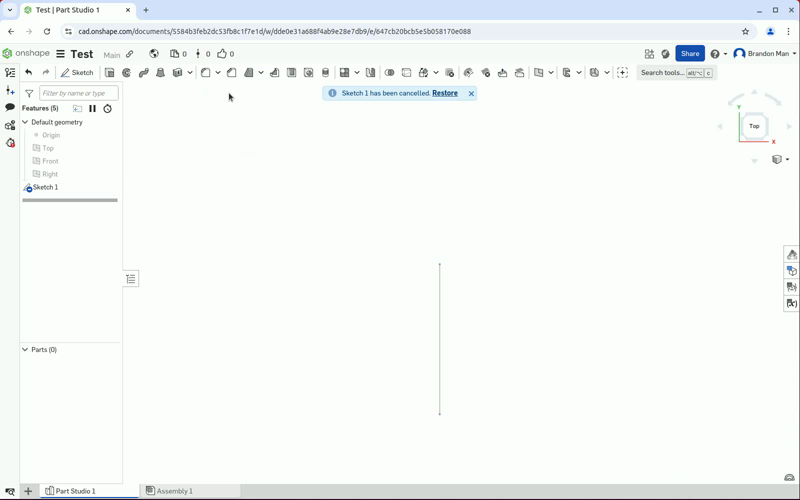
key(shift+s)
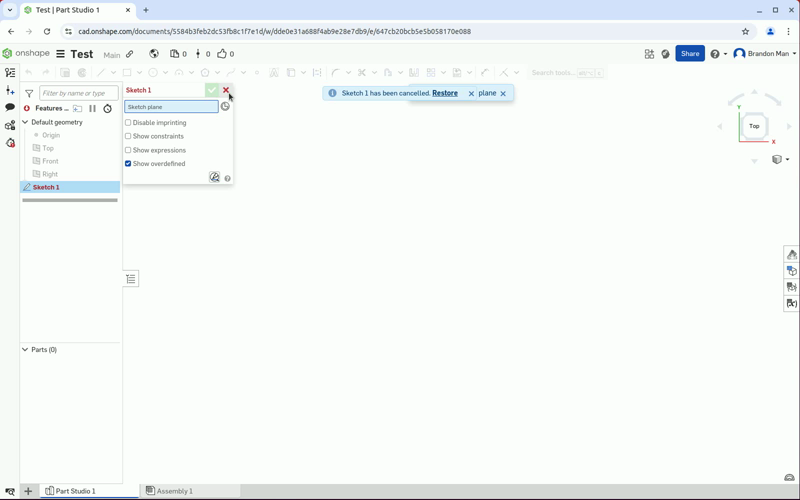
mouse_move(73, 150)
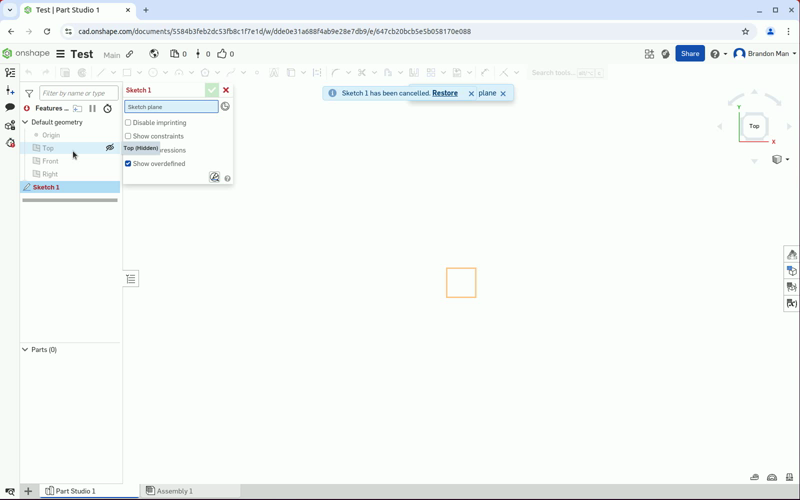
click(73, 150)
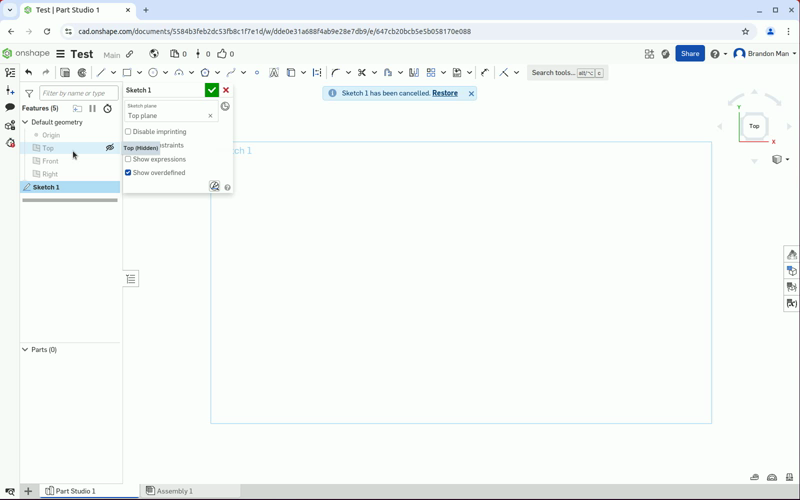
mouse_move(73, 352)
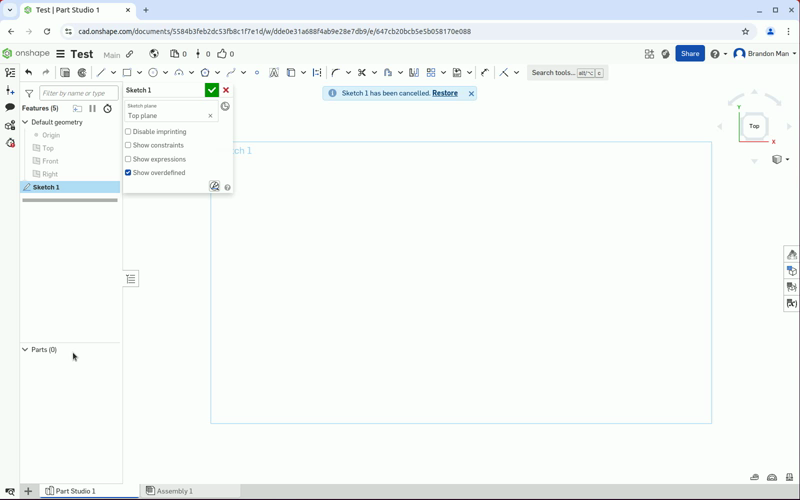
key(y)
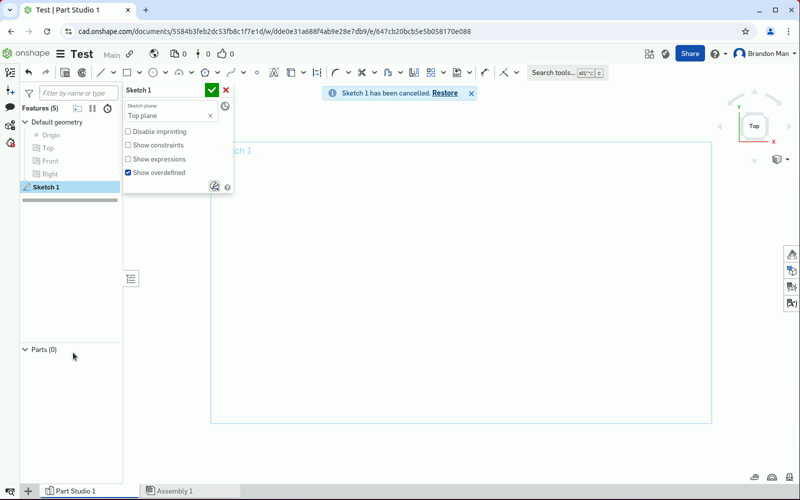
key(a)
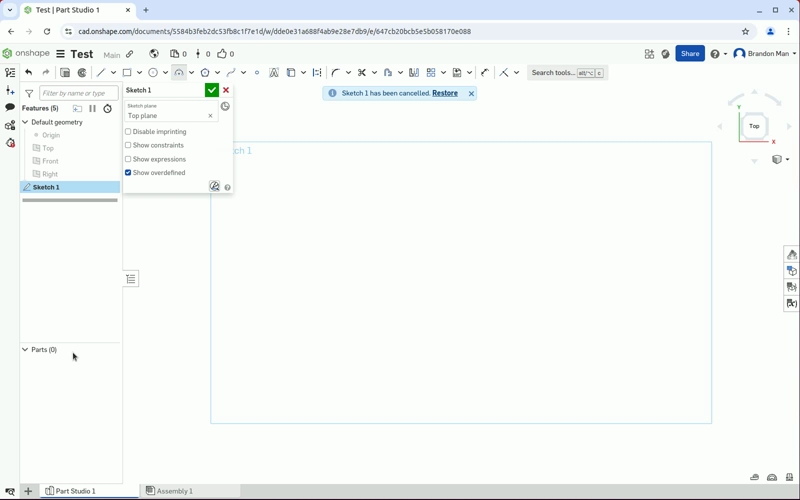
key_down(shift)
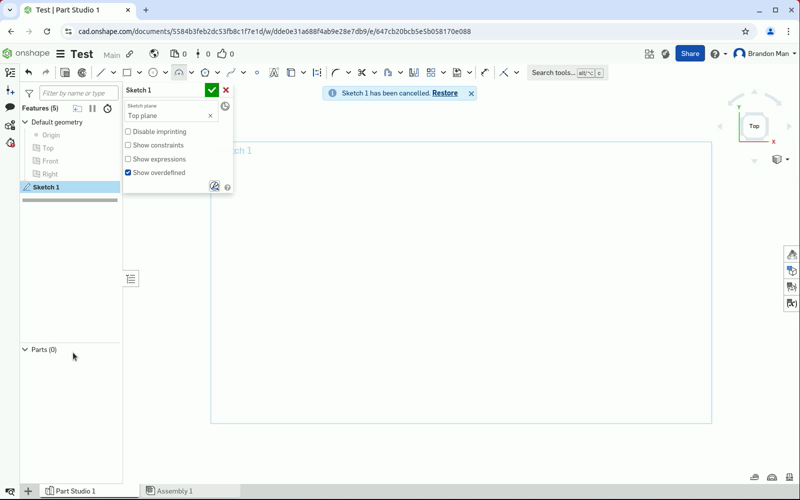
mouse_move(453, 286)
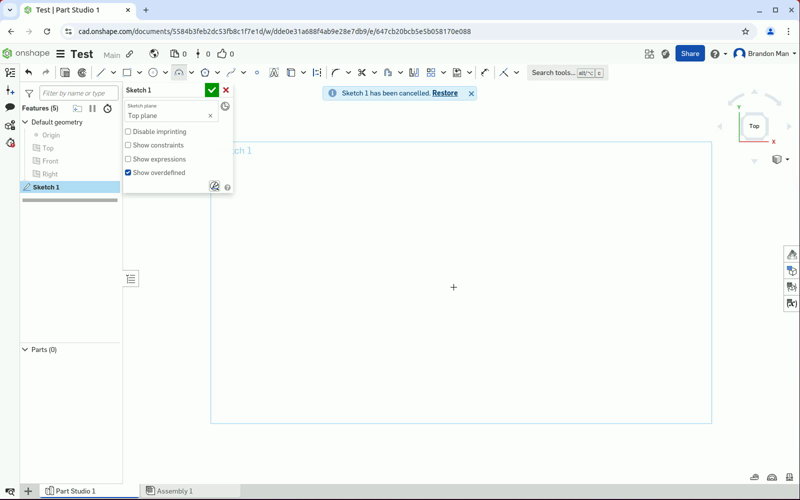
click(453, 286)
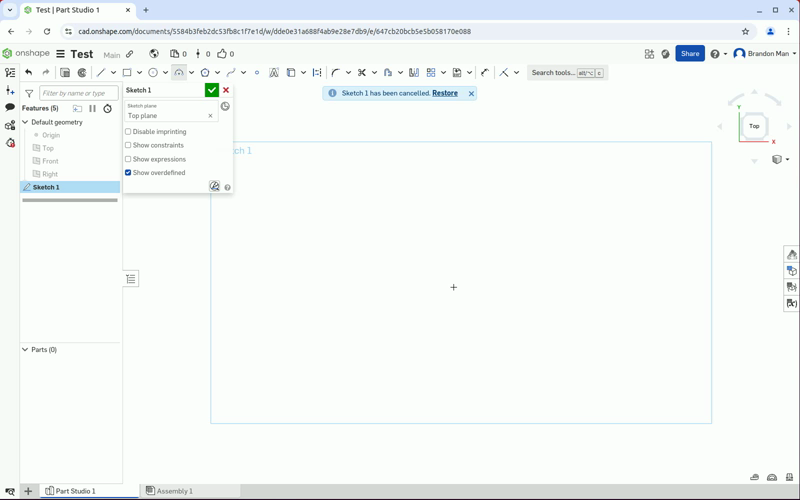
key_up(shift)
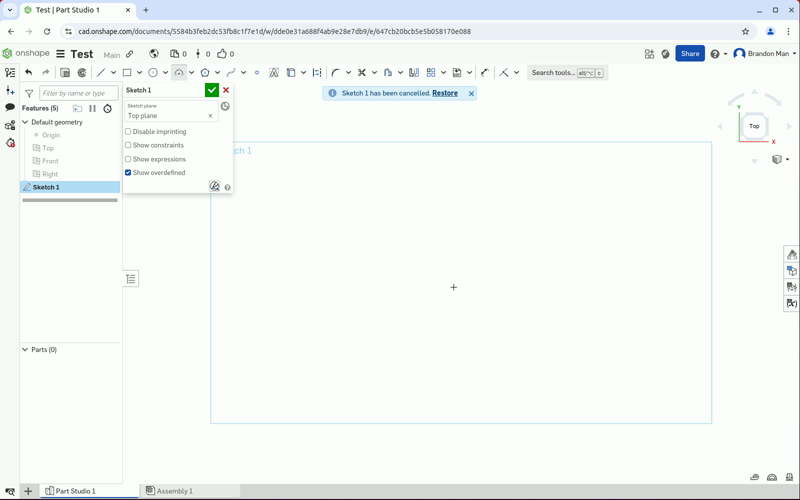
key_down(shift)
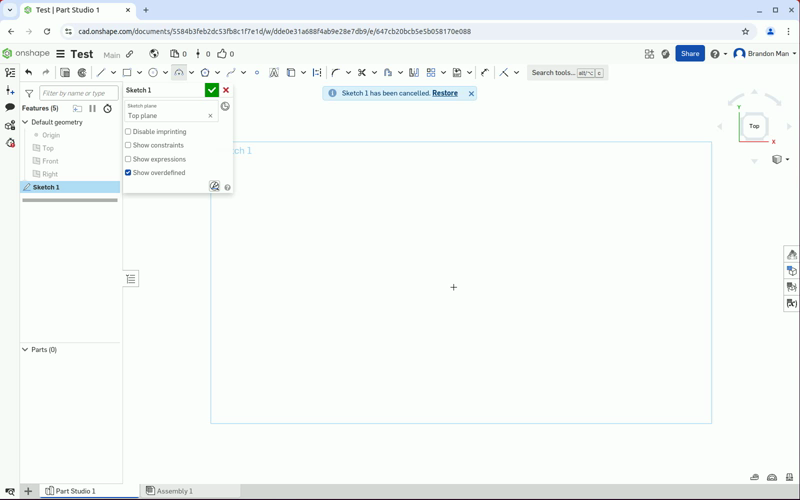
mouse_move(457, 290)
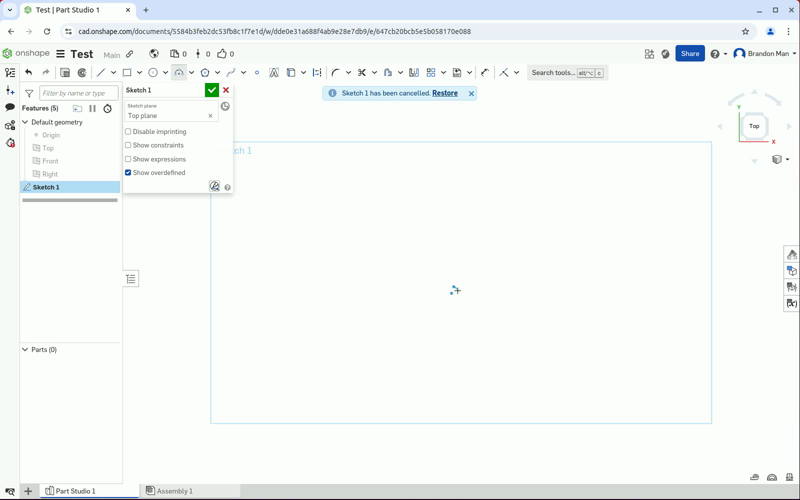
scroll(6)
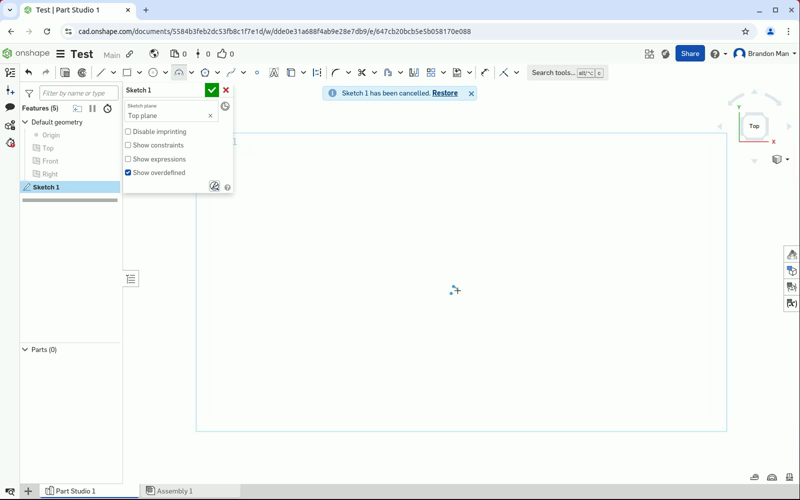
scroll(6)
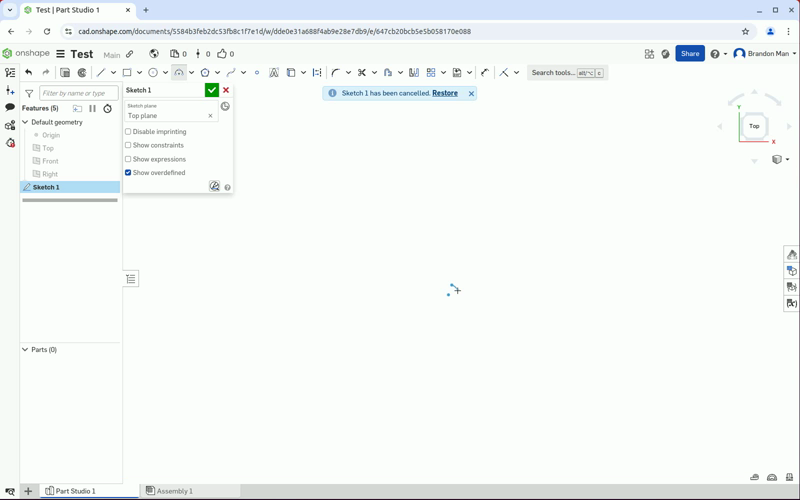
scroll(6)
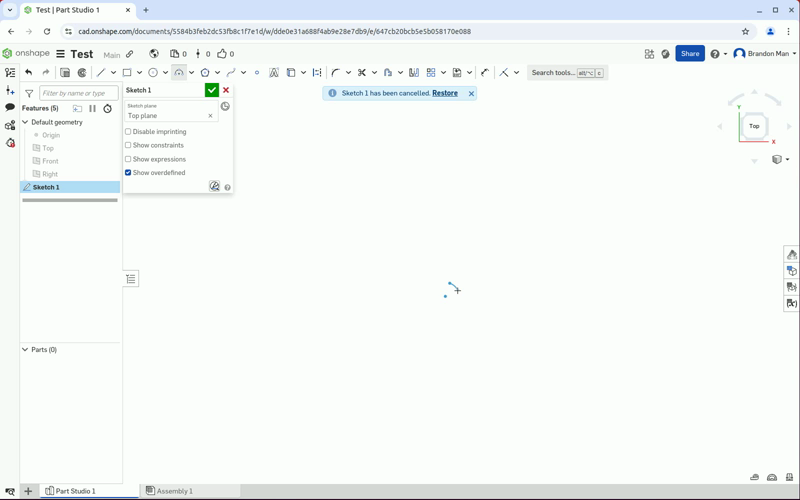
scroll(6)
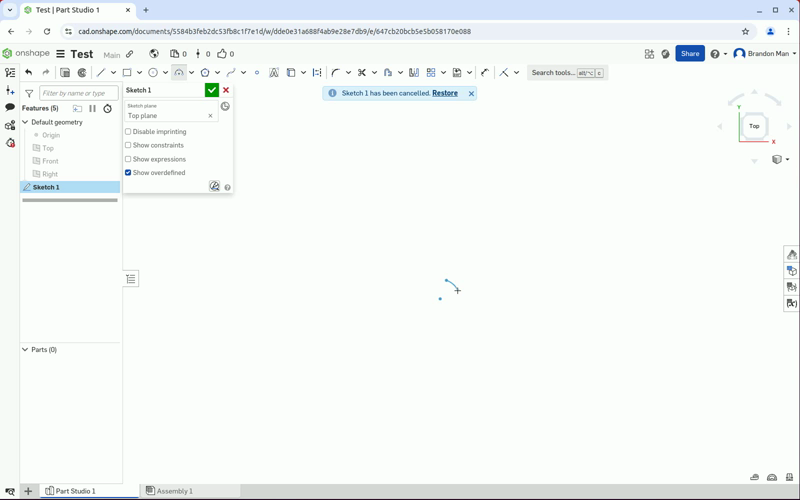
scroll(6)
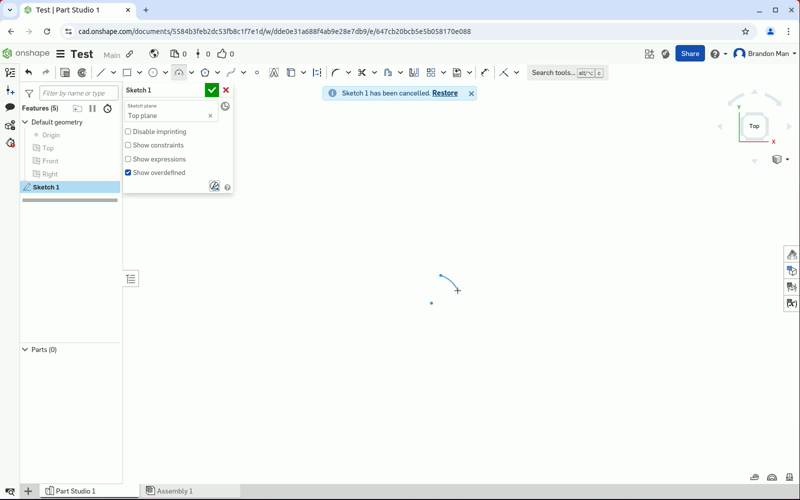
scroll(6)
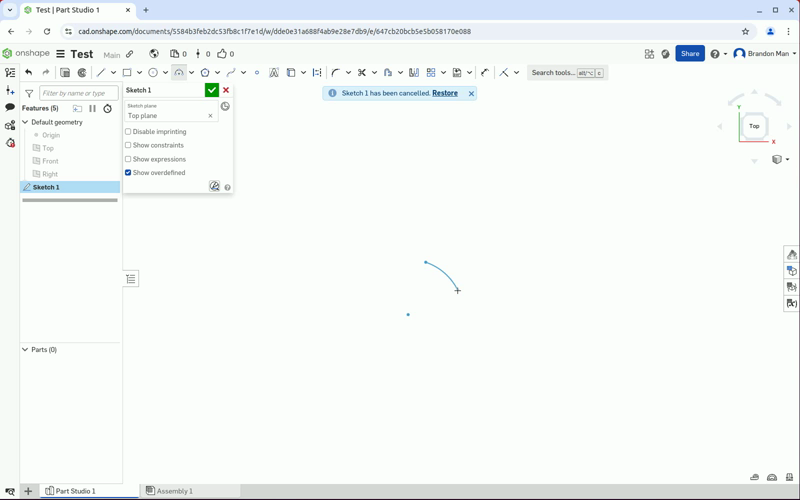
scroll(6)
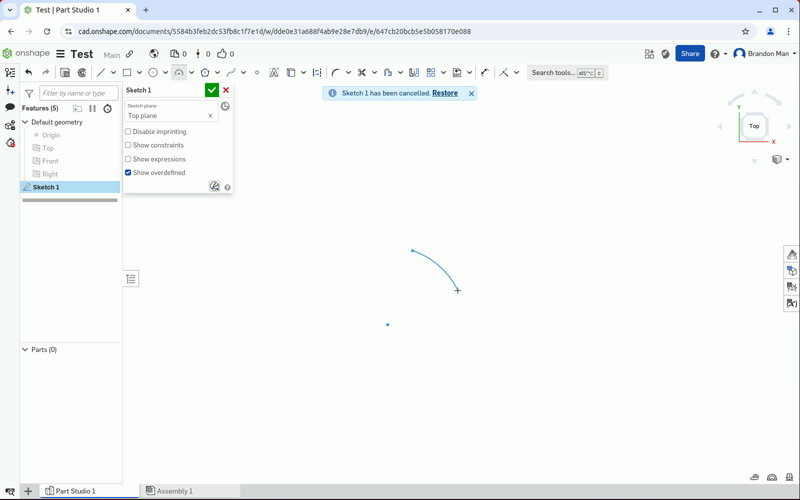
click(457, 290)
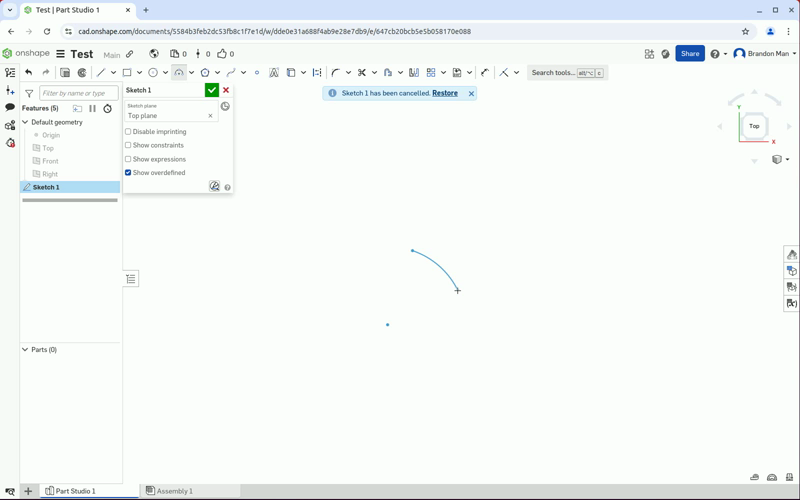
scroll(-6)
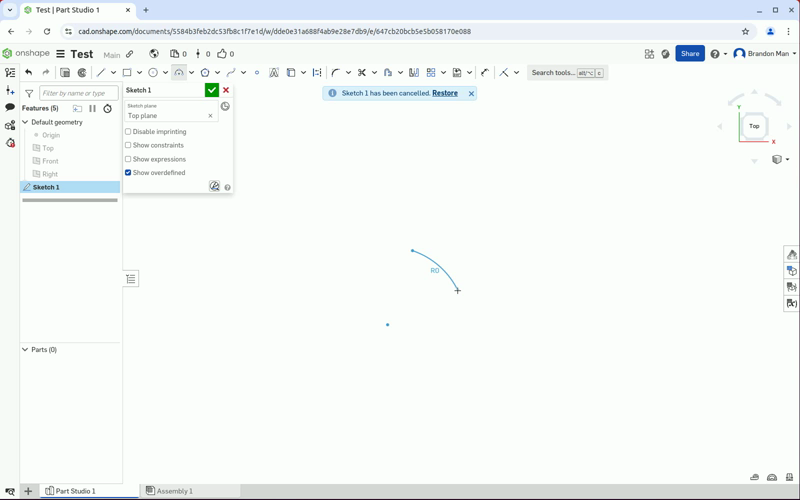
scroll(-6)
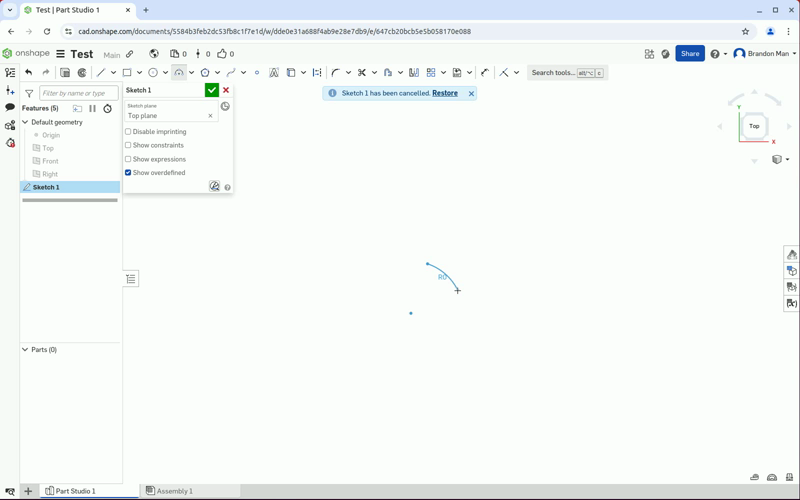
scroll(-6)
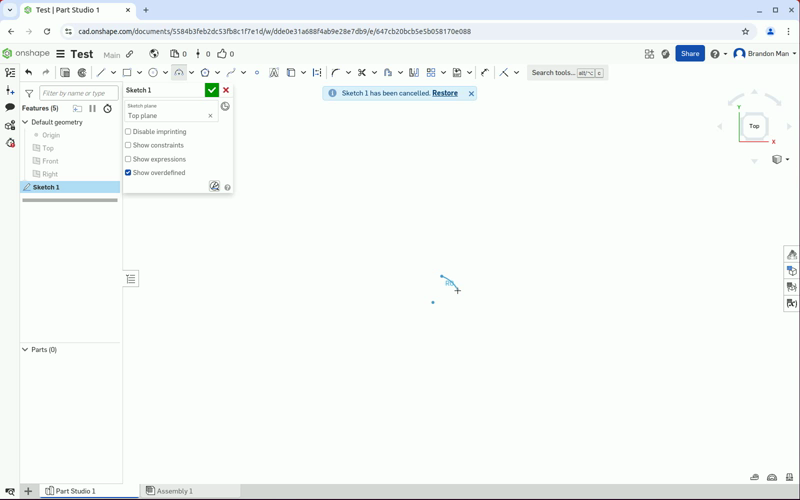
scroll(-6)
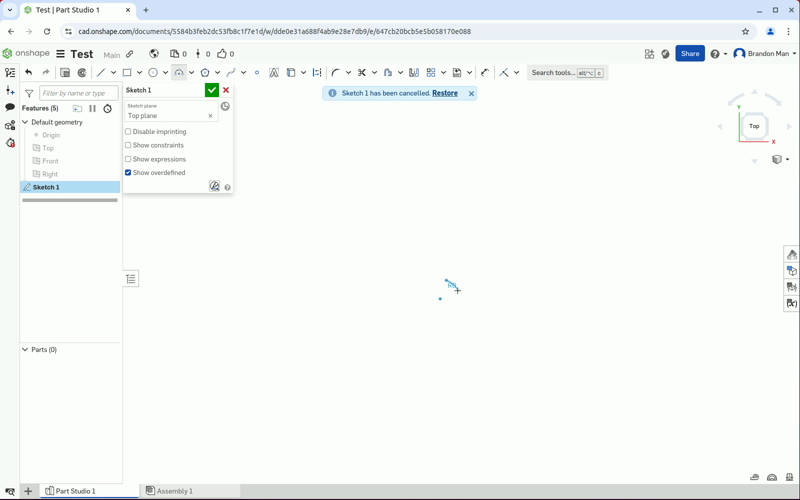
scroll(-6)
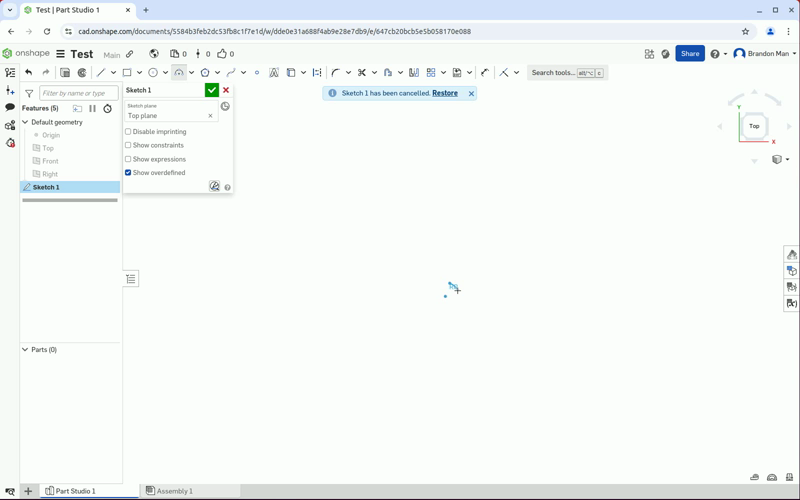
scroll(-6)
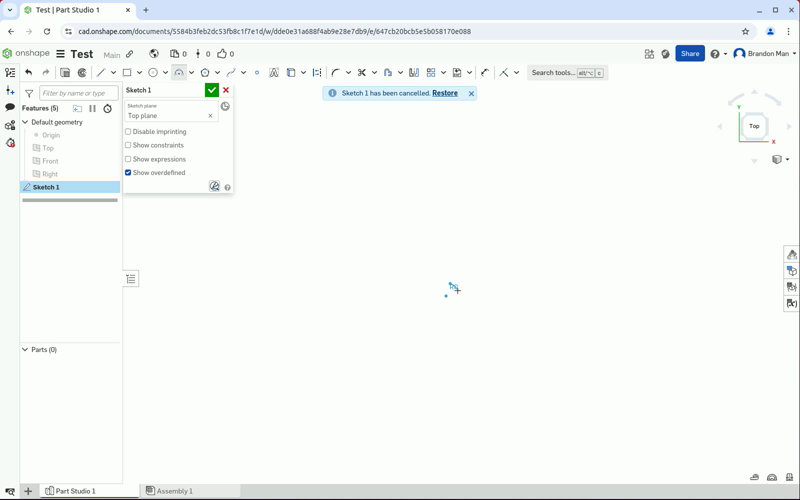
scroll(-6)
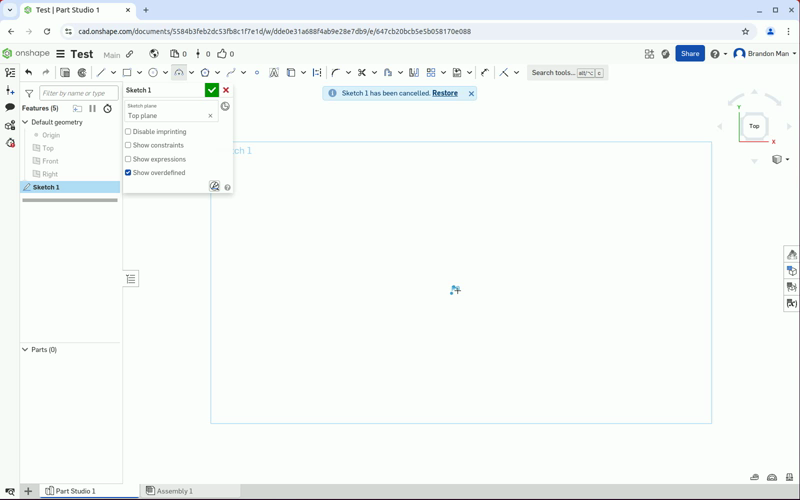
mouse_move(455, 289)
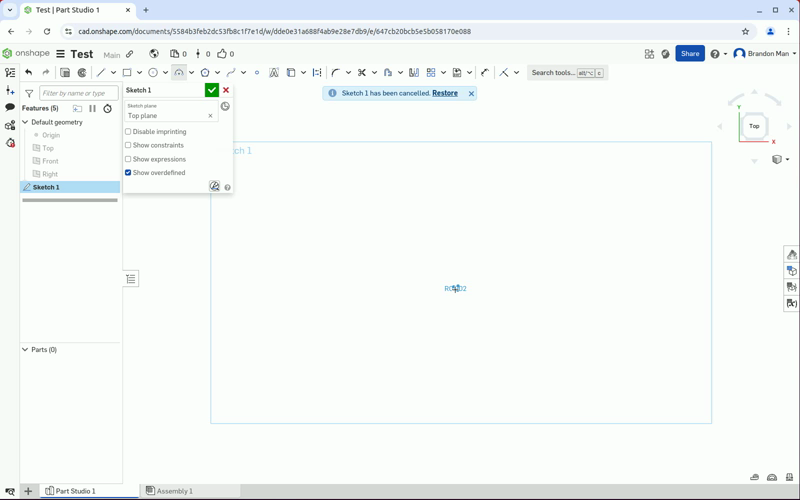
scroll(6)
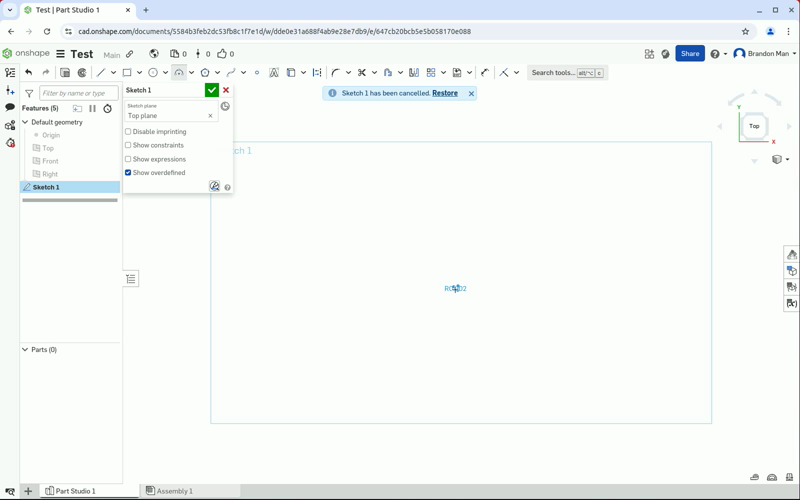
scroll(6)
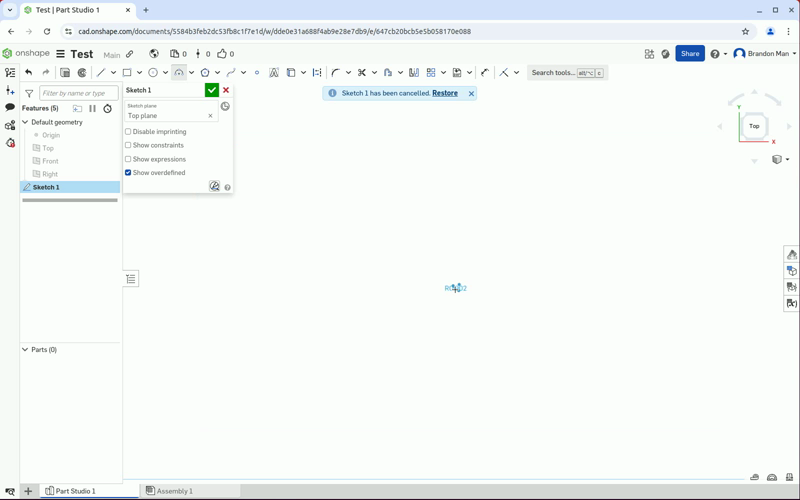
scroll(6)
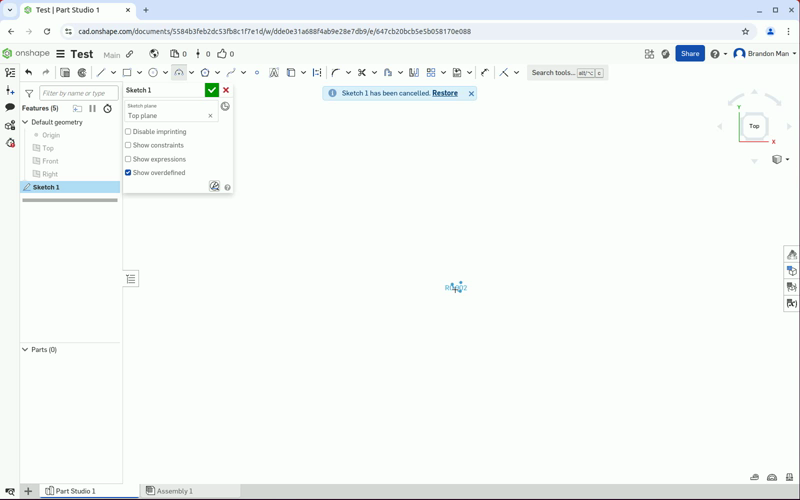
scroll(6)
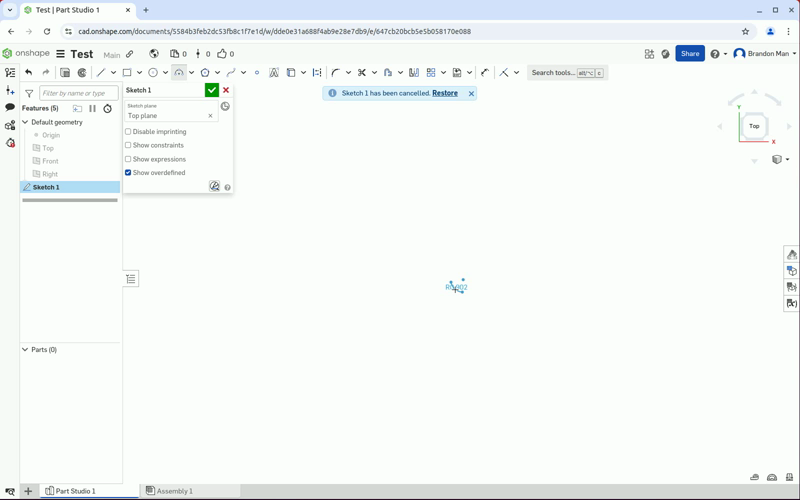
scroll(6)
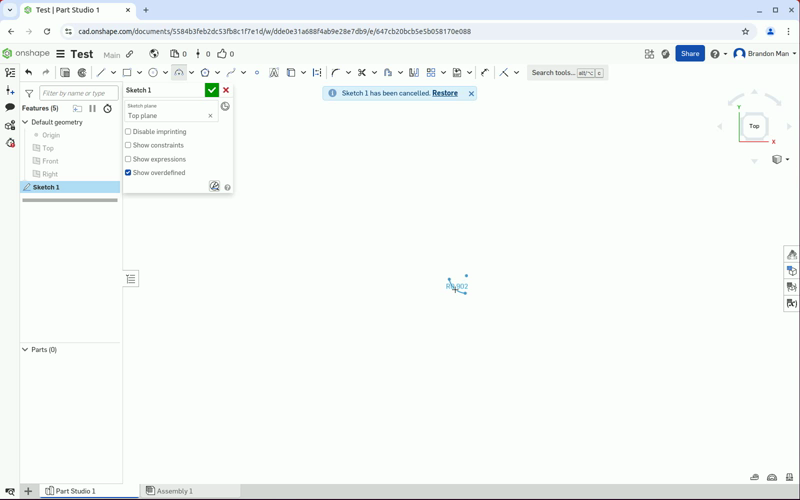
scroll(6)
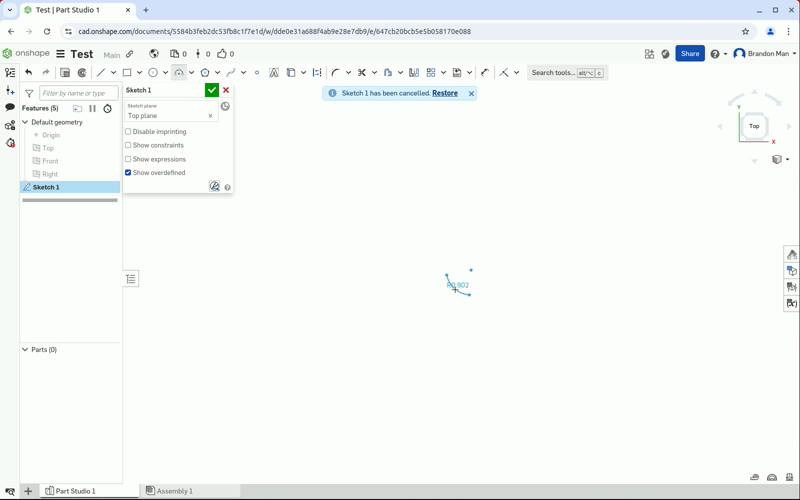
scroll(6)
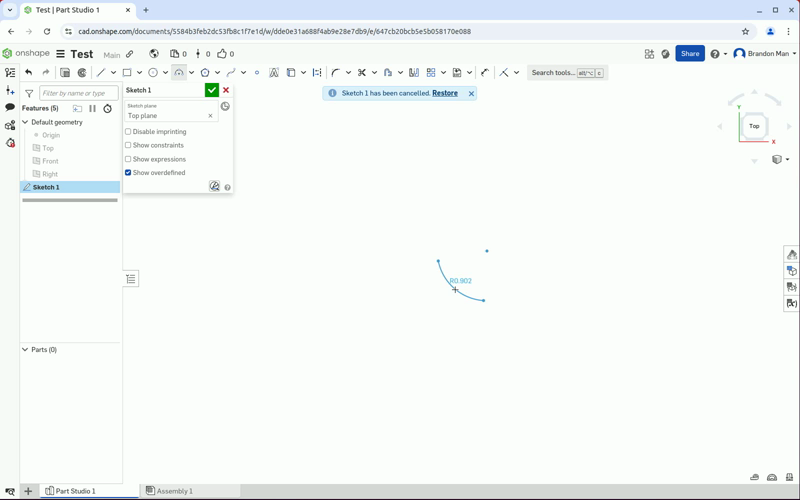
click(455, 289)
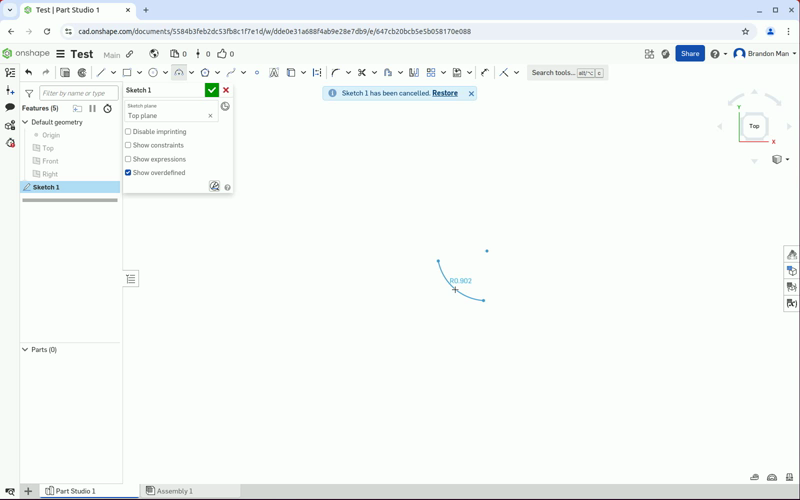
scroll(-6)
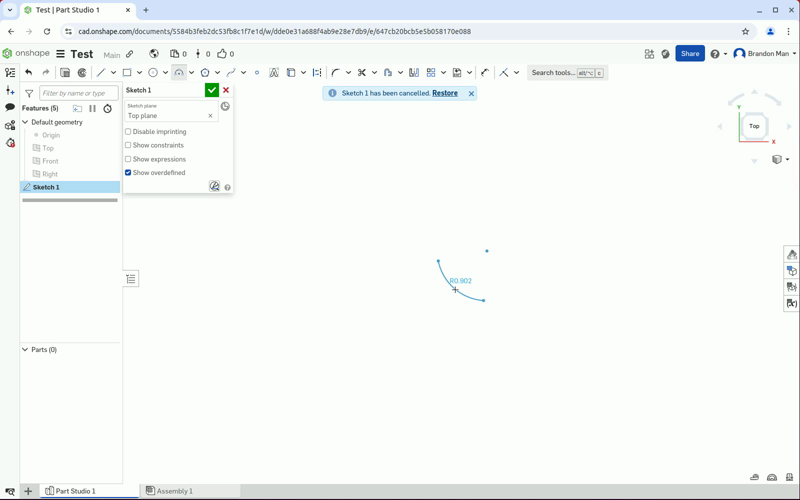
scroll(-6)
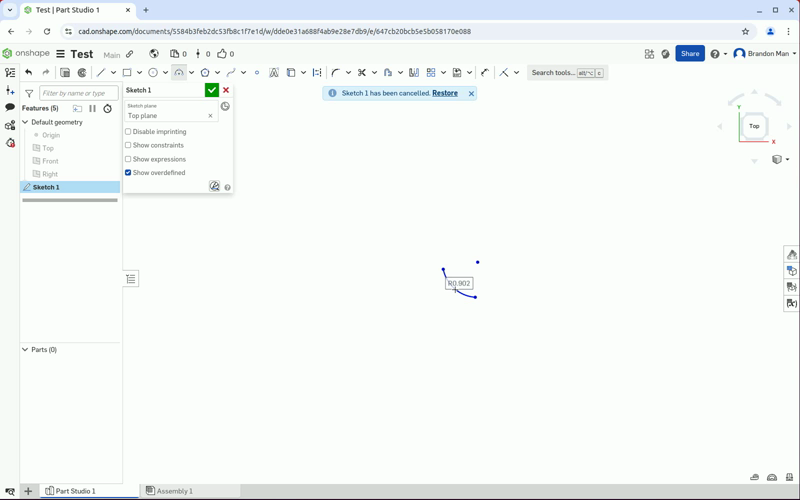
scroll(-6)
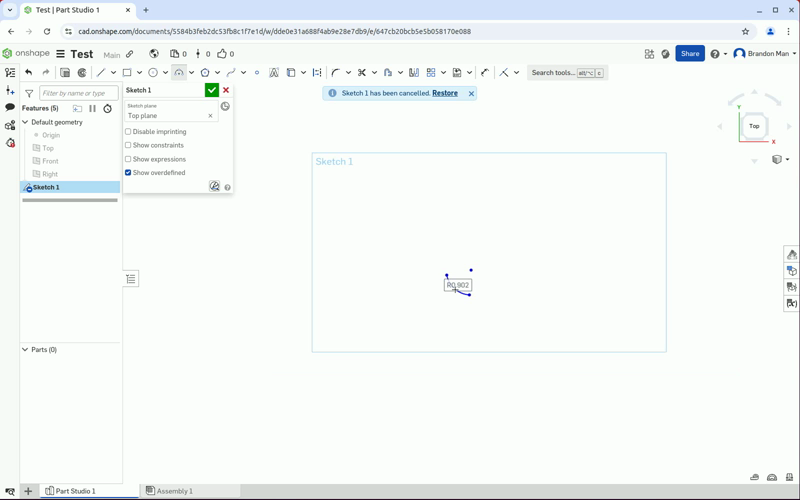
scroll(-6)
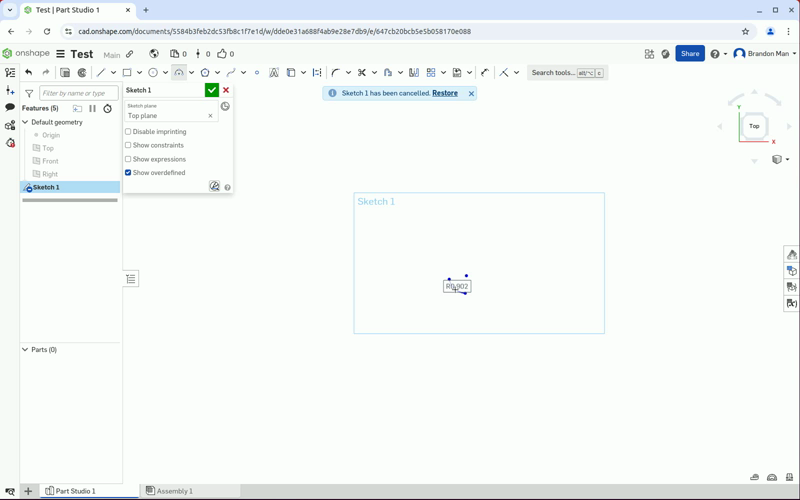
scroll(-6)
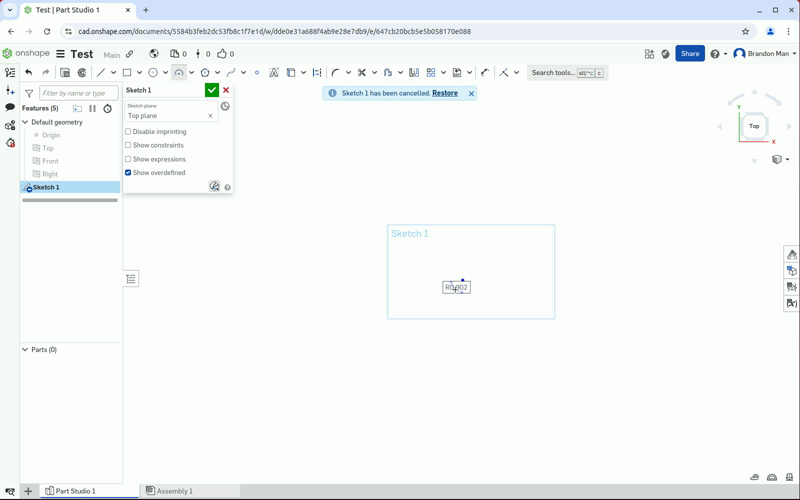
scroll(-6)
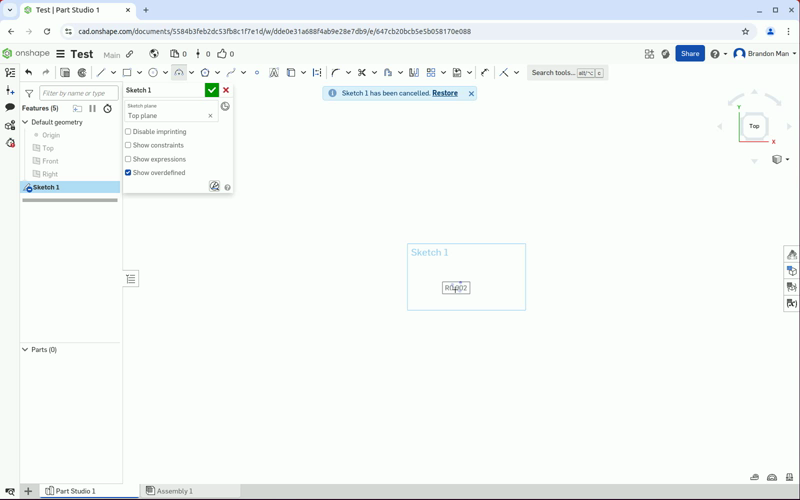
scroll(-6)
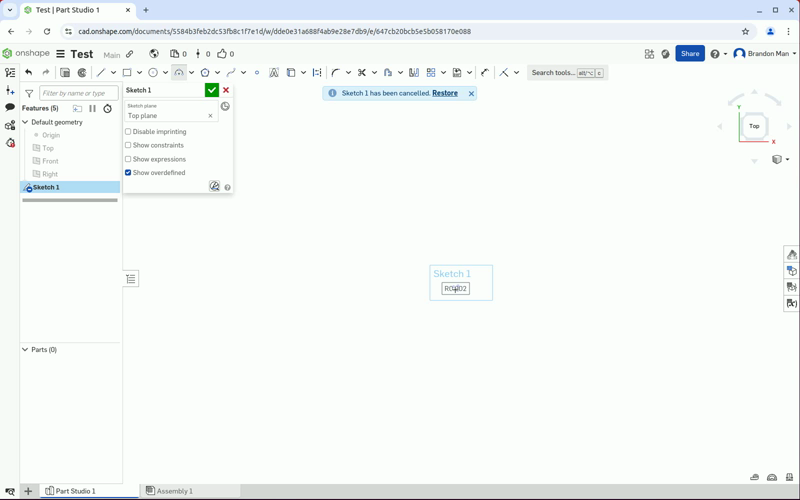
key_up(shift)
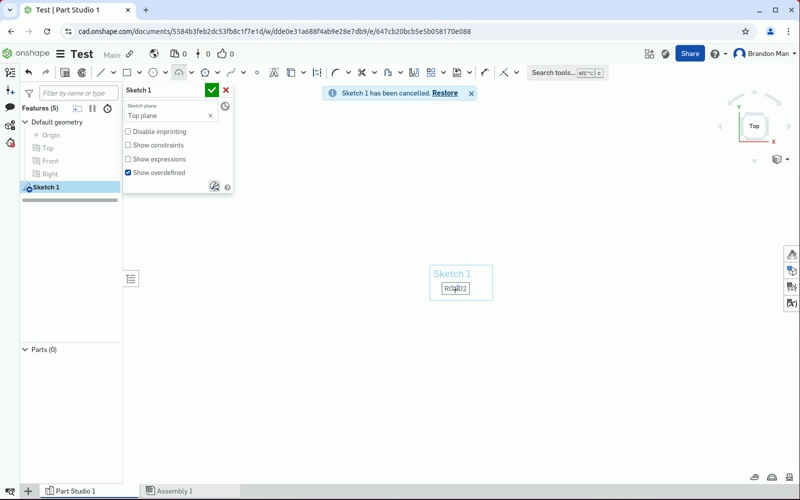
key(esc)
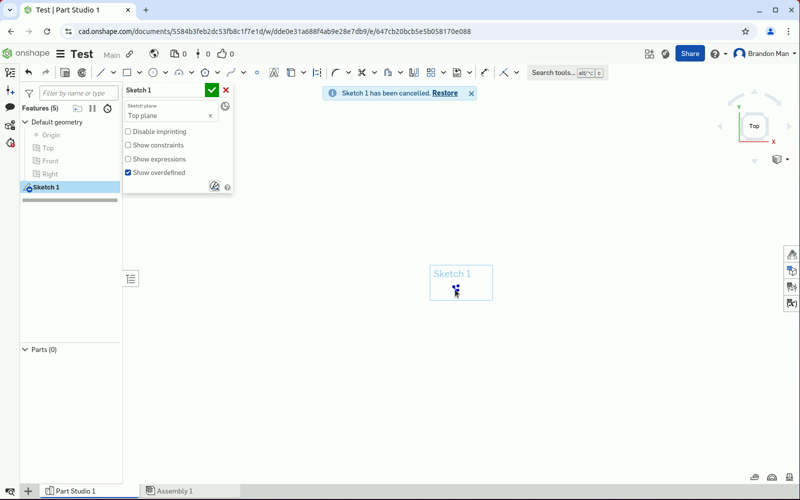
key(l)
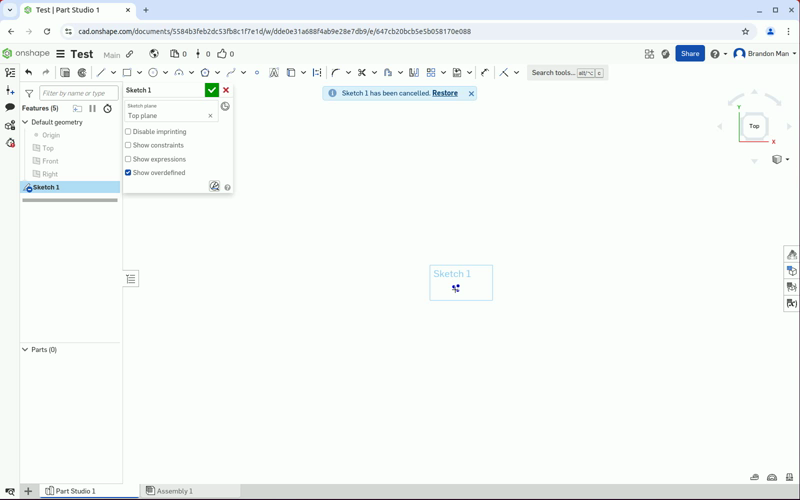
mouse_move(457, 290)
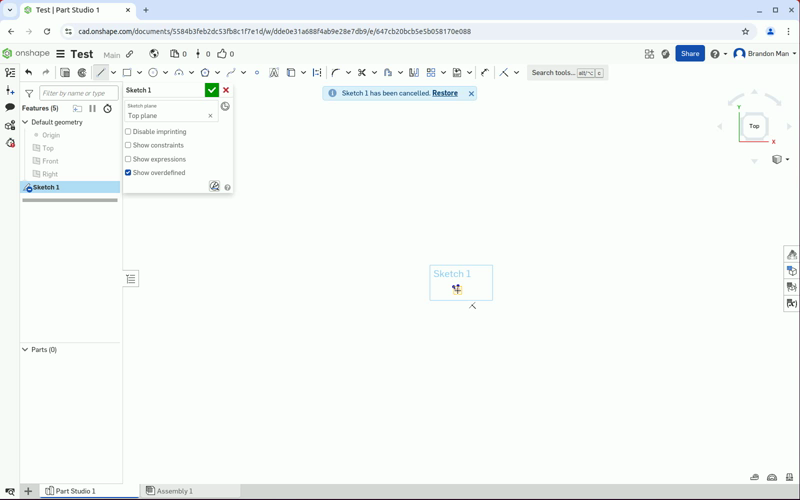
scroll(6)
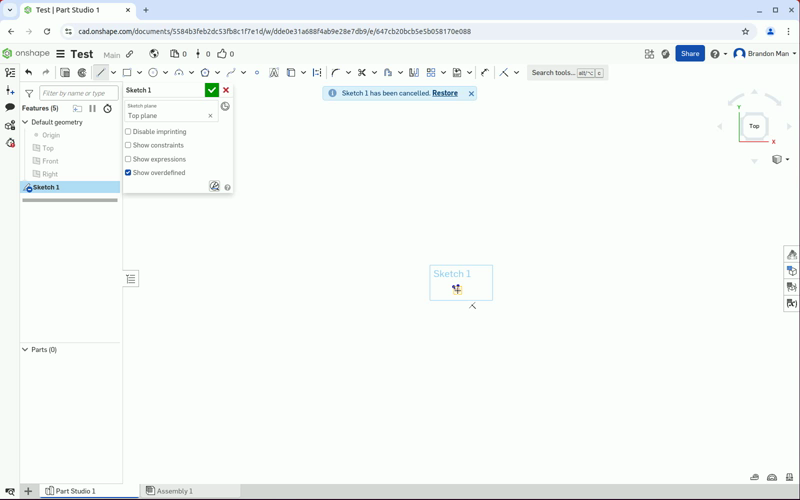
scroll(6)
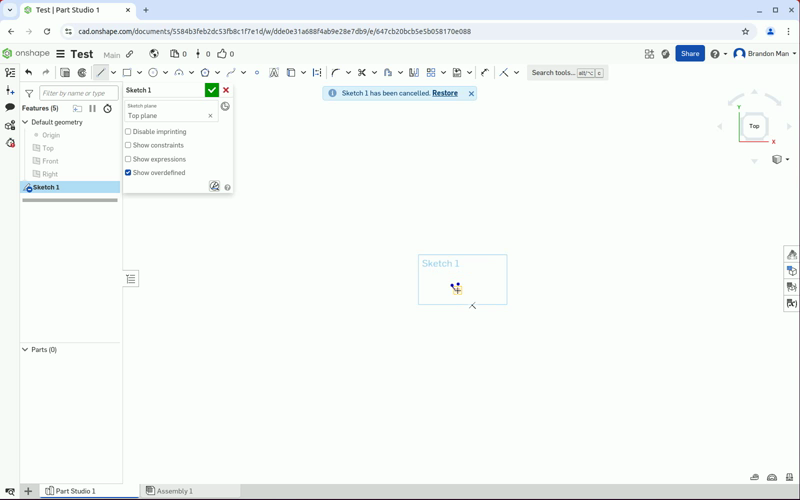
scroll(6)
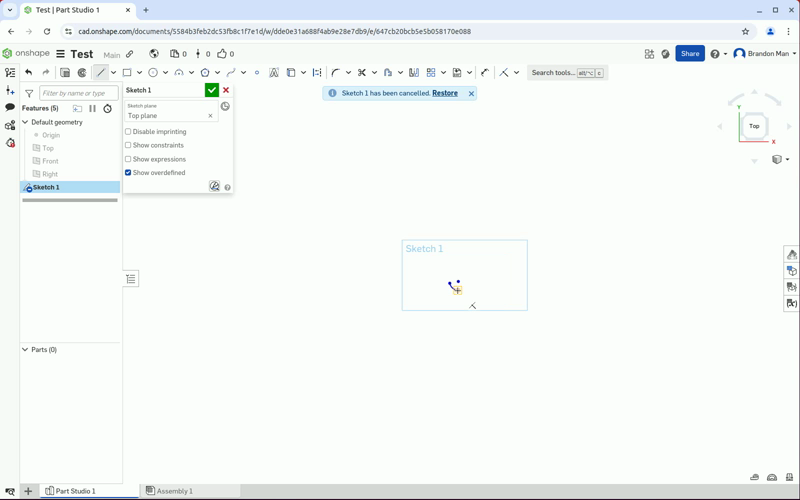
scroll(6)
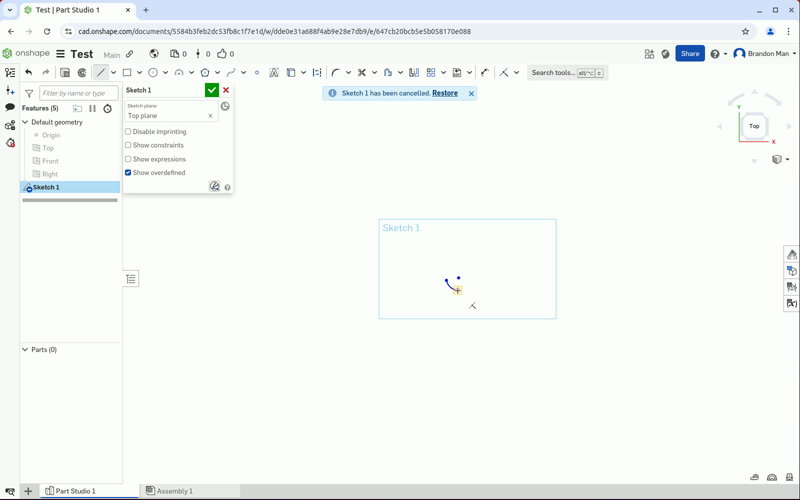
scroll(6)
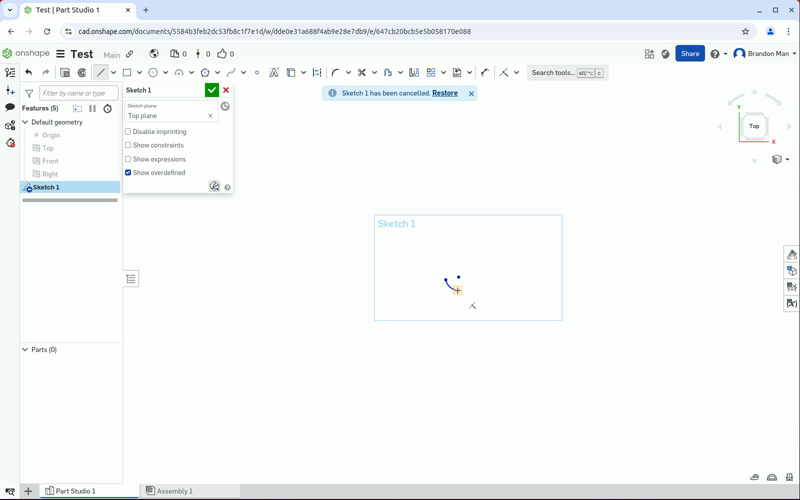
scroll(6)
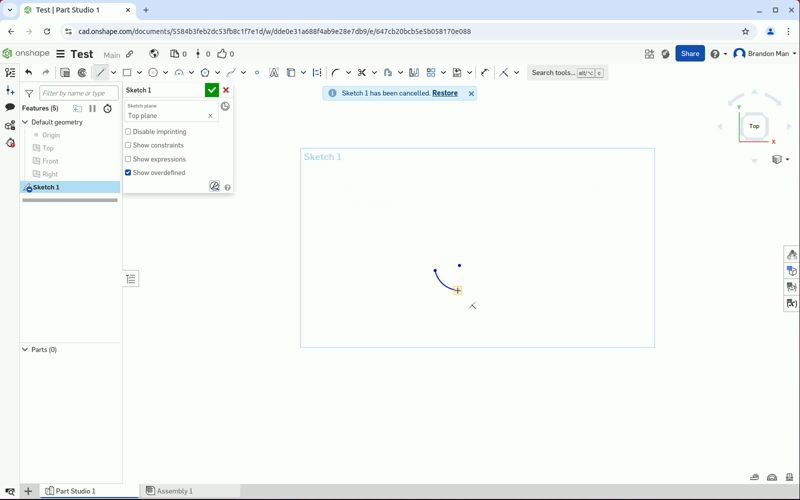
scroll(6)
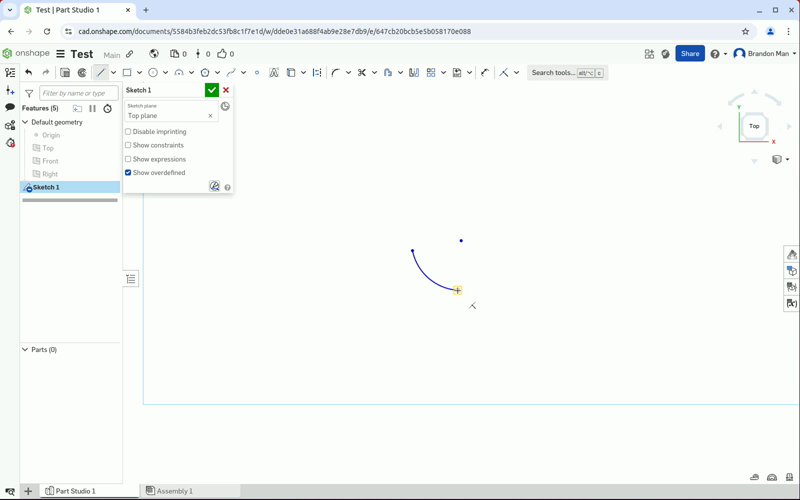
click(457, 290)
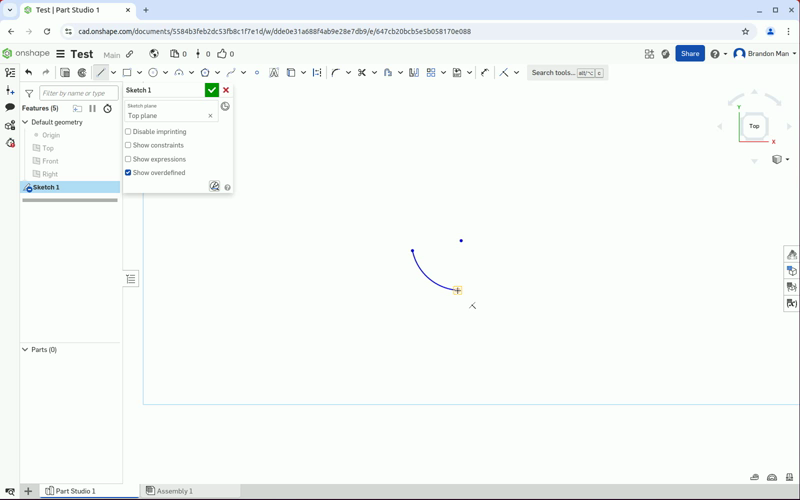
scroll(-6)
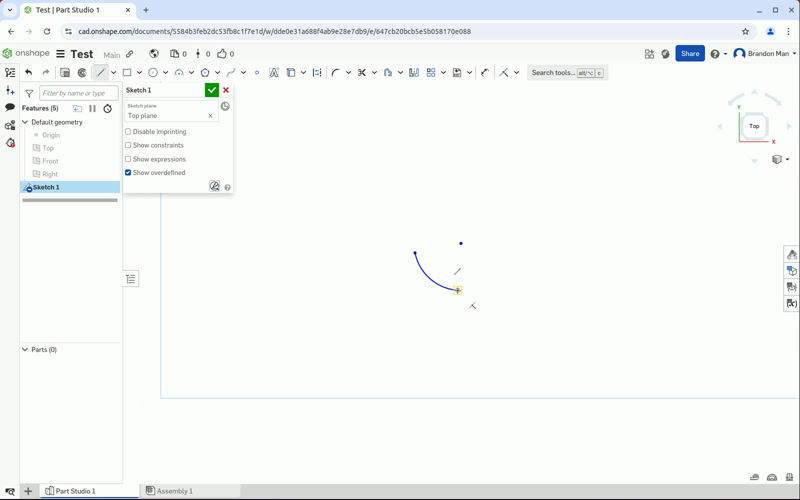
scroll(-6)
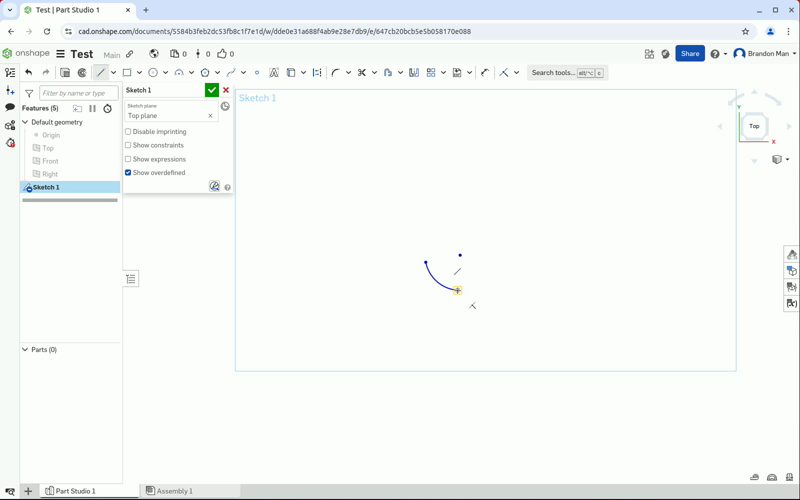
scroll(-6)
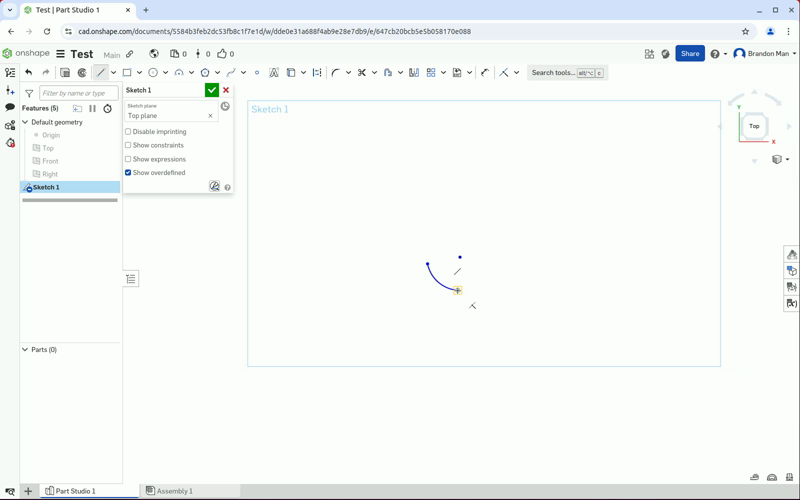
scroll(-6)
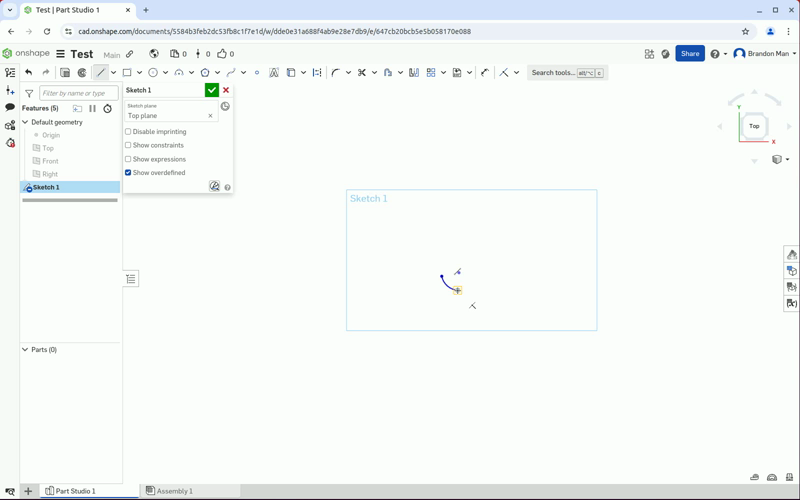
scroll(-6)
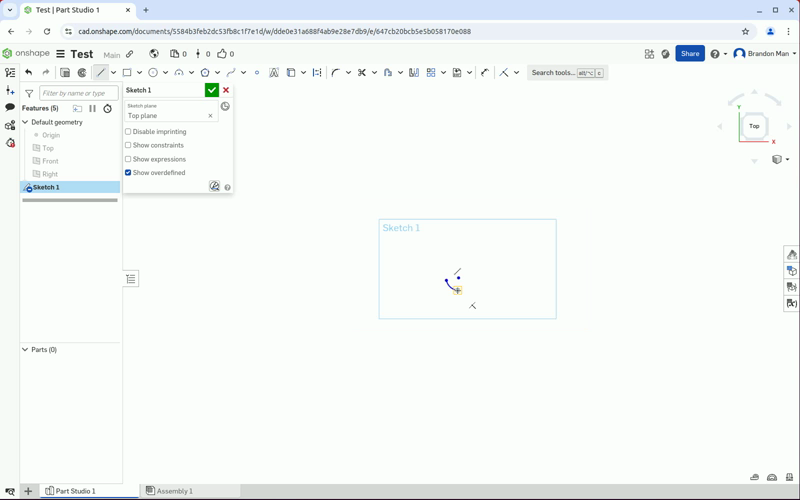
scroll(-6)
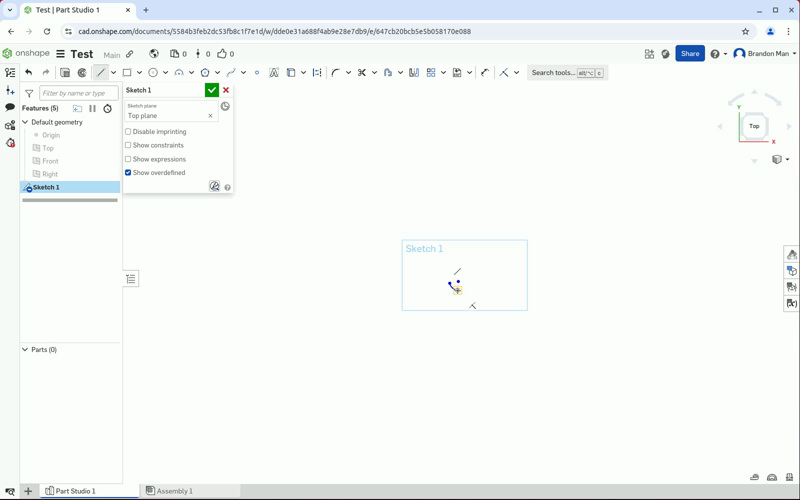
scroll(-6)
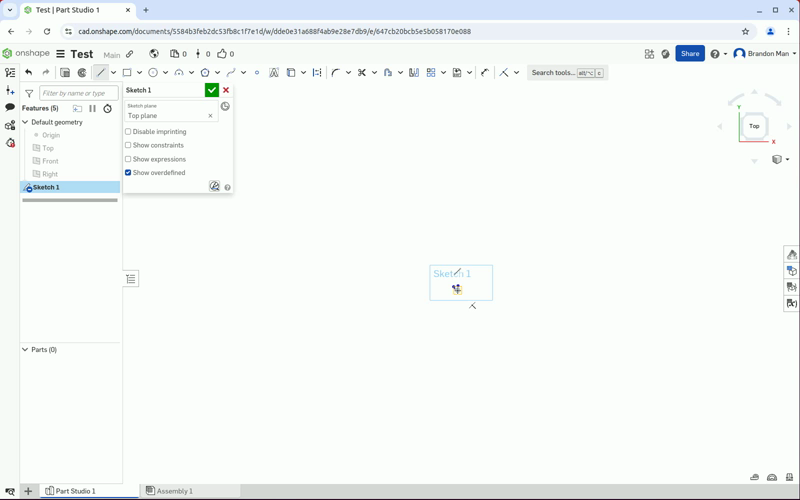
key_down(shift)
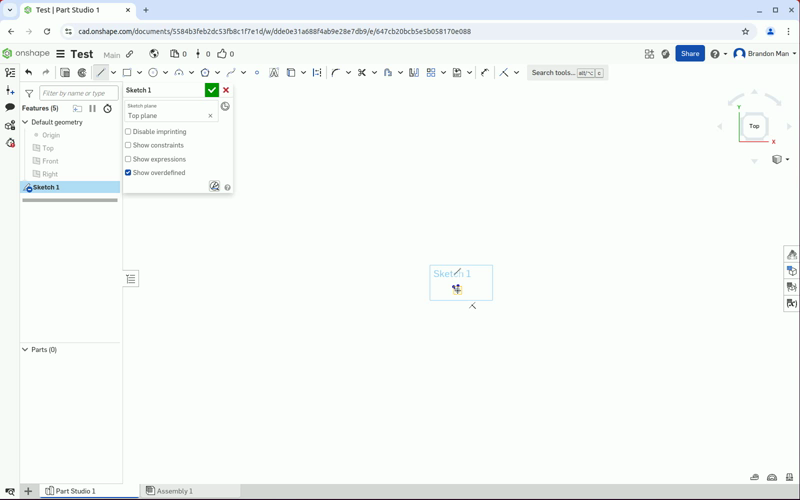
mouse_move(487, 290)
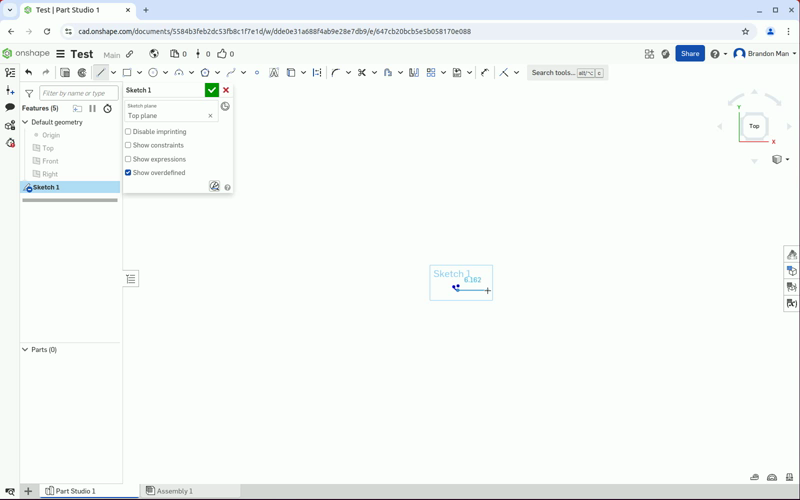
mouse_move(465, 290)
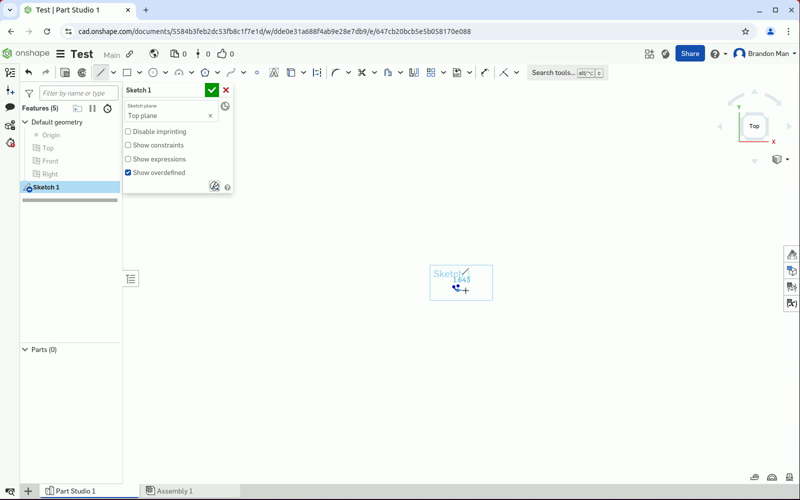
click(465, 290)
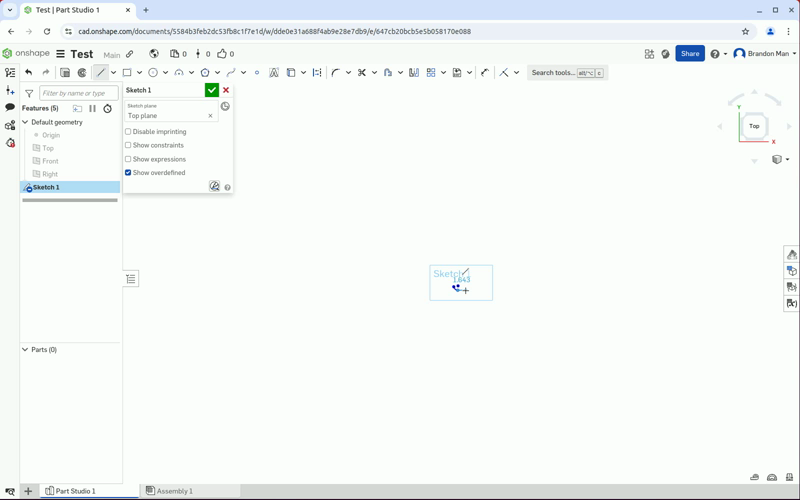
key_up(shift)
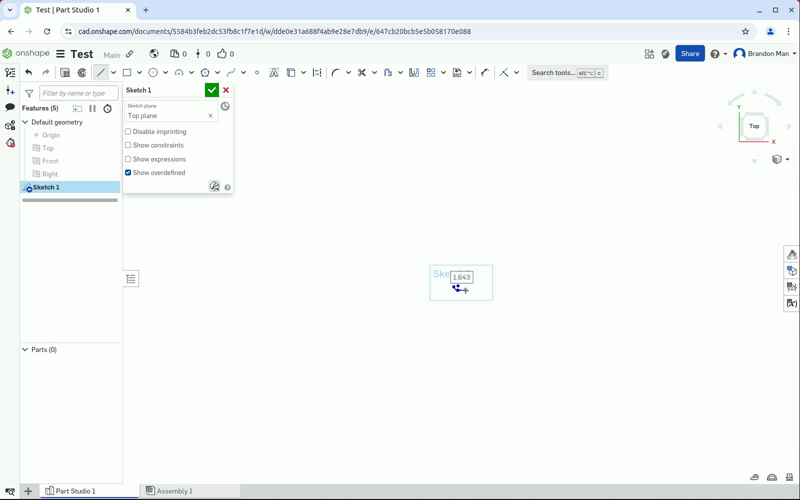
key(esc)
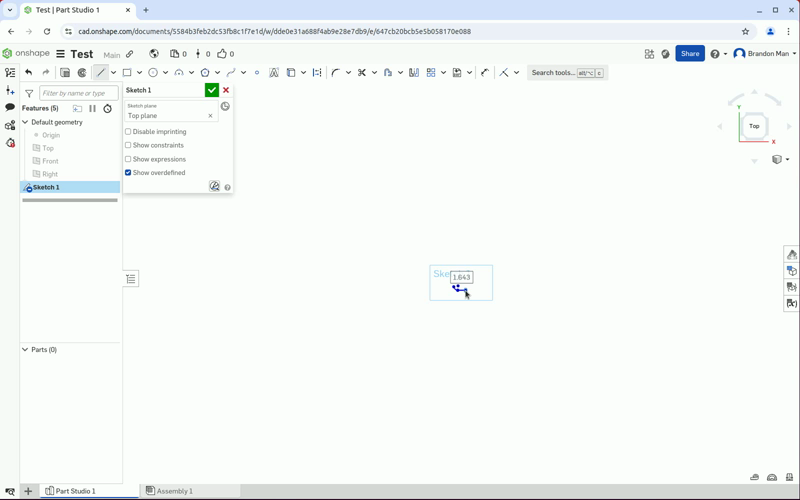
key(a)
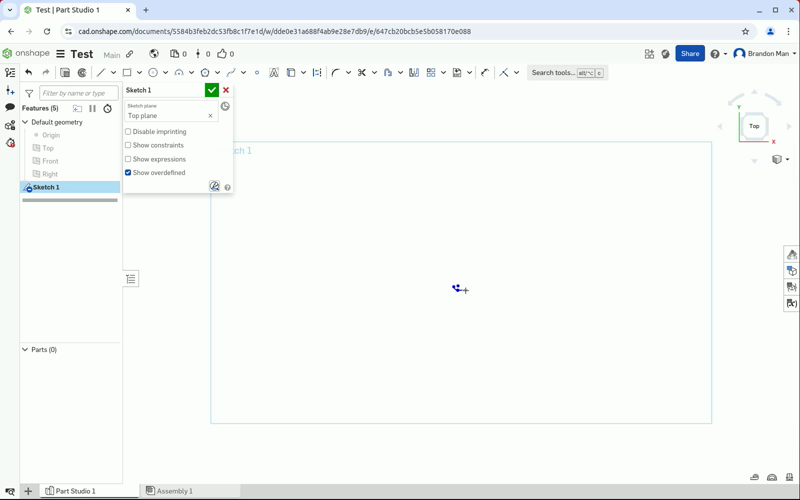
mouse_move(465, 290)
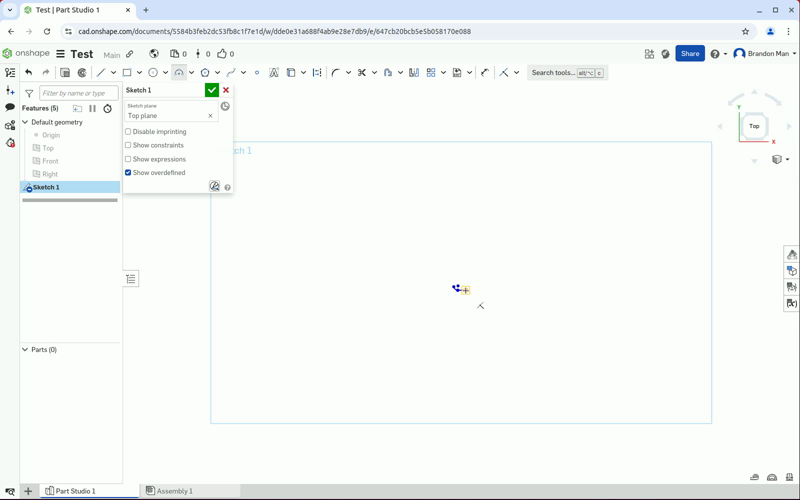
click(465, 290)
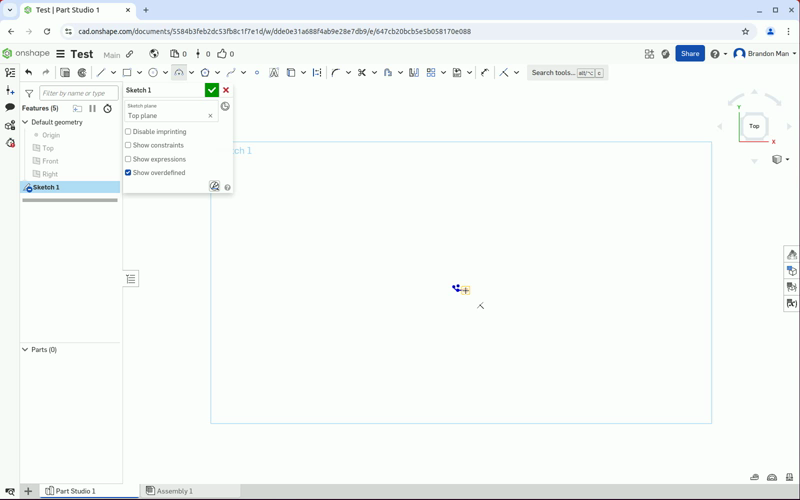
key_down(shift)
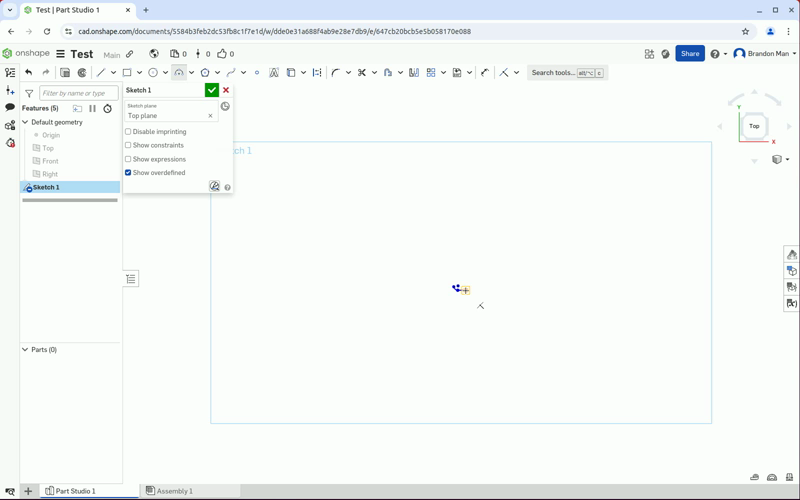
mouse_move(470, 286)
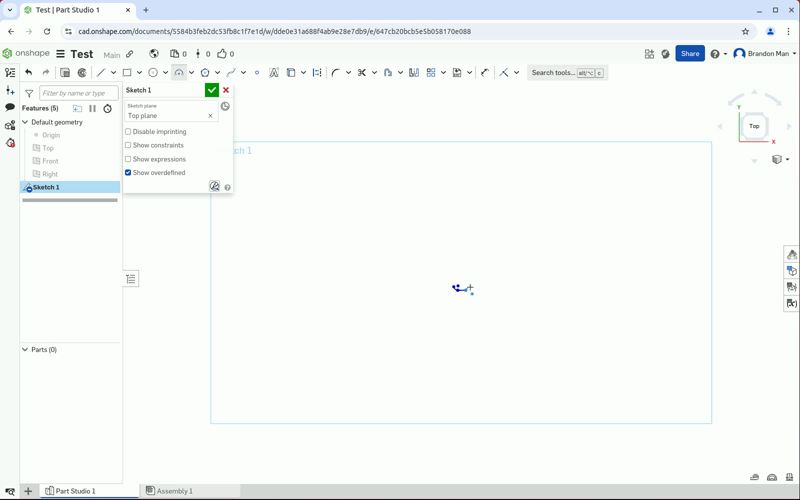
scroll(6)
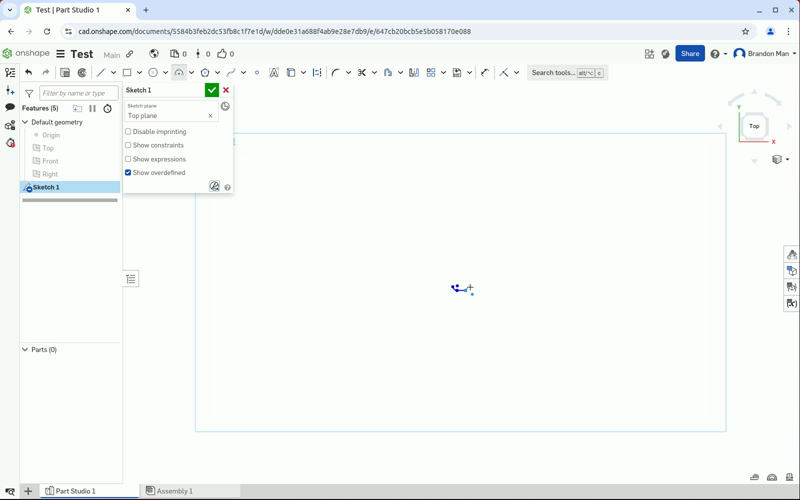
scroll(6)
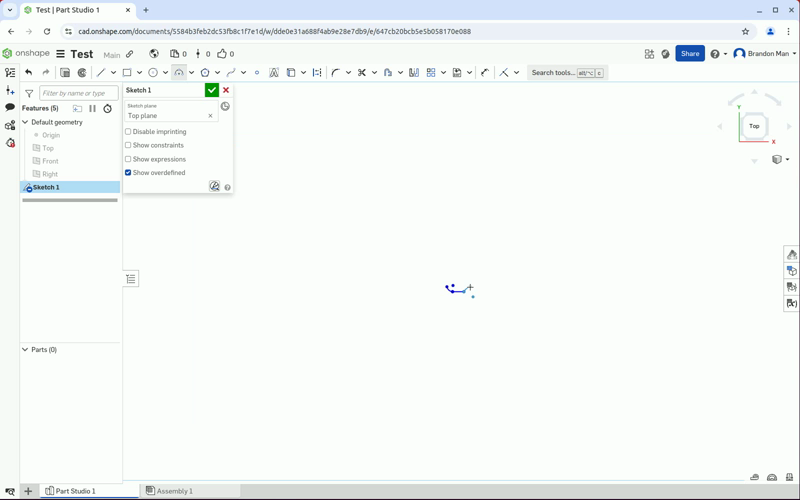
scroll(6)
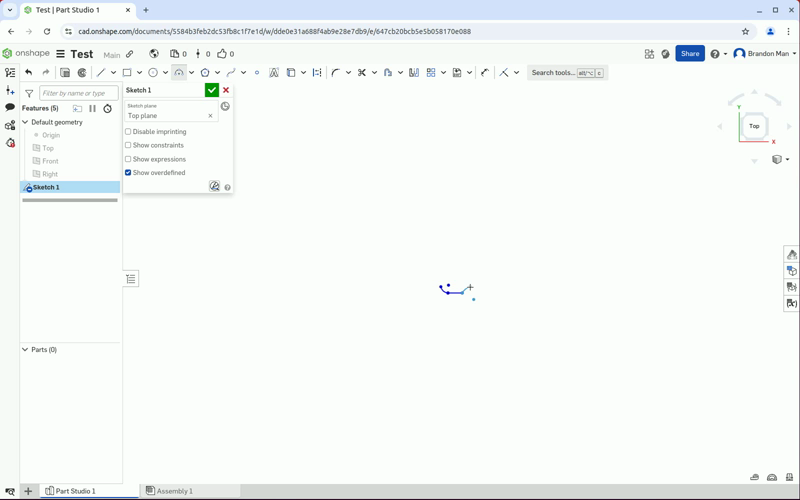
scroll(6)
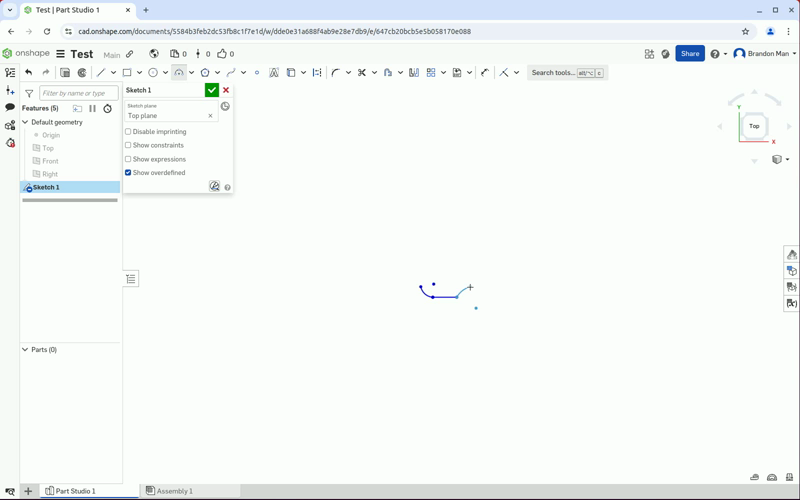
scroll(6)
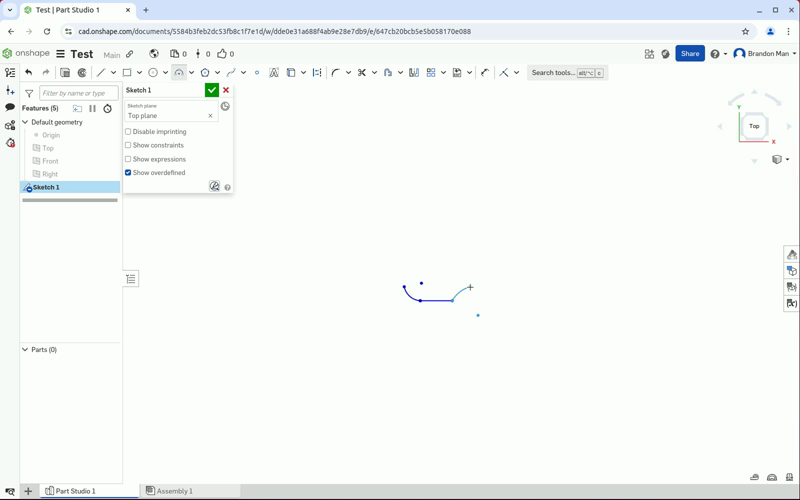
scroll(6)
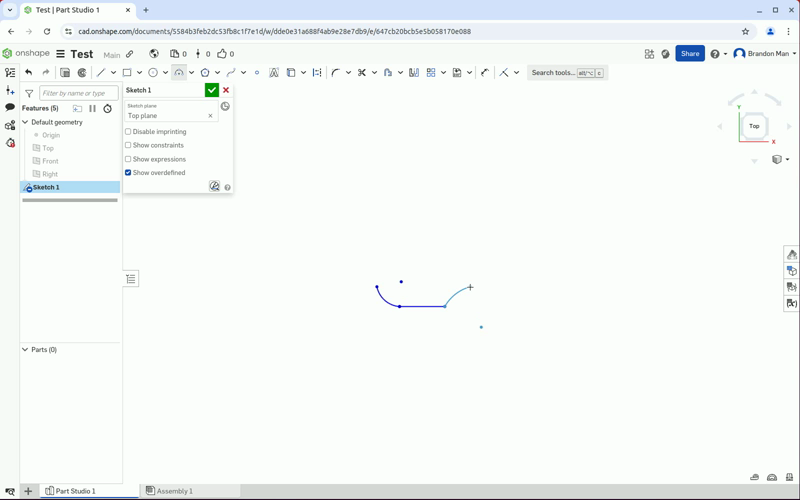
scroll(6)
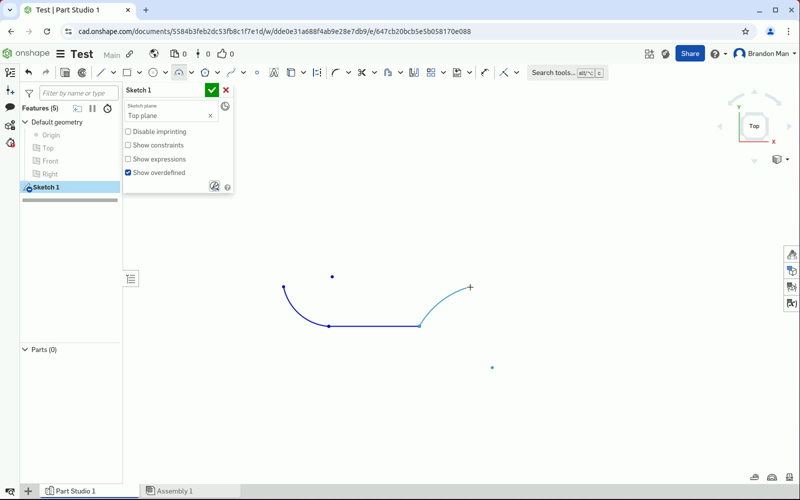
click(470, 286)
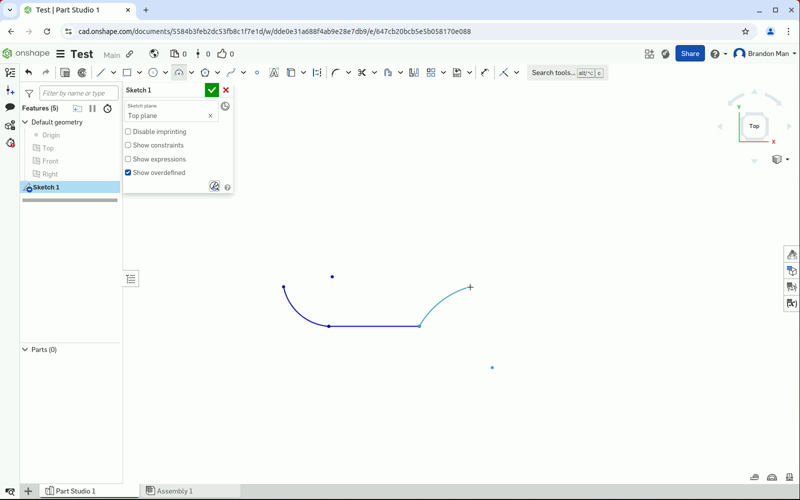
scroll(-6)
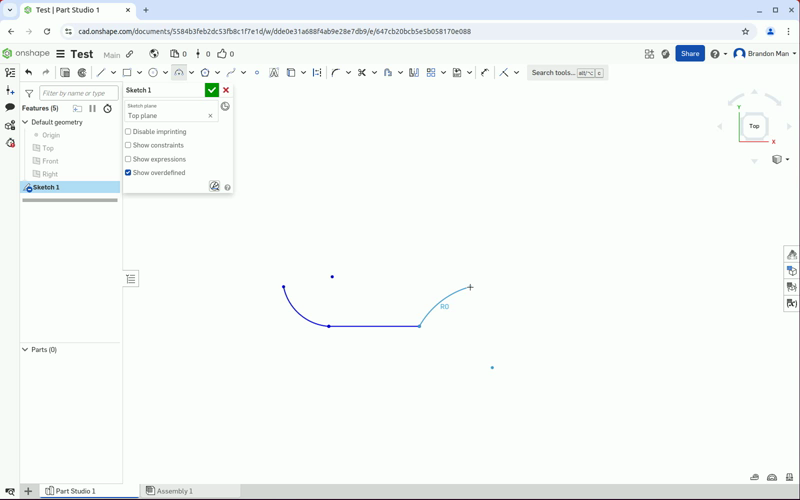
scroll(-6)
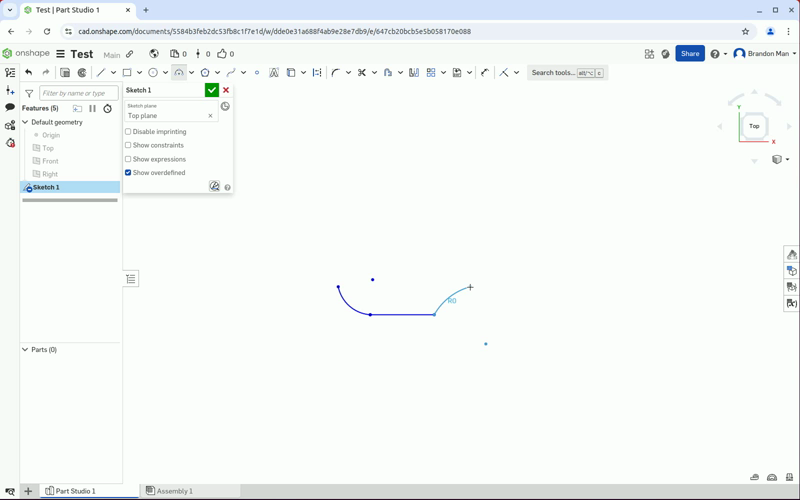
scroll(-6)
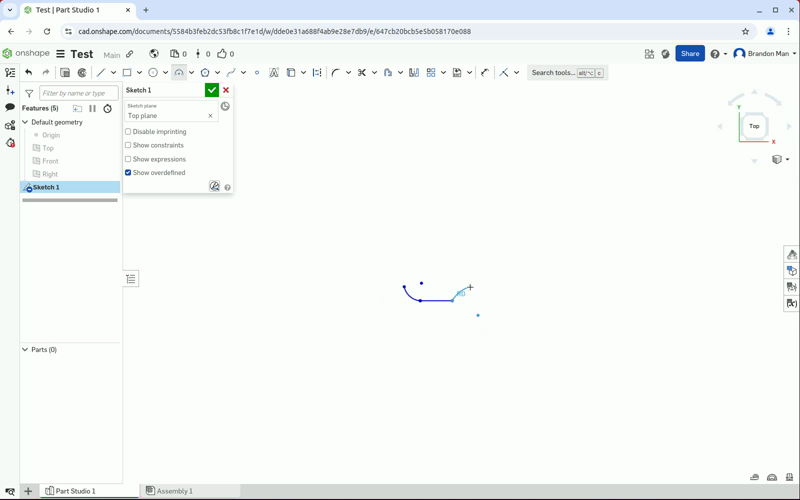
scroll(-6)
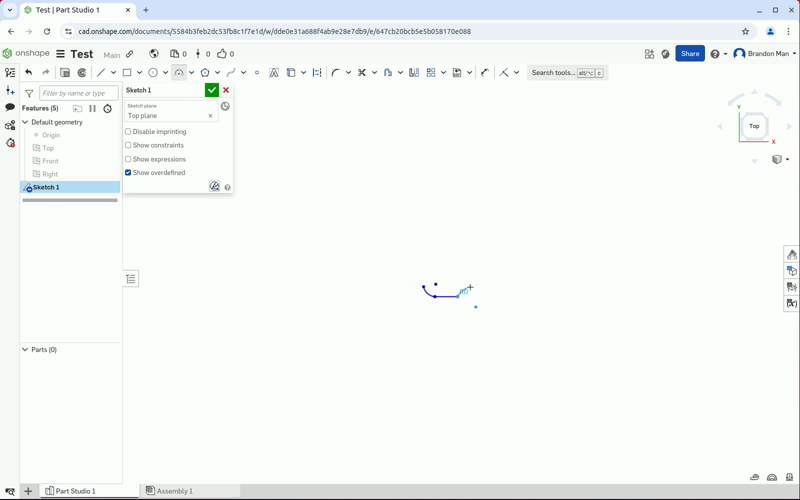
scroll(-6)
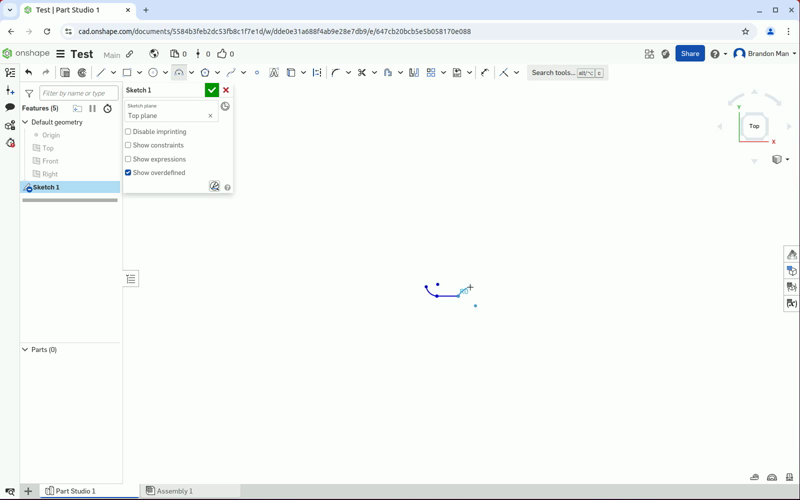
scroll(-6)
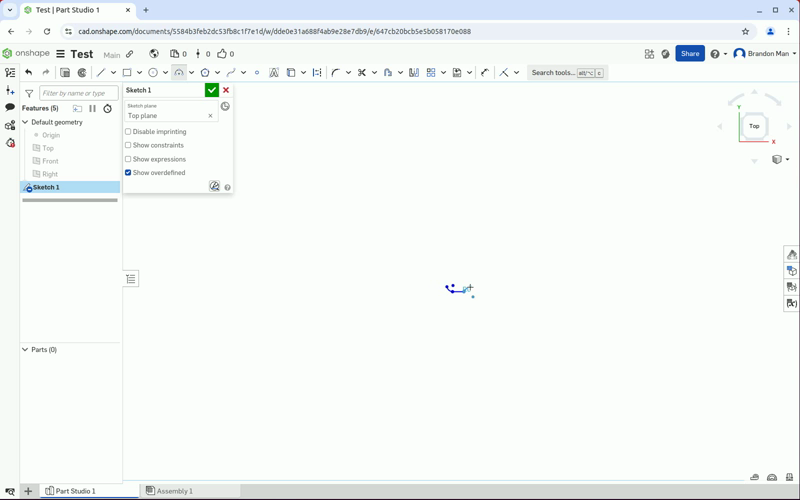
scroll(-6)
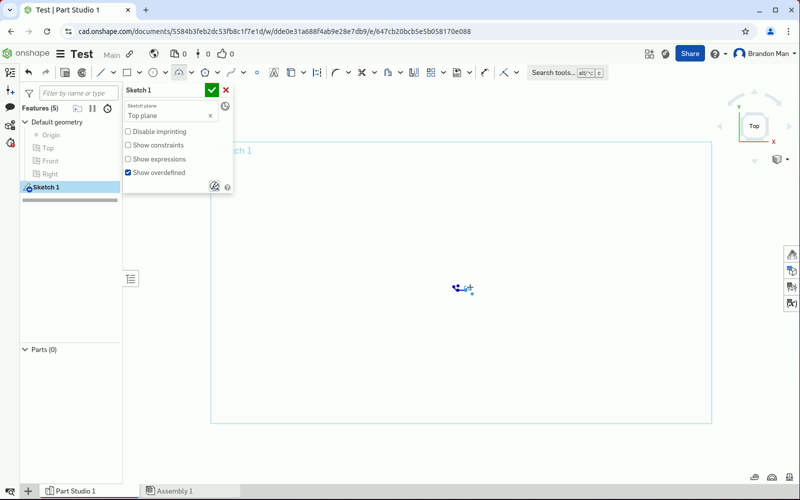
mouse_move(468, 289)
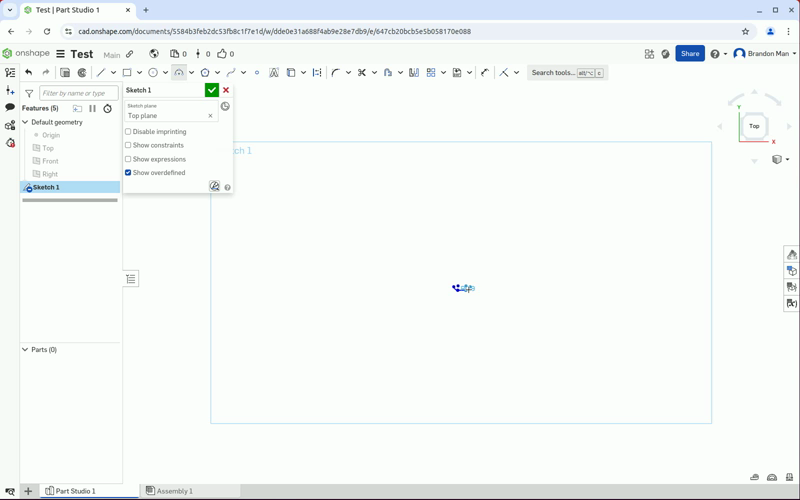
scroll(6)
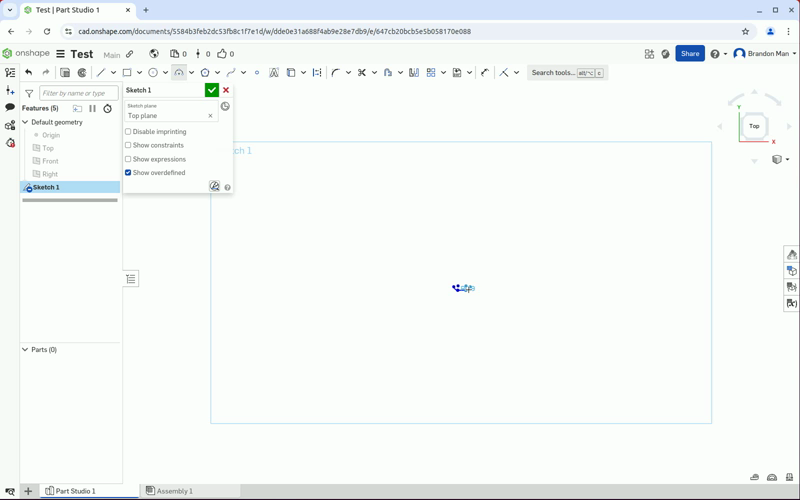
scroll(6)
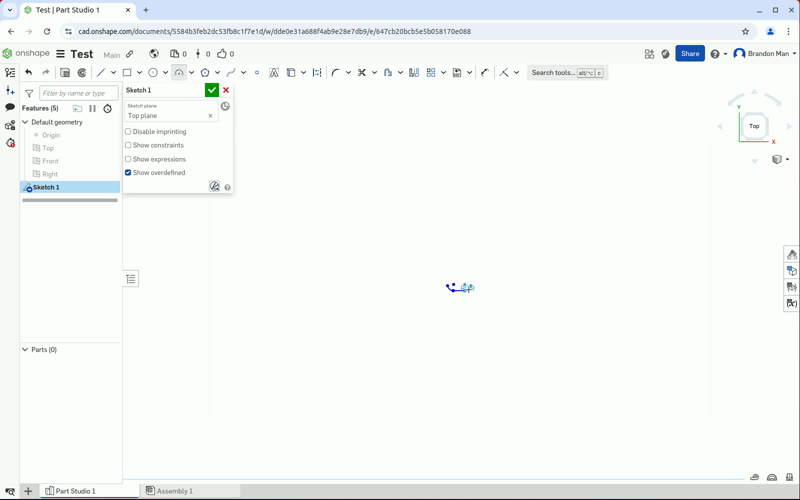
scroll(6)
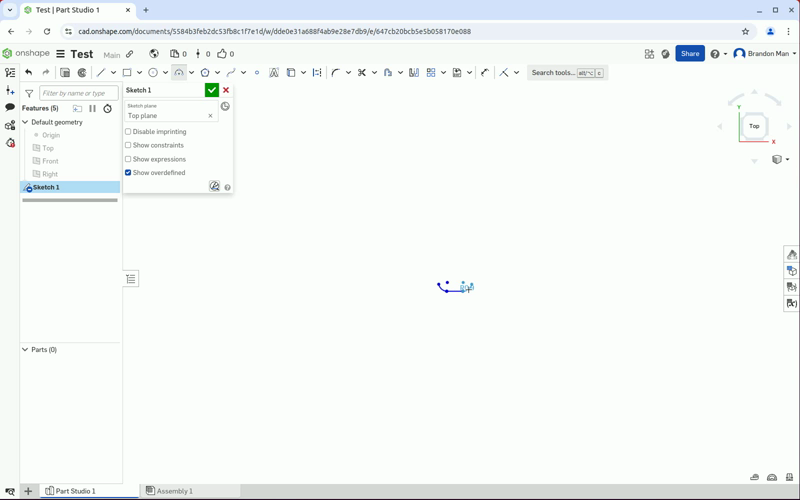
scroll(6)
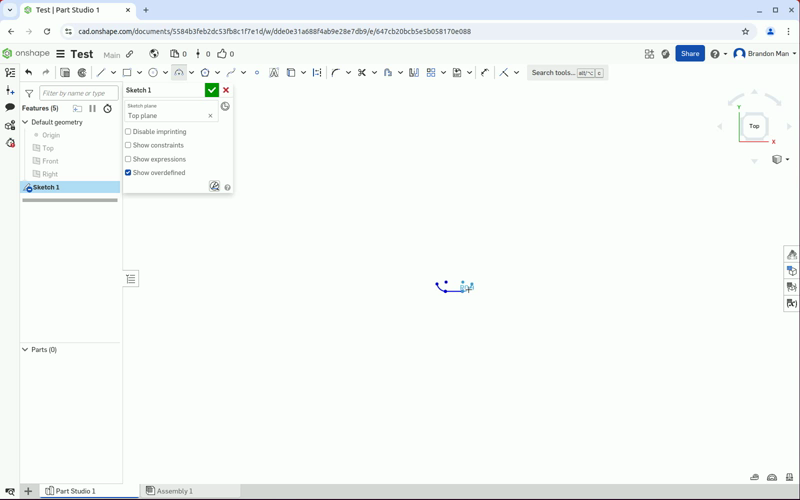
scroll(6)
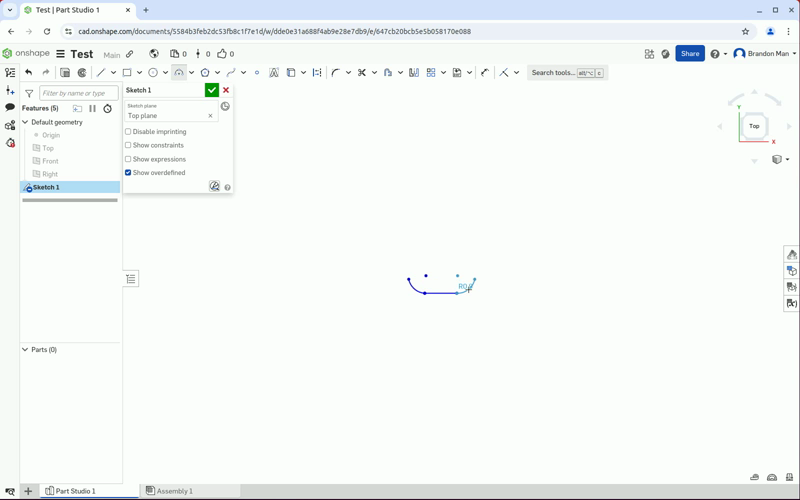
scroll(6)
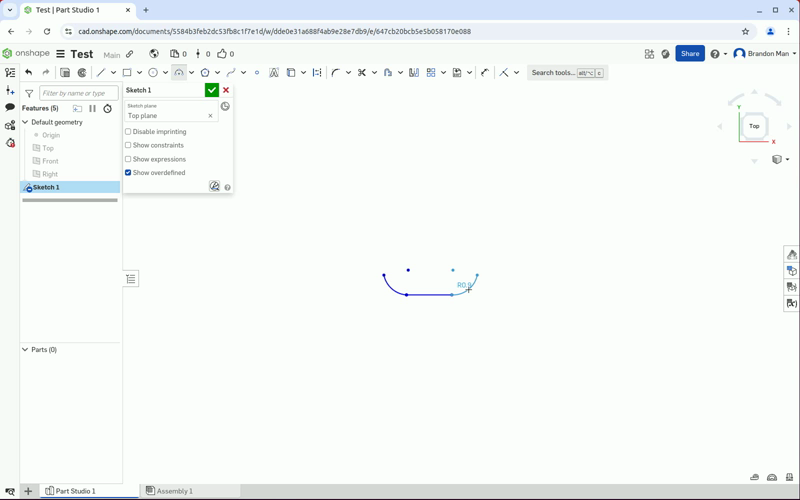
scroll(6)
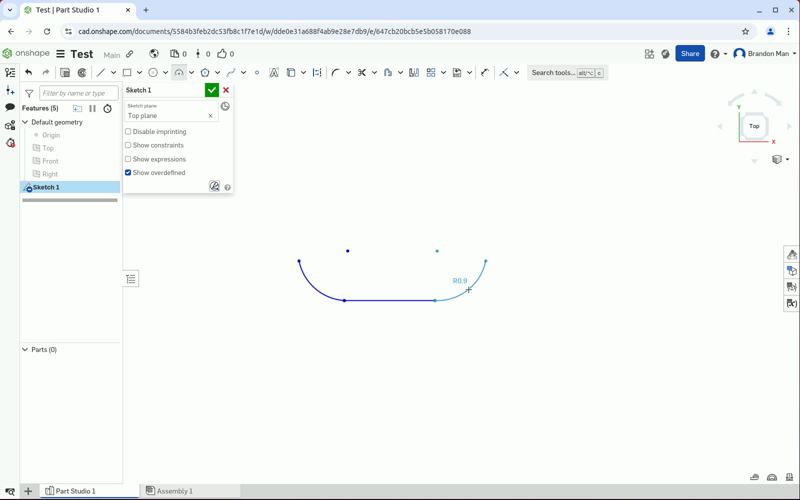
click(468, 289)
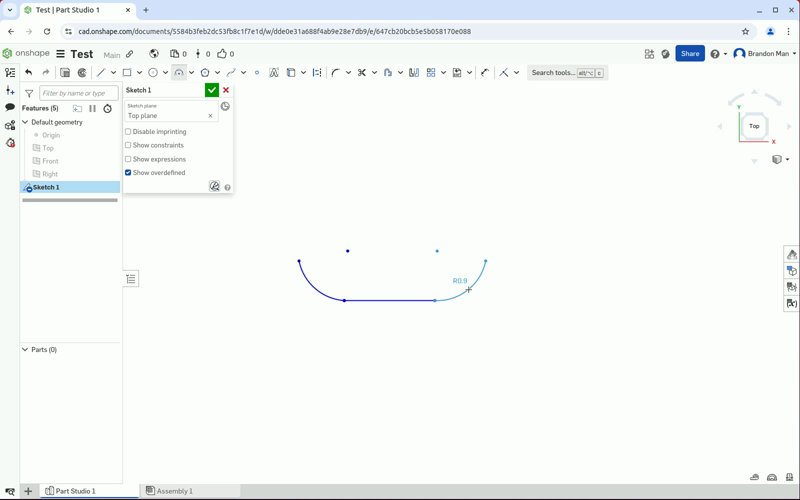
scroll(-6)
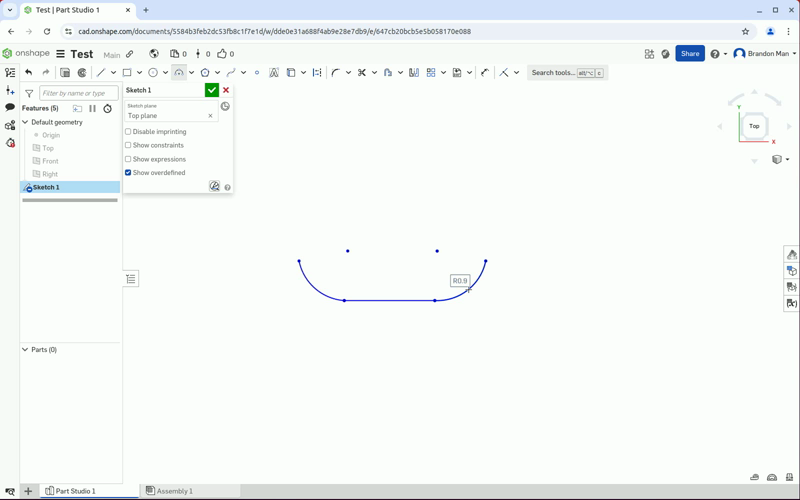
scroll(-6)
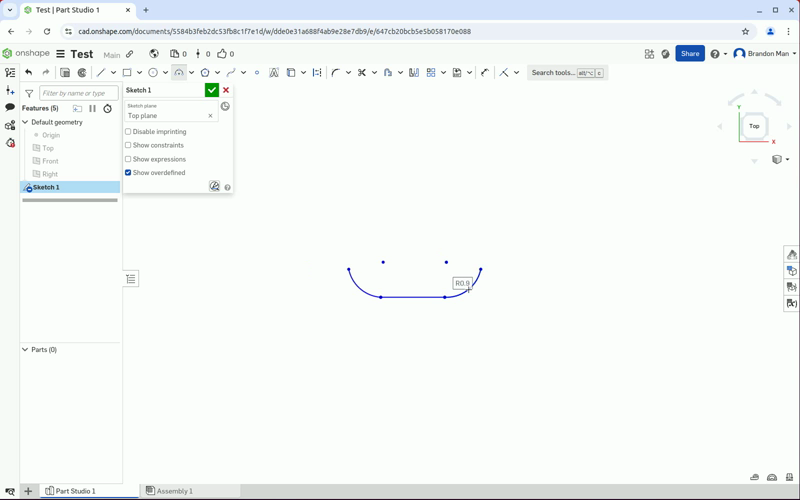
scroll(-6)
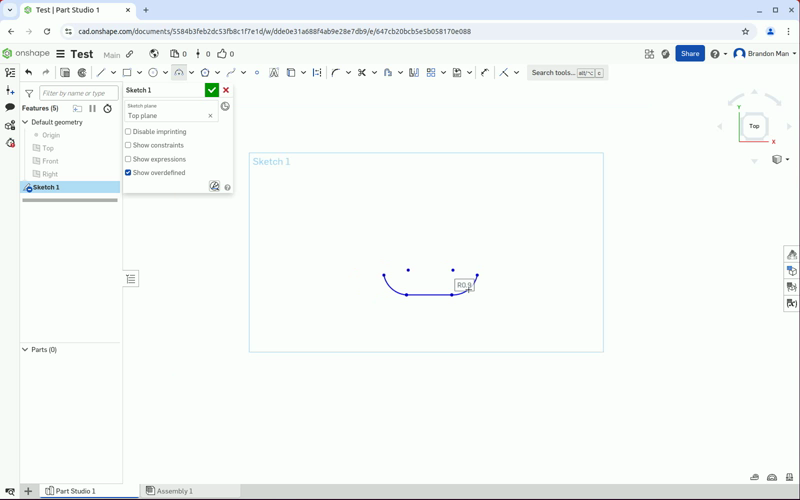
scroll(-6)
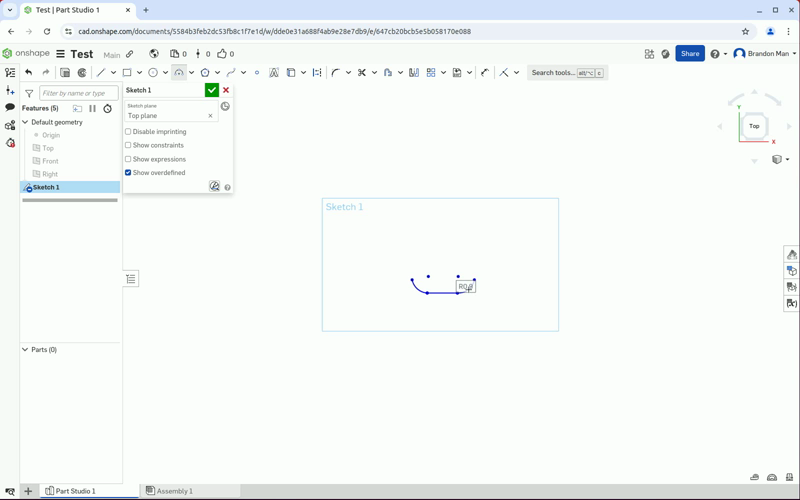
scroll(-6)
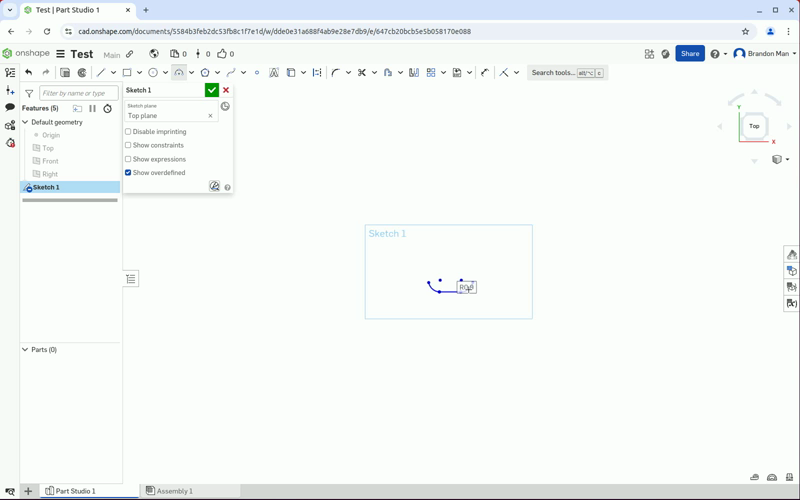
scroll(-6)
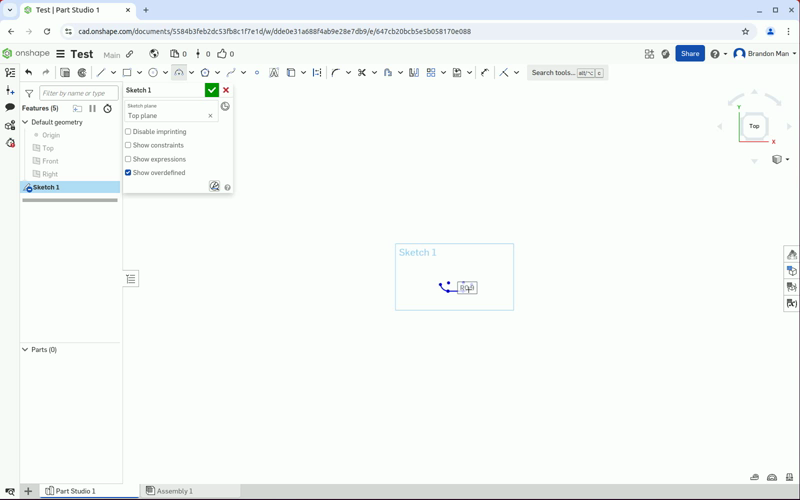
scroll(-6)
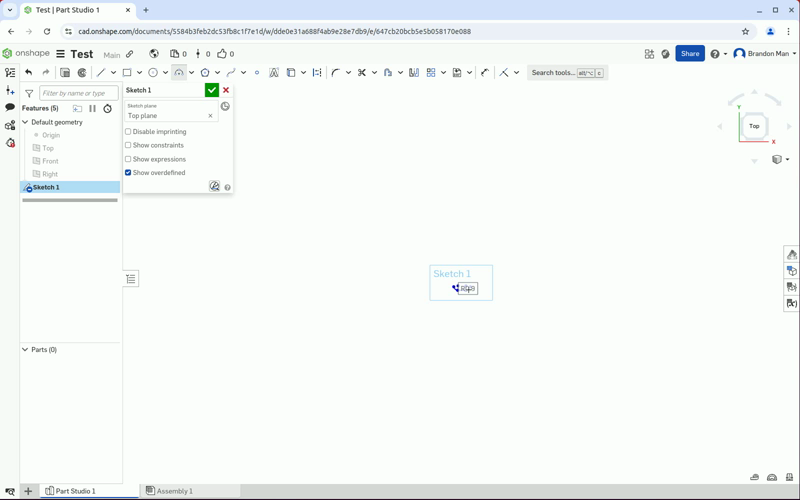
key_up(shift)
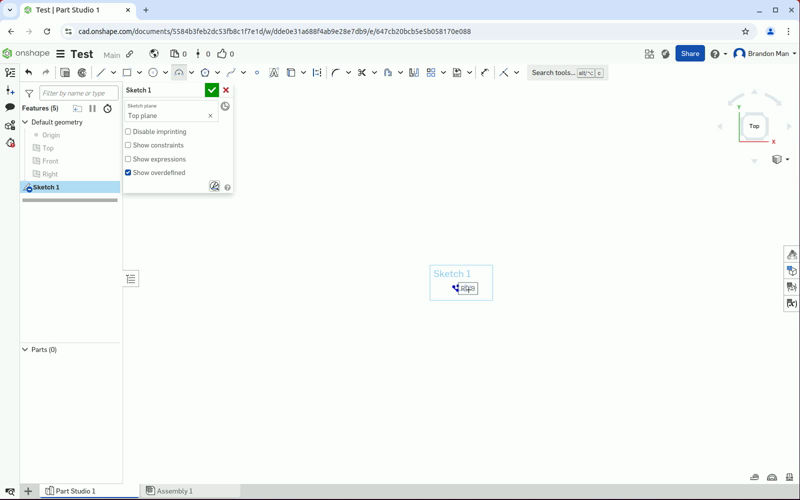
key(esc)
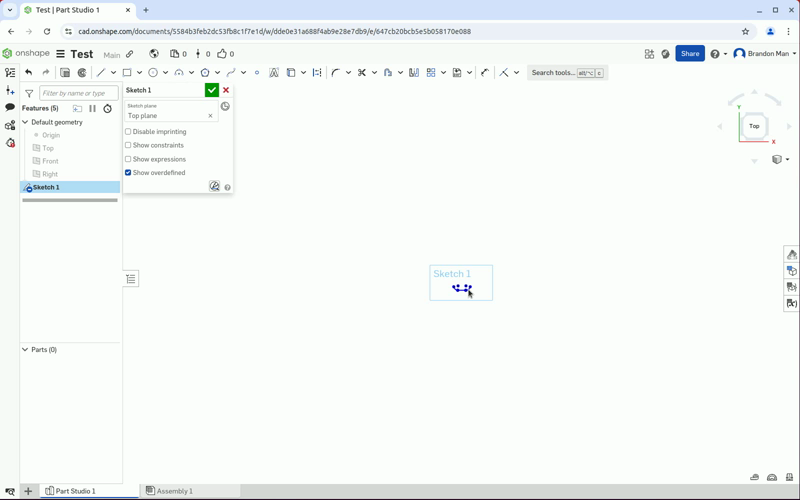
key(l)
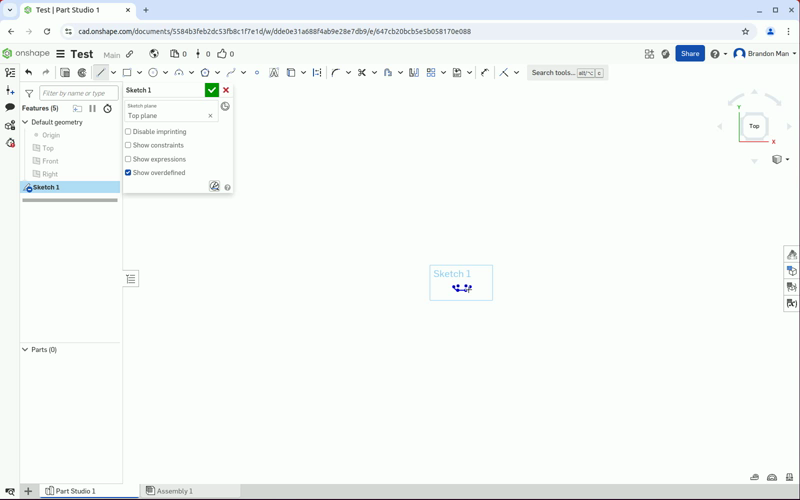
mouse_move(470, 286)
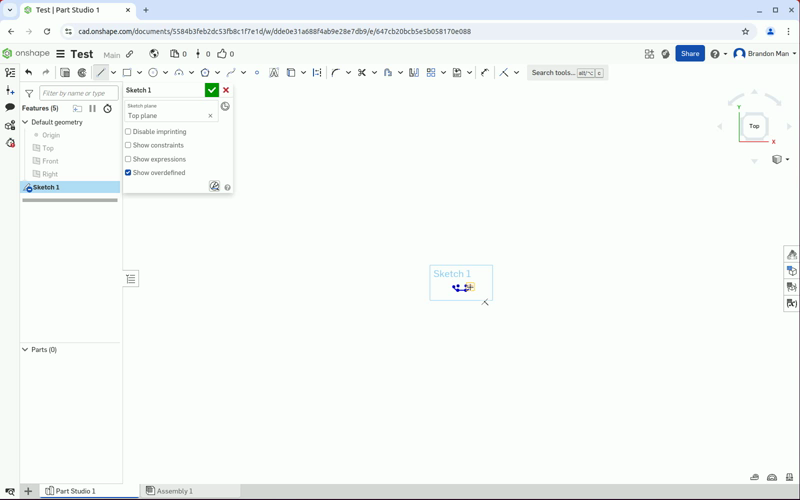
scroll(6)
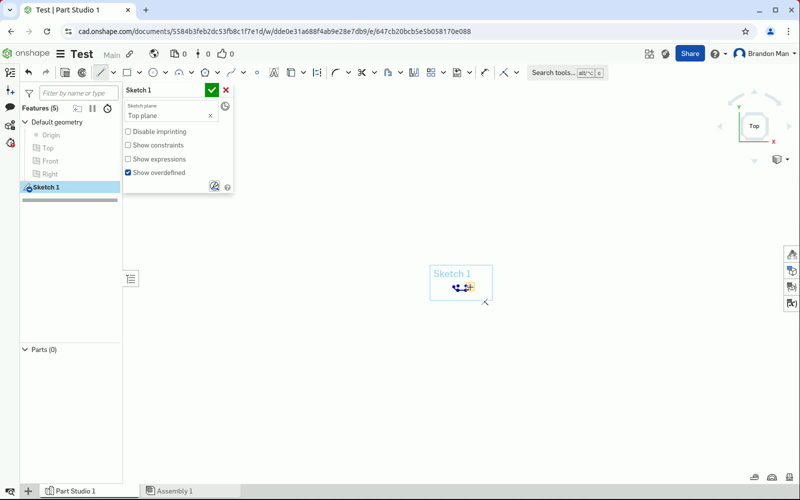
scroll(6)
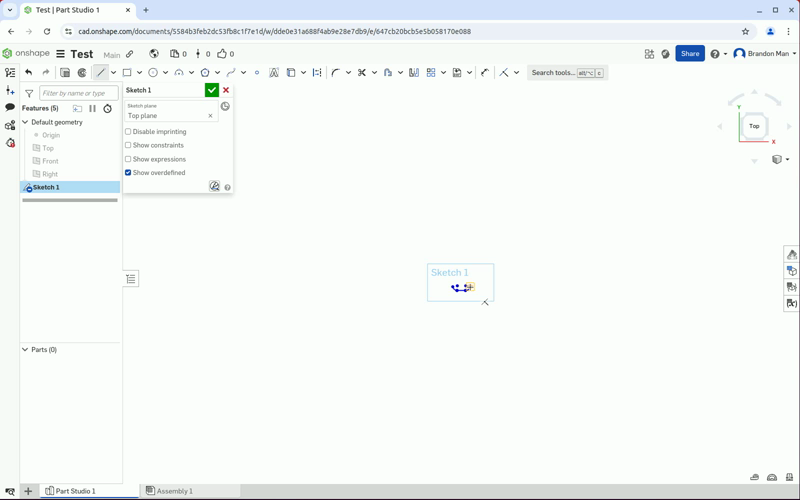
scroll(6)
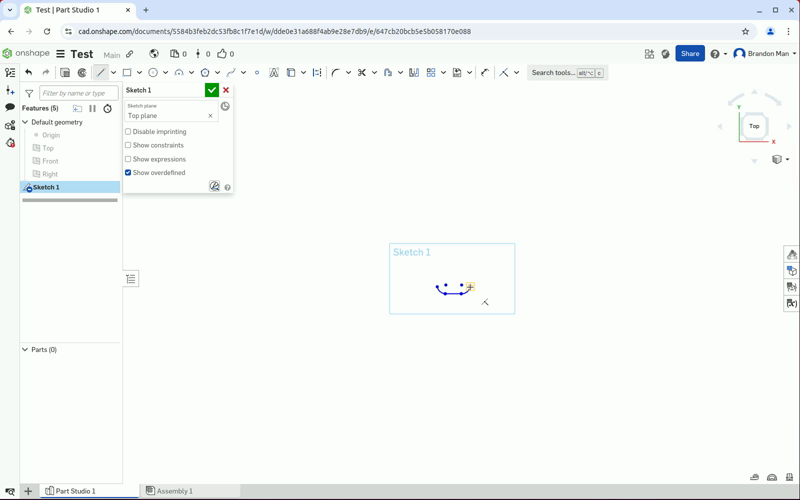
scroll(6)
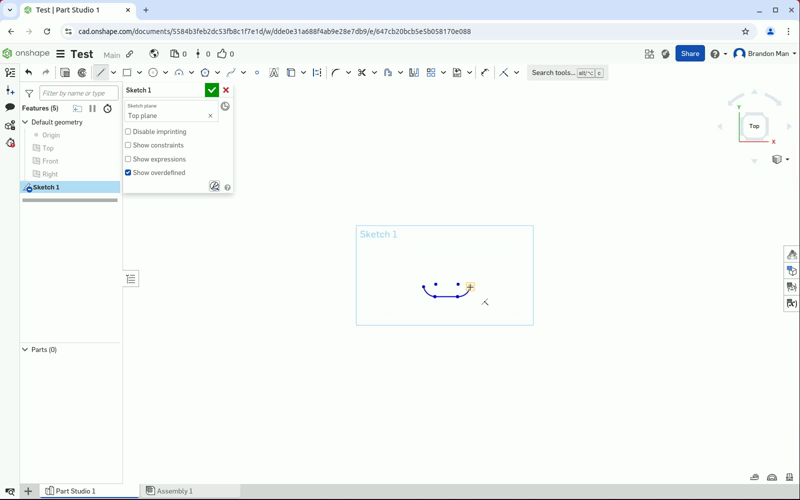
scroll(6)
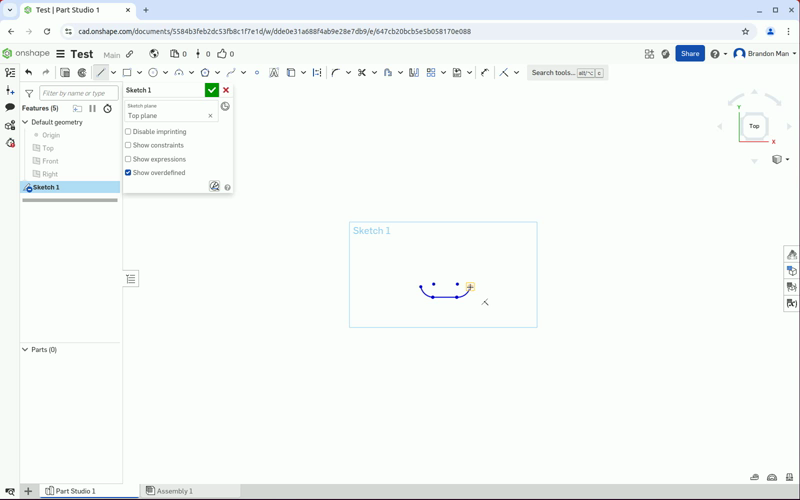
scroll(6)
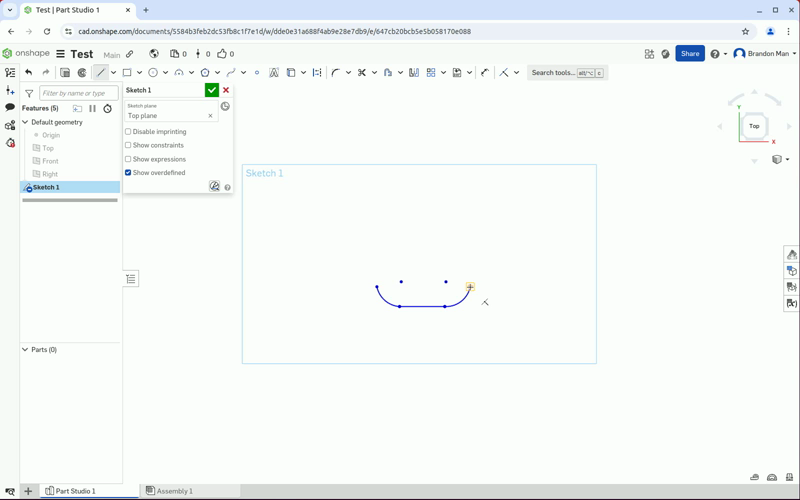
scroll(6)
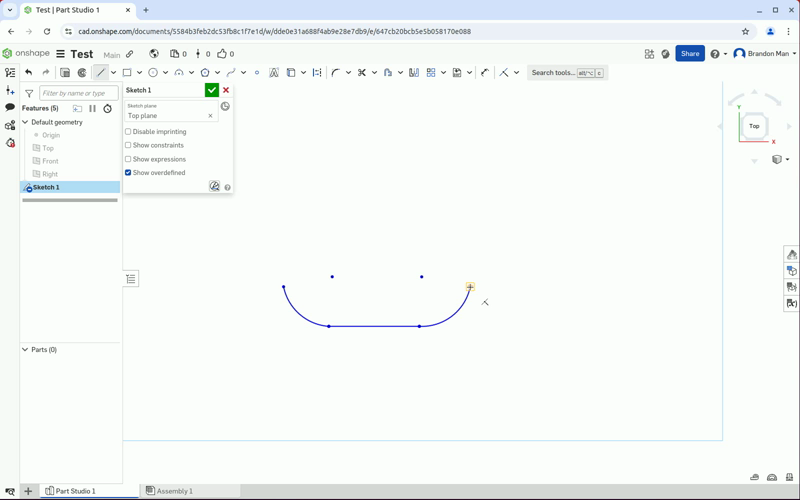
click(470, 286)
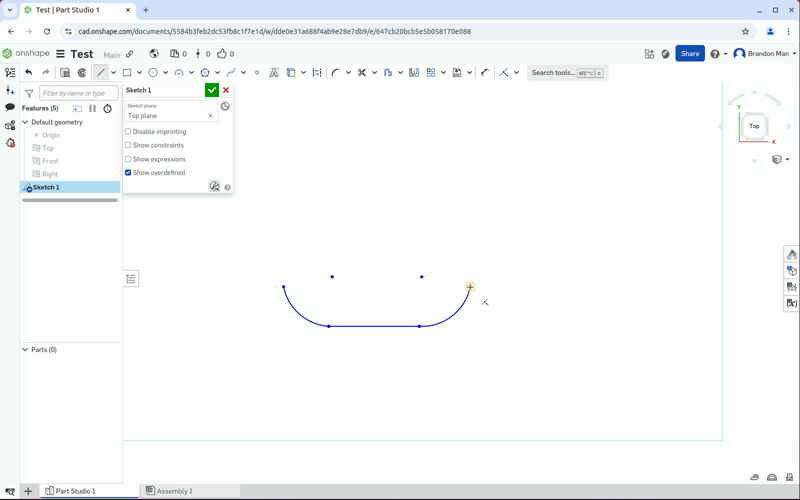
scroll(-6)
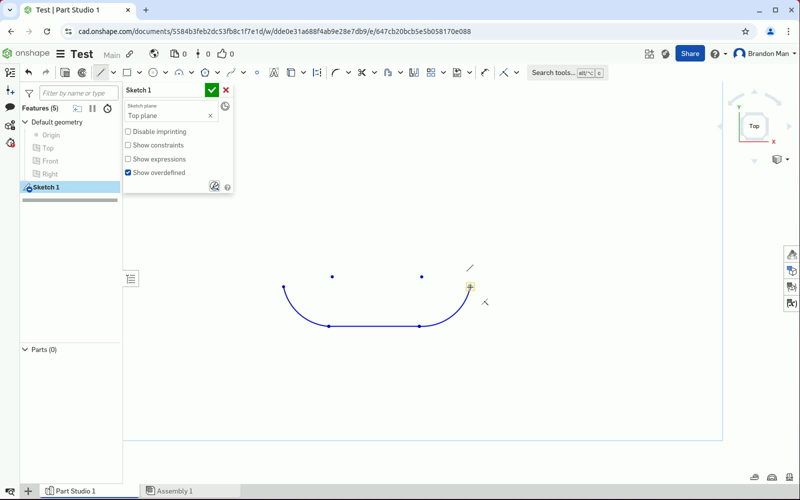
scroll(-6)
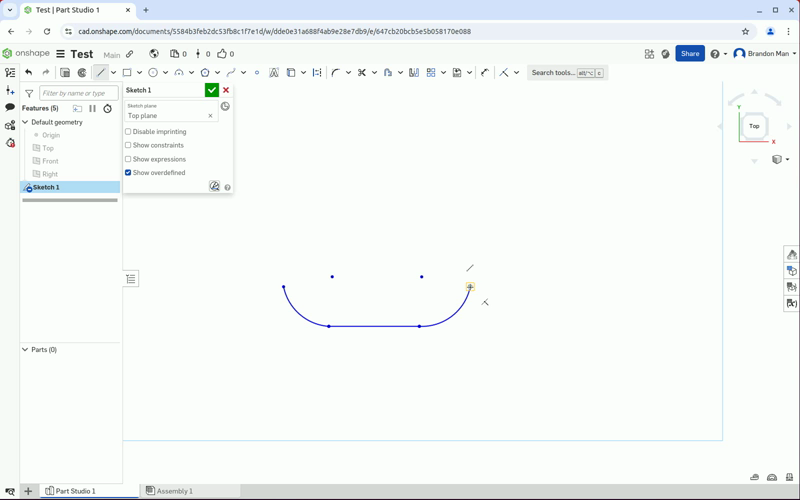
scroll(-6)
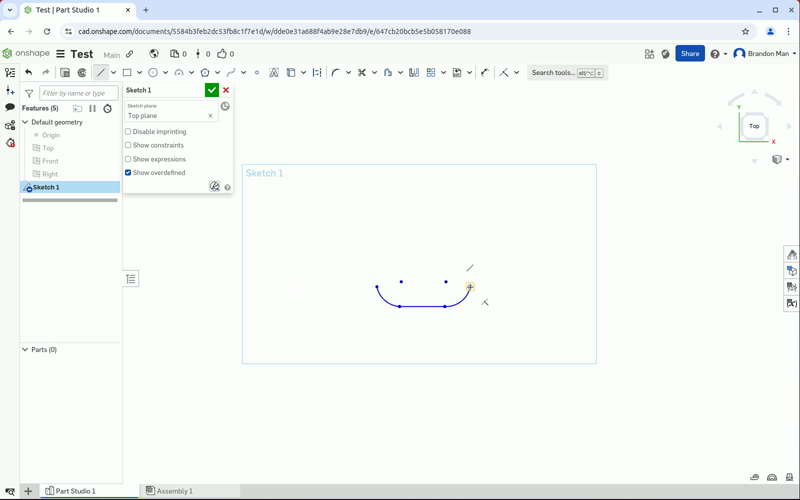
scroll(-6)
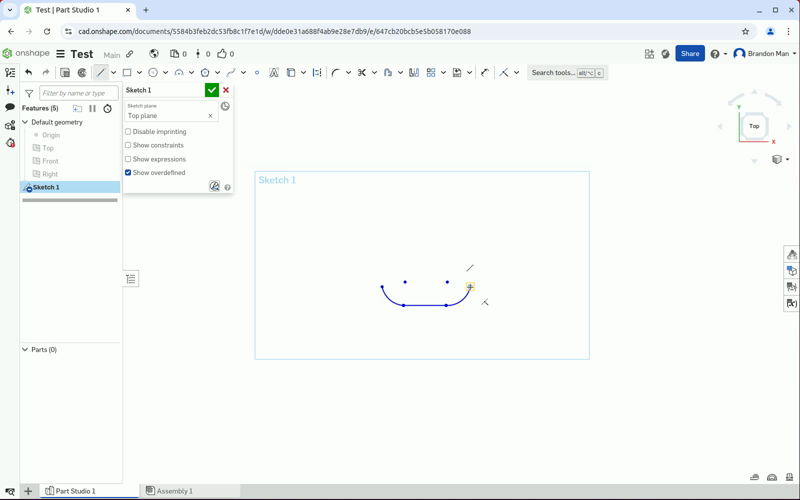
scroll(-6)
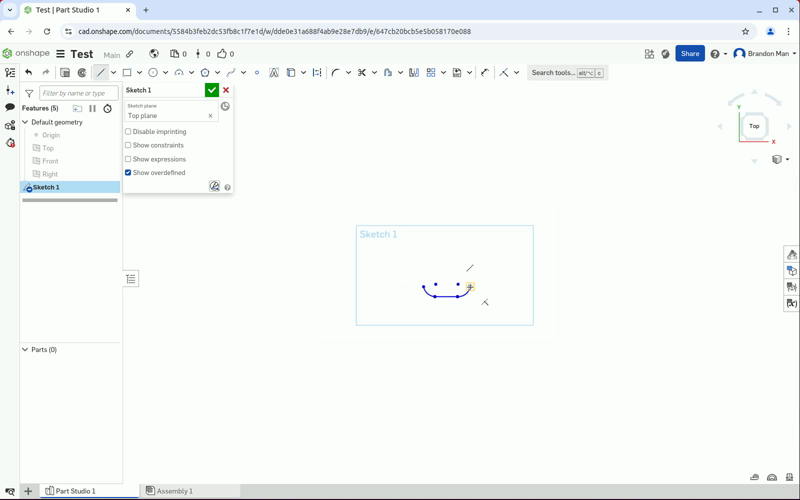
scroll(-6)
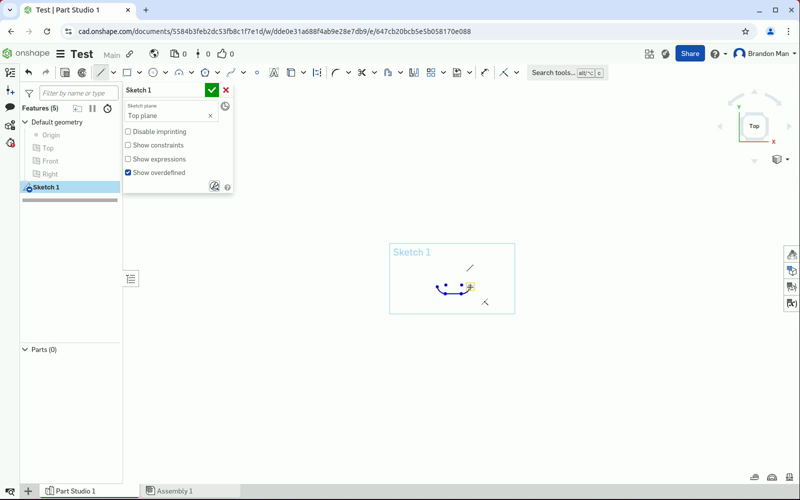
scroll(-6)
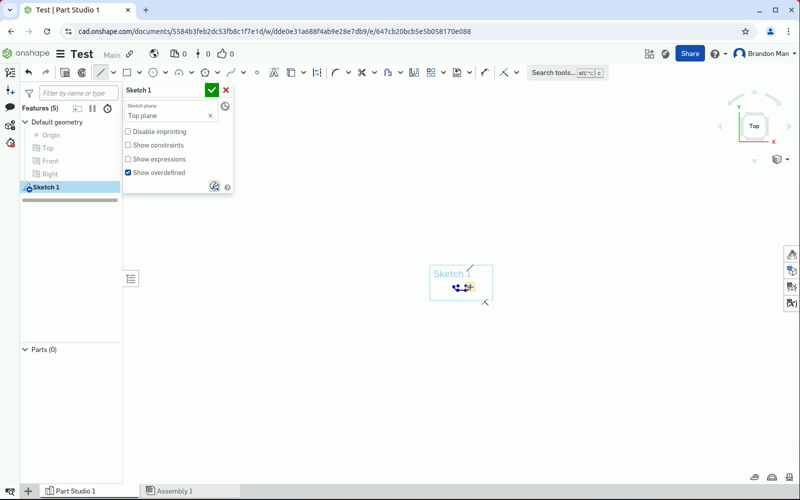
key_down(shift)
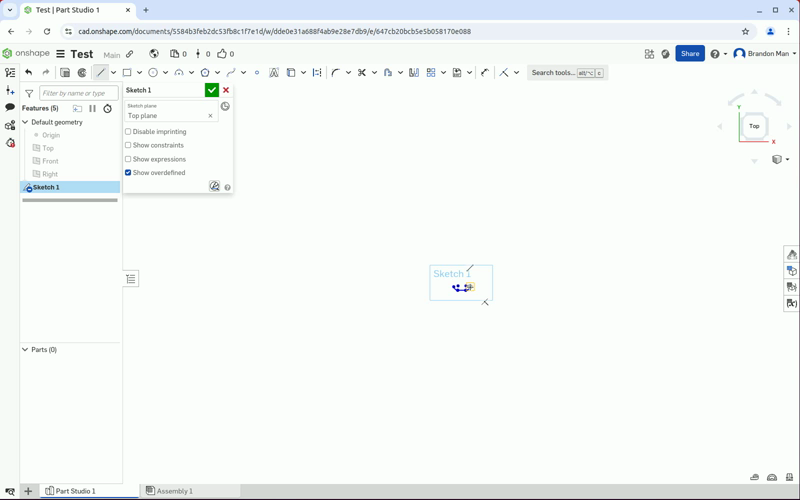
mouse_move(500, 286)
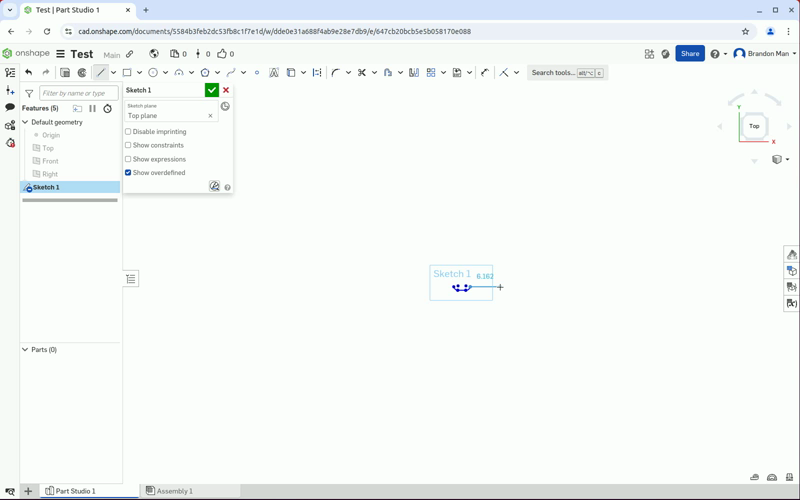
mouse_move(470, 278)
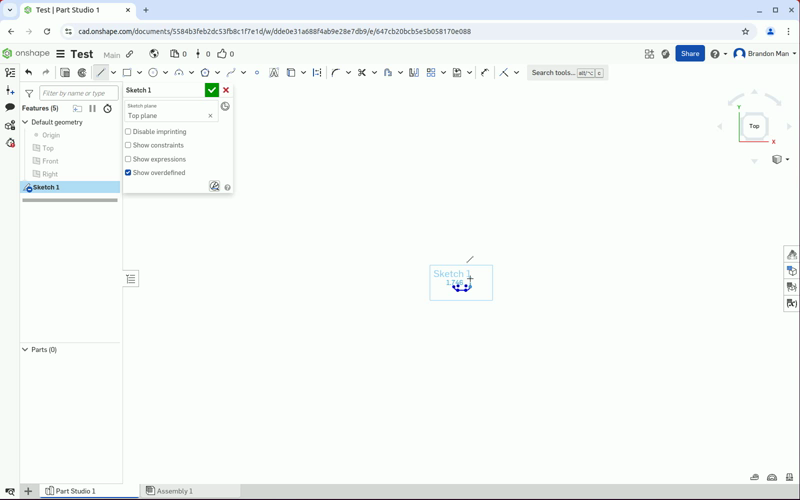
click(470, 278)
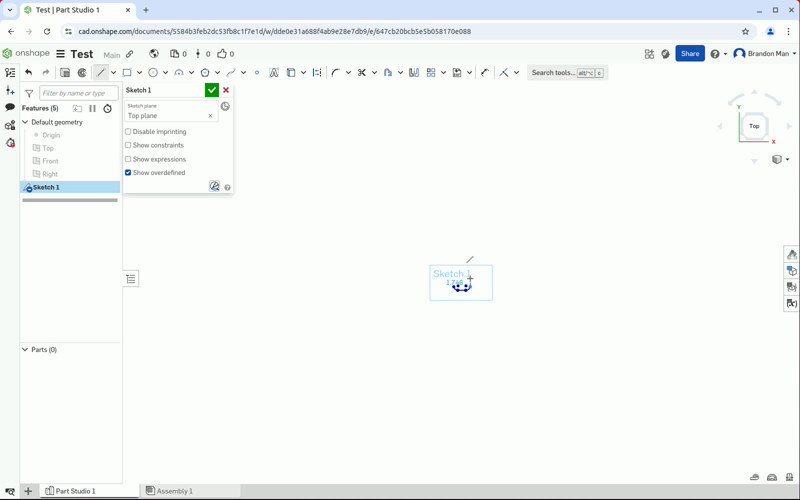
key_up(shift)
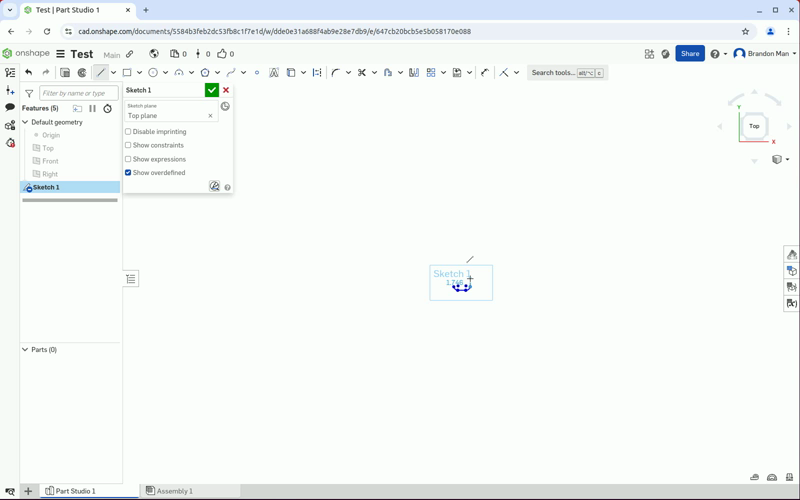
key(esc)
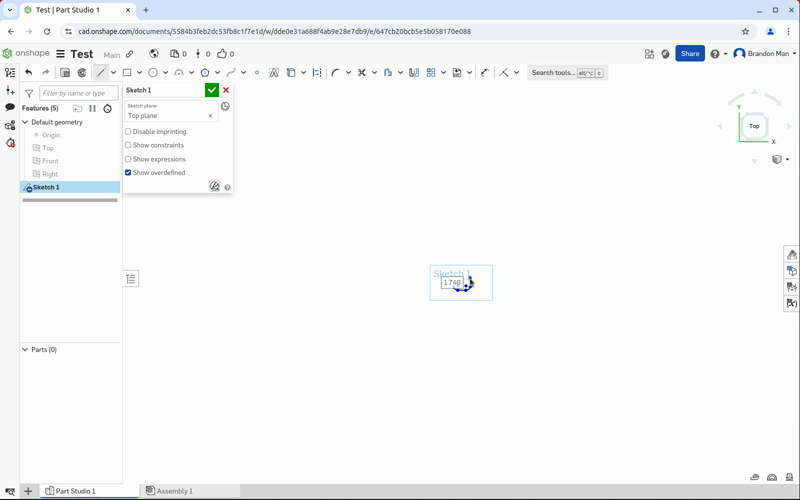
key(a)
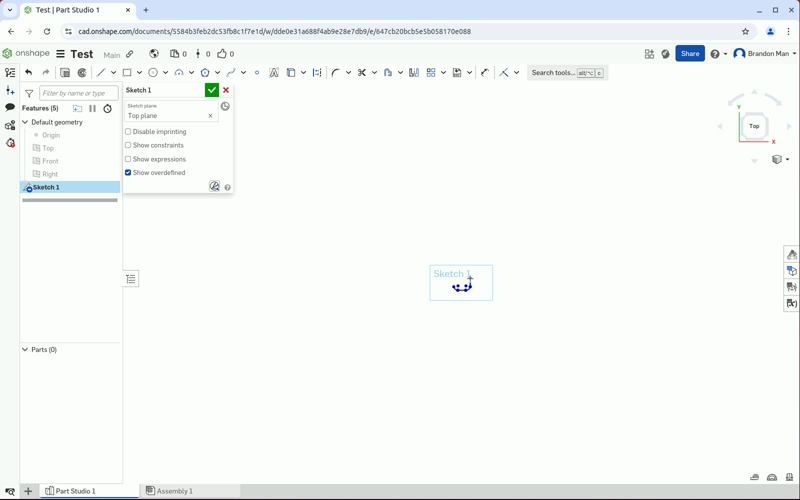
mouse_move(470, 278)
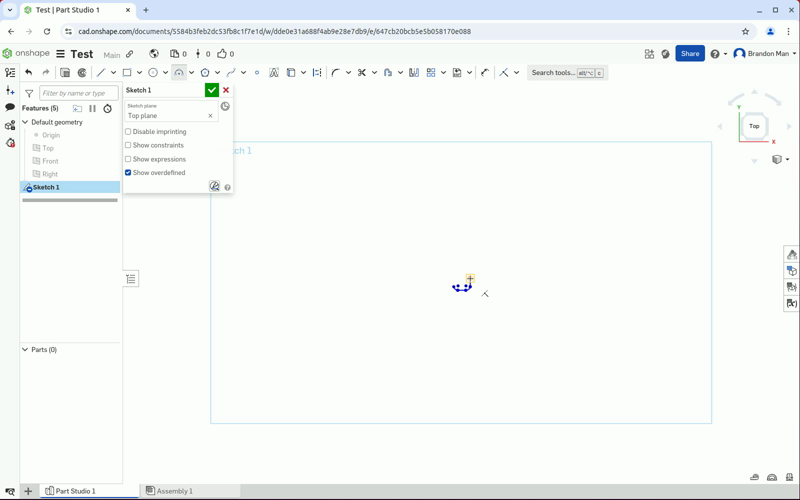
click(470, 278)
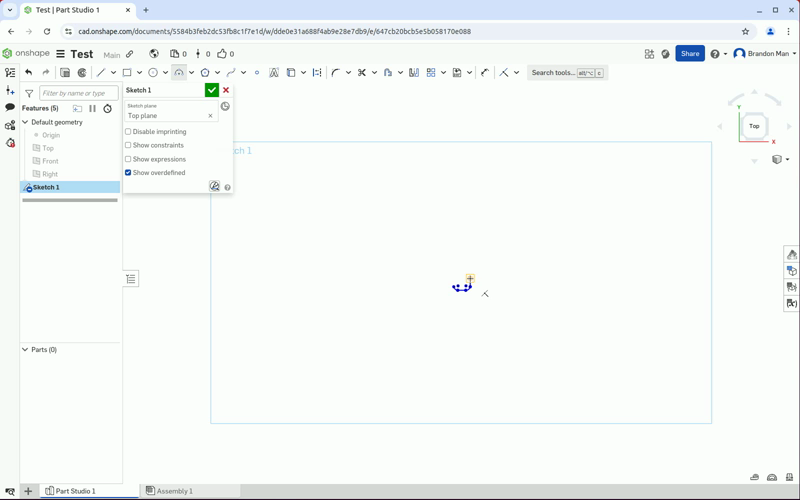
key_down(shift)
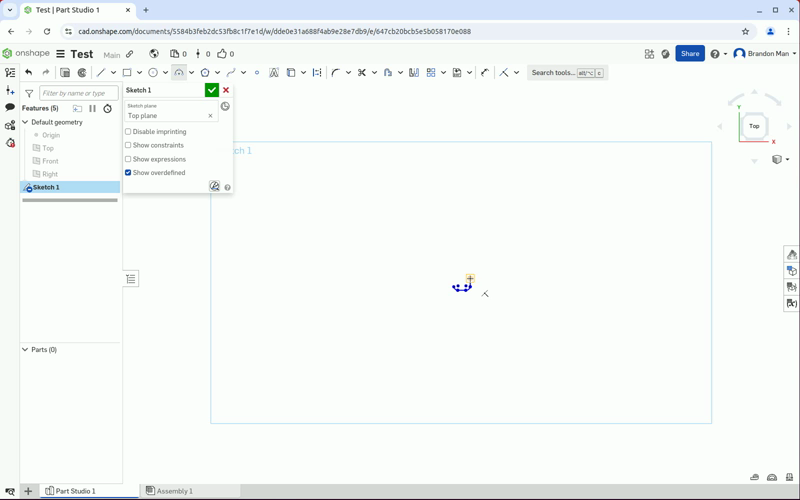
mouse_move(465, 274)
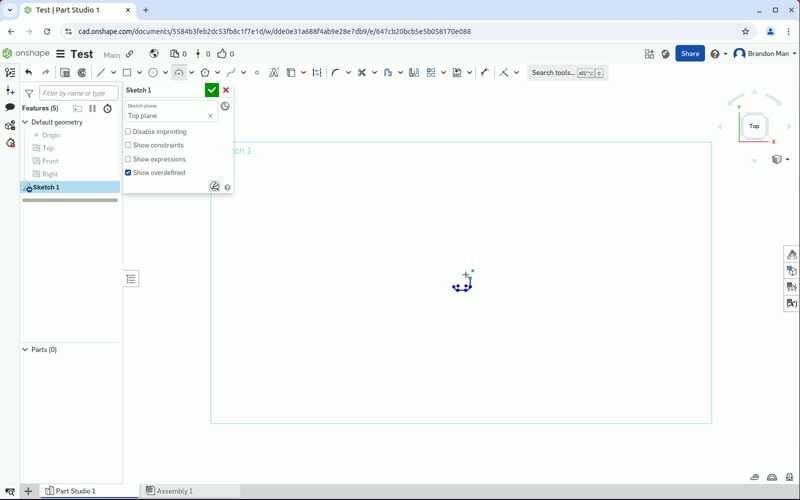
scroll(6)
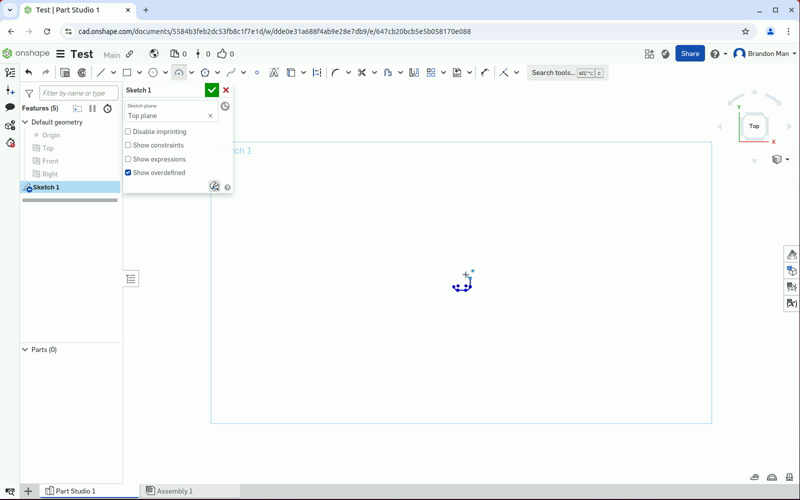
scroll(6)
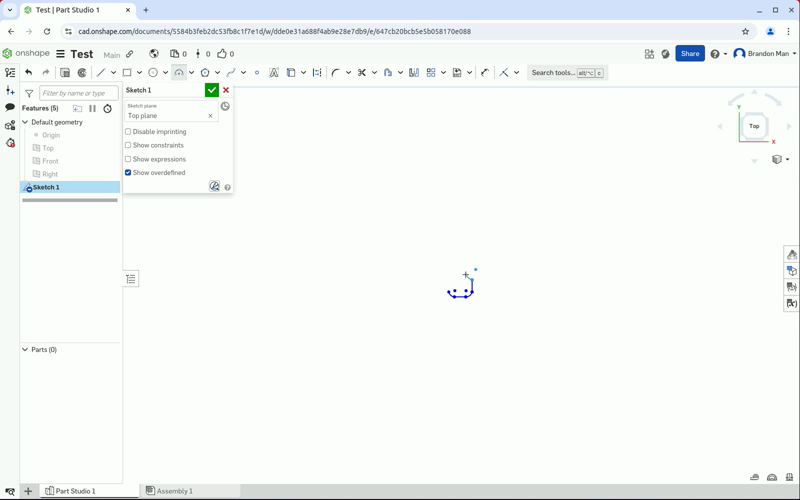
scroll(6)
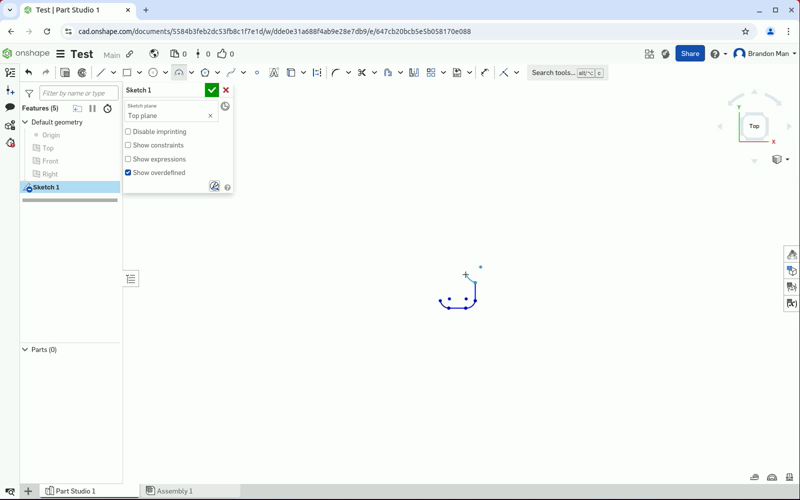
scroll(6)
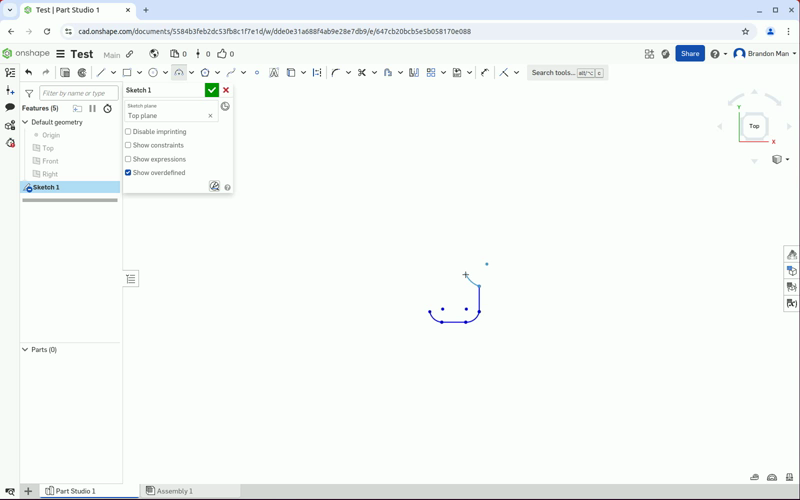
scroll(6)
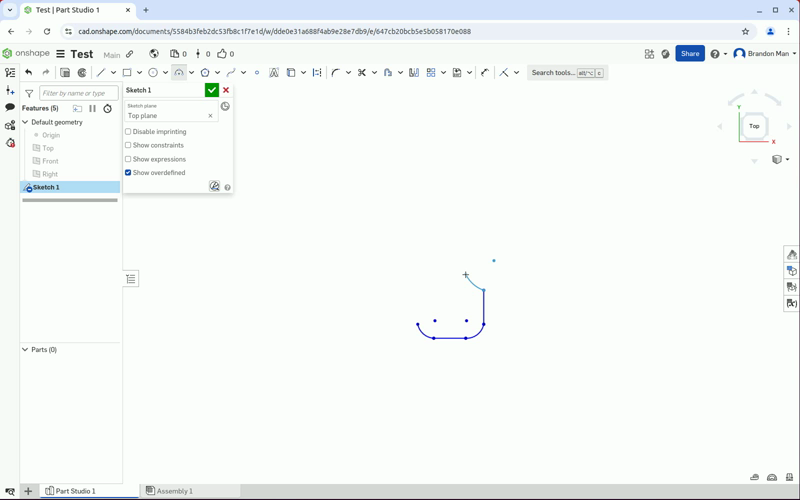
scroll(6)
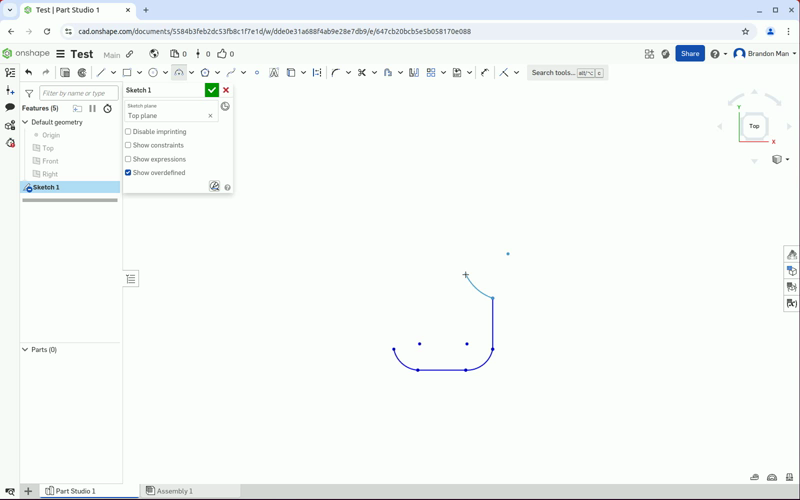
scroll(6)
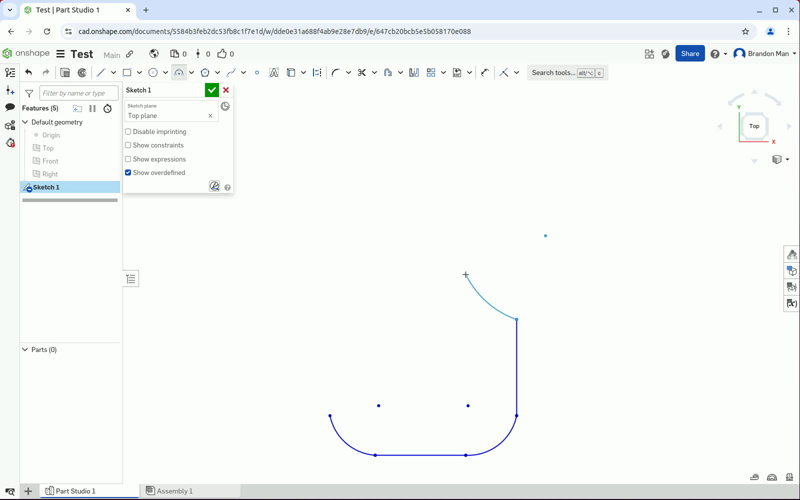
click(465, 274)
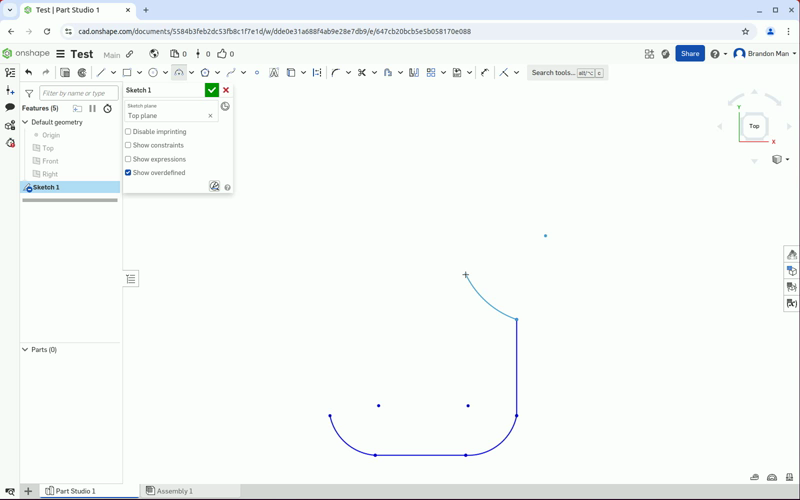
scroll(-6)
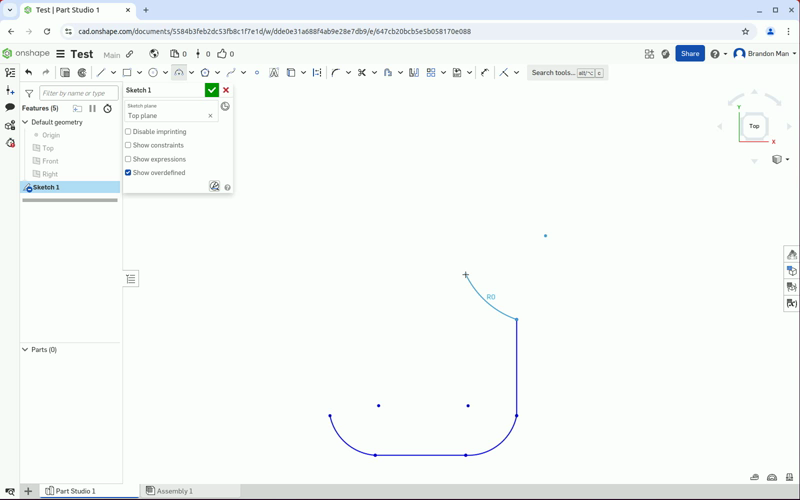
scroll(-6)
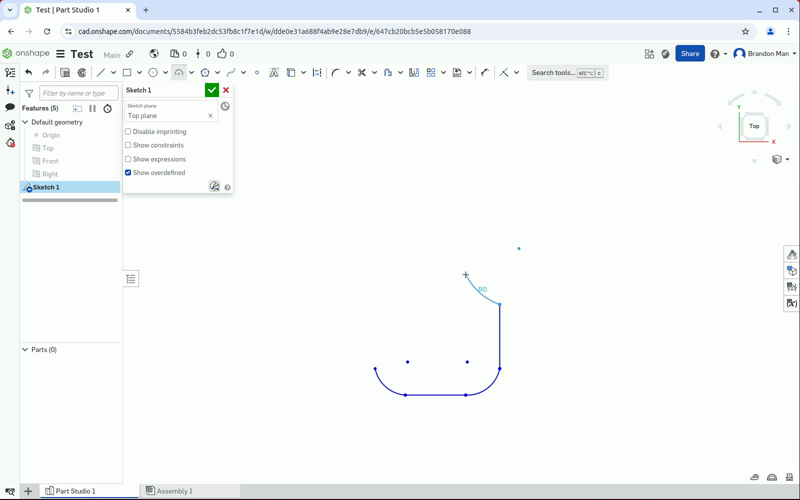
scroll(-6)
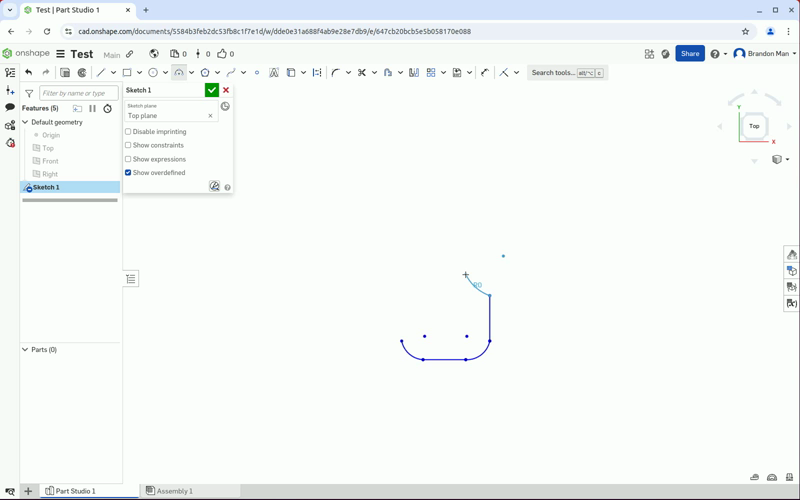
scroll(-6)
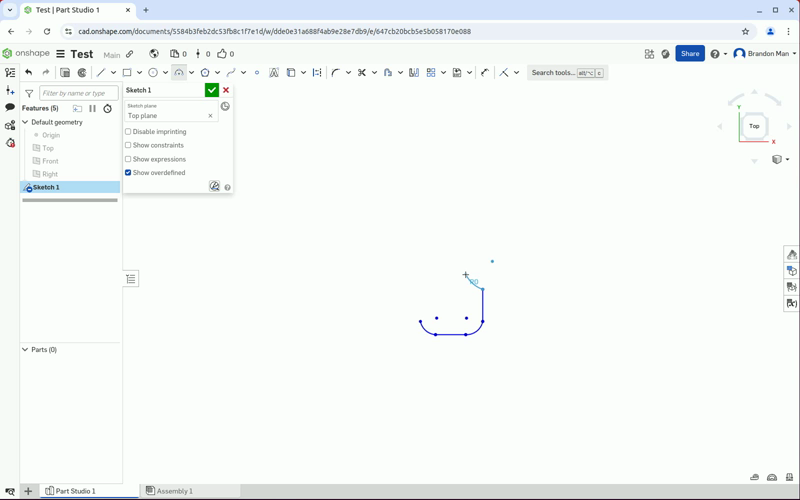
scroll(-6)
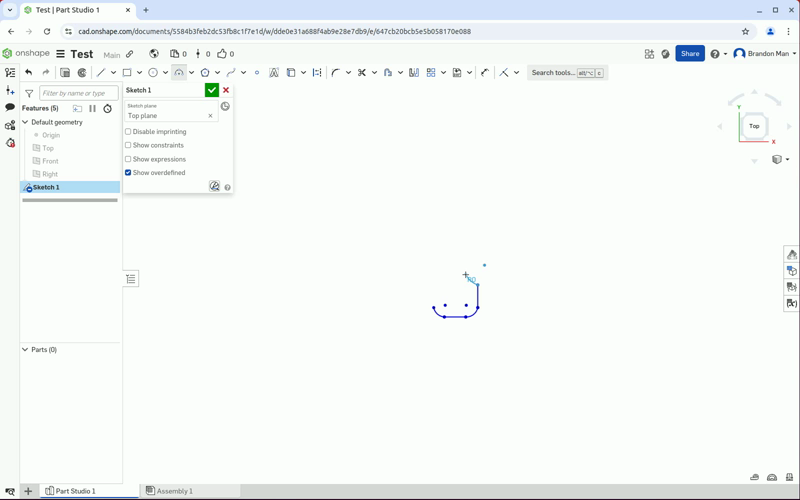
scroll(-6)
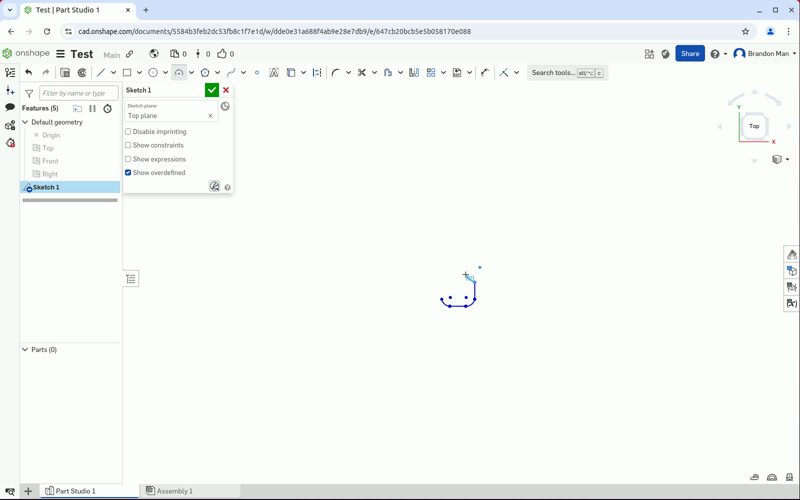
scroll(-6)
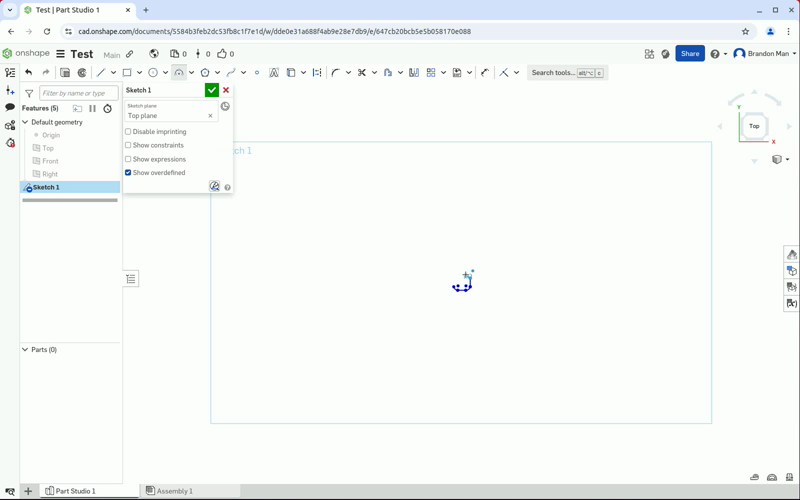
mouse_move(468, 275)
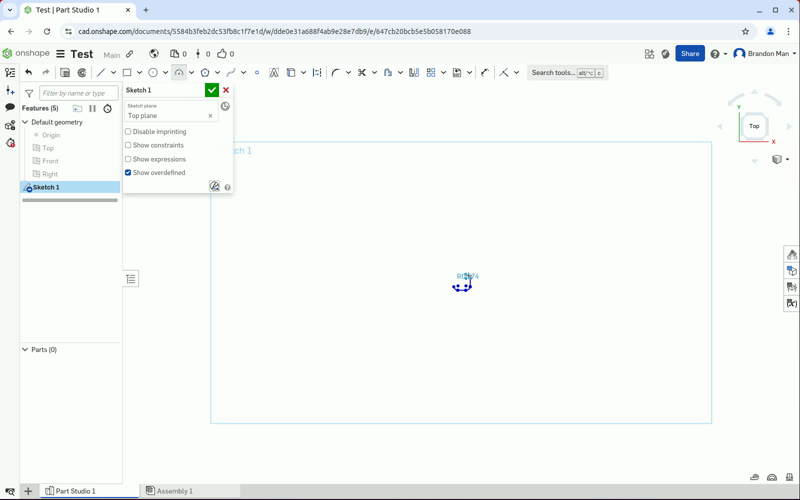
scroll(6)
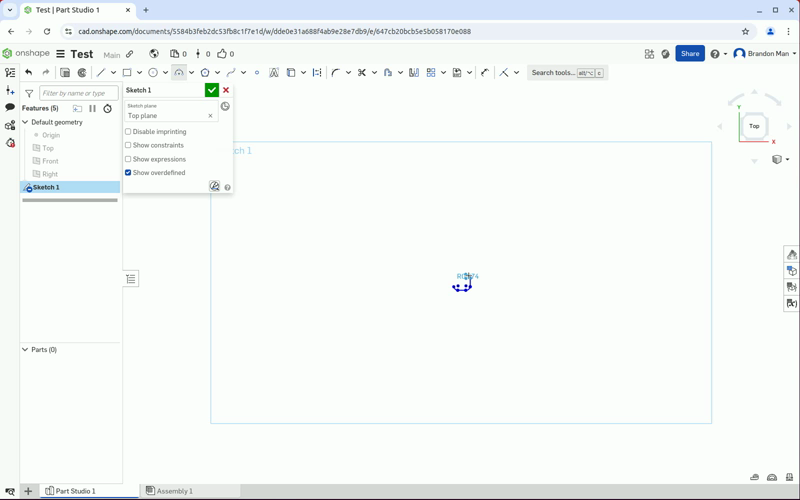
scroll(6)
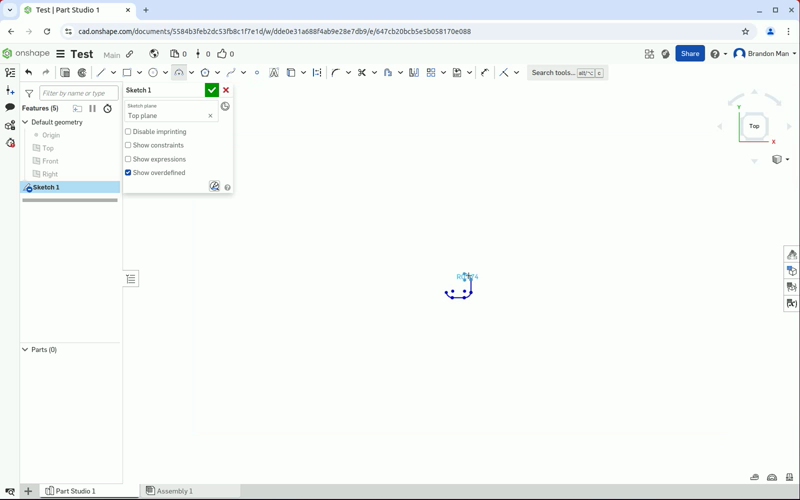
scroll(6)
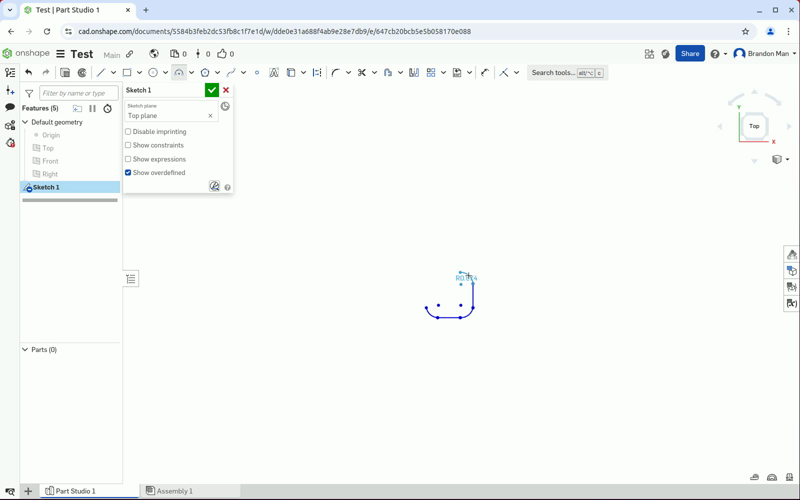
scroll(6)
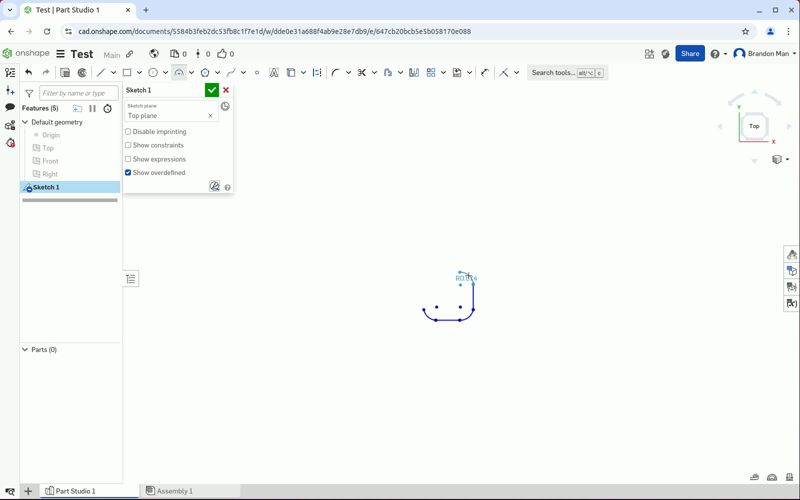
scroll(6)
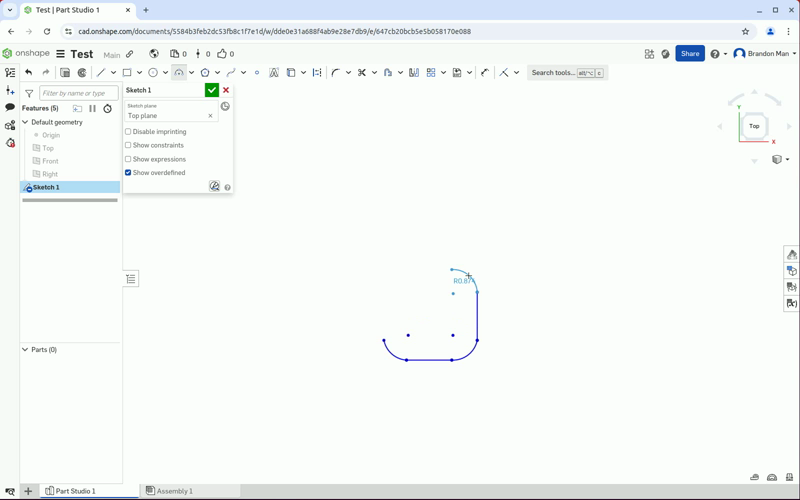
scroll(6)
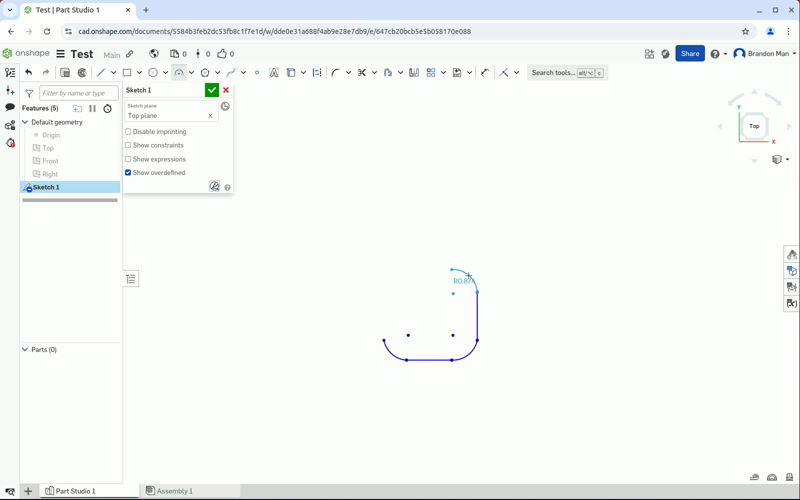
scroll(6)
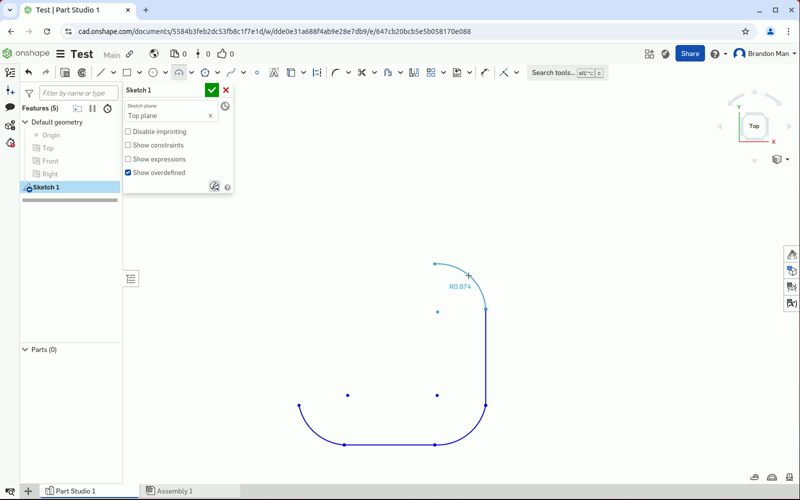
click(468, 275)
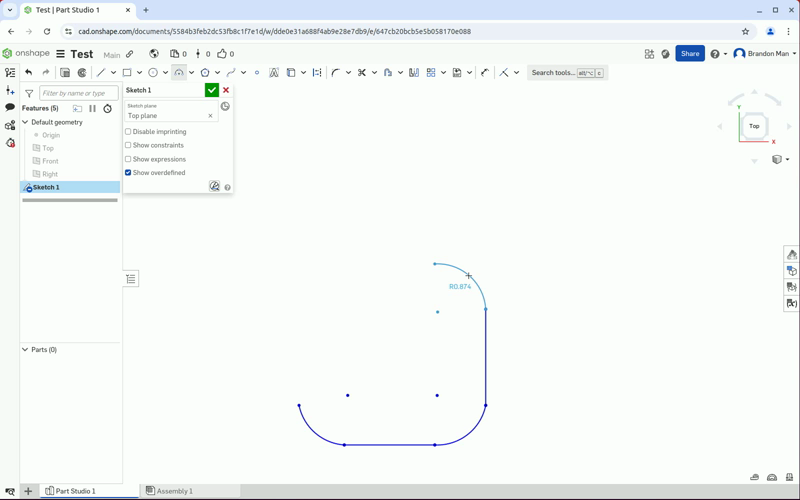
scroll(-6)
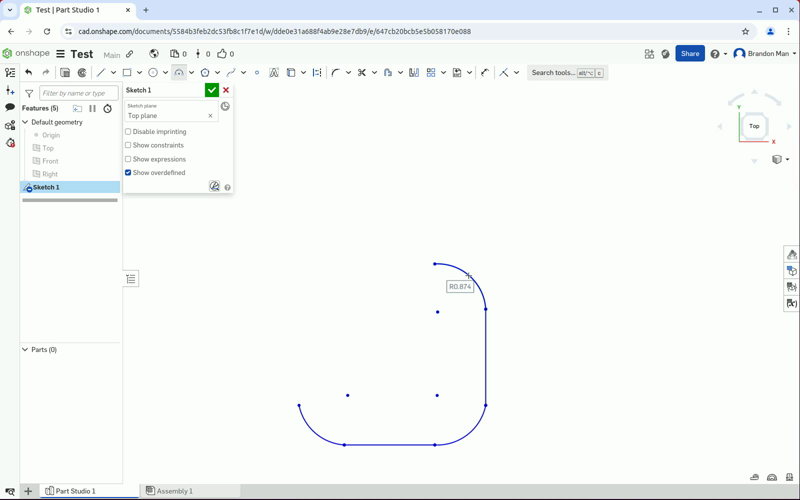
scroll(-6)
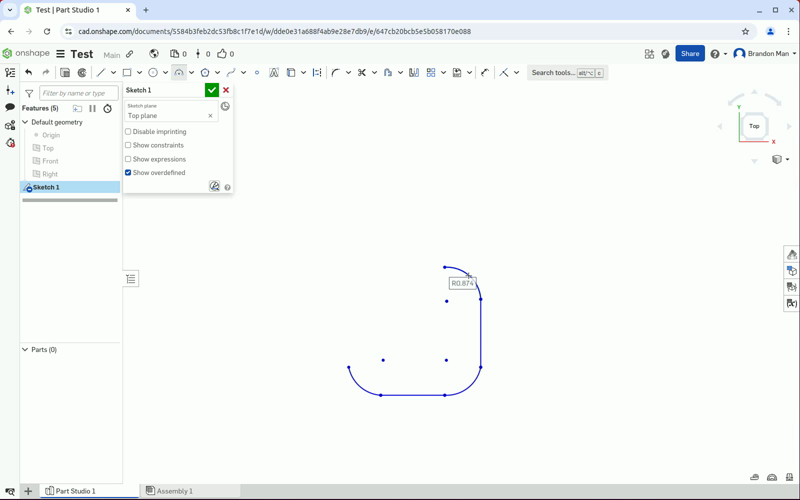
scroll(-6)
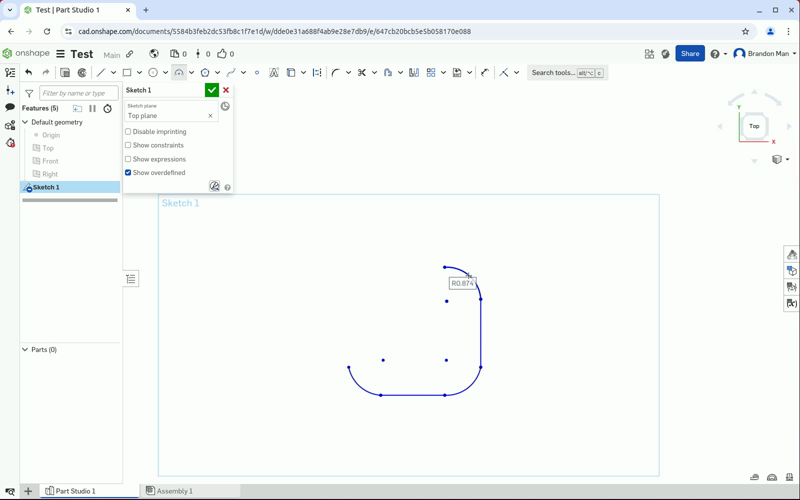
scroll(-6)
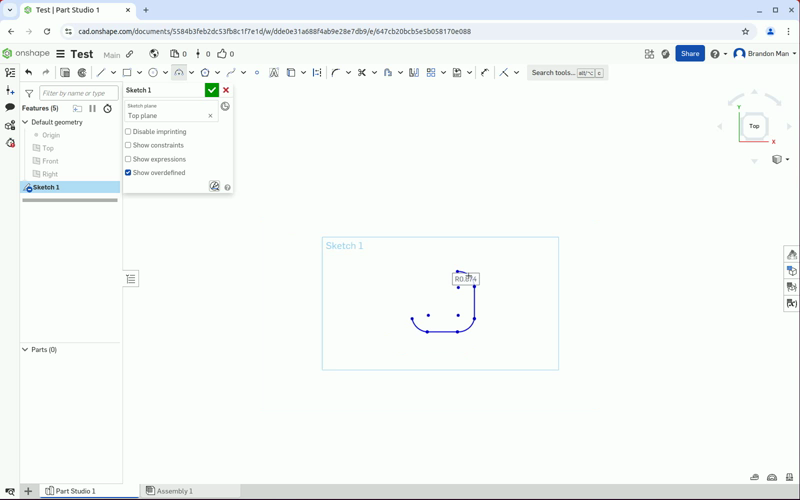
scroll(-6)
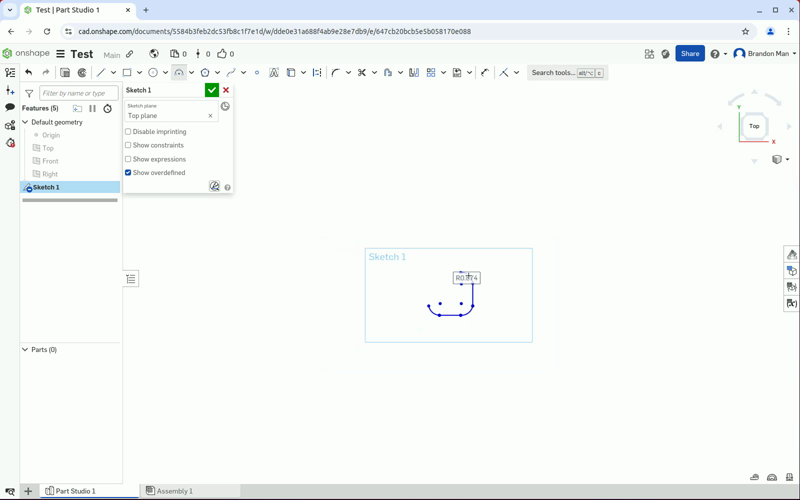
scroll(-6)
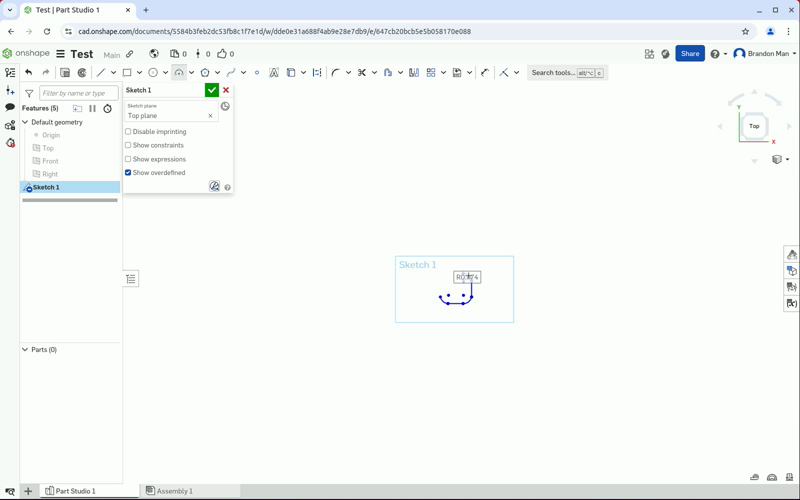
scroll(-6)
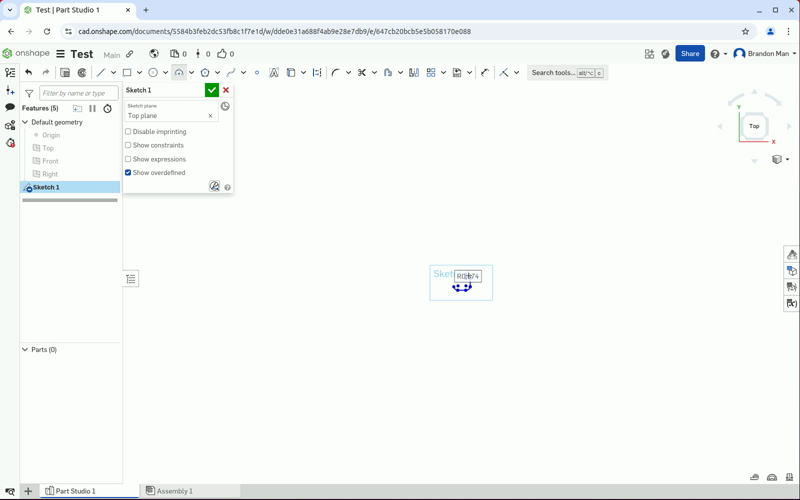
key_up(shift)
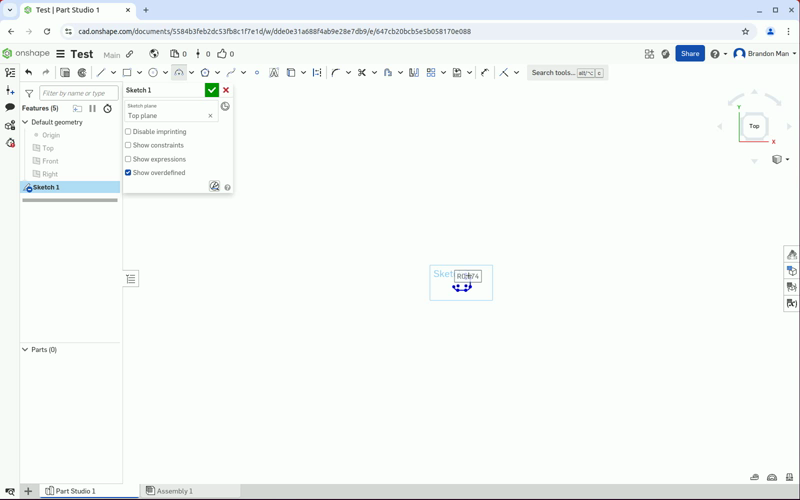
key(esc)
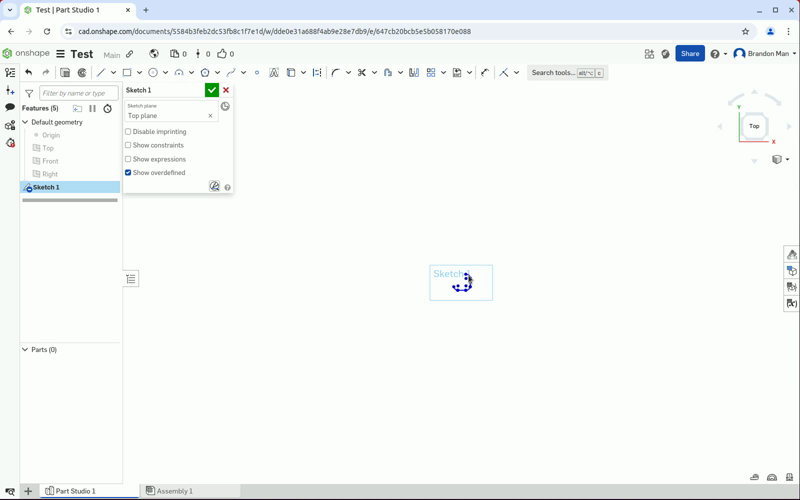
key(l)
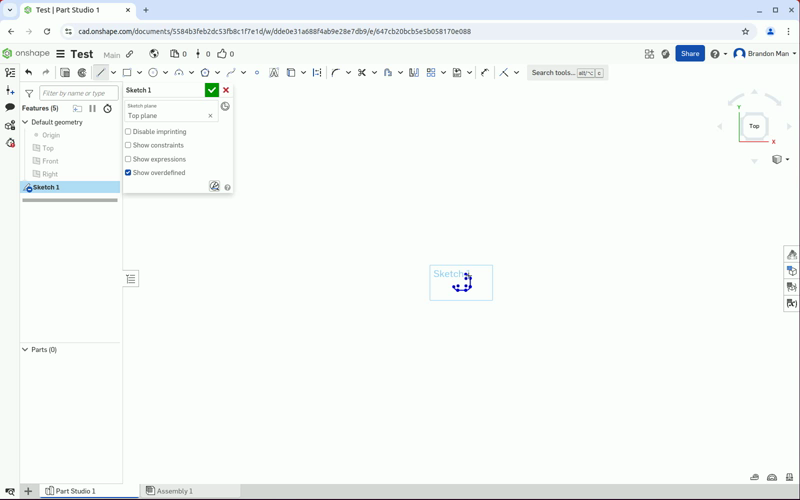
mouse_move(465, 274)
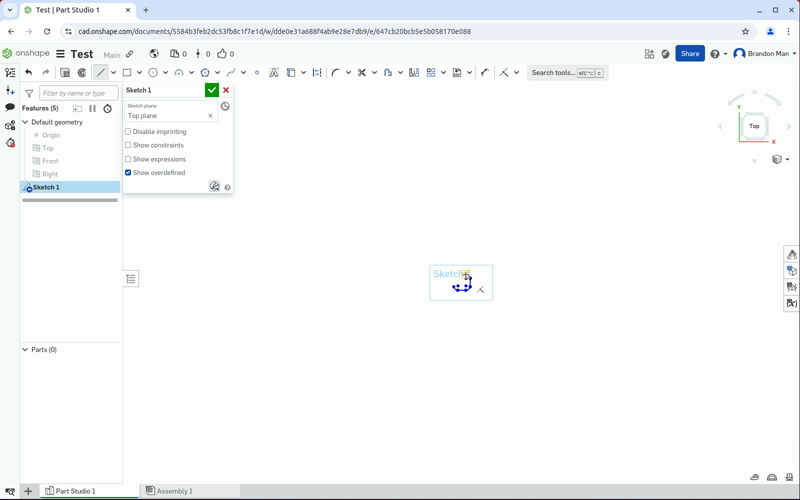
scroll(6)
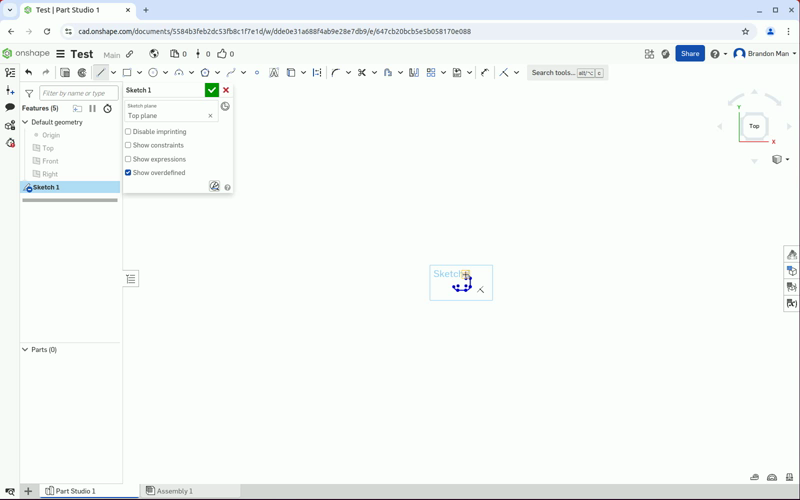
scroll(6)
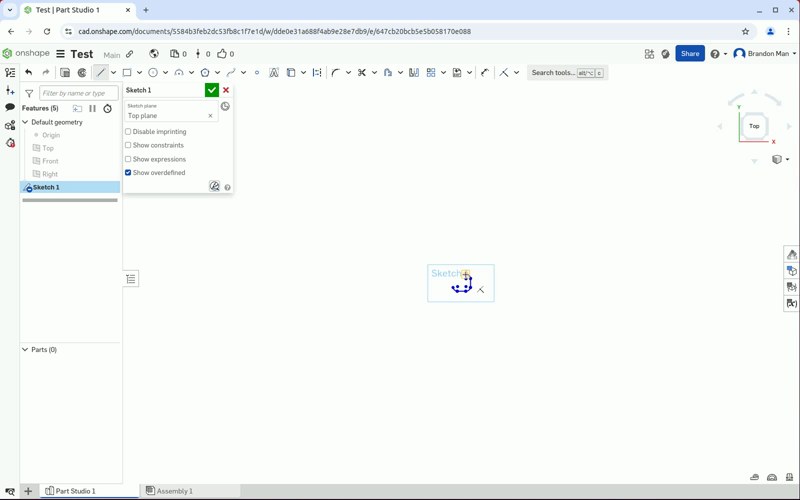
scroll(6)
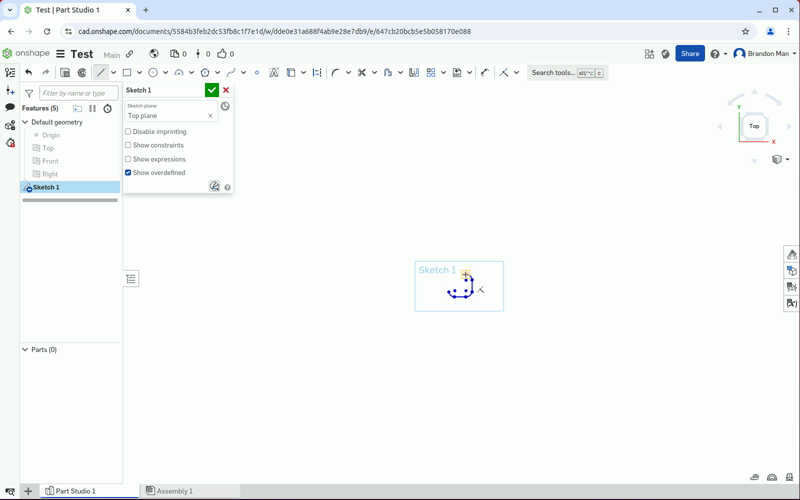
scroll(6)
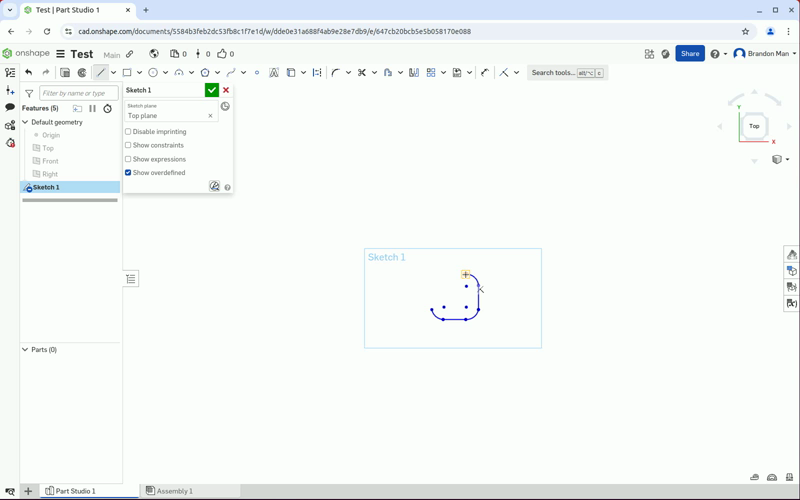
scroll(6)
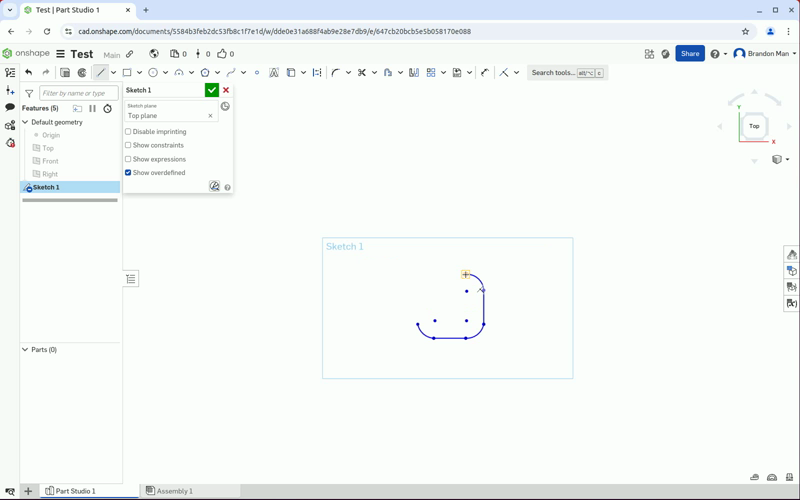
scroll(6)
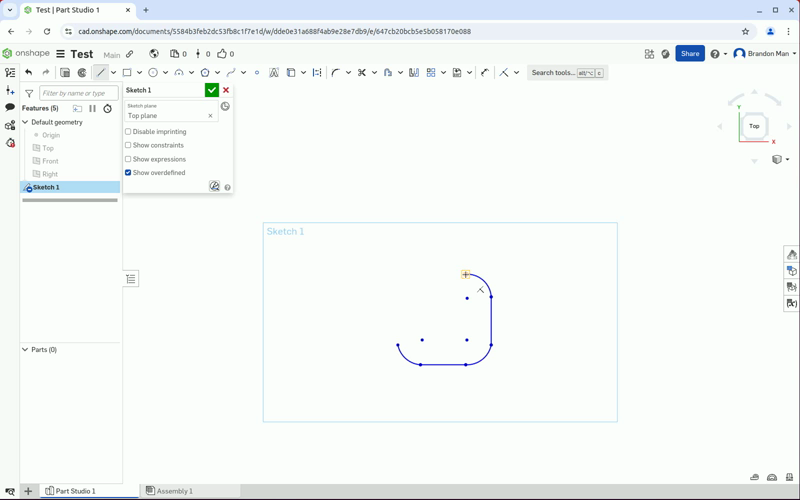
scroll(6)
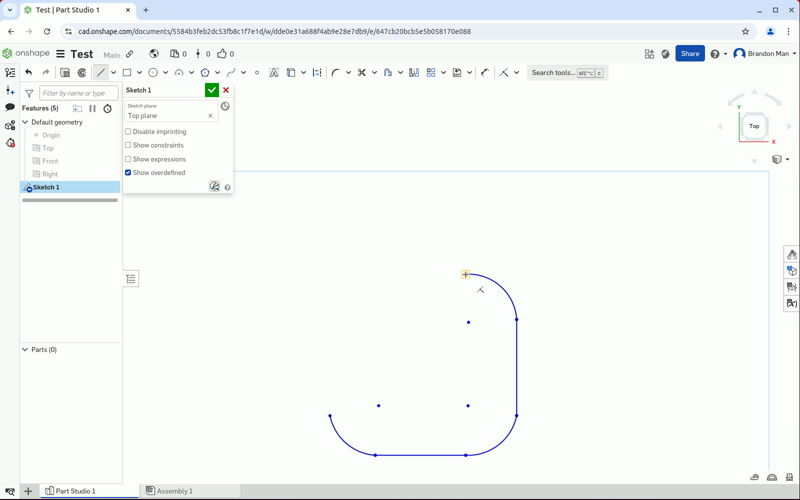
click(465, 274)
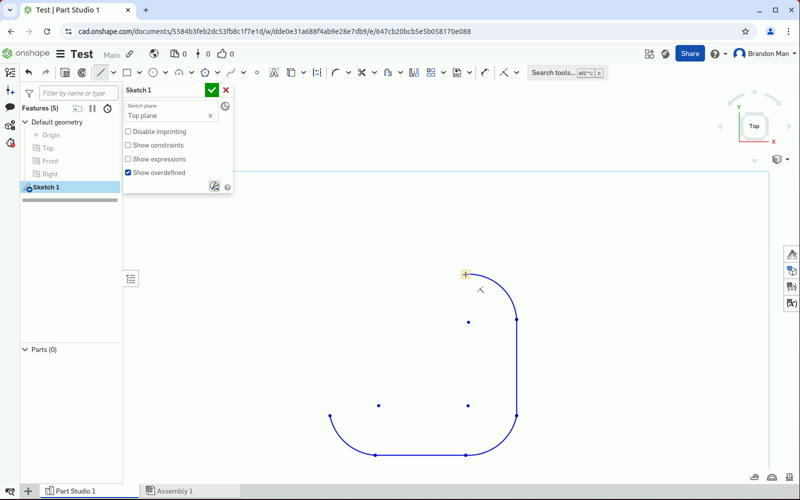
scroll(-6)
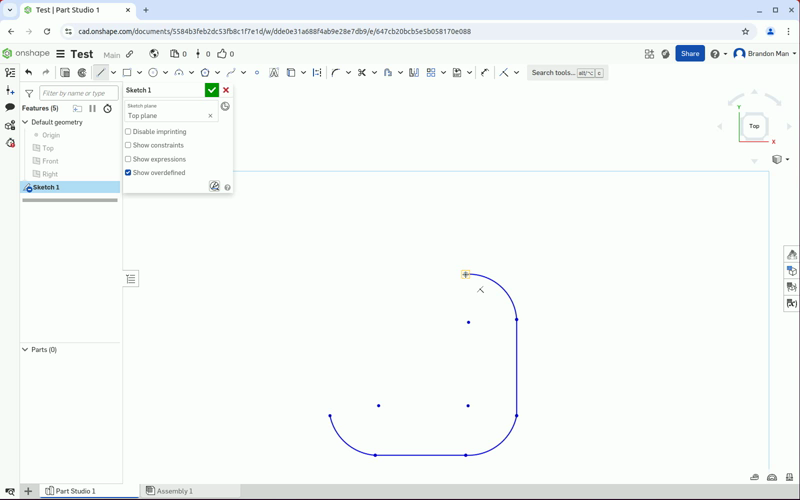
scroll(-6)
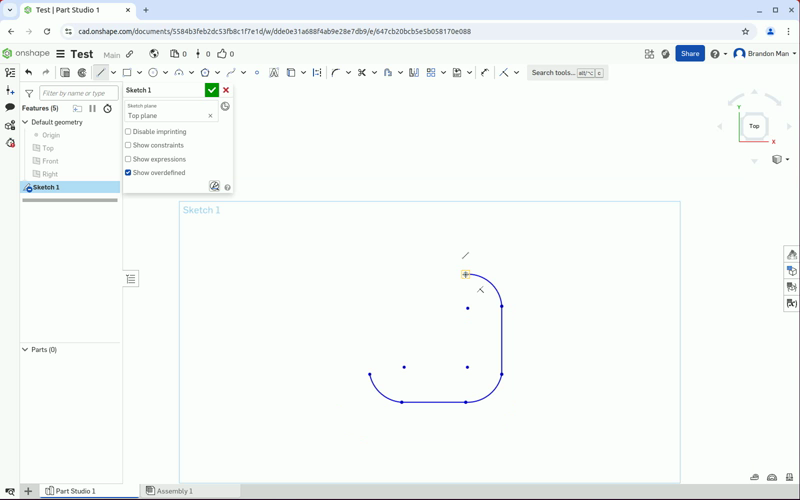
scroll(-6)
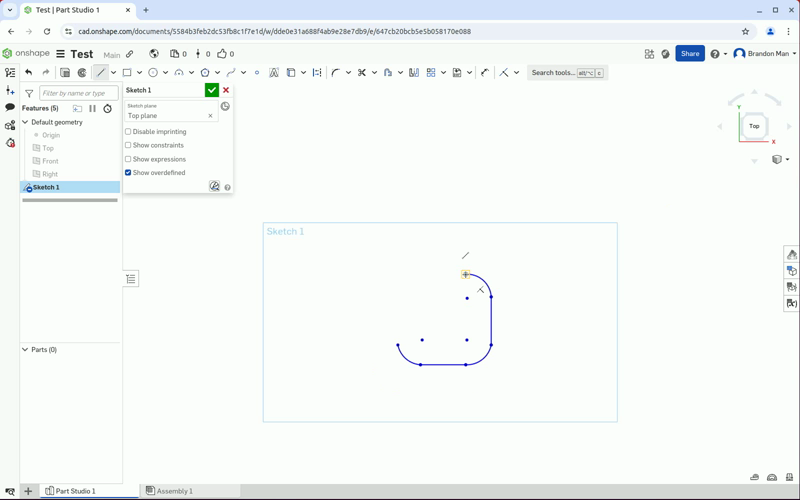
scroll(-6)
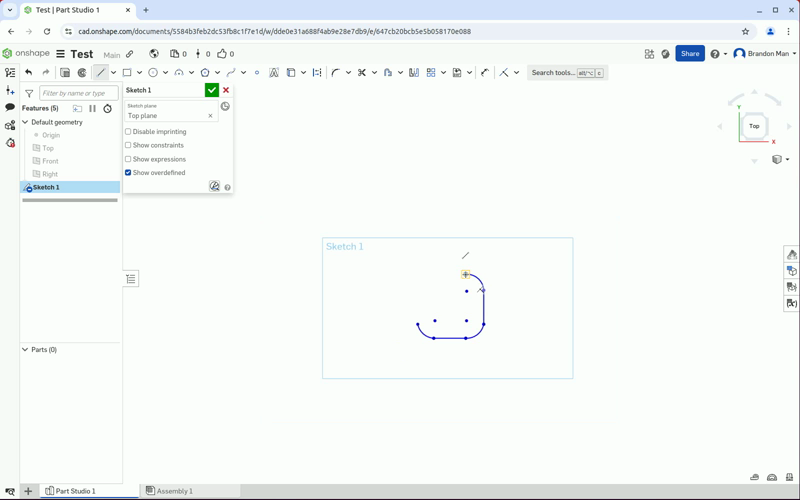
scroll(-6)
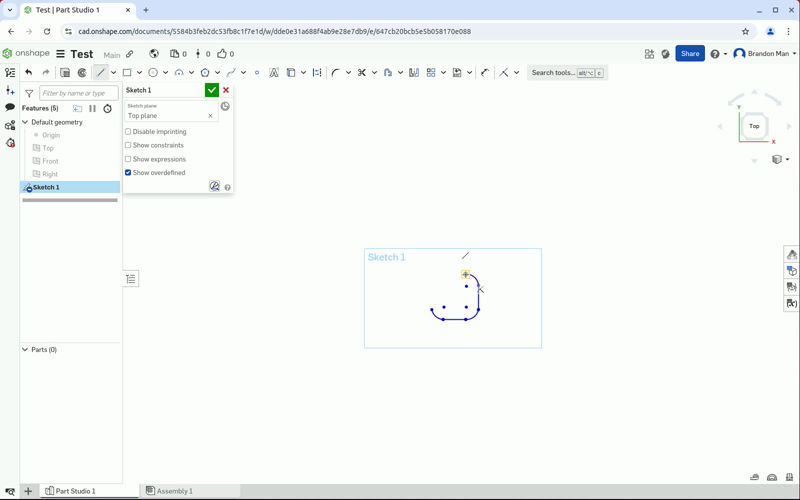
scroll(-6)
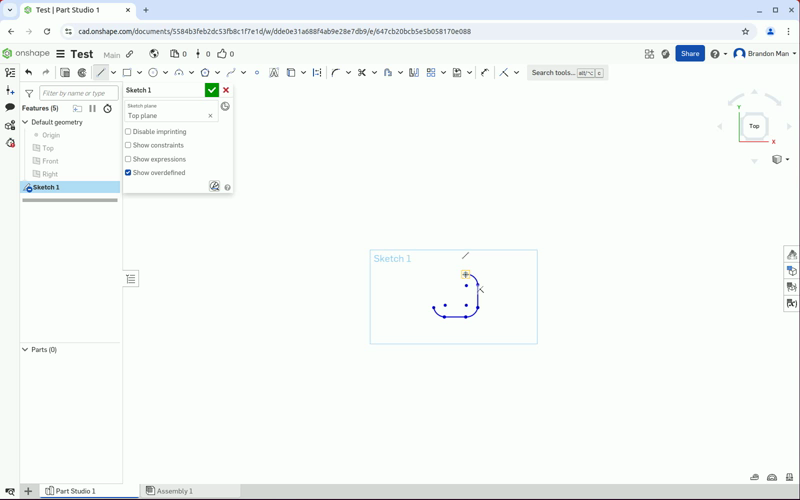
scroll(-6)
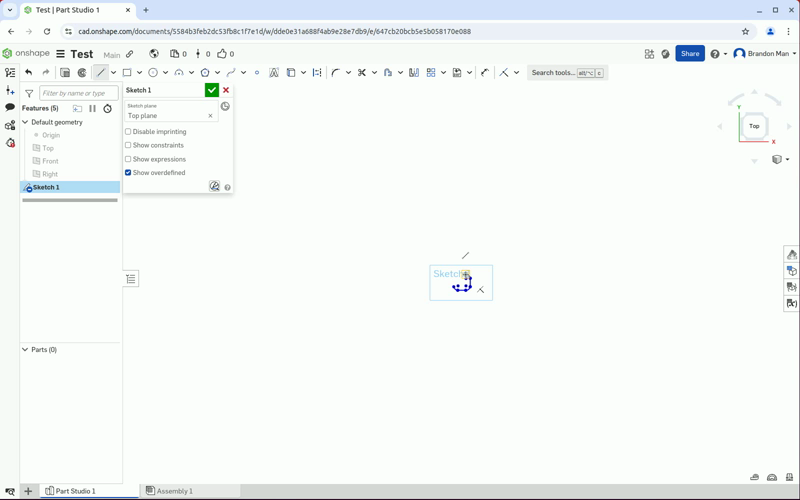
key_down(shift)
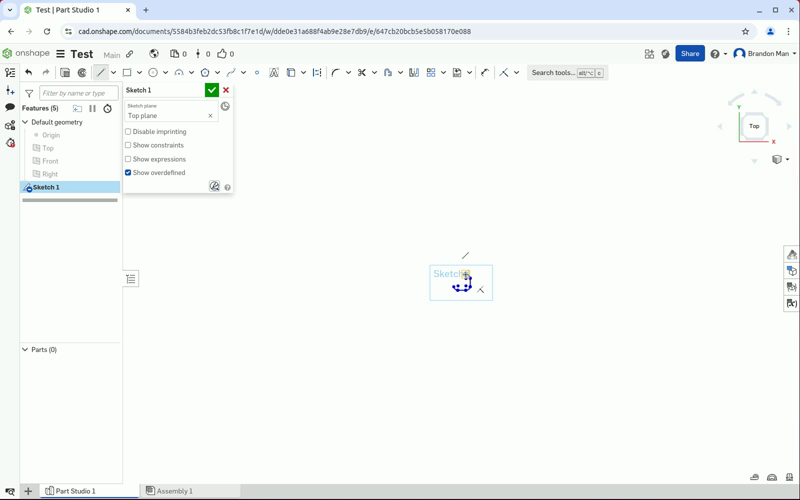
mouse_move(495, 274)
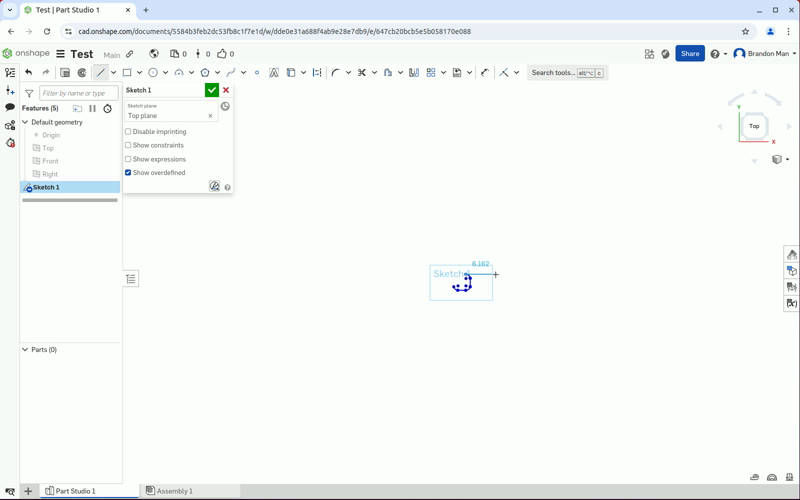
mouse_move(457, 274)
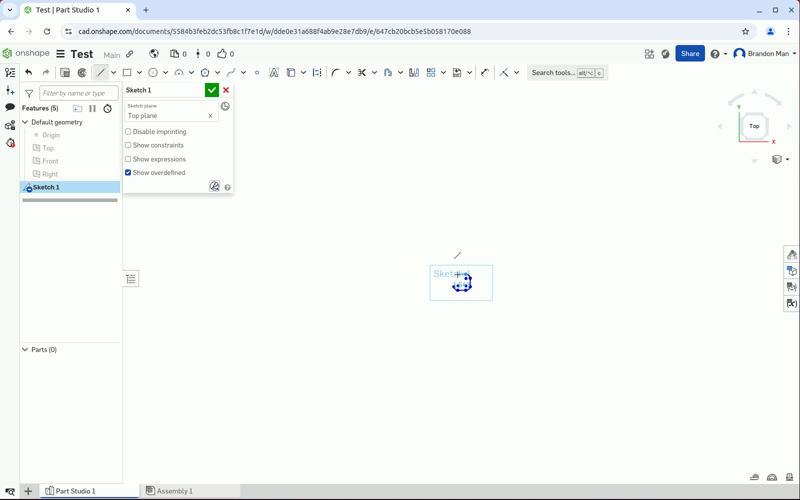
click(457, 274)
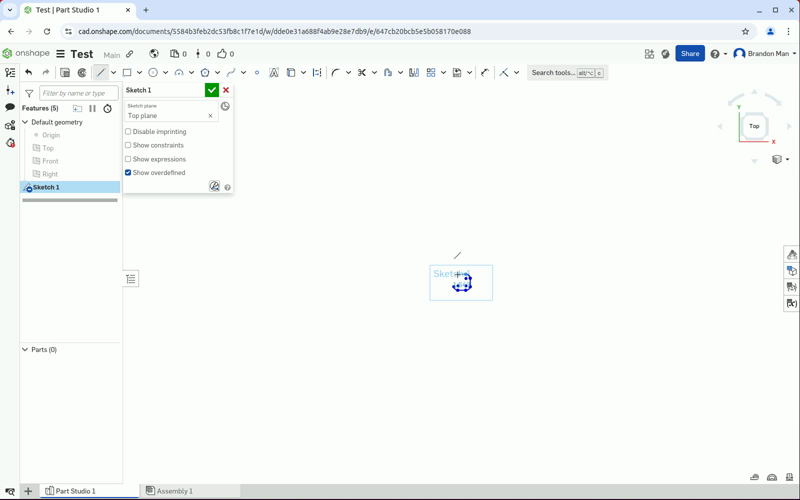
key_up(shift)
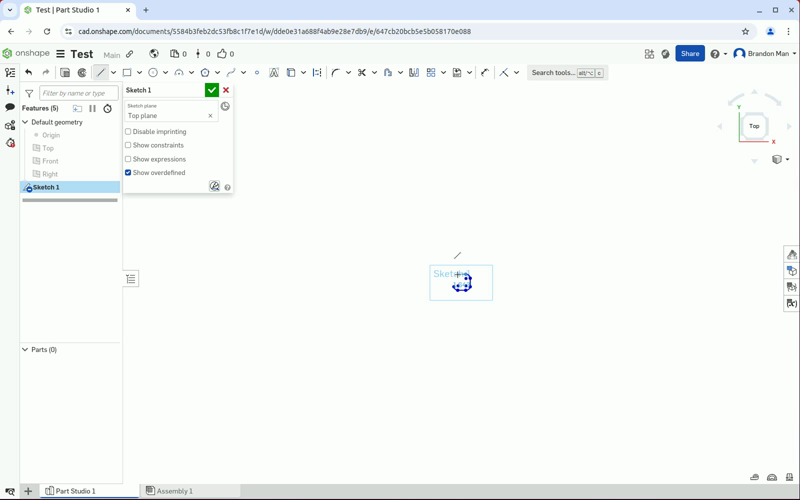
key(esc)
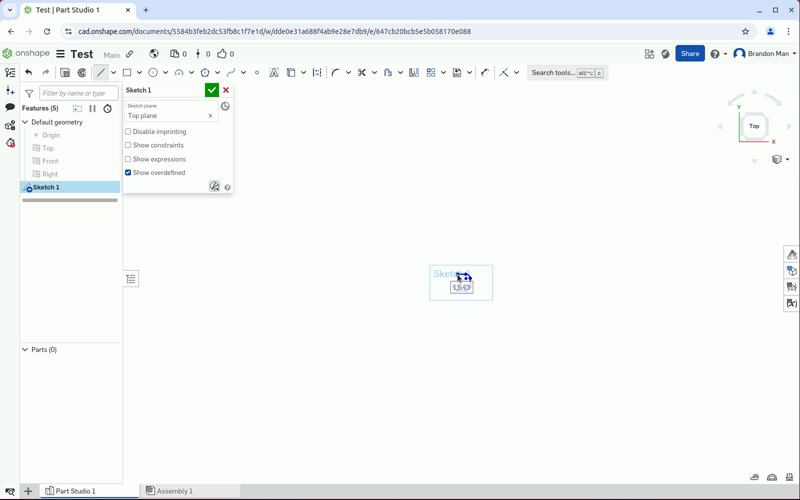
key(a)
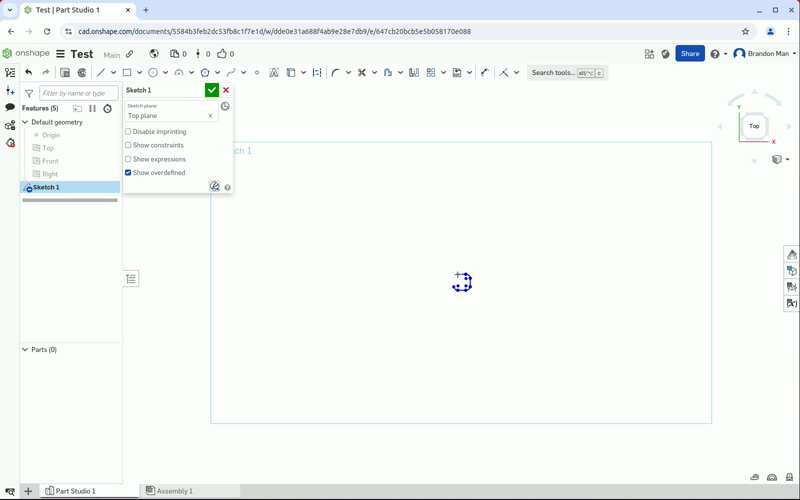
mouse_move(457, 274)
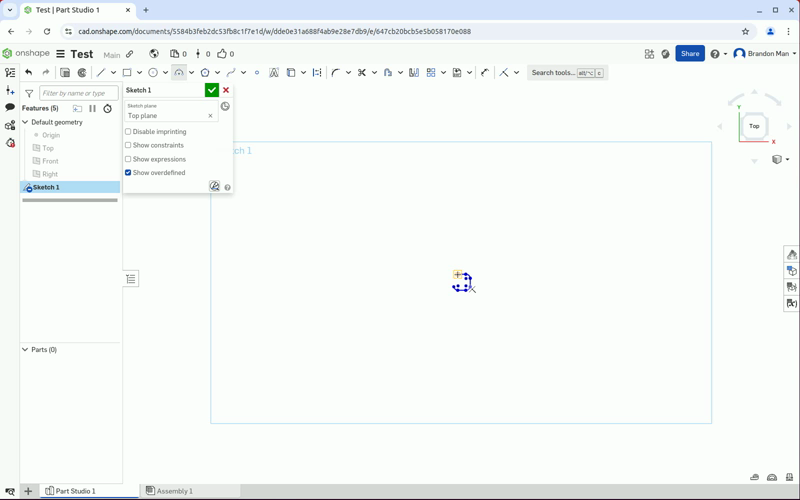
click(457, 274)
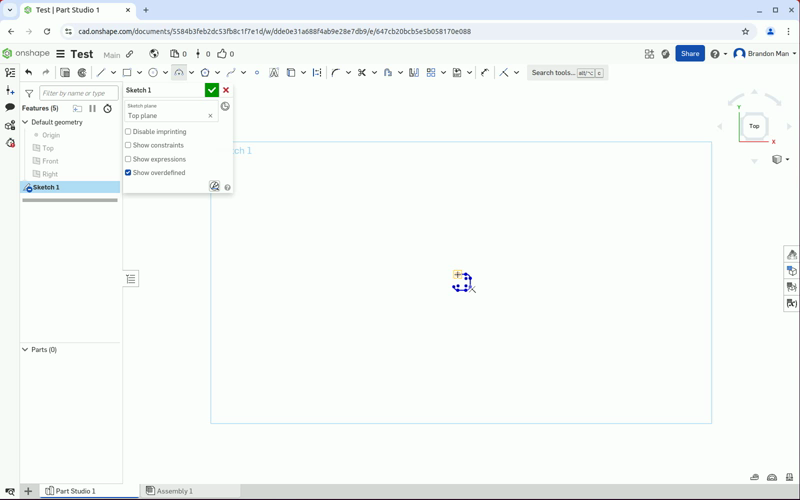
key_down(shift)
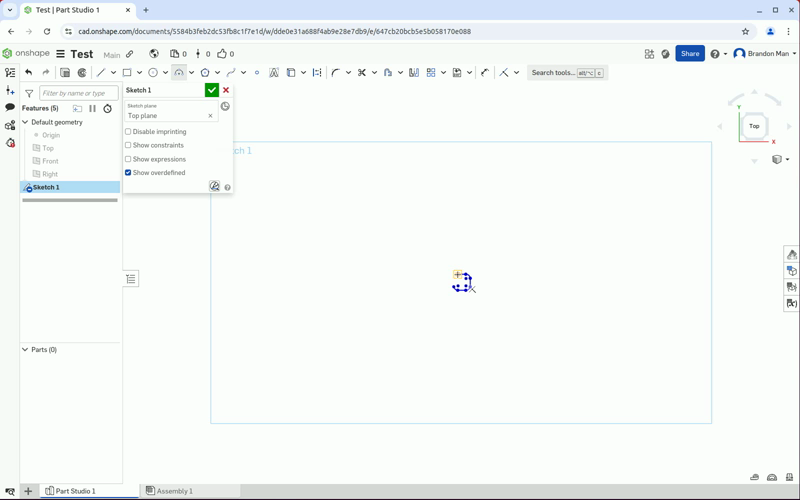
mouse_move(453, 278)
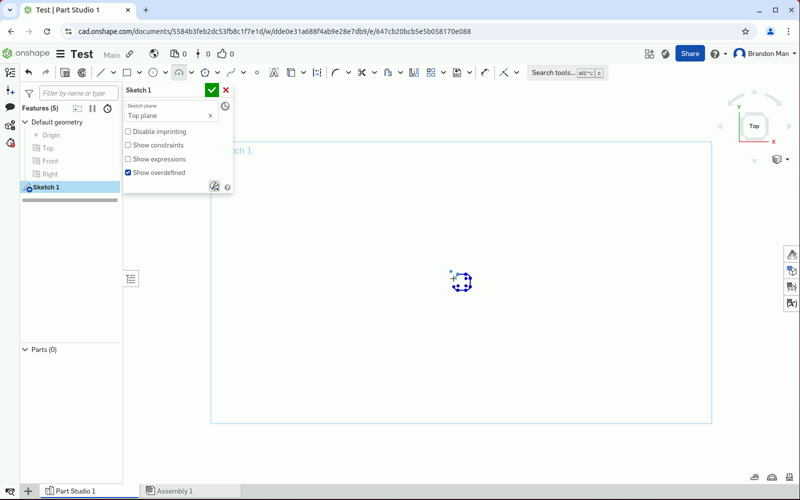
scroll(6)
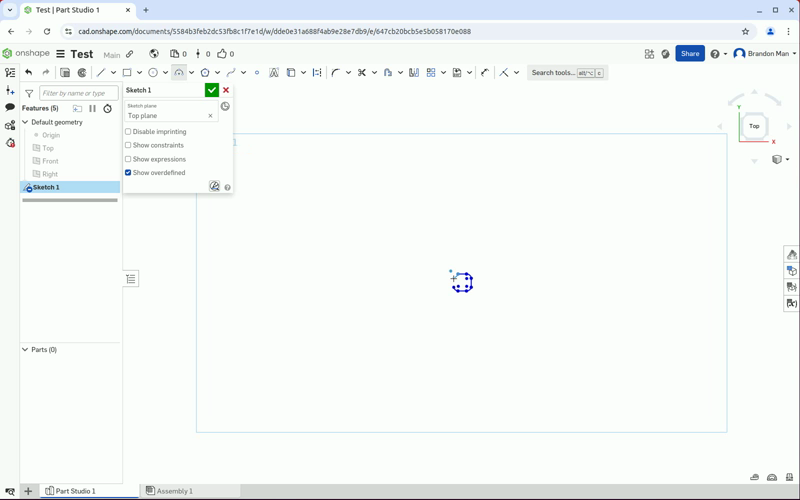
scroll(6)
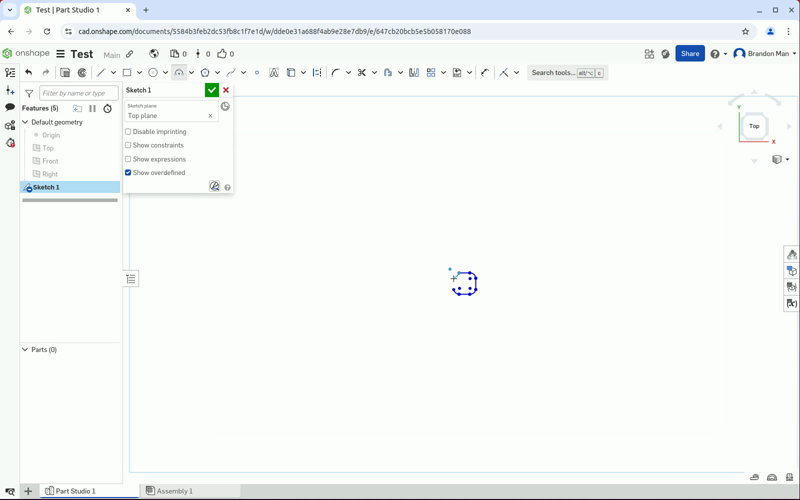
scroll(6)
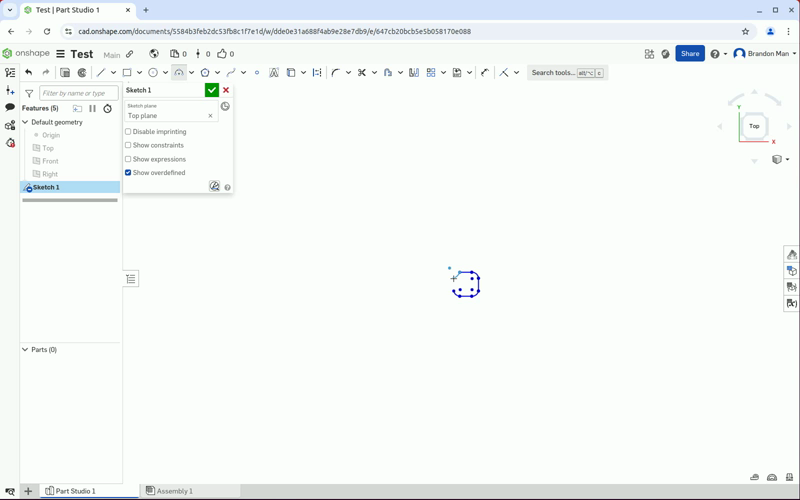
scroll(6)
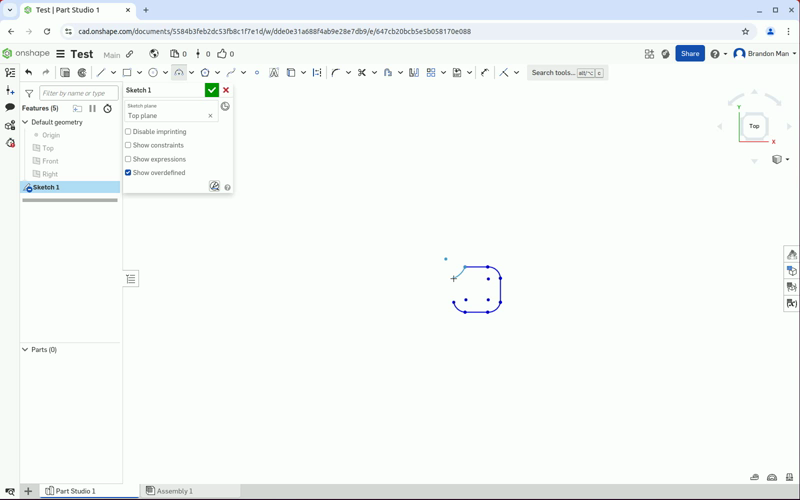
scroll(6)
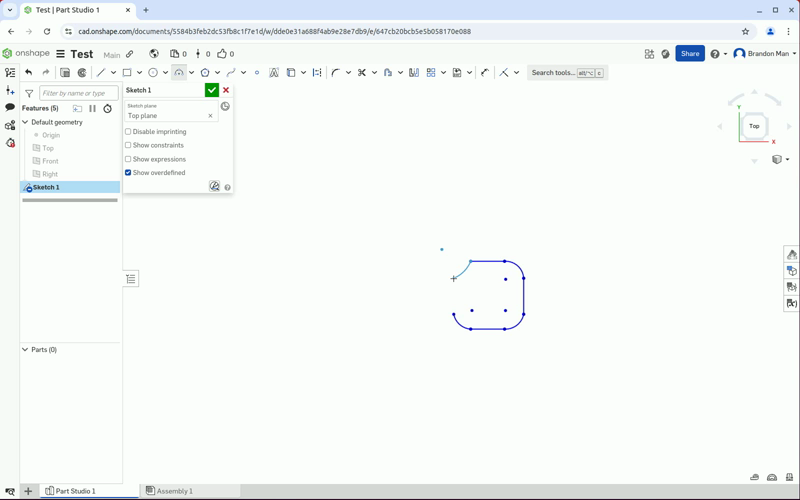
scroll(6)
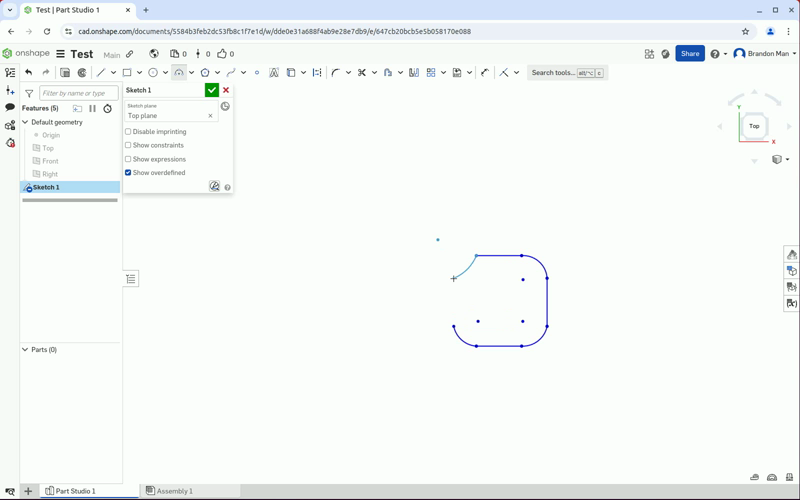
scroll(6)
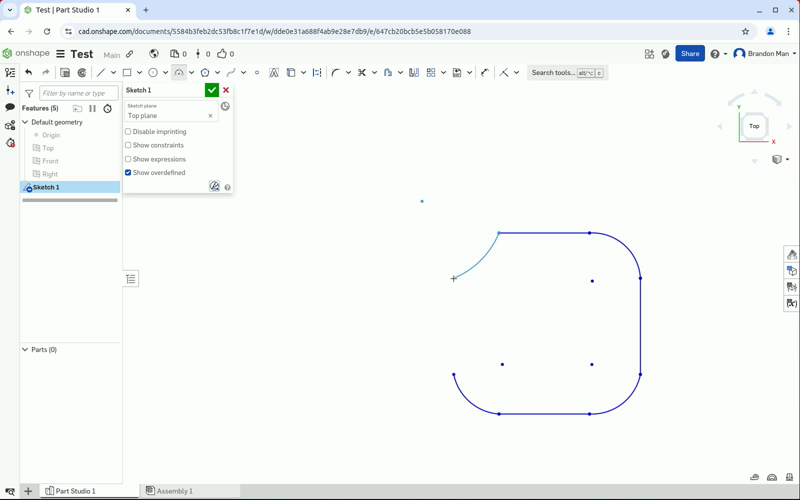
click(453, 278)
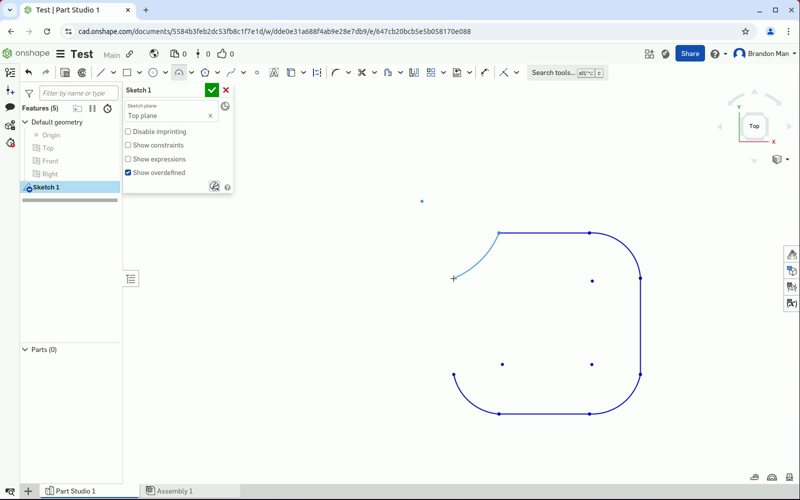
scroll(-6)
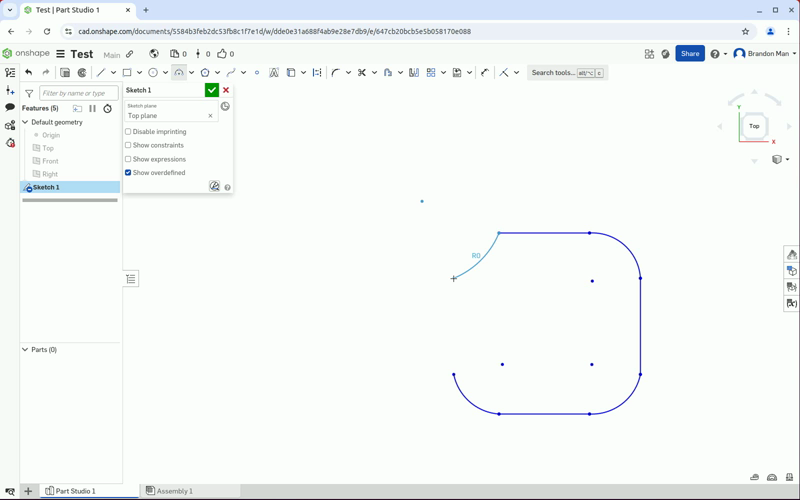
scroll(-6)
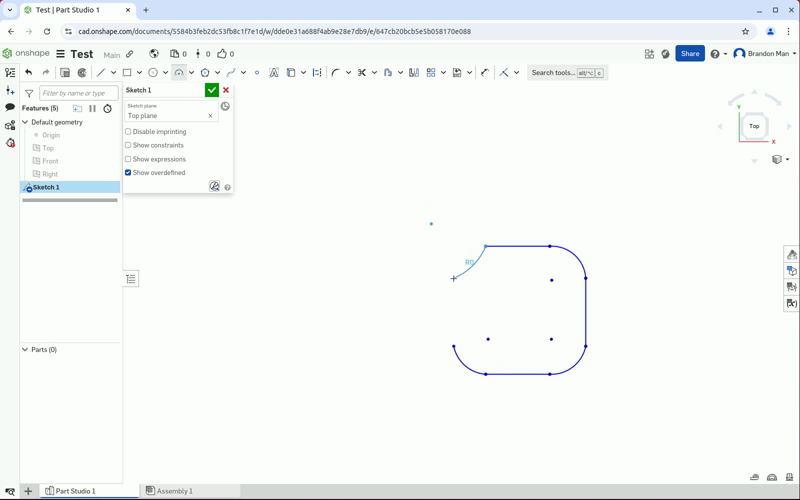
scroll(-6)
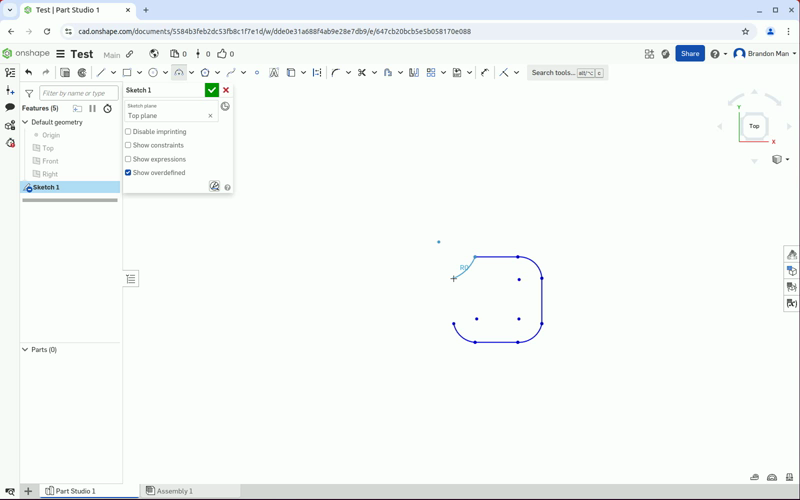
scroll(-6)
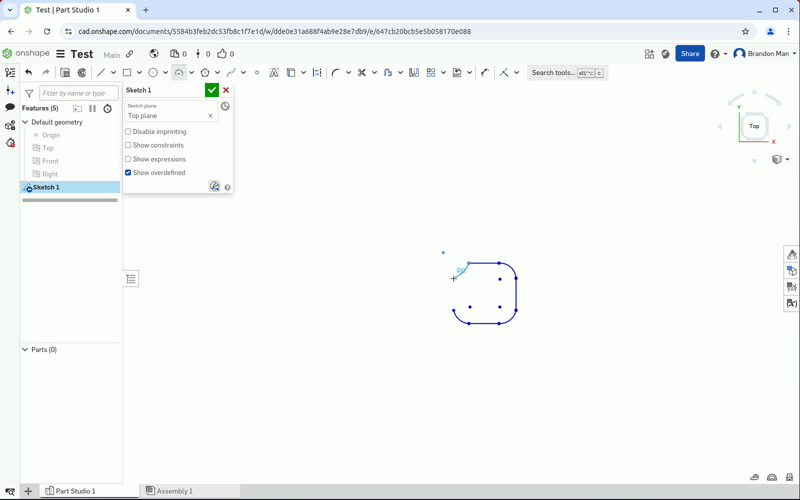
scroll(-6)
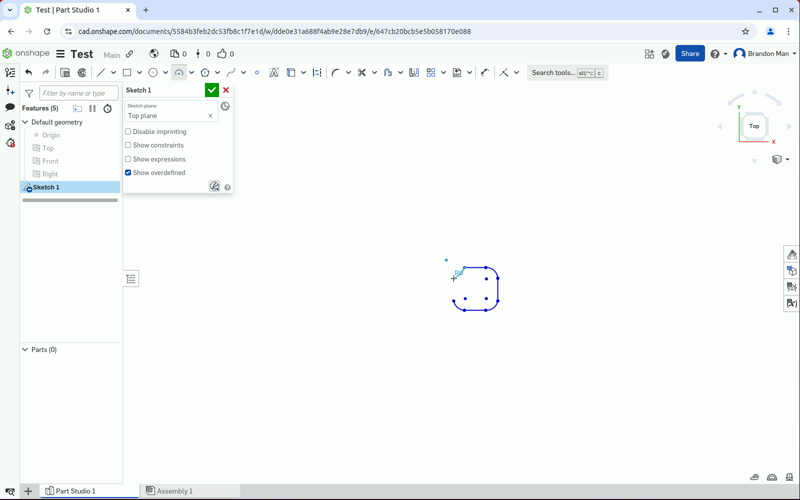
scroll(-6)
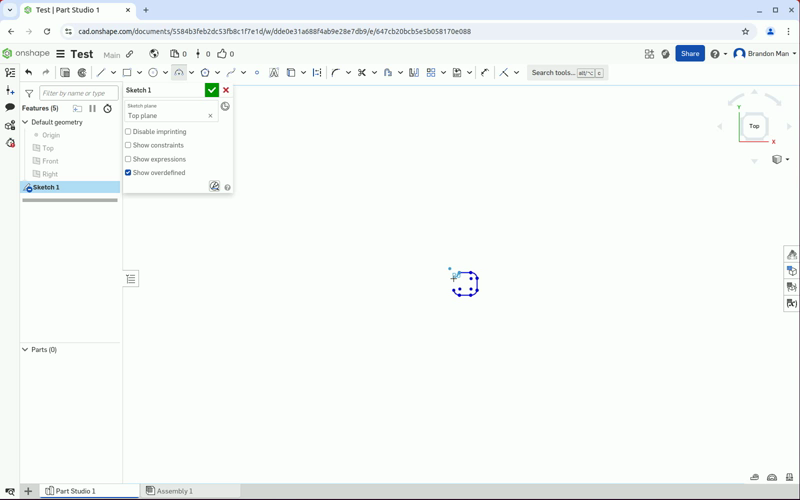
scroll(-6)
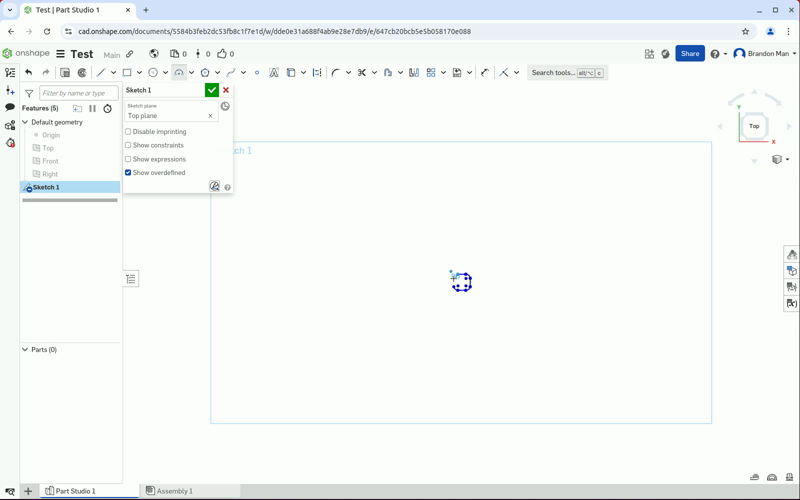
mouse_move(455, 275)
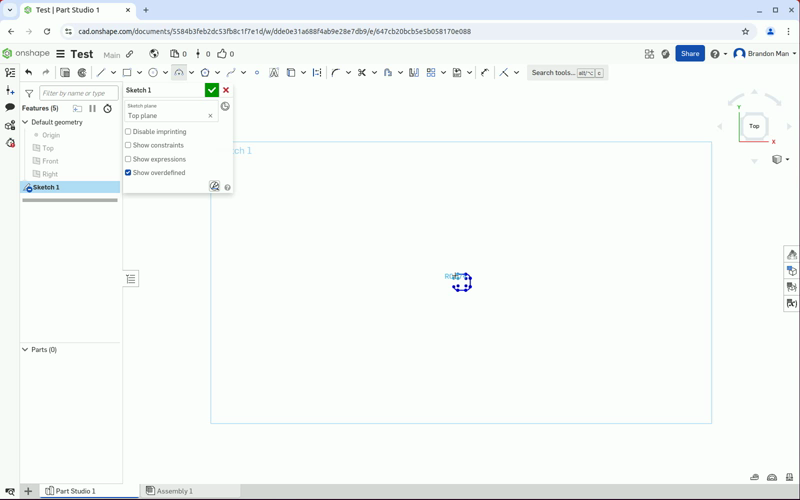
scroll(6)
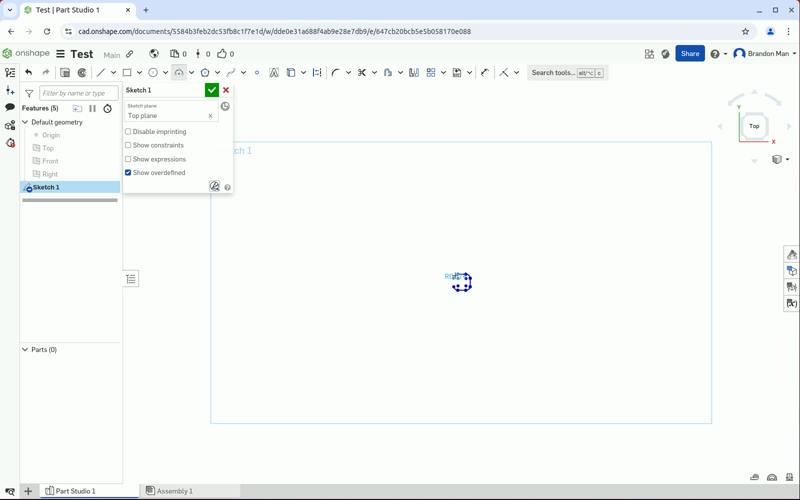
scroll(6)
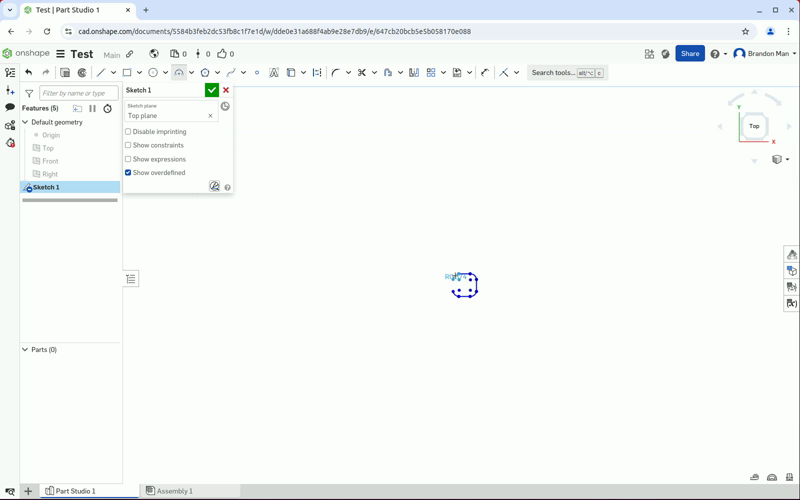
scroll(6)
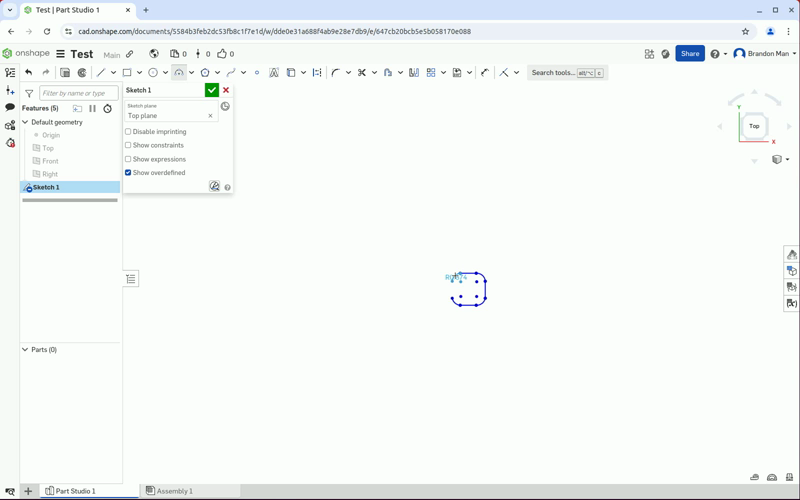
scroll(6)
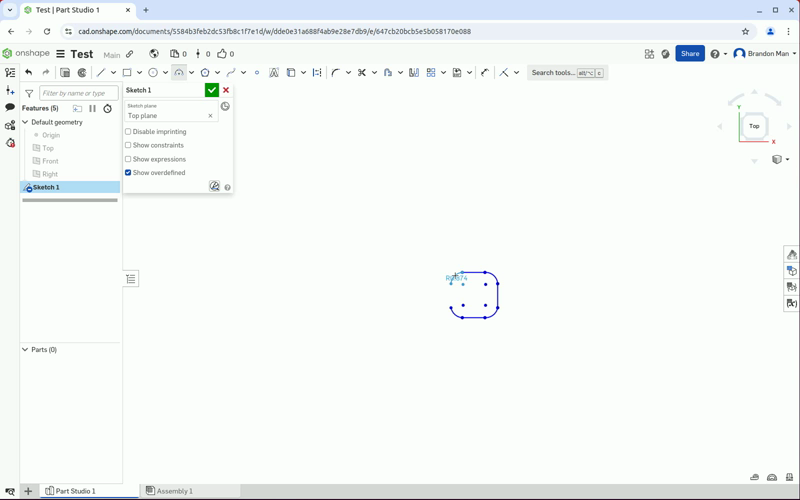
scroll(6)
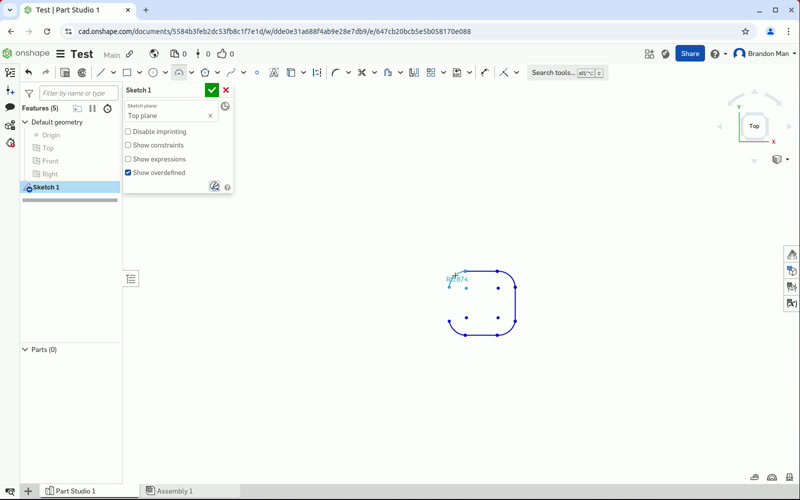
scroll(6)
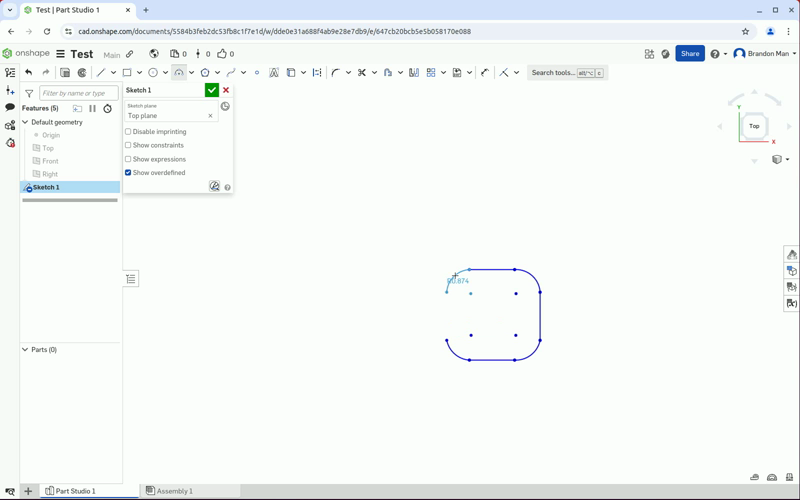
scroll(6)
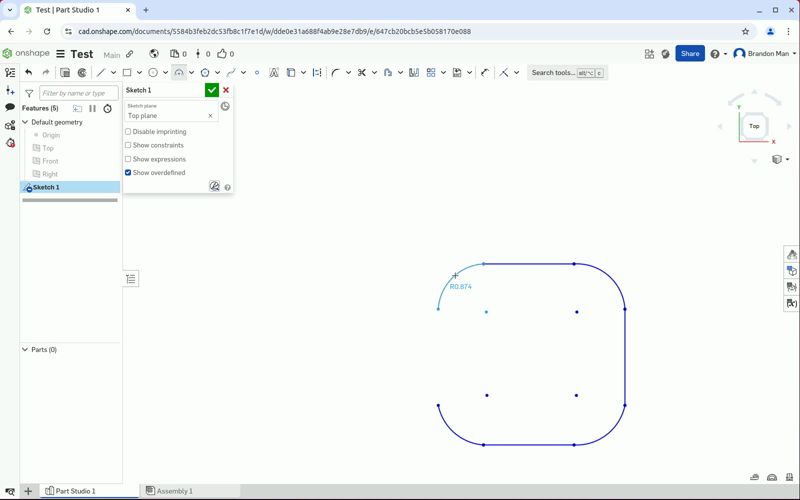
click(455, 275)
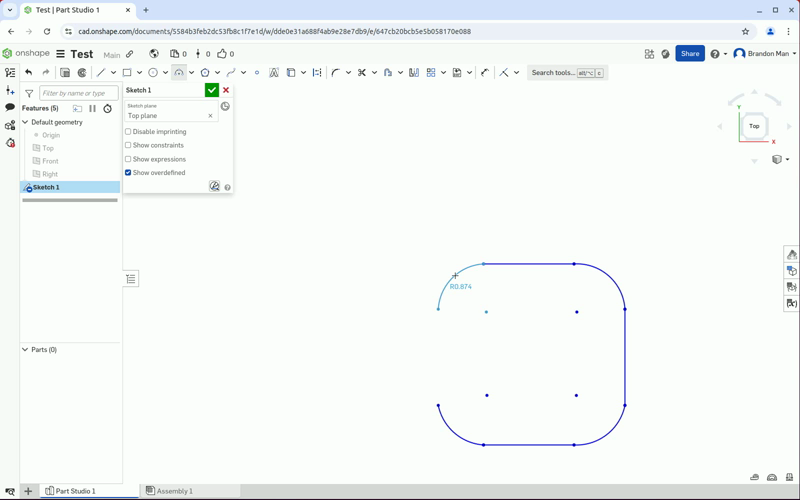
scroll(-6)
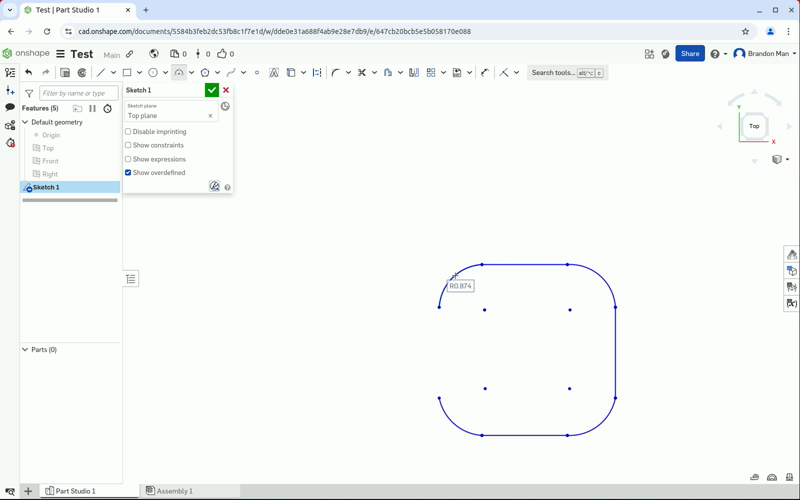
scroll(-6)
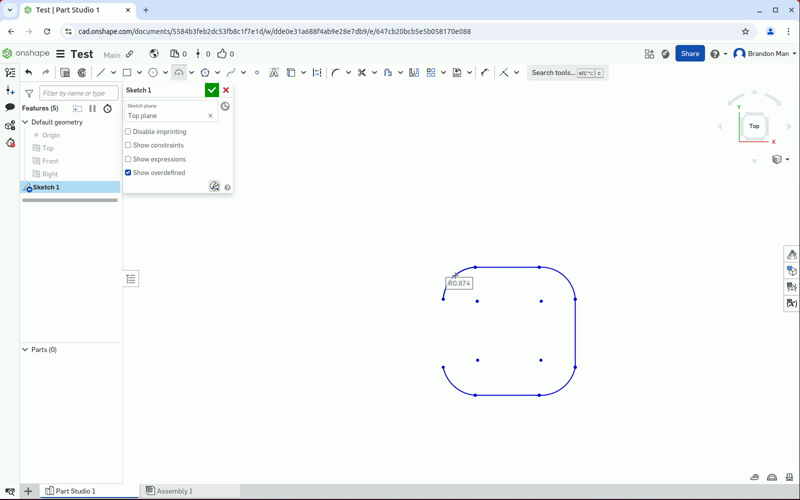
scroll(-6)
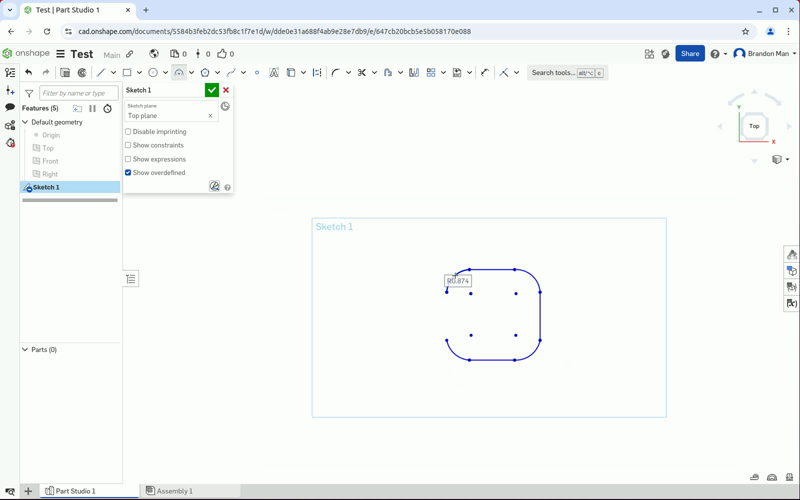
scroll(-6)
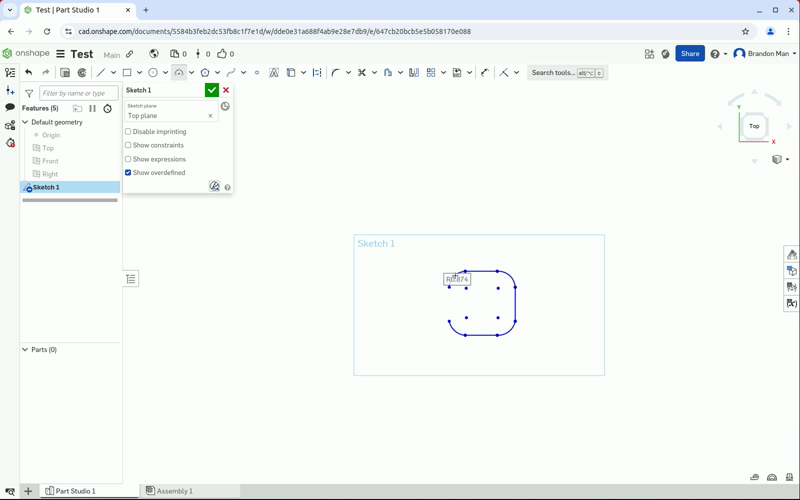
scroll(-6)
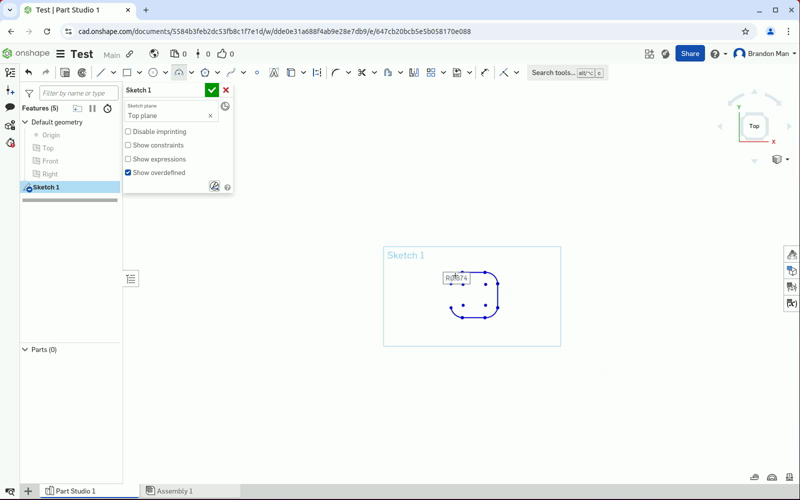
scroll(-6)
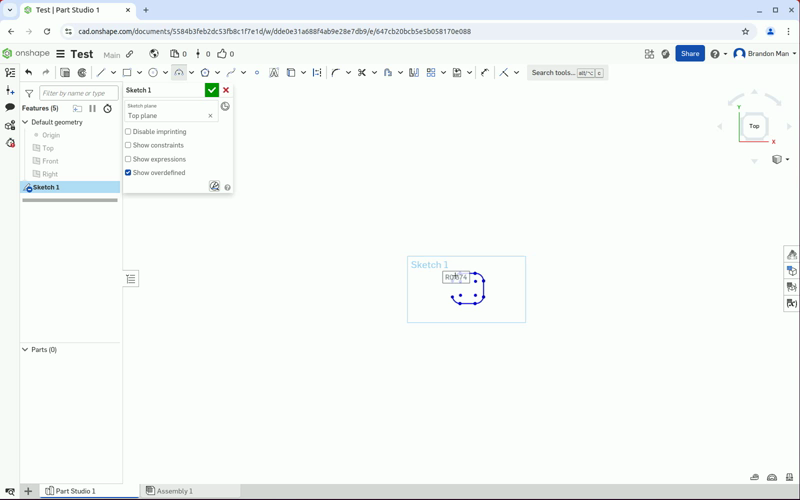
scroll(-6)
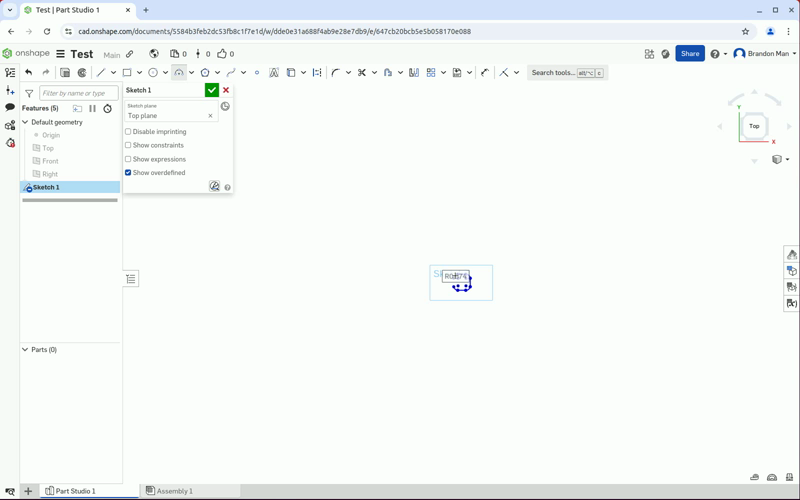
key_up(shift)
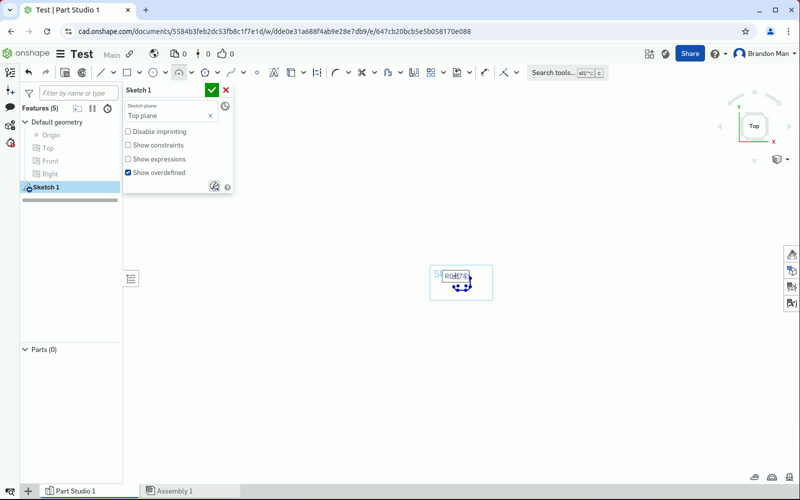
key(esc)
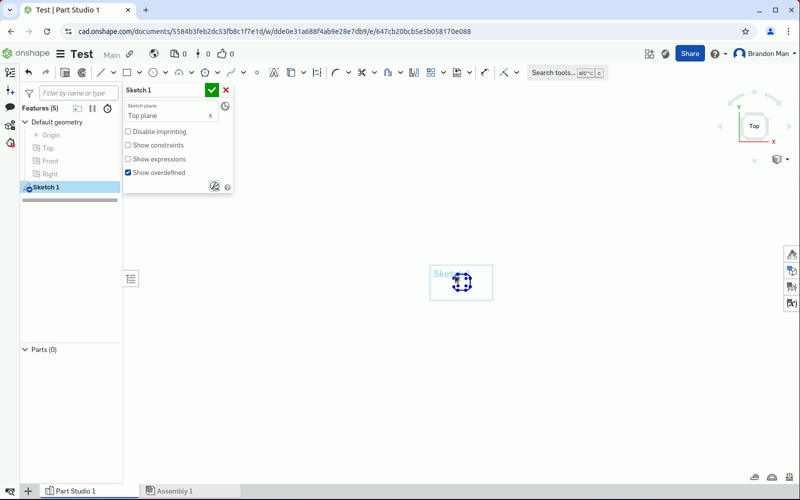
key(l)
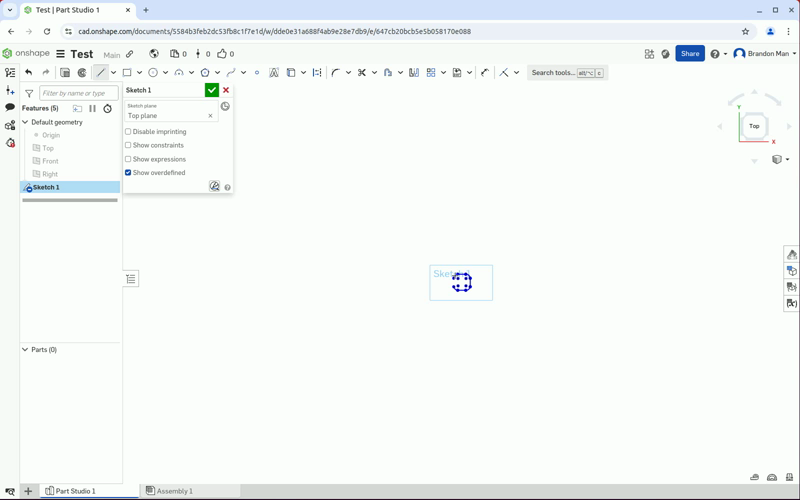
mouse_move(453, 278)
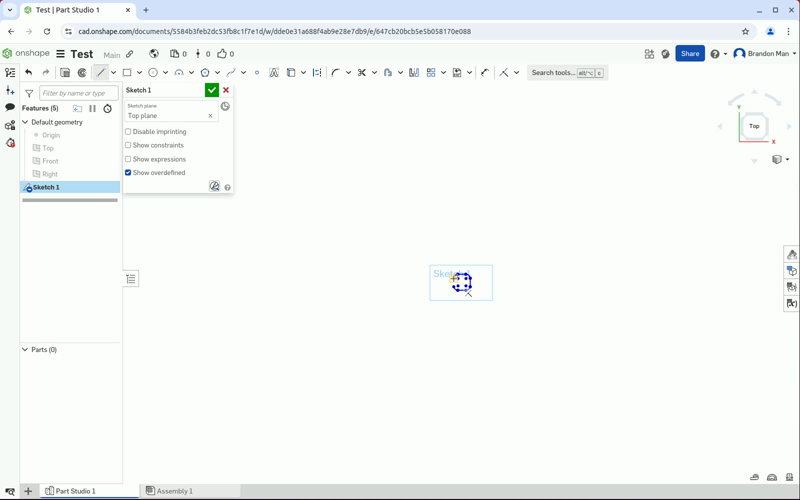
scroll(6)
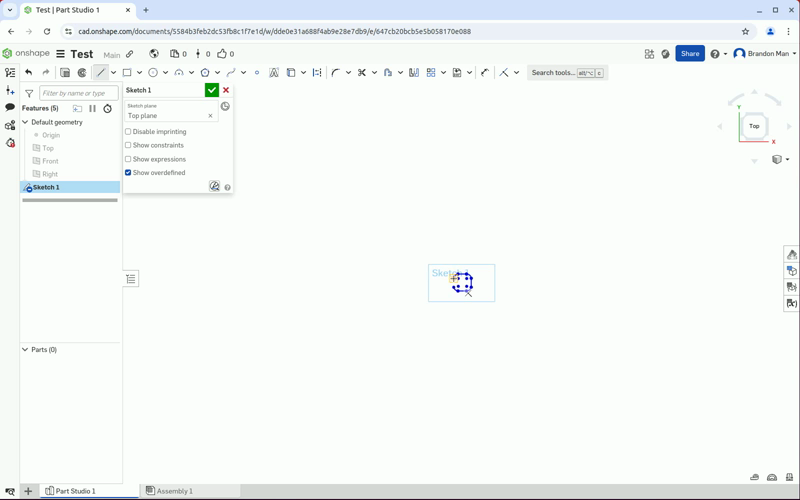
scroll(6)
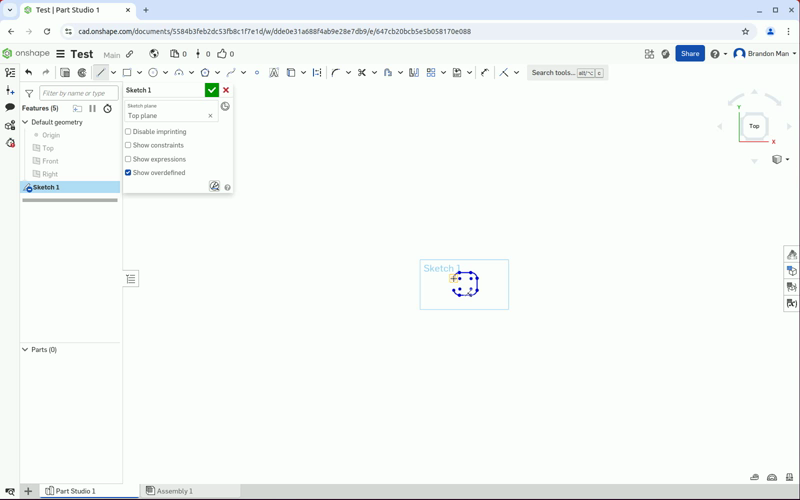
scroll(6)
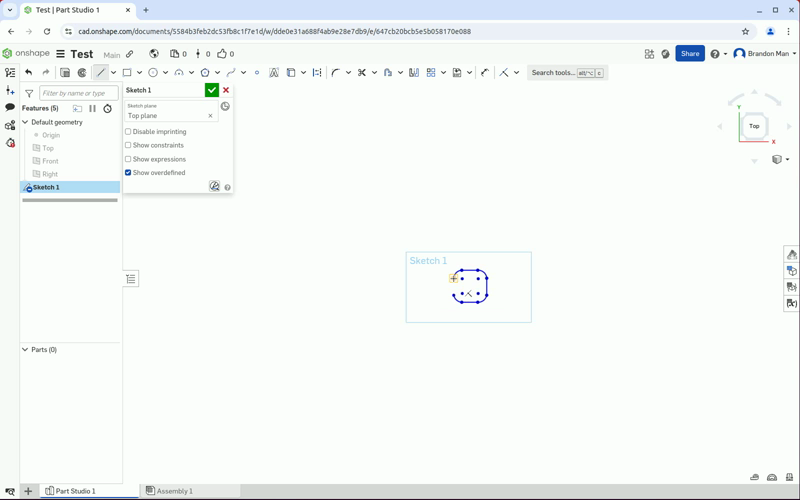
scroll(6)
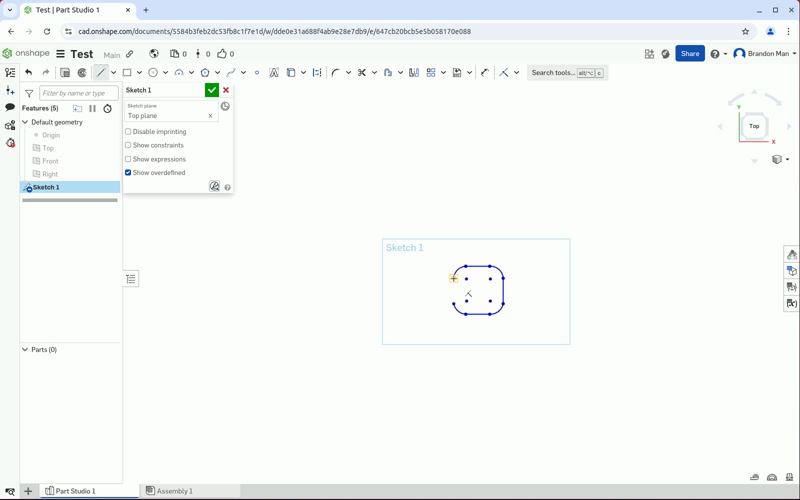
scroll(6)
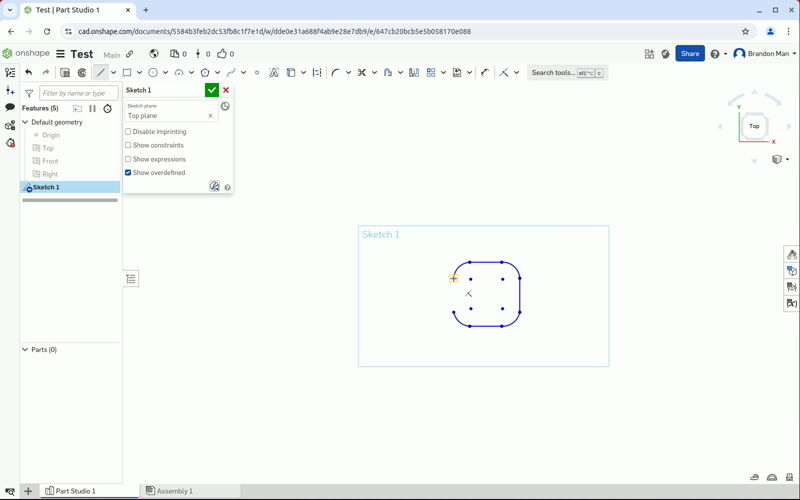
scroll(6)
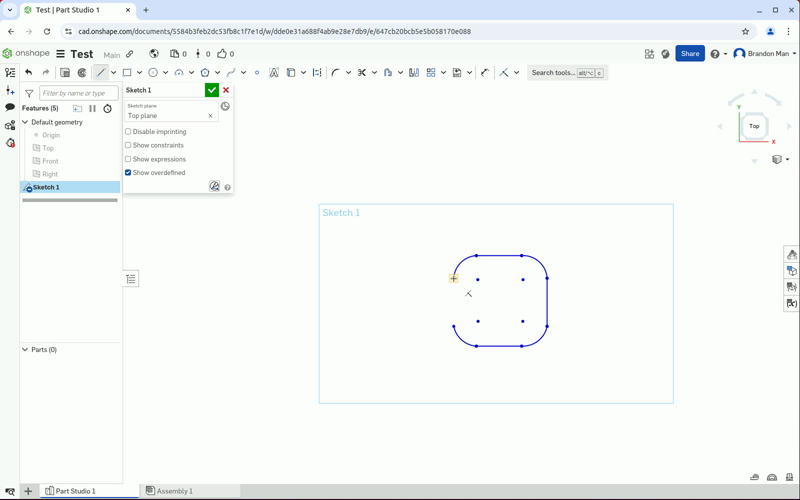
scroll(6)
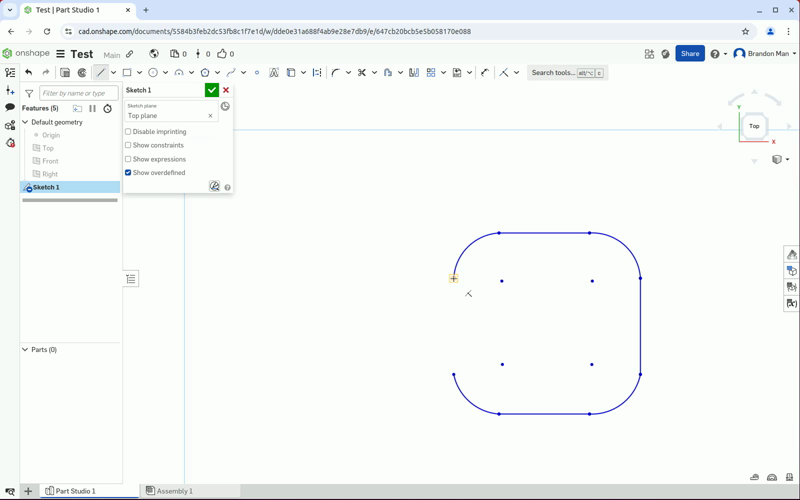
click(453, 278)
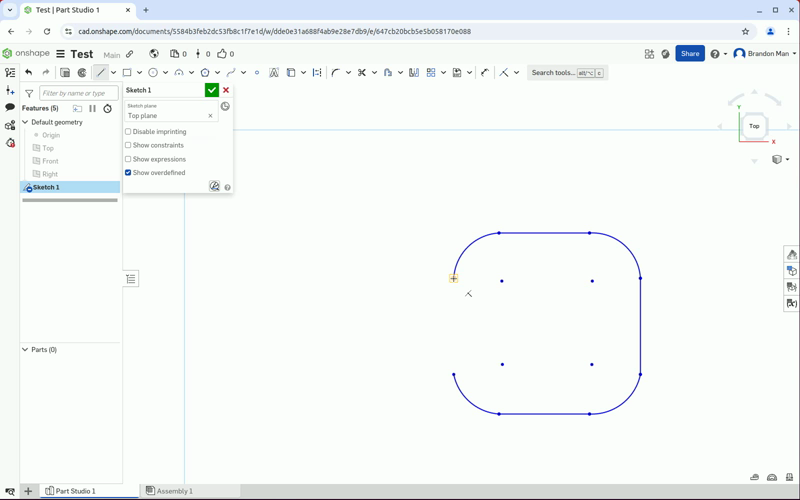
scroll(-6)
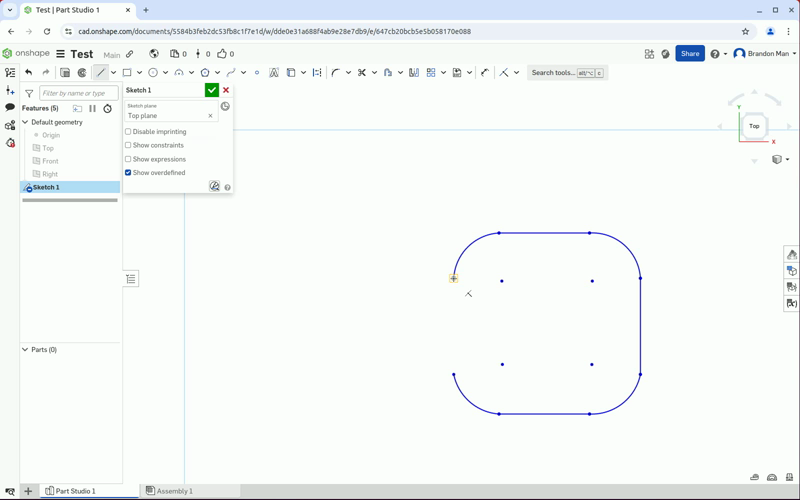
scroll(-6)
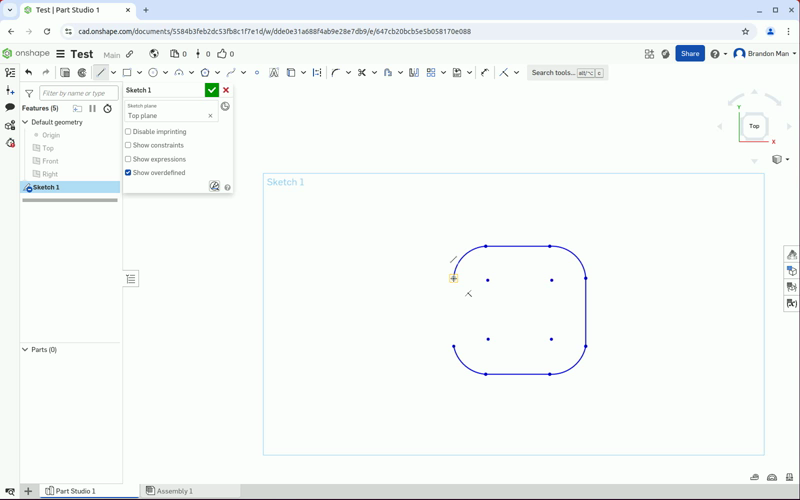
scroll(-6)
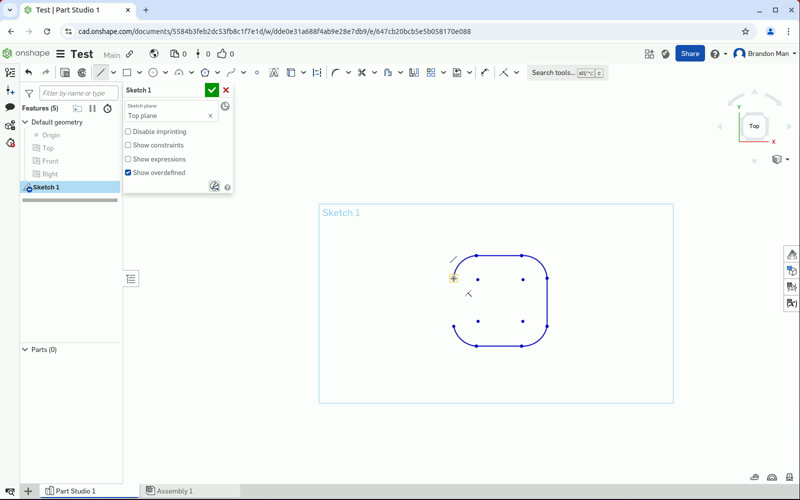
scroll(-6)
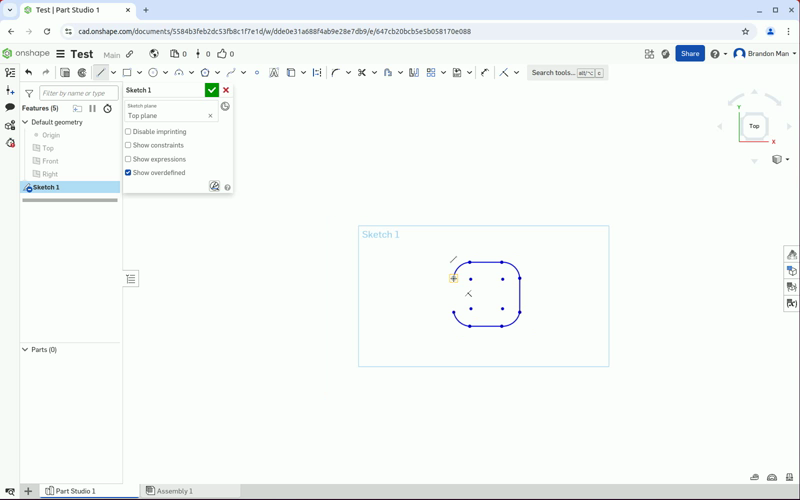
scroll(-6)
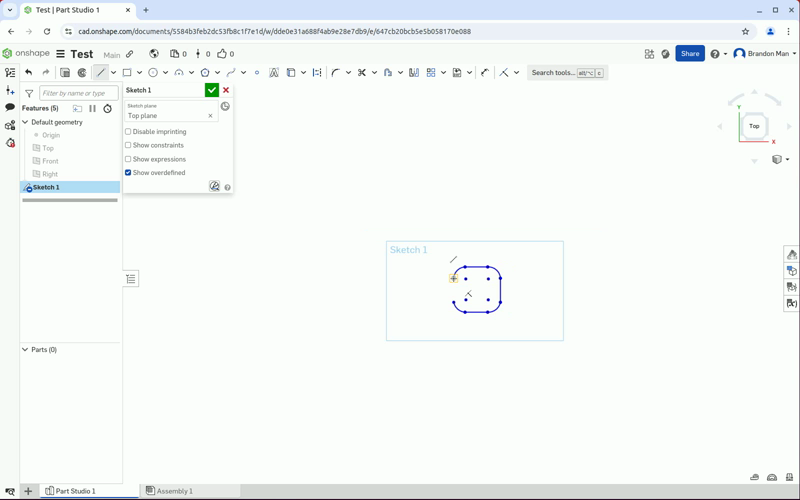
scroll(-6)
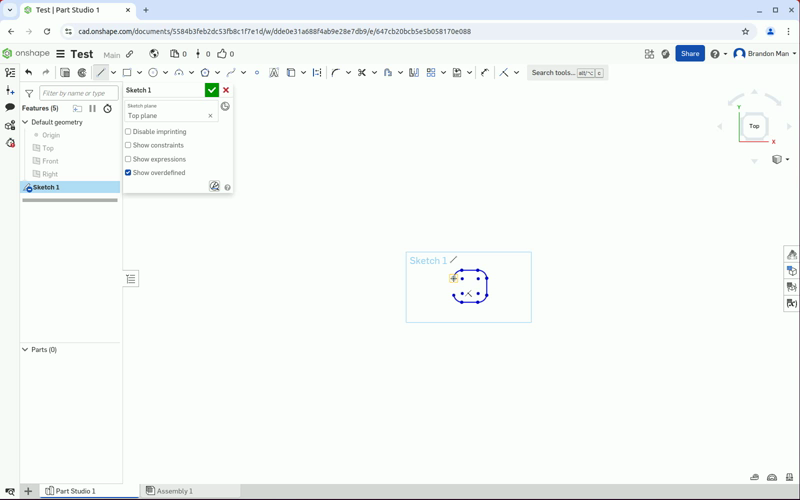
scroll(-6)
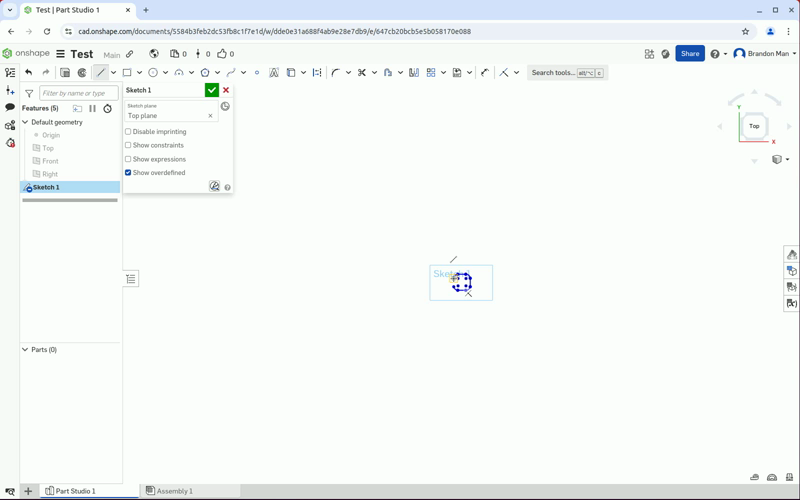
mouse_move(483, 278)
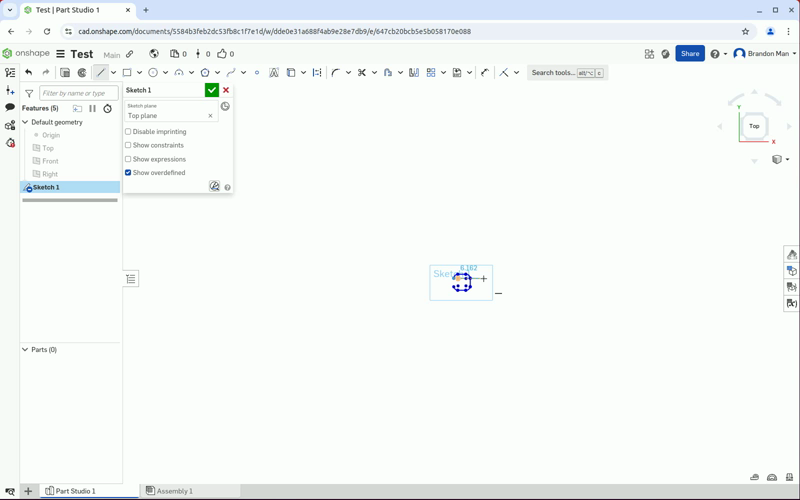
key_down(shift)
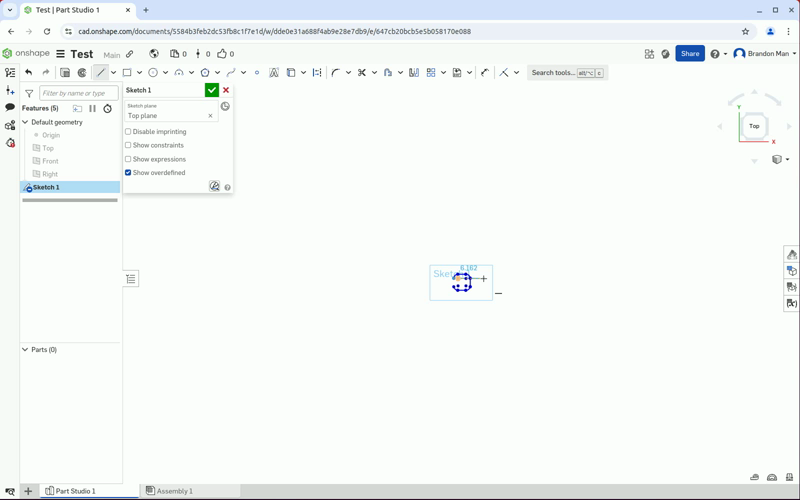
mouse_move(453, 286)
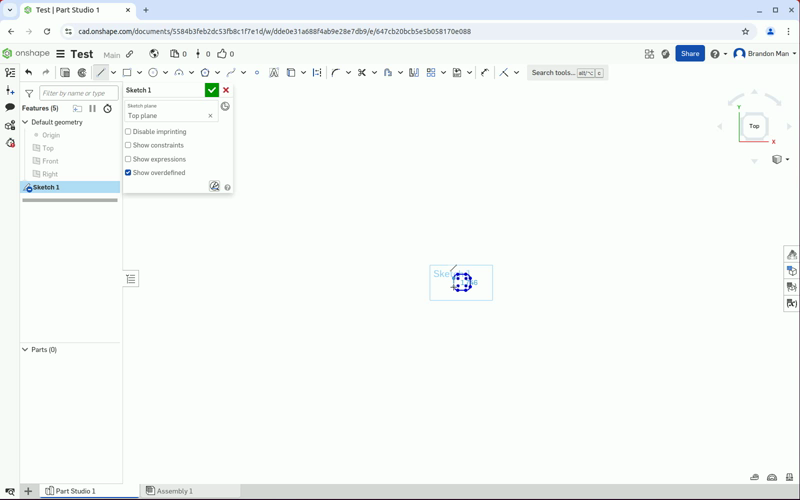
scroll(6)
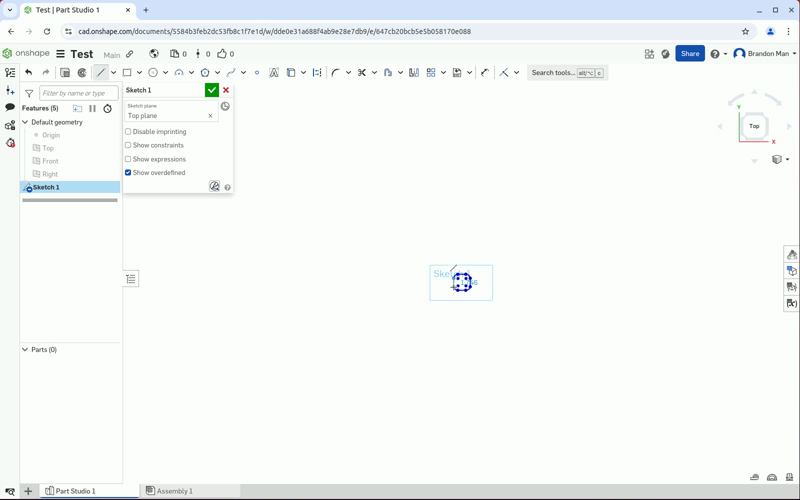
scroll(6)
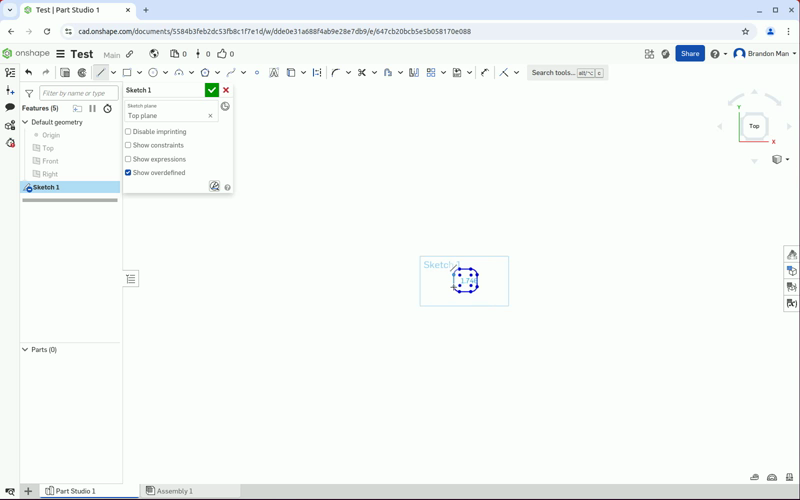
scroll(6)
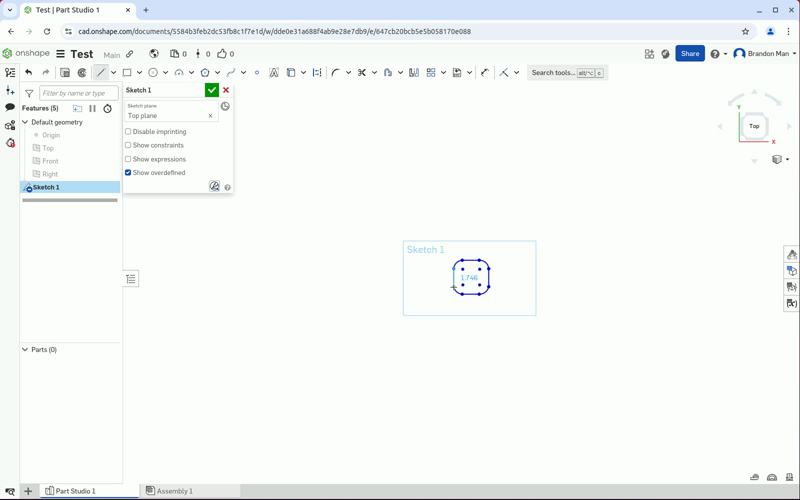
scroll(6)
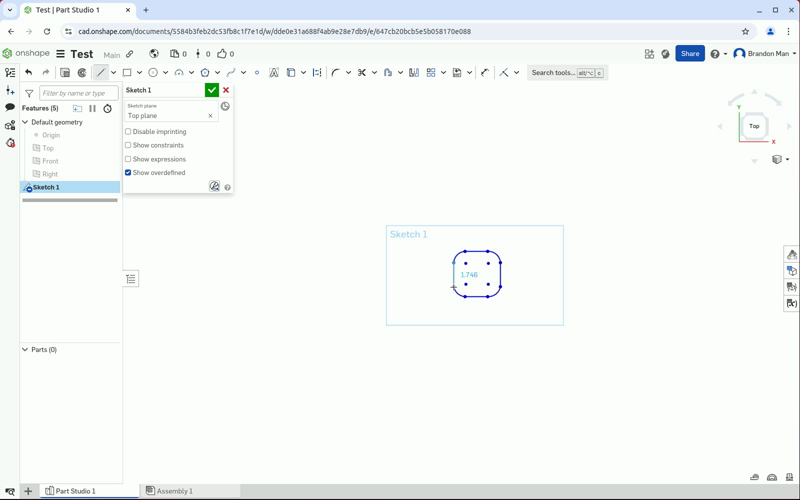
scroll(6)
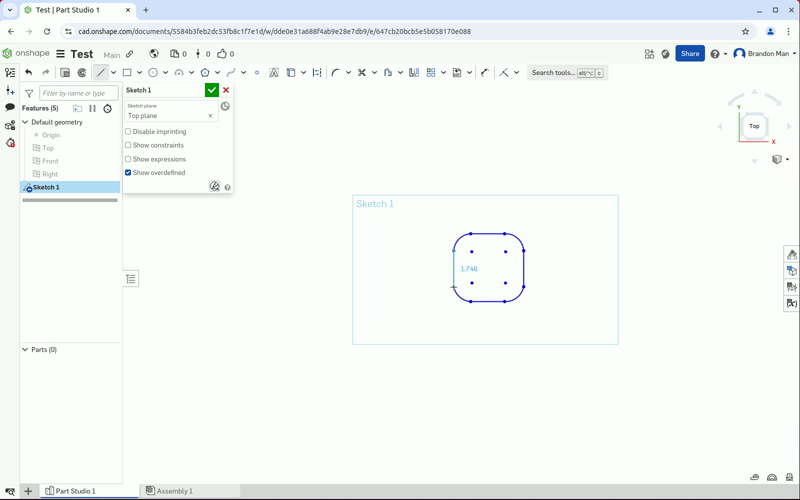
scroll(6)
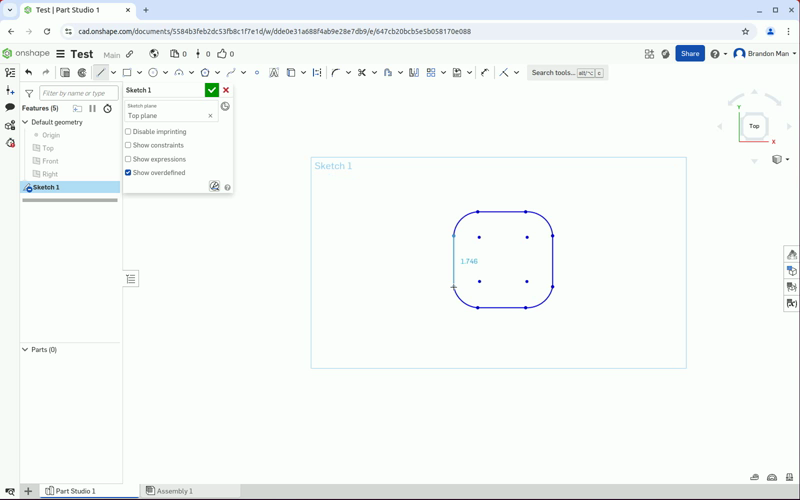
scroll(6)
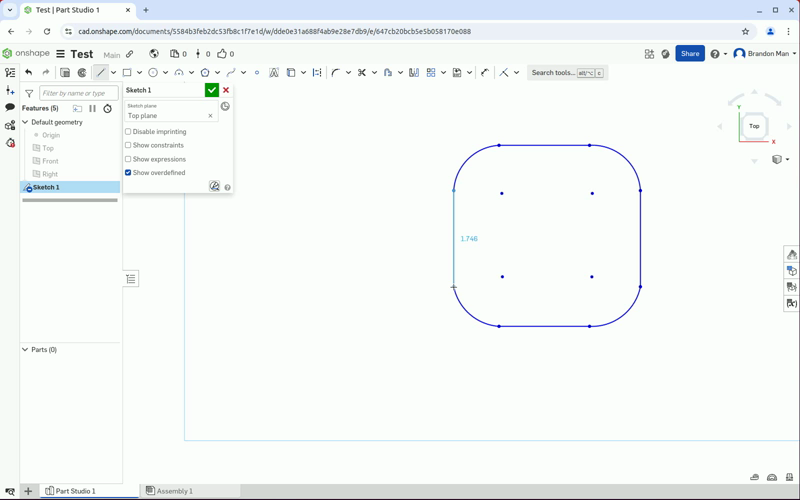
key_up(shift)
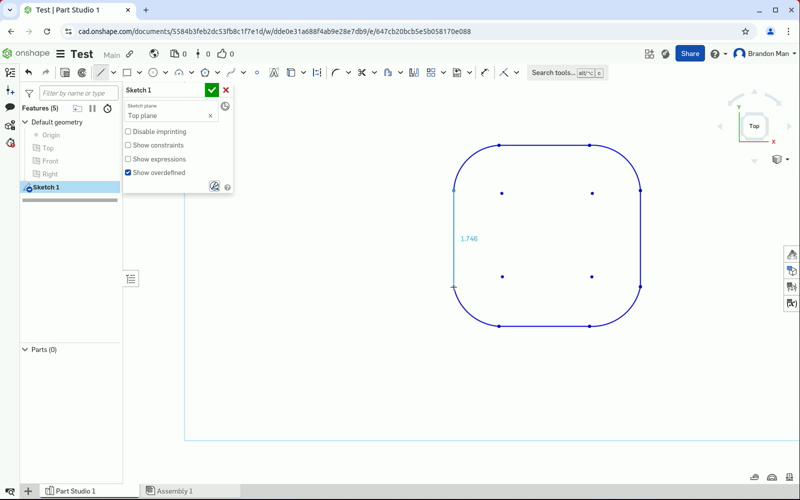
click(453, 286)
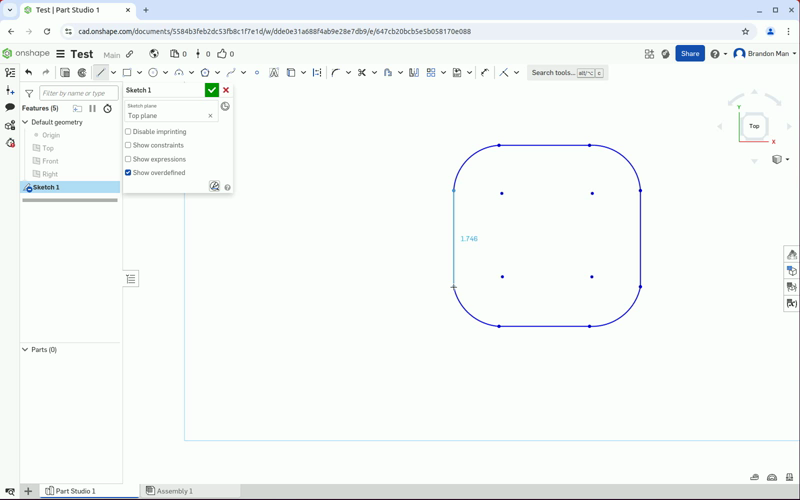
scroll(-6)
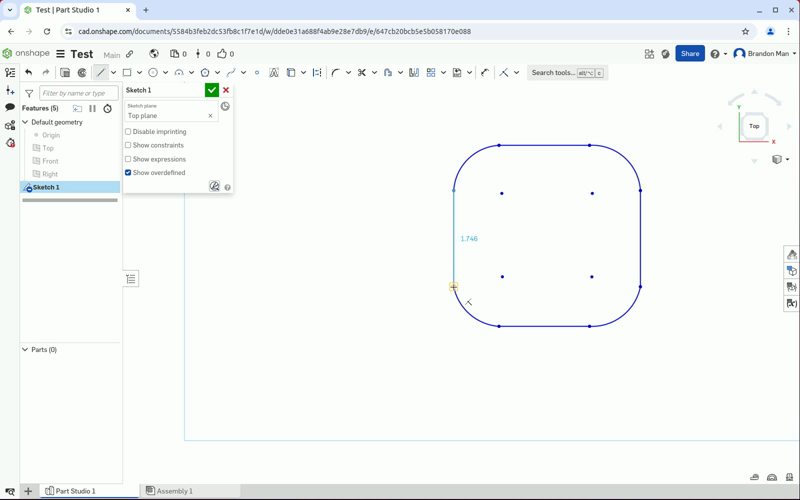
scroll(-6)
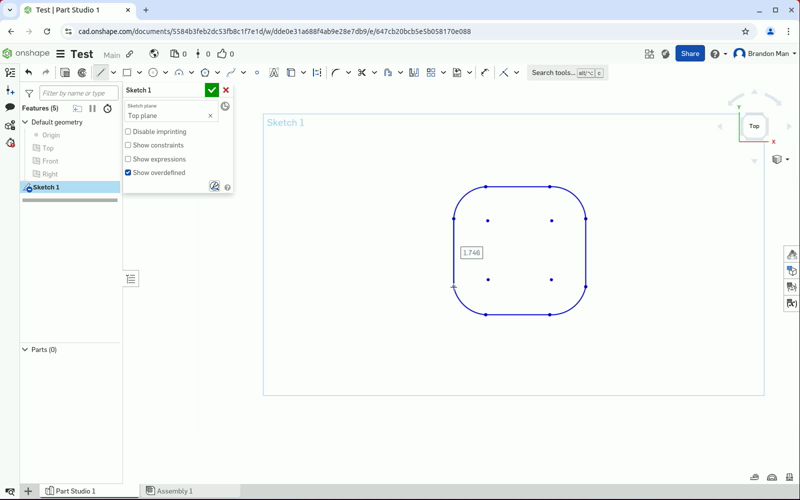
scroll(-6)
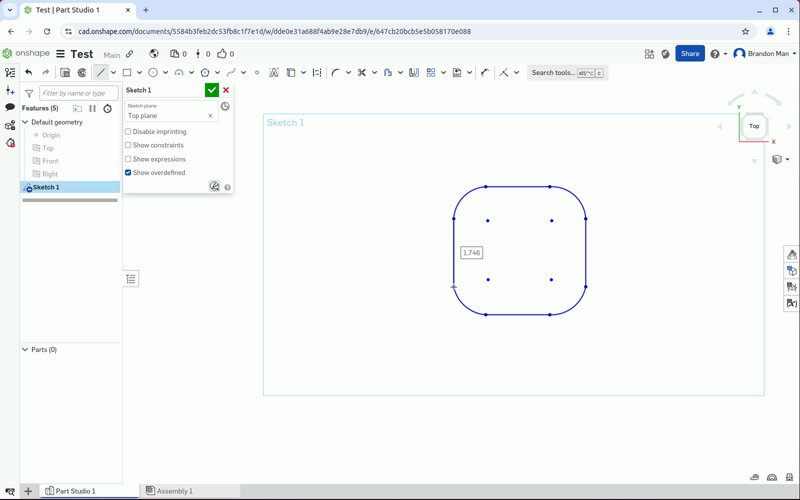
scroll(-6)
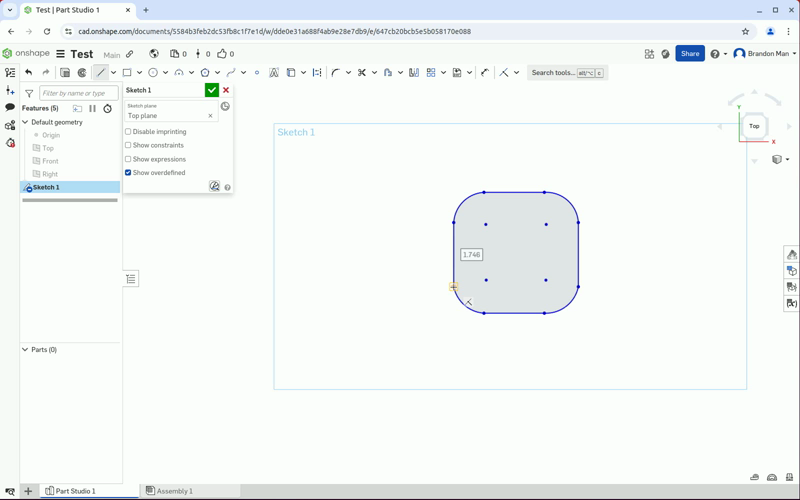
scroll(-6)
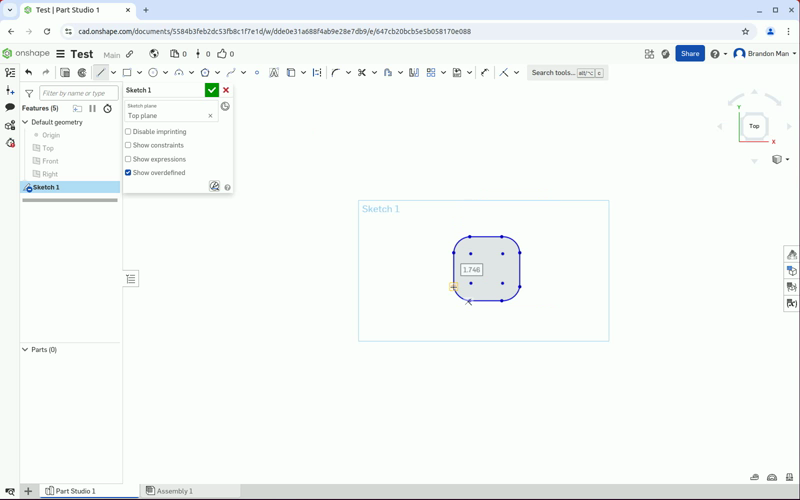
scroll(-6)
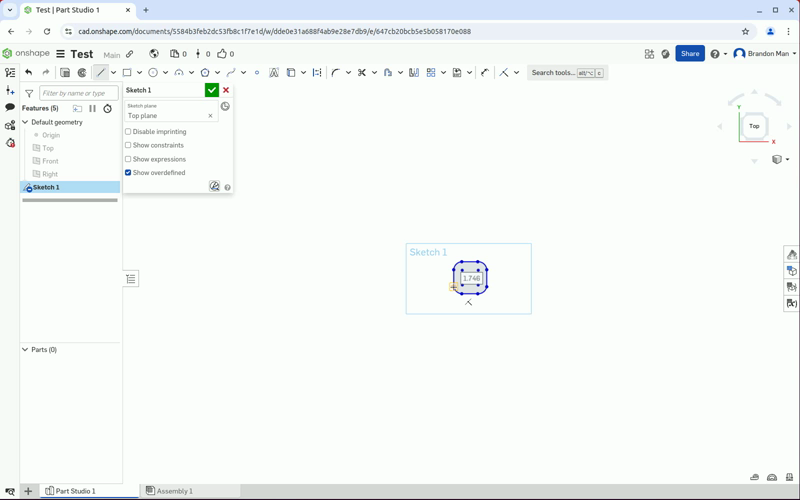
scroll(-6)
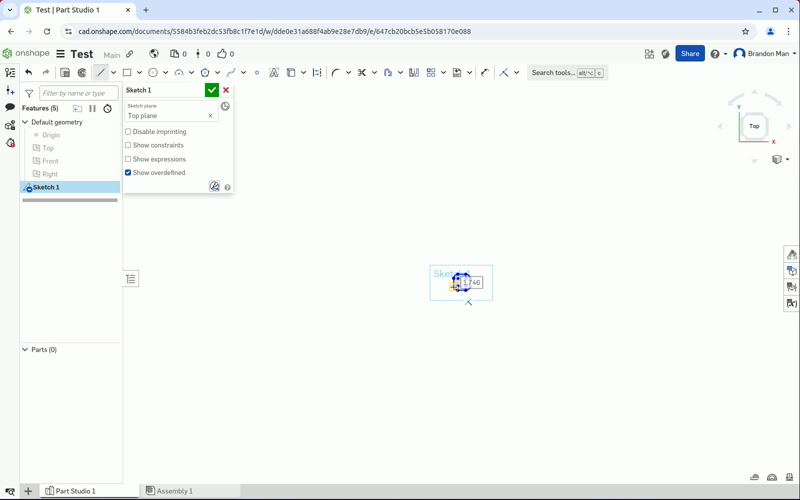
key(esc)
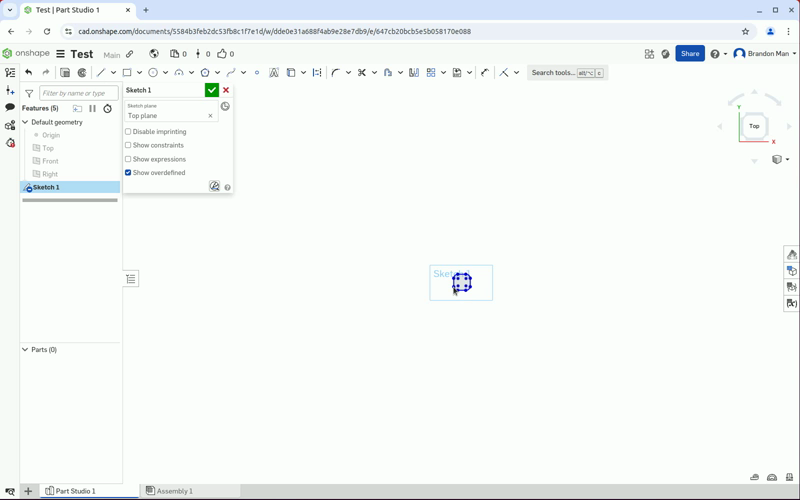
mouse_move(463, 277)
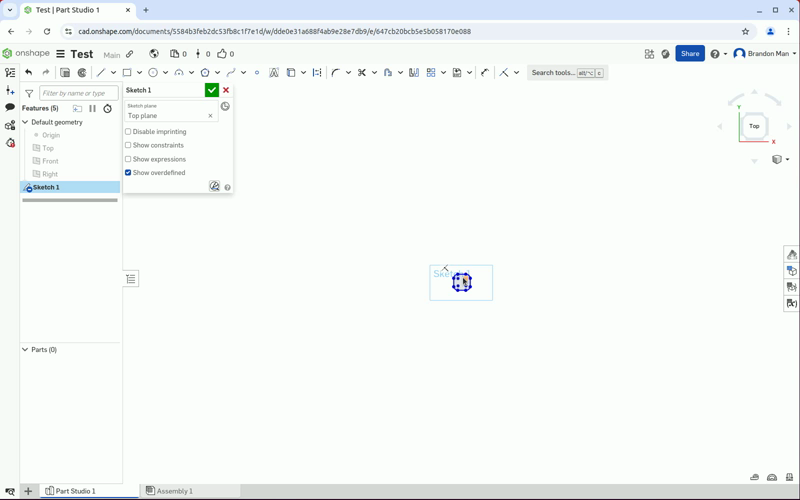
scroll(6)
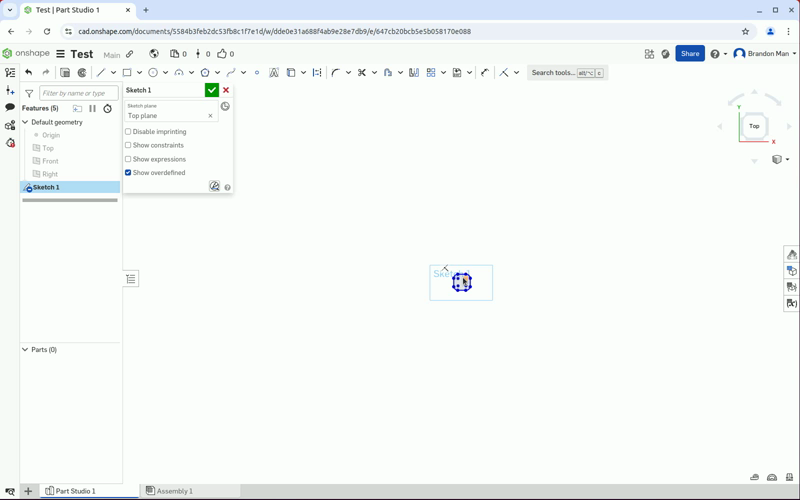
scroll(6)
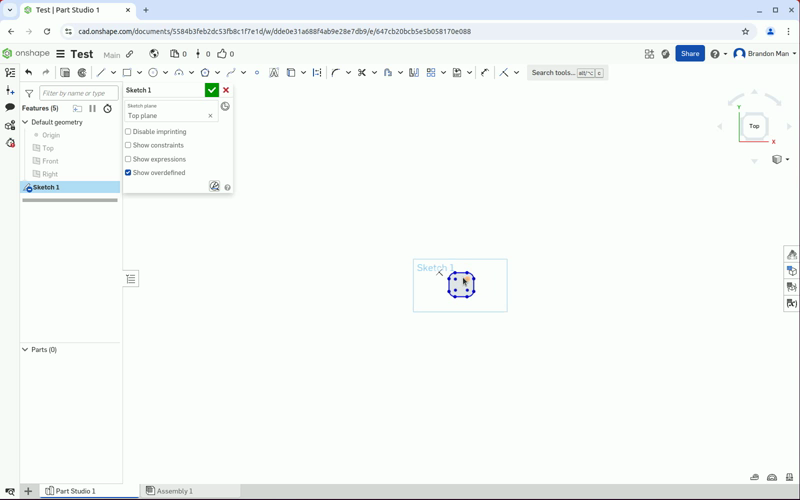
scroll(6)
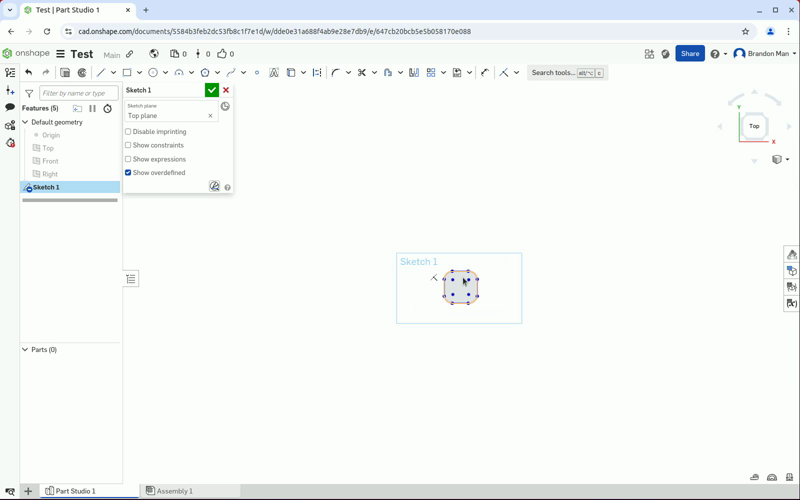
scroll(6)
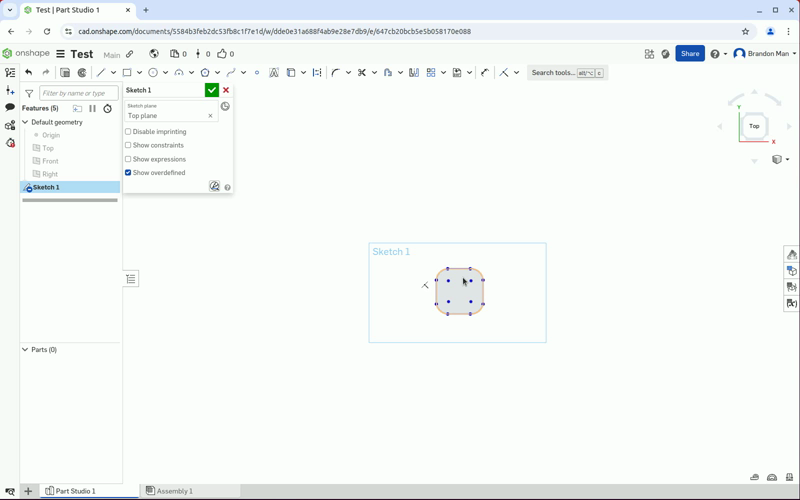
scroll(6)
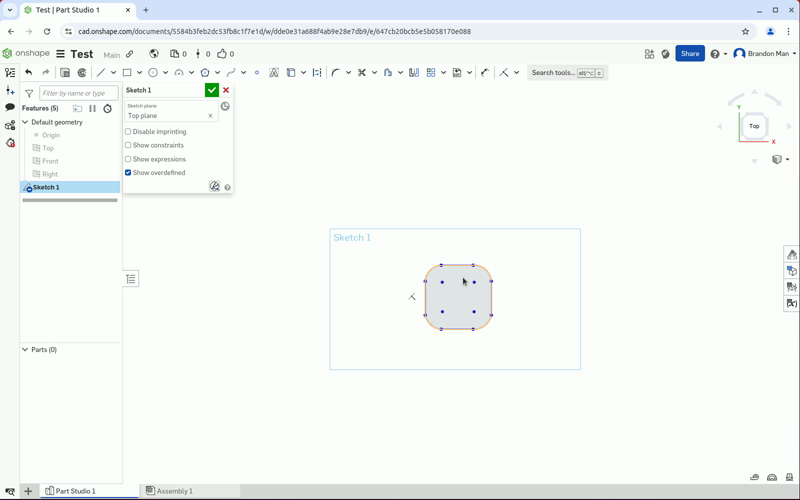
scroll(6)
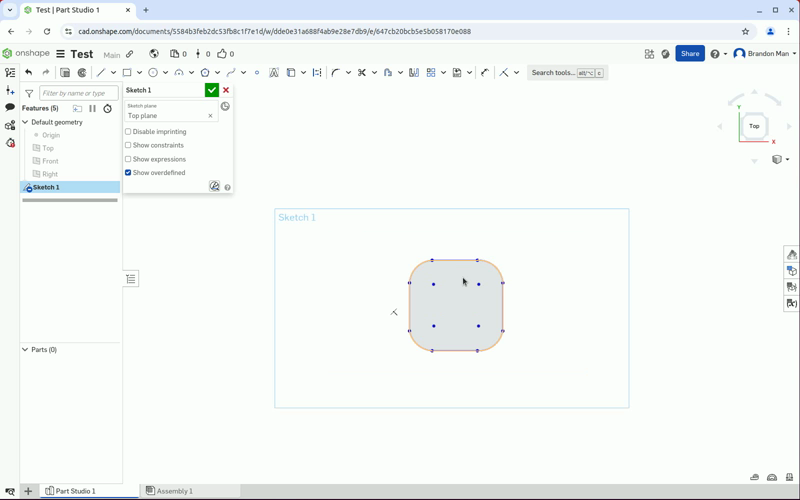
scroll(6)
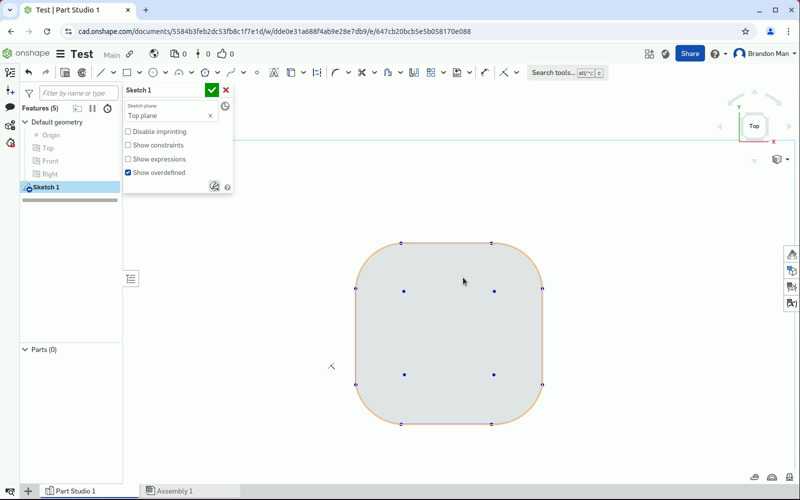
click(463, 277)
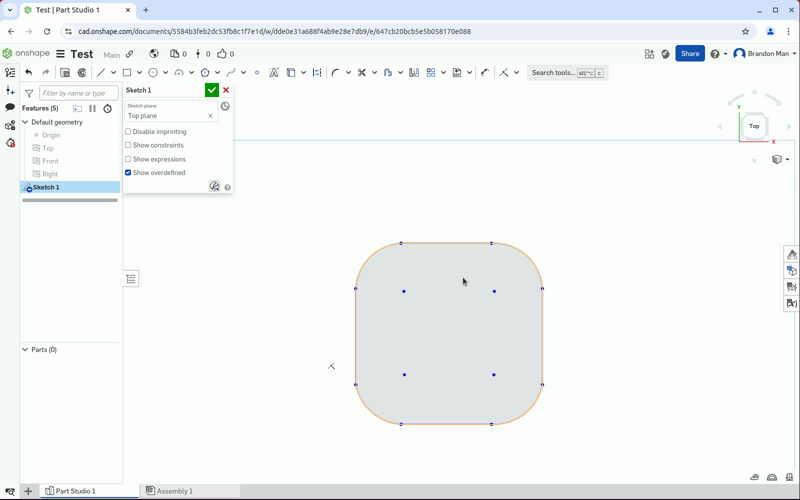
scroll(-6)
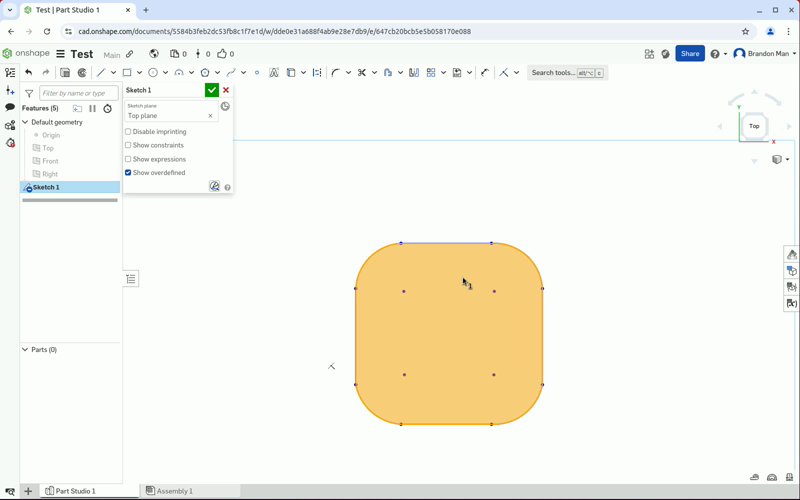
scroll(-6)
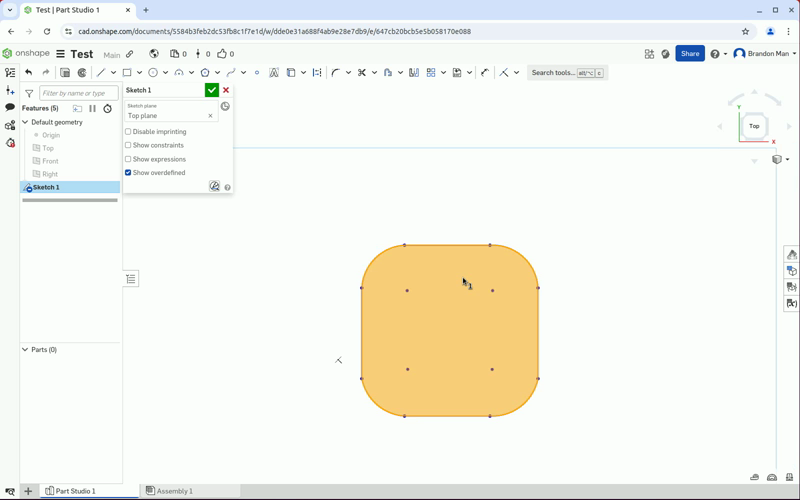
scroll(-6)
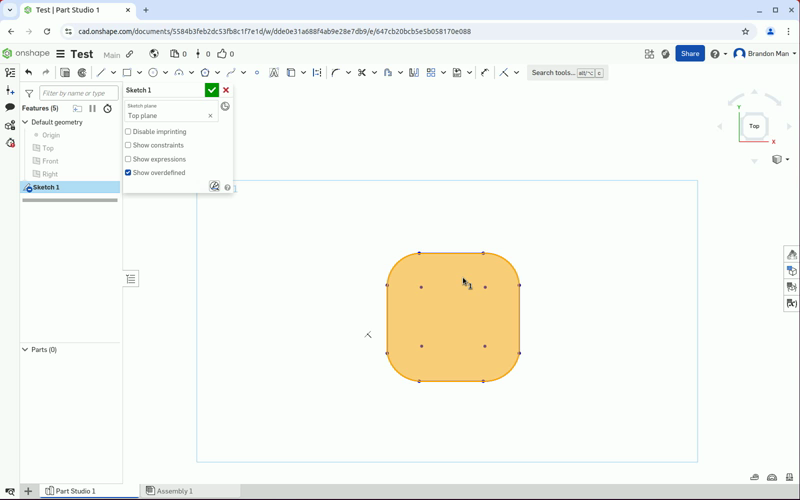
scroll(-6)
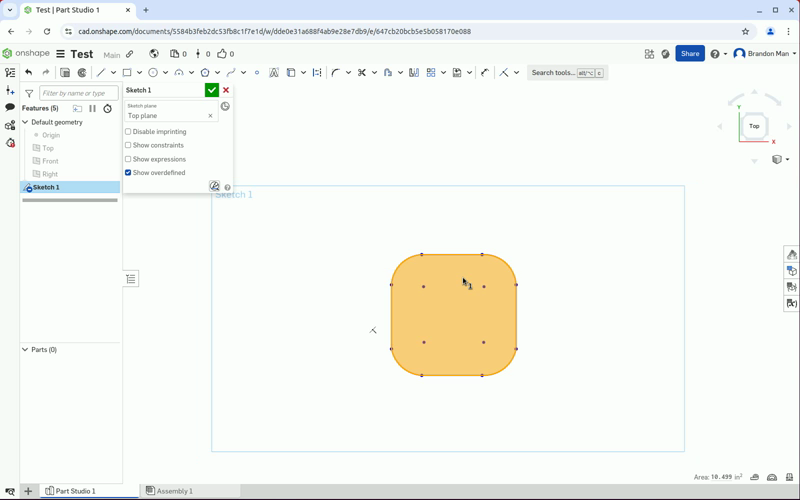
scroll(-6)
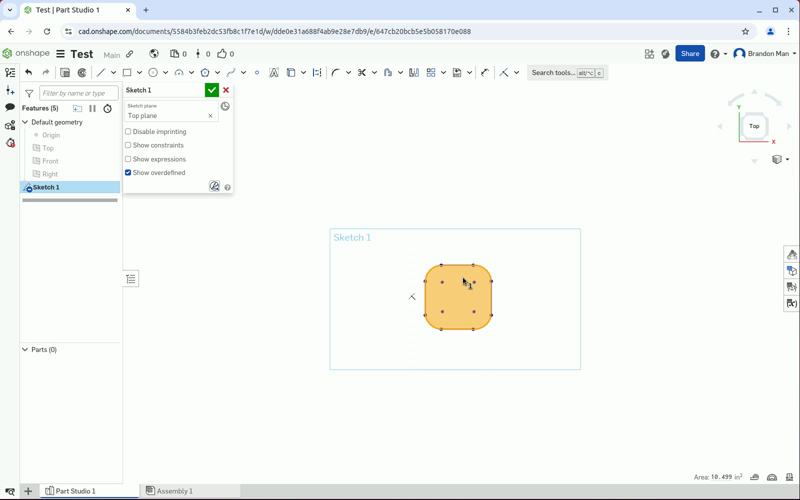
scroll(-6)
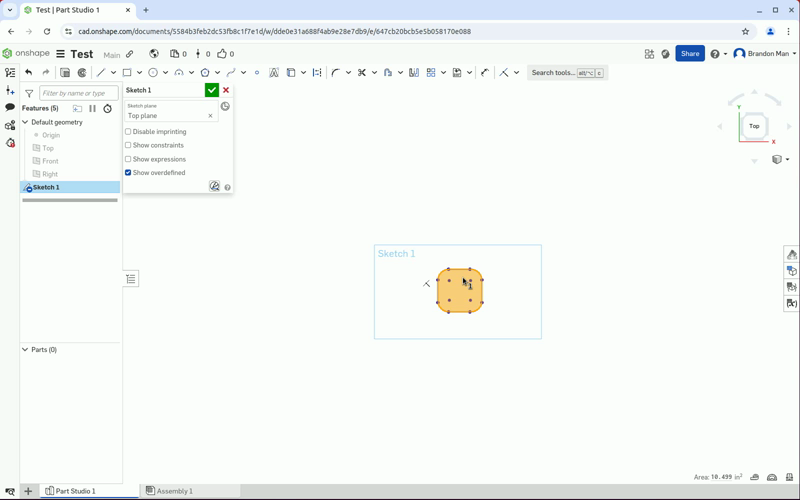
scroll(-6)
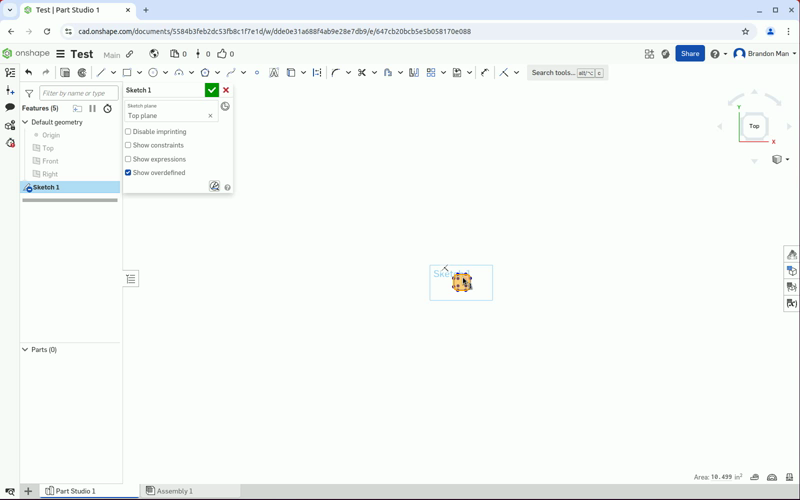
mouse_move(73, 352)
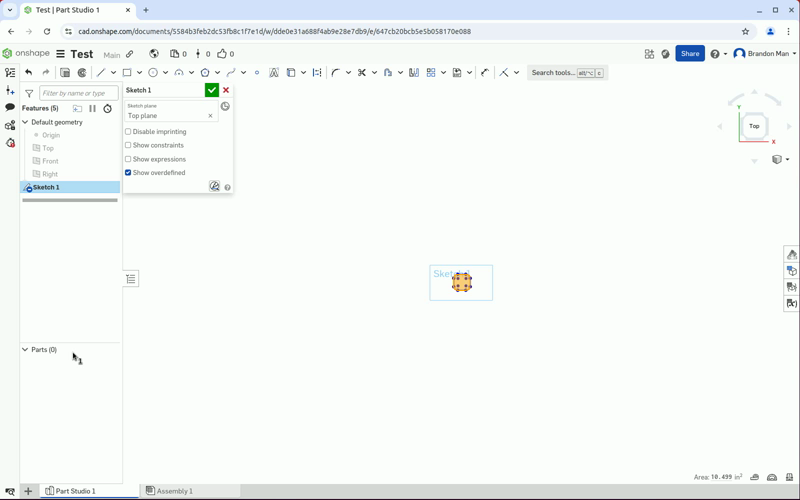
key(shift+y)
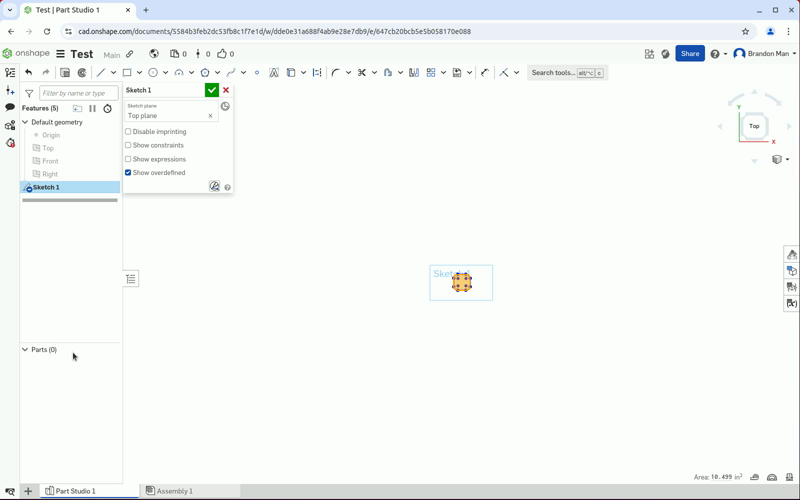
key(shift+e)
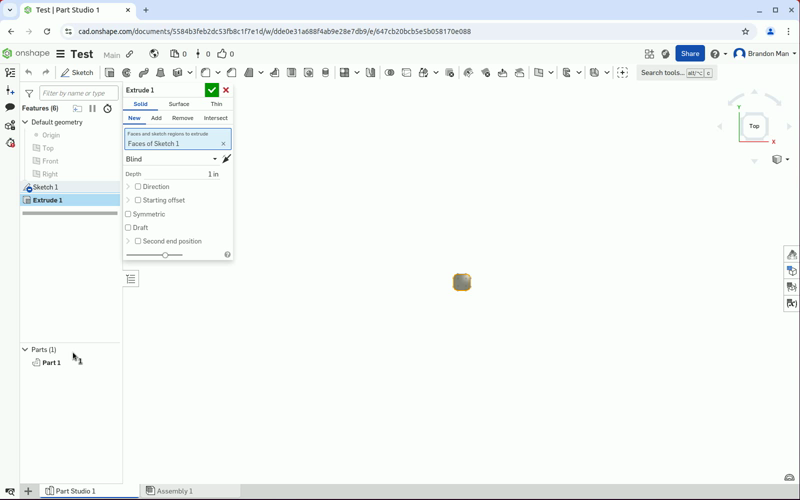
mouse_move(143, 106)
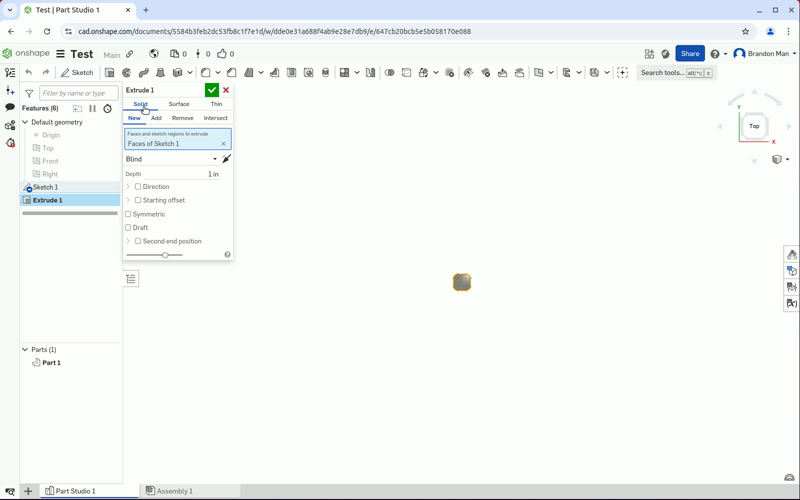
click(143, 106)
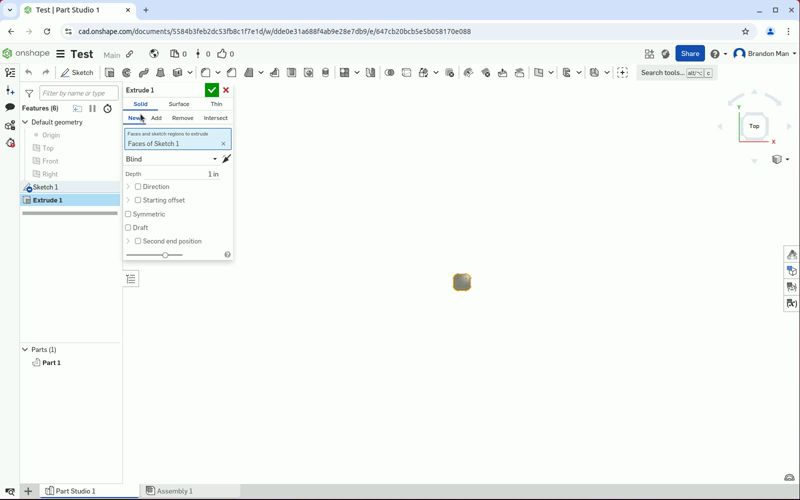
mouse_move(137, 120)
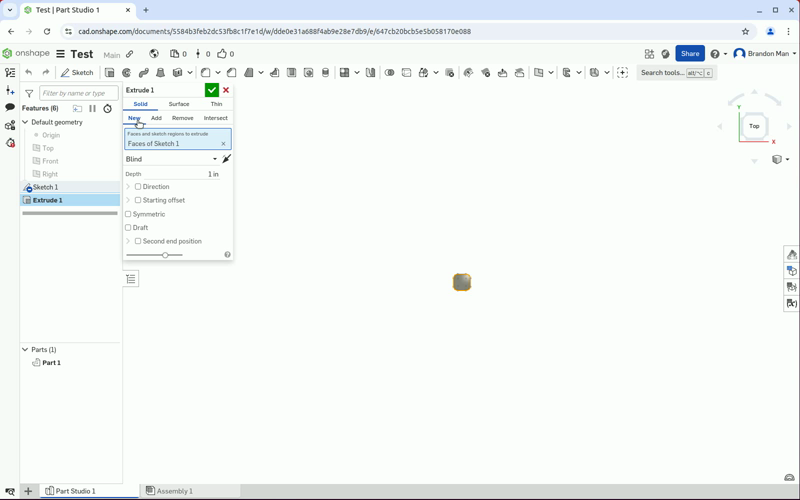
click(137, 120)
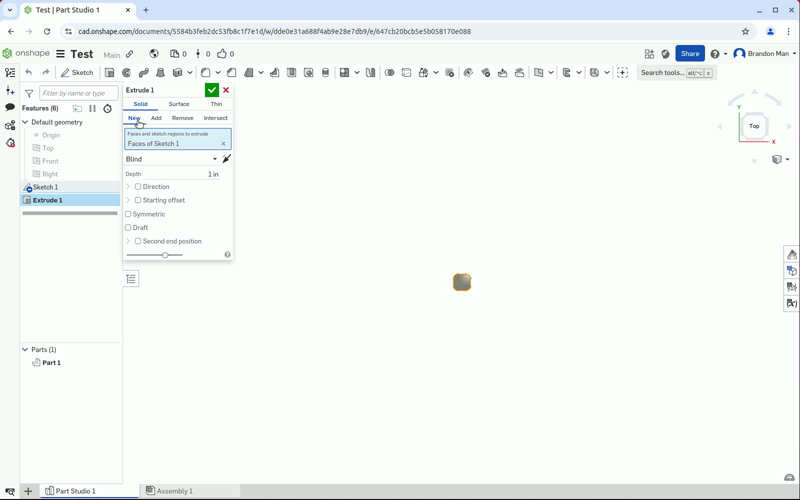
key(tab, 4)
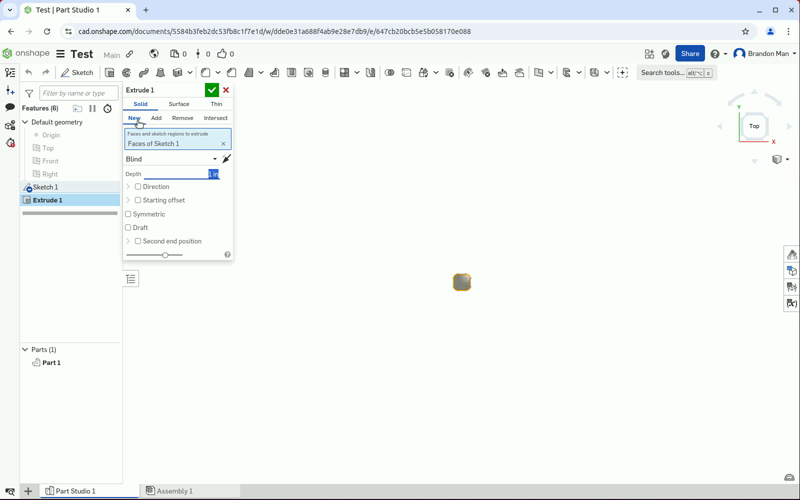
text(23.108)
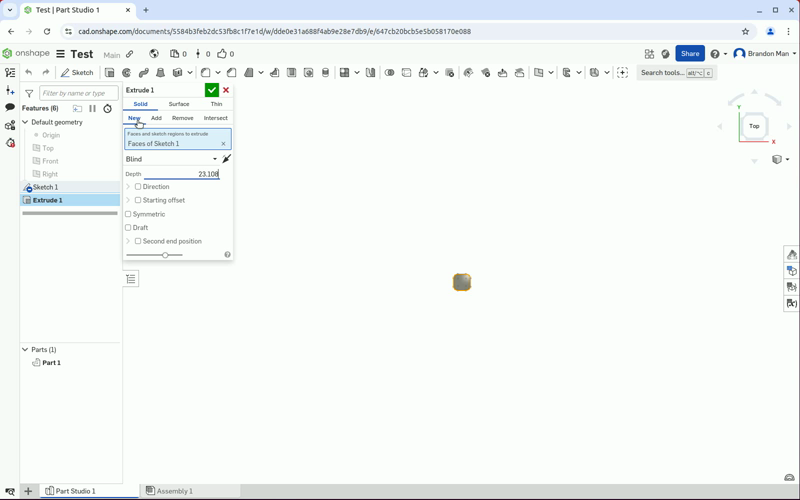
key(enter)
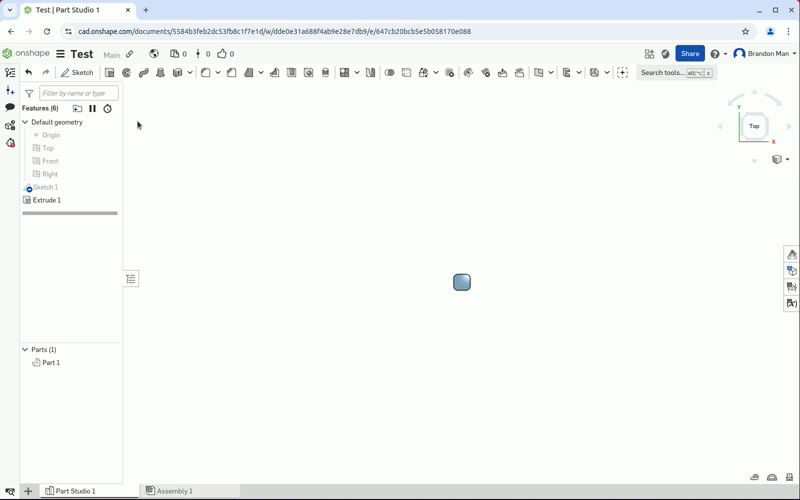
key(shift+h)
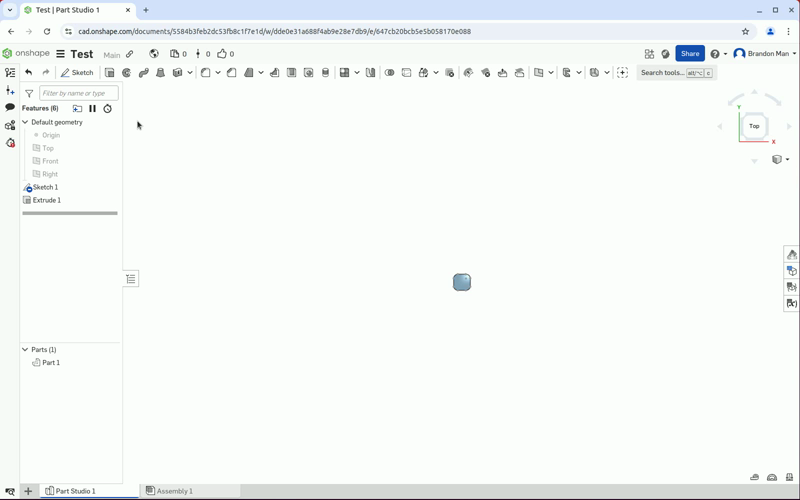
key(shift+h)
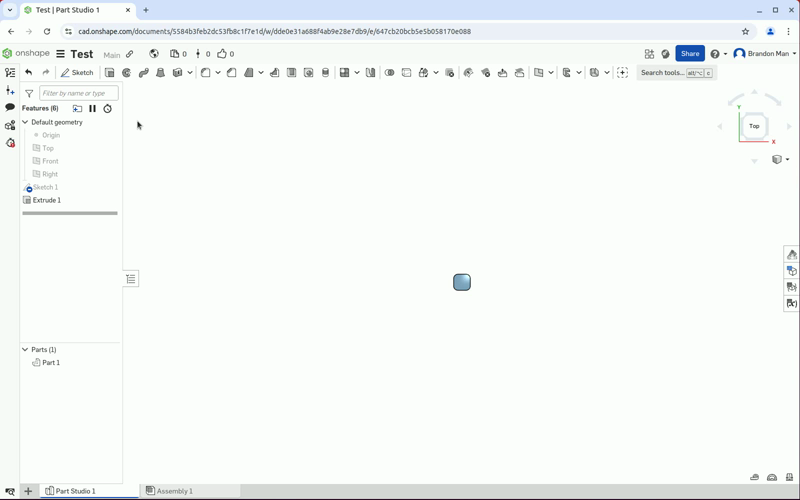
mouse_move(73, 189)
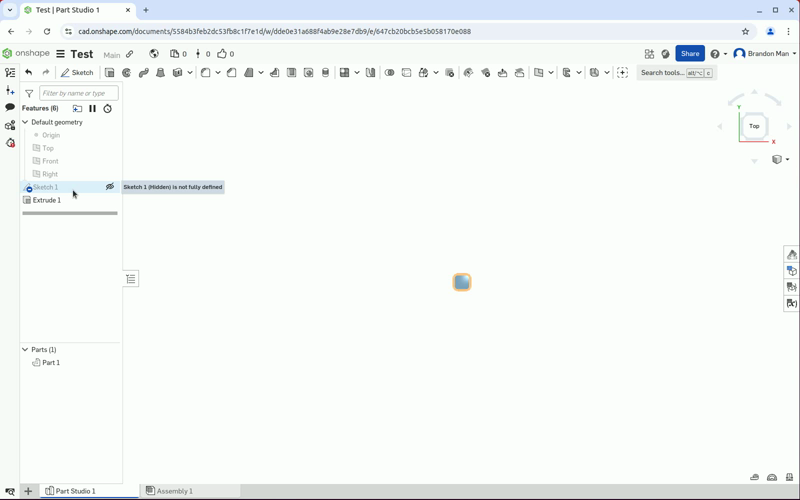
click(73, 189)
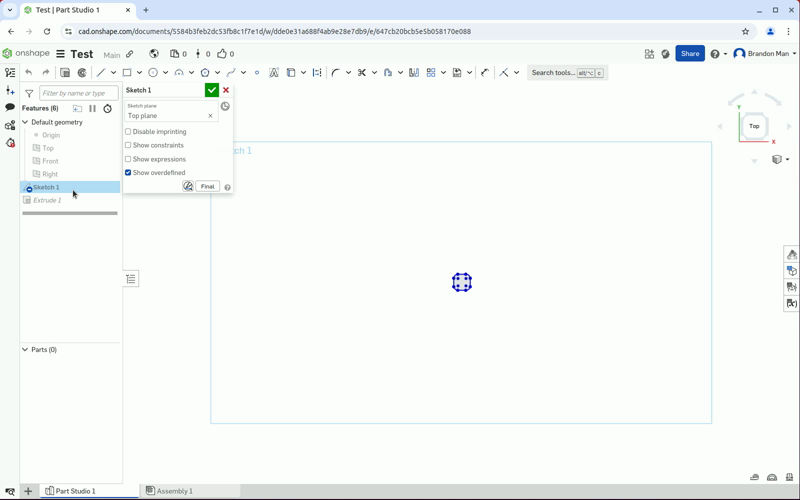
mouse_move(229, 92)
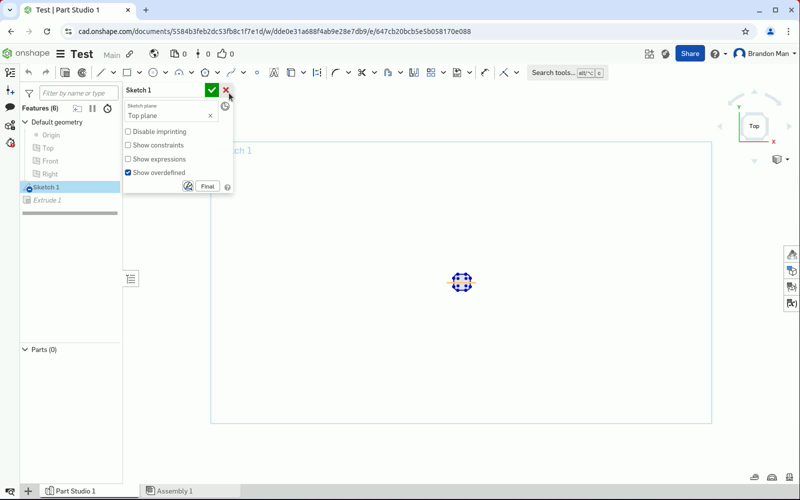
click(229, 92)
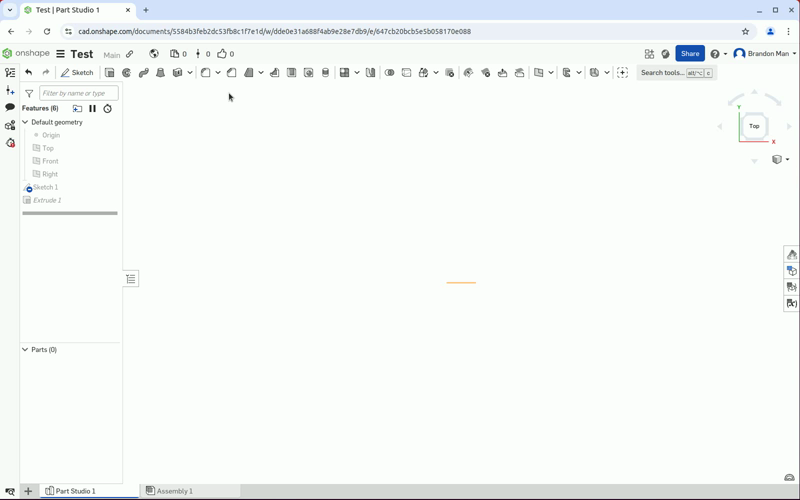
mouse_move(73, 352)
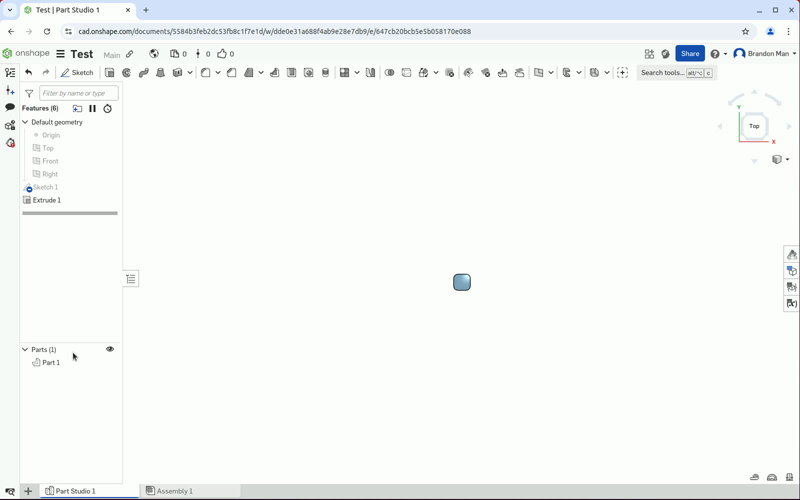
key(y)
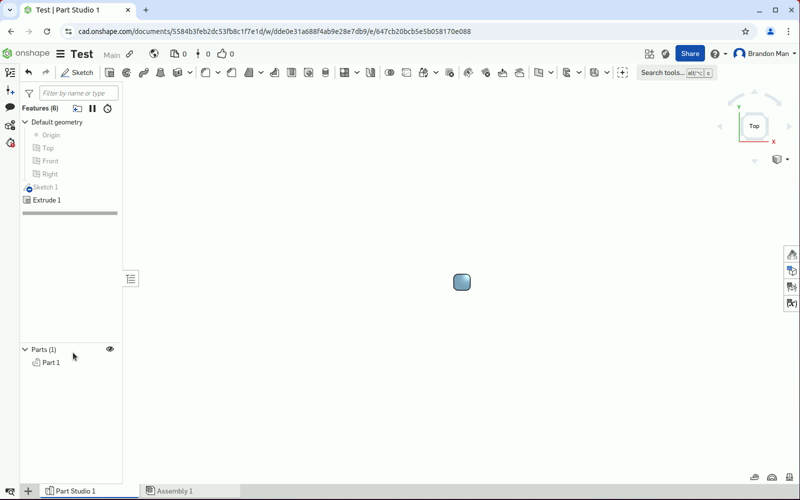
key(shift+p)
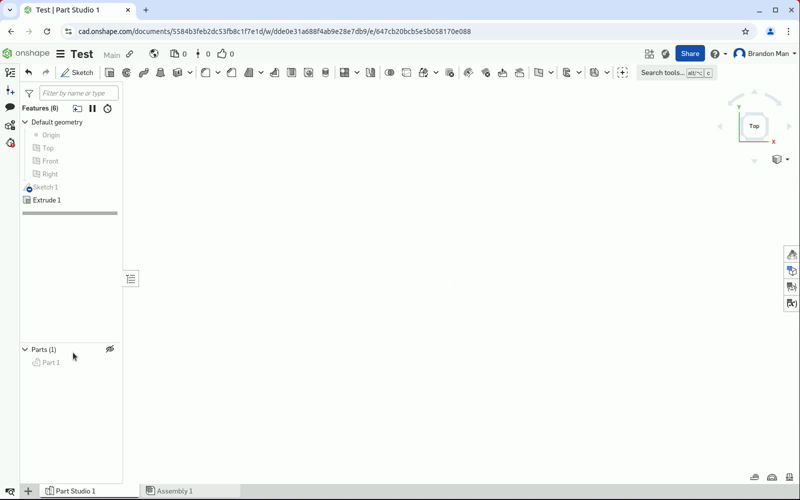
key(space)
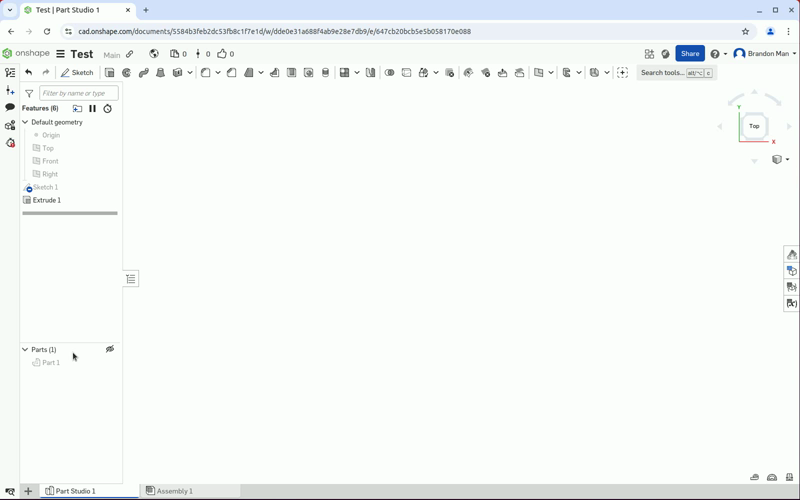
key_down(shift)
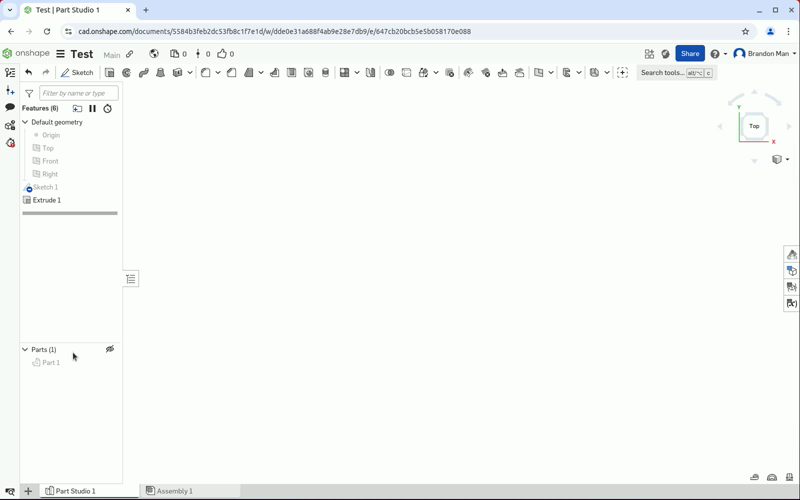
key(up)
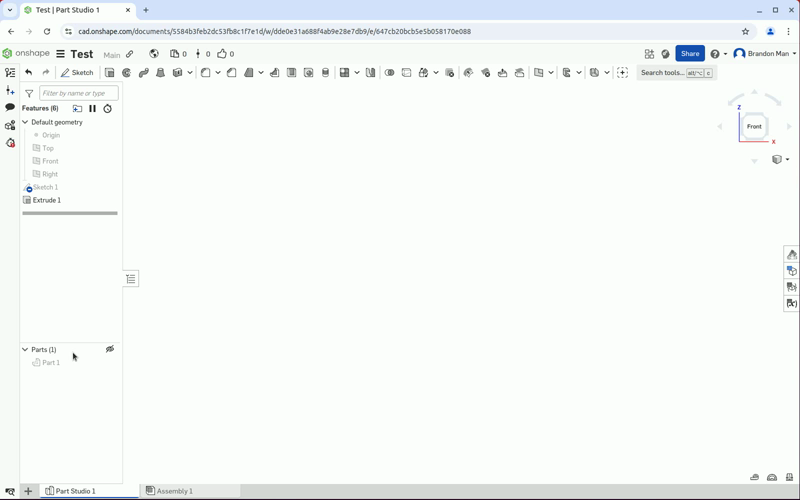
key_up(shift)
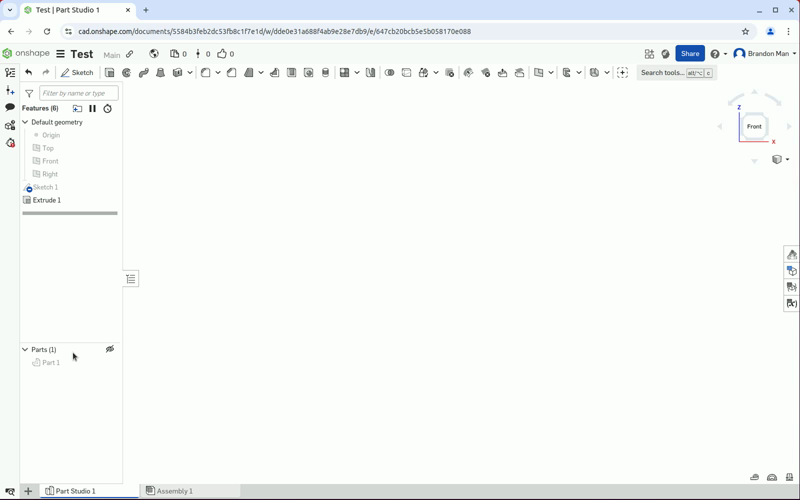
key(space)
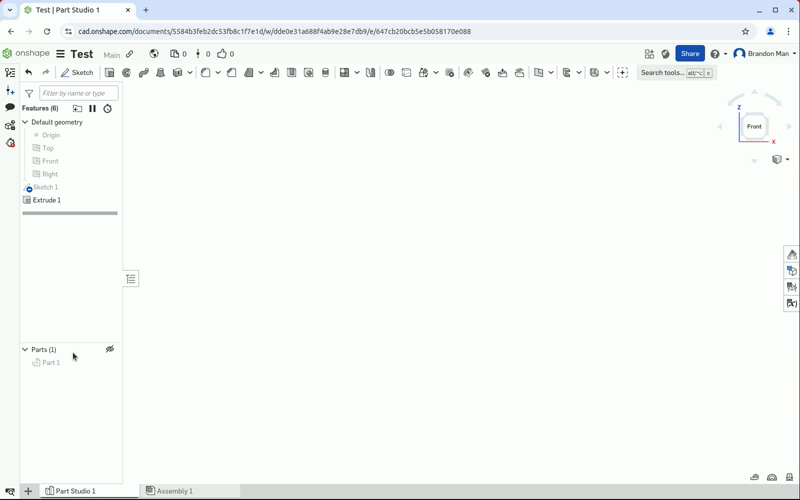
key_down(shift)
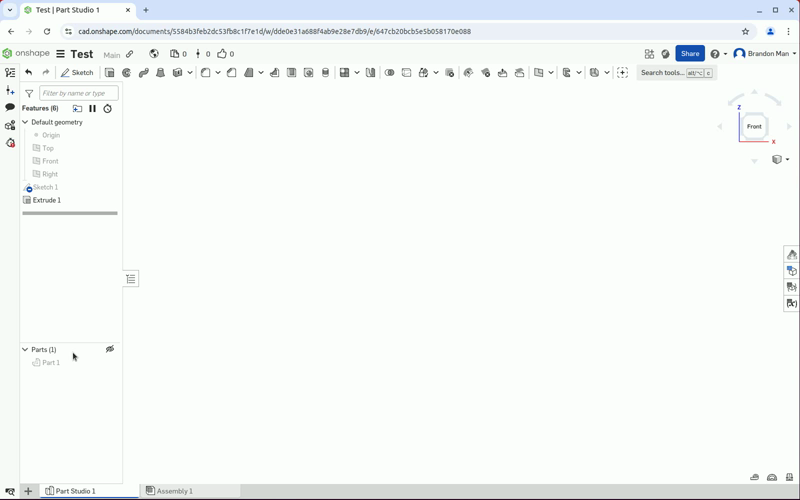
key(left)
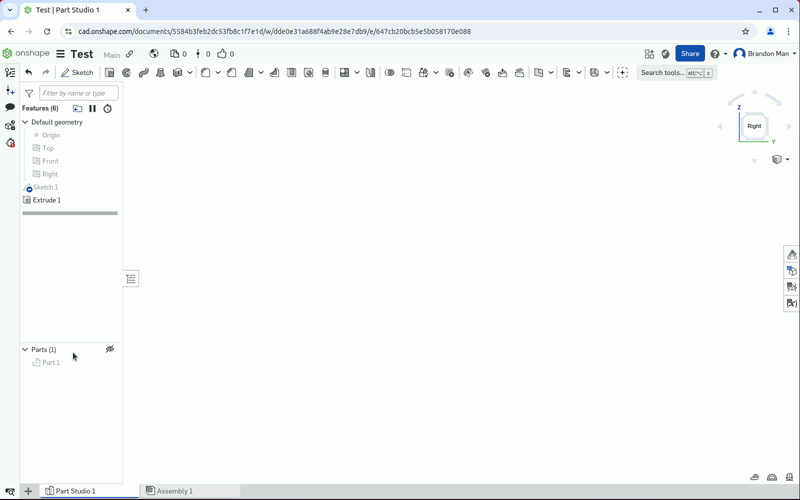
key_up(shift)
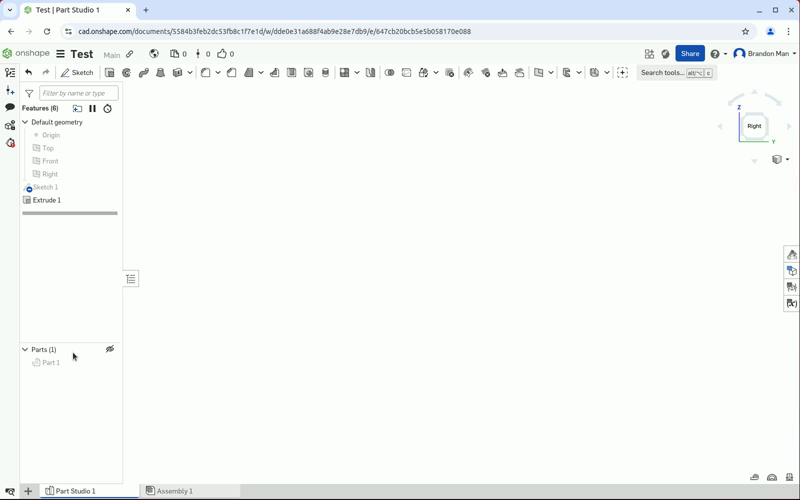
mouse_move(73, 352)
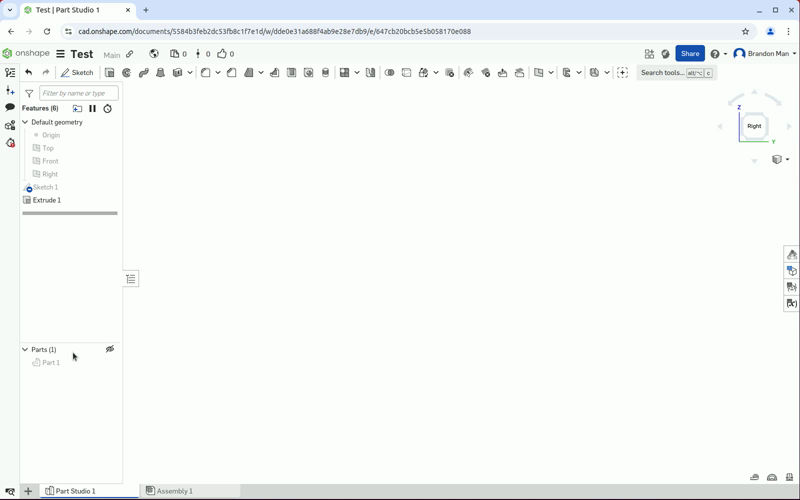
key(shift+y)
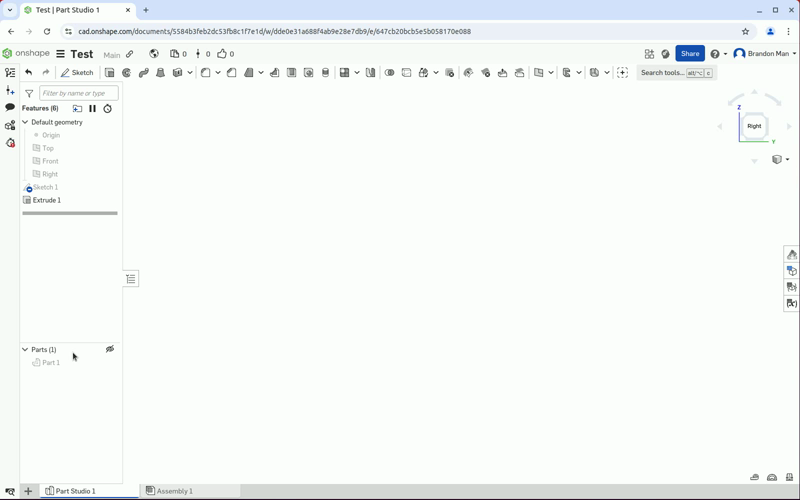
key(shift+s)
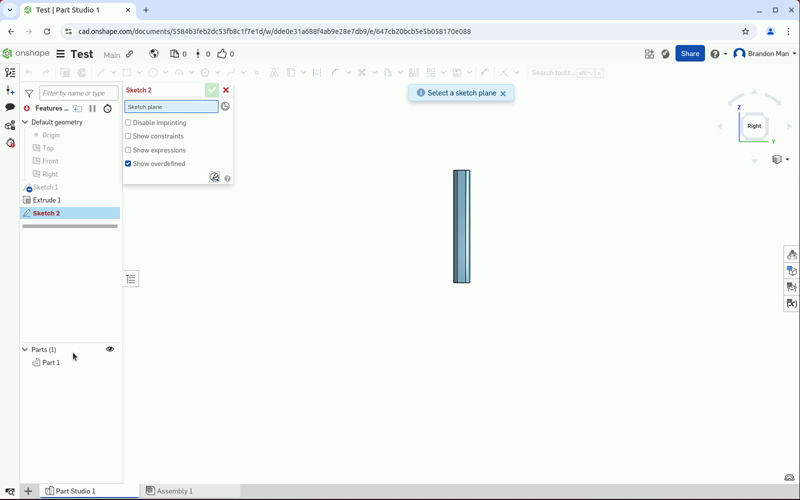
mouse_move(73, 176)
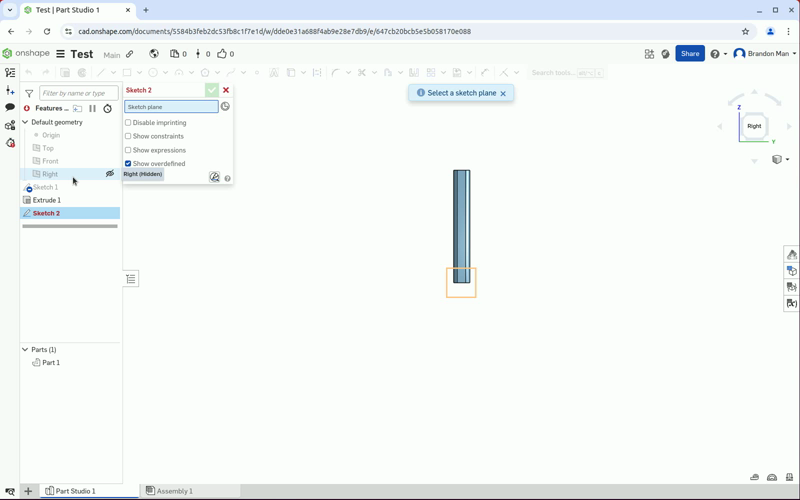
click(73, 176)
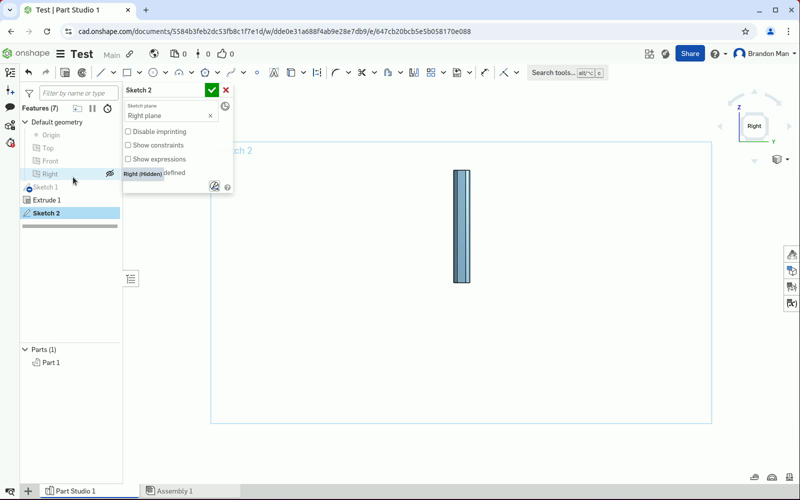
mouse_move(73, 352)
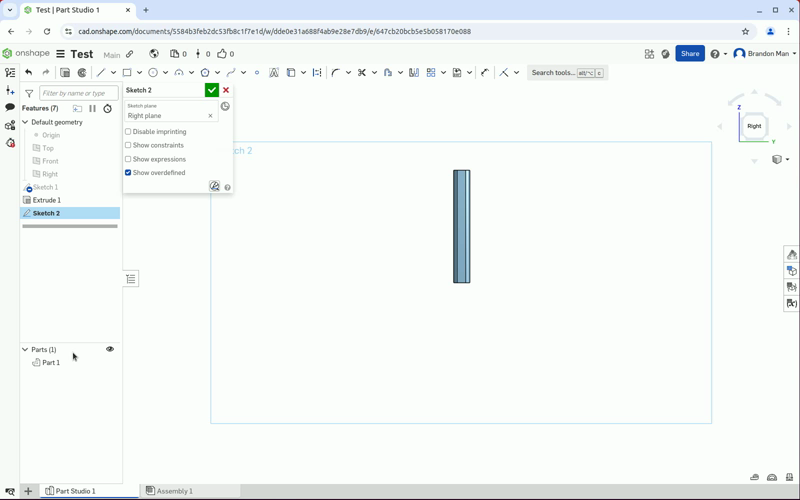
key(y)
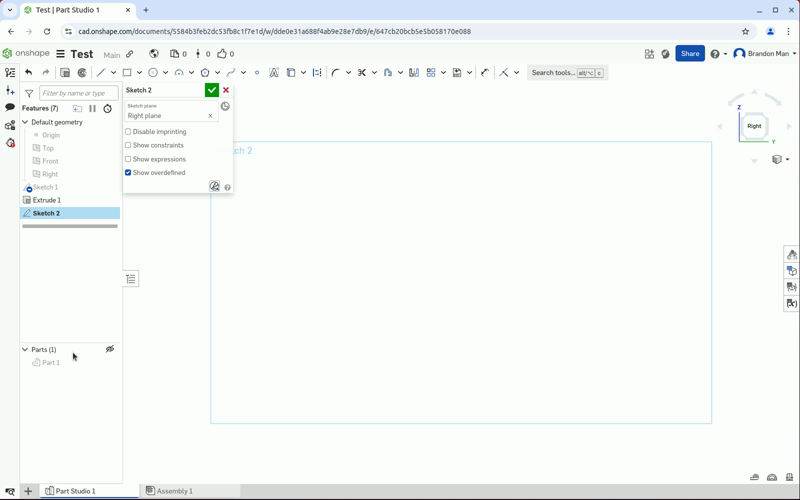
key(l)
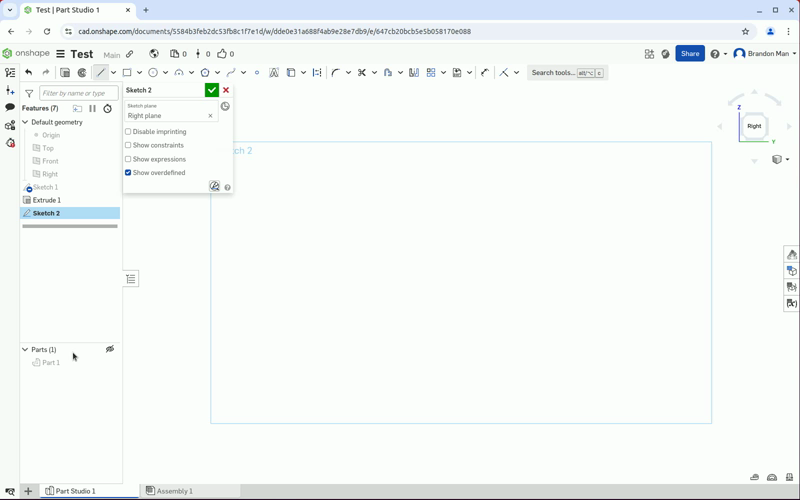
key_down(shift)
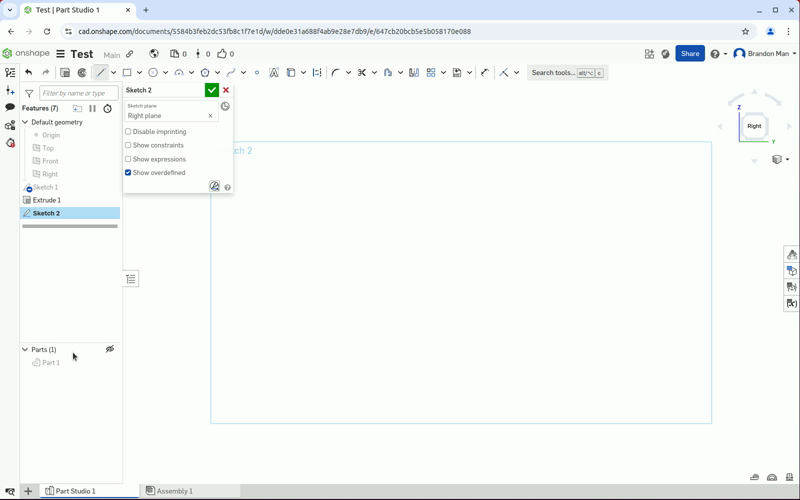
mouse_move(363, 359)
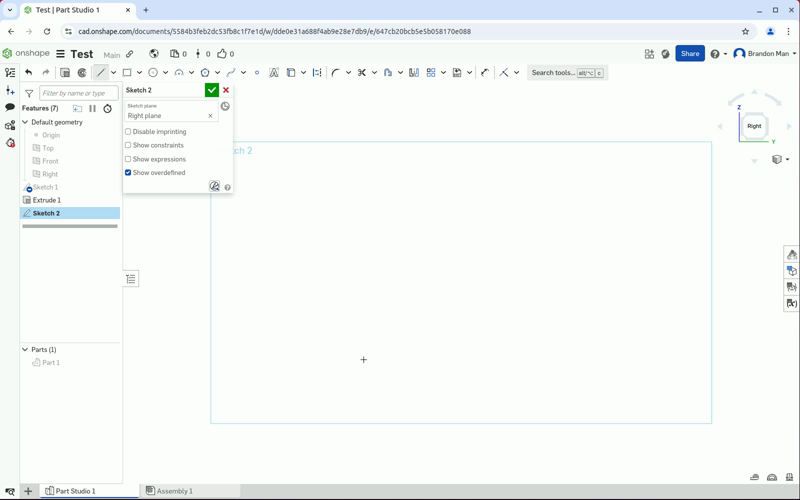
click(363, 359)
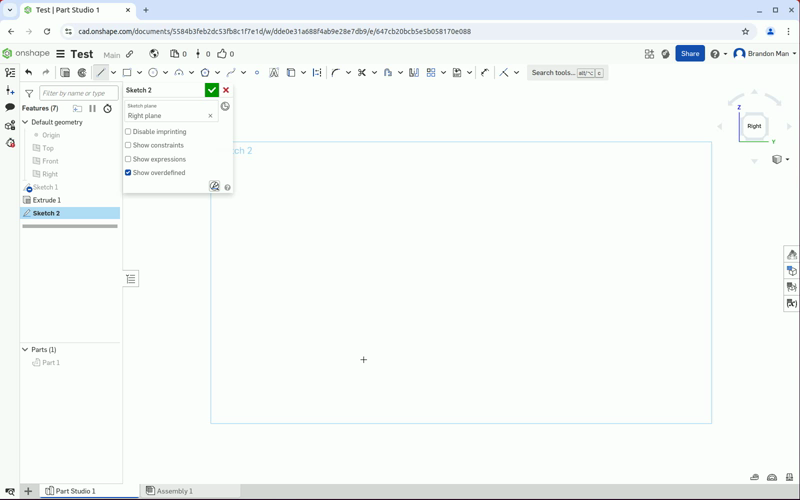
key_up(shift)
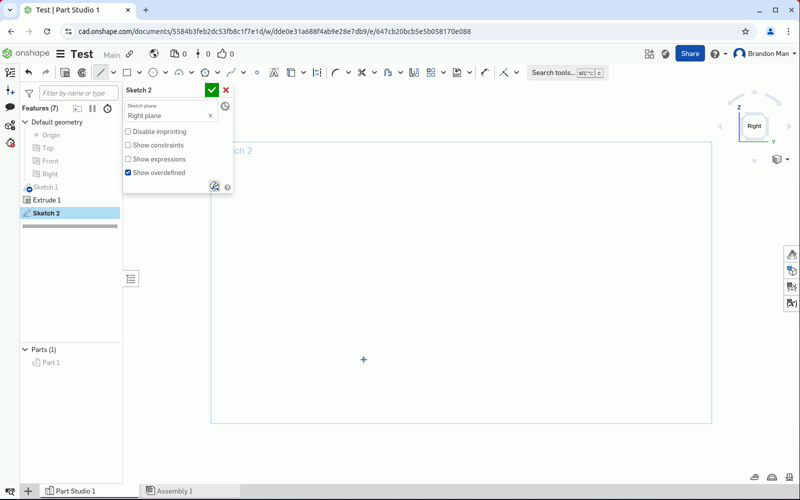
key_down(shift)
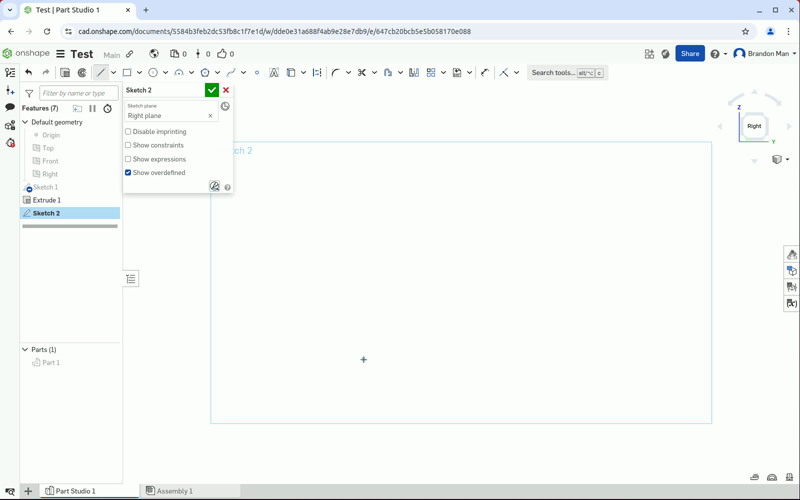
mouse_move(393, 359)
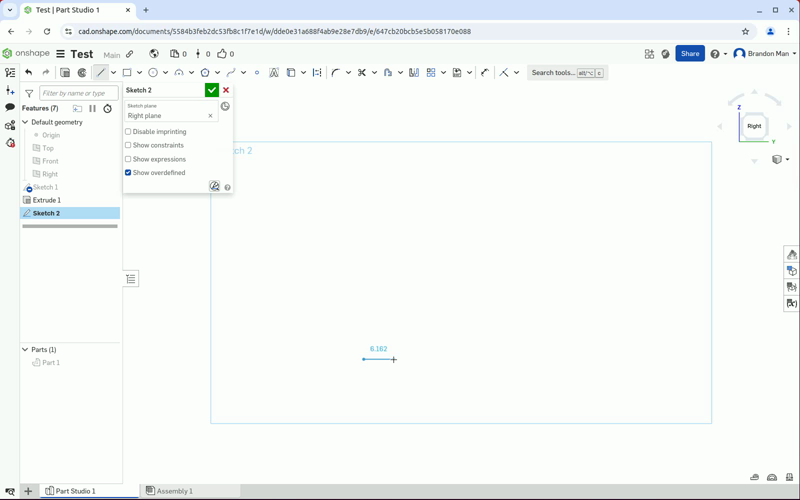
mouse_move(368, 359)
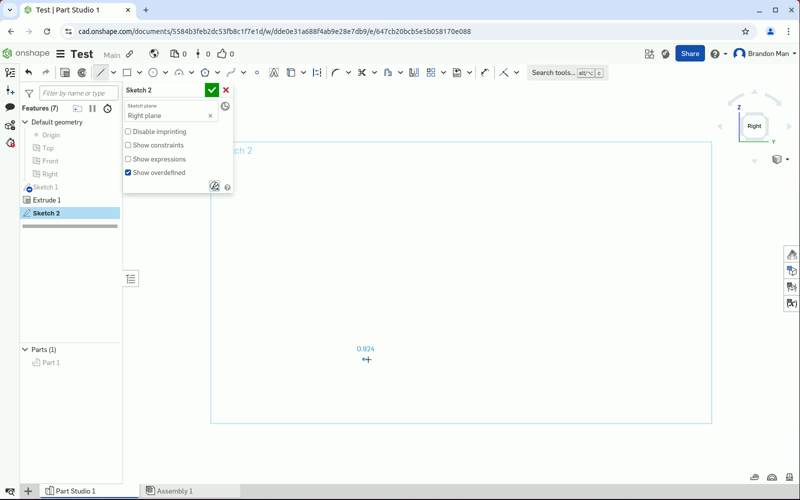
scroll(6)
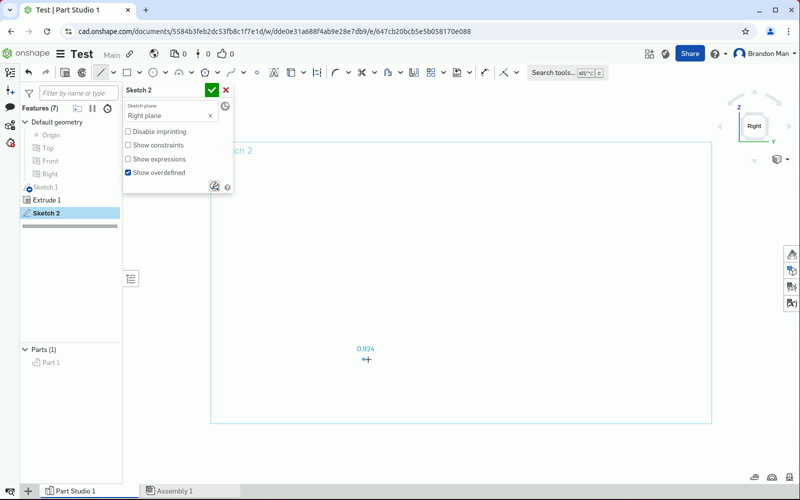
scroll(6)
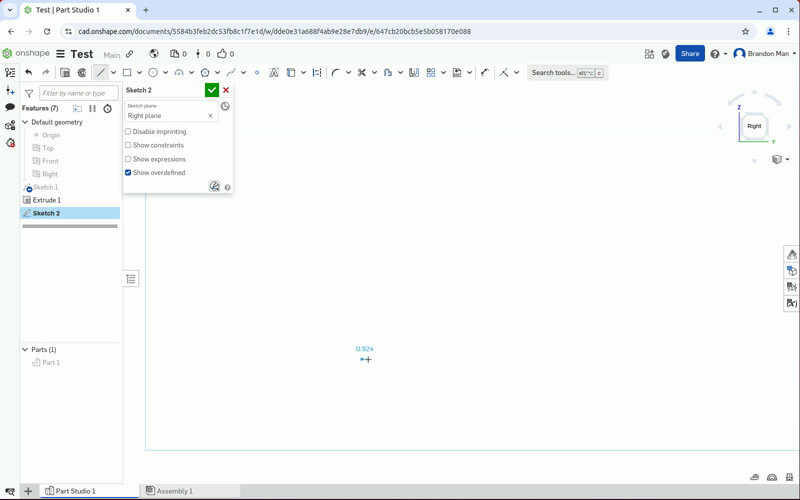
scroll(6)
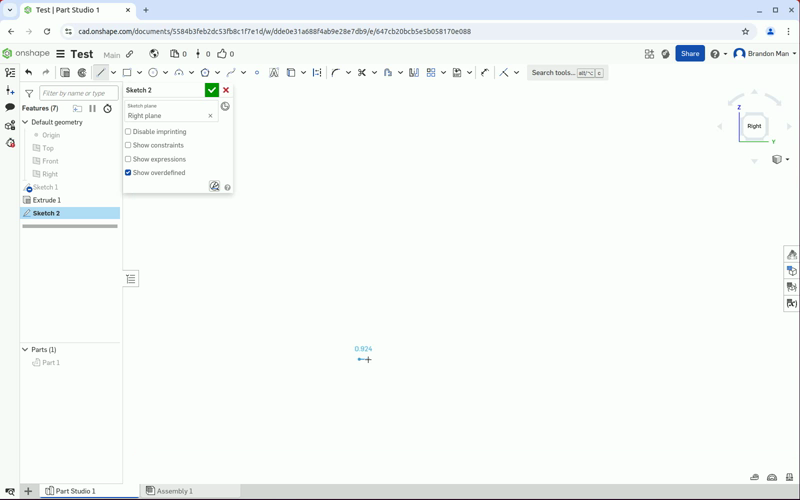
scroll(6)
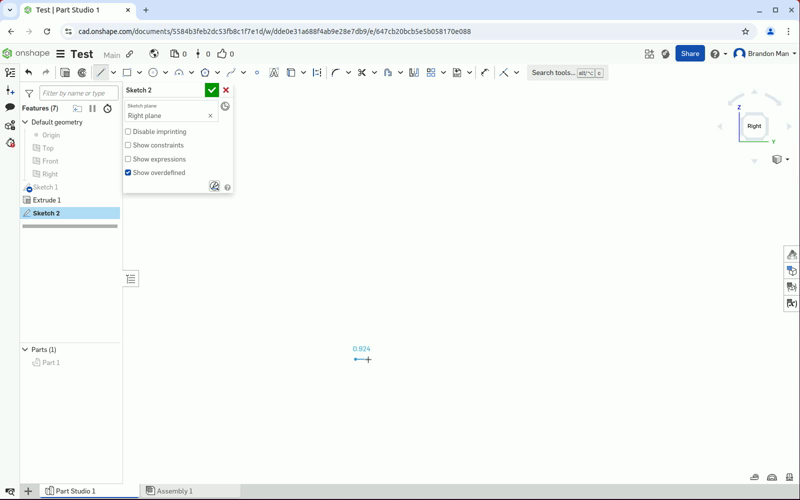
scroll(6)
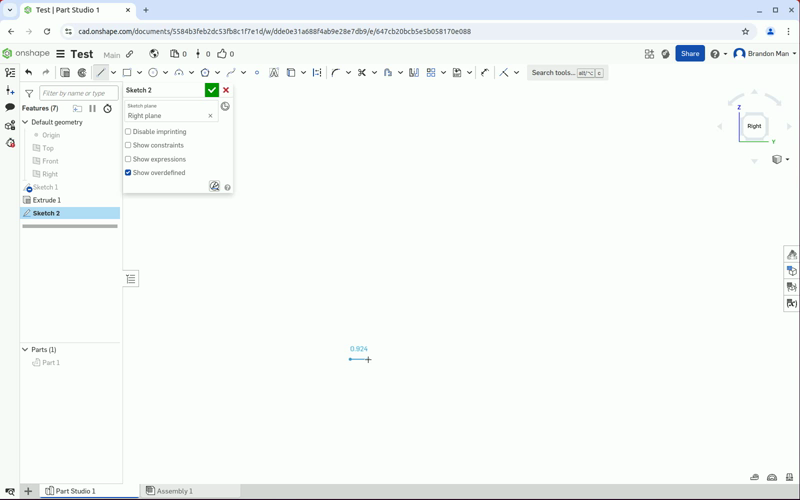
scroll(6)
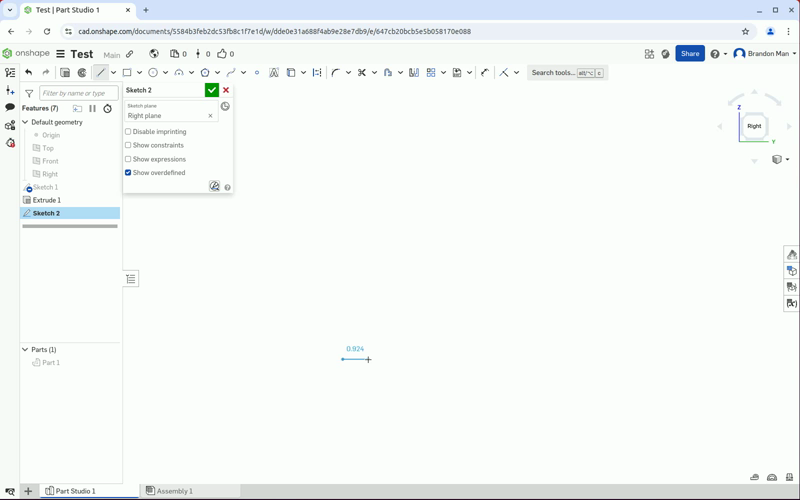
scroll(6)
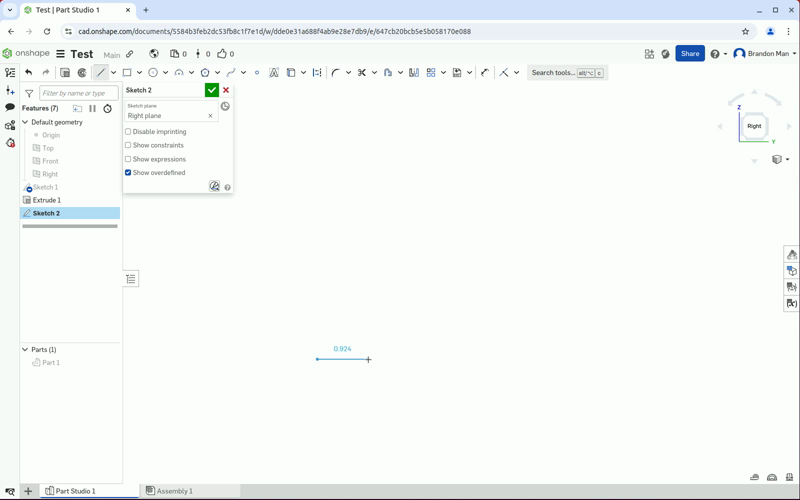
click(368, 359)
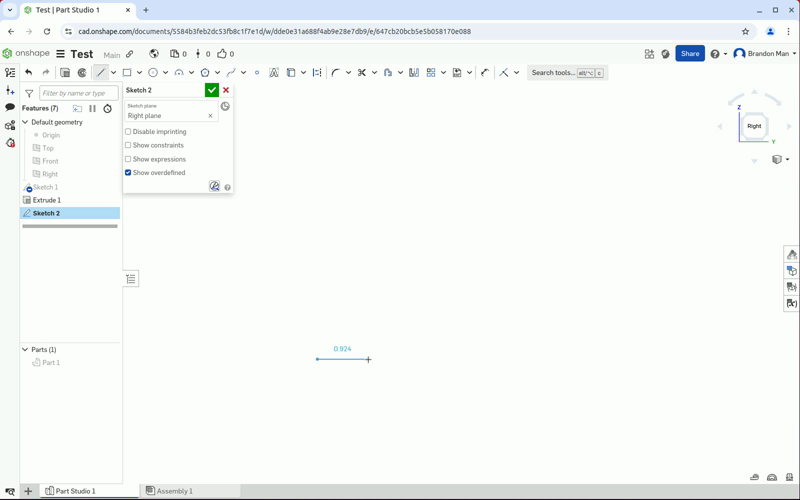
scroll(-6)
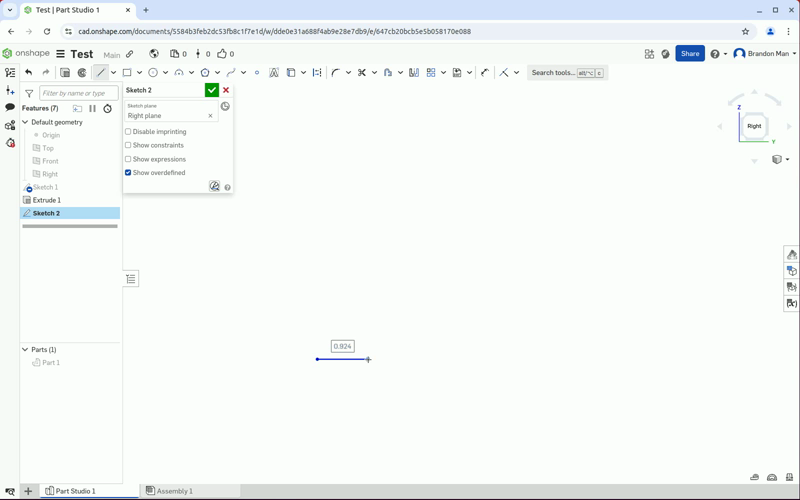
scroll(-6)
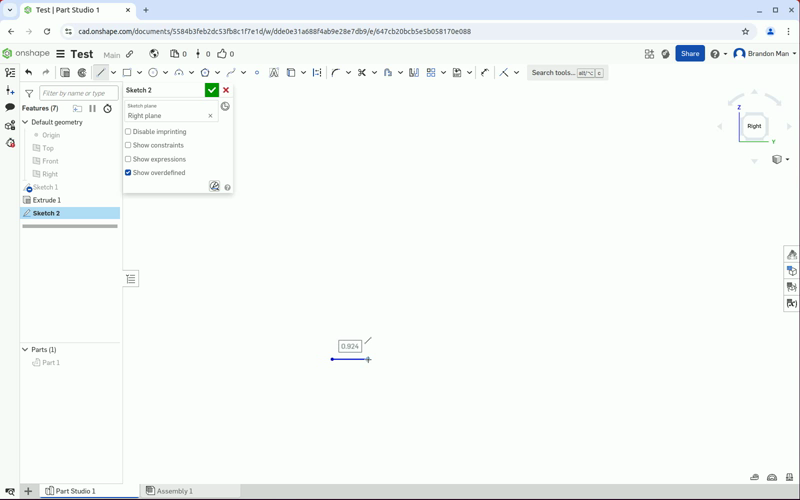
scroll(-6)
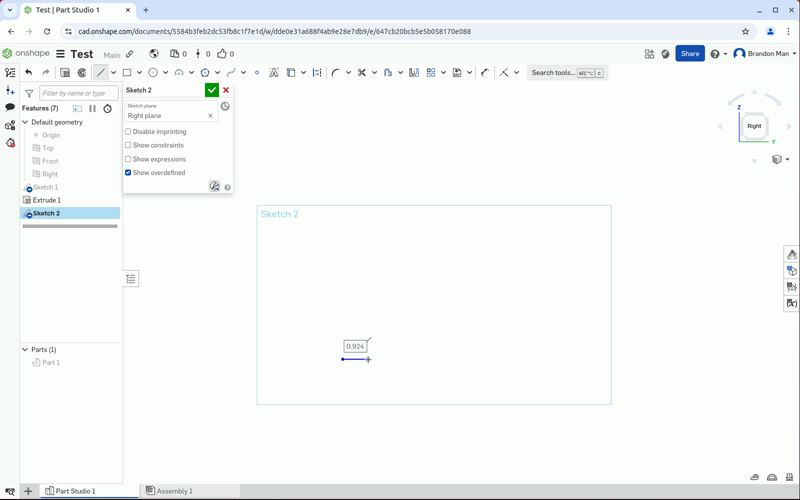
scroll(-6)
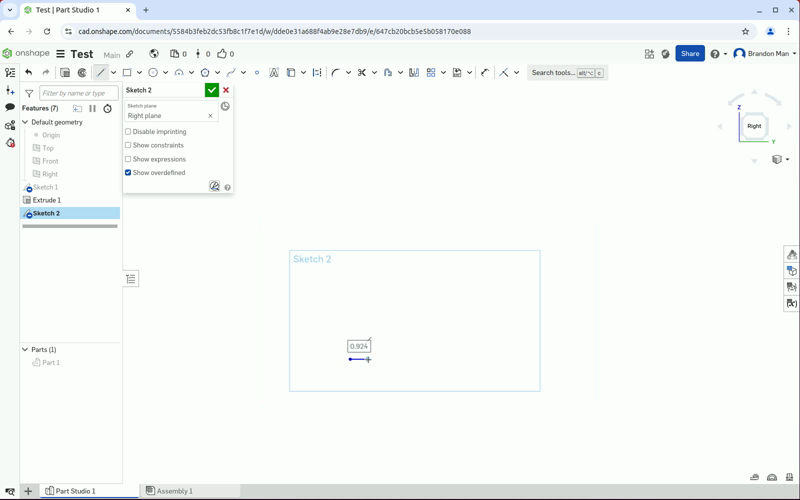
scroll(-6)
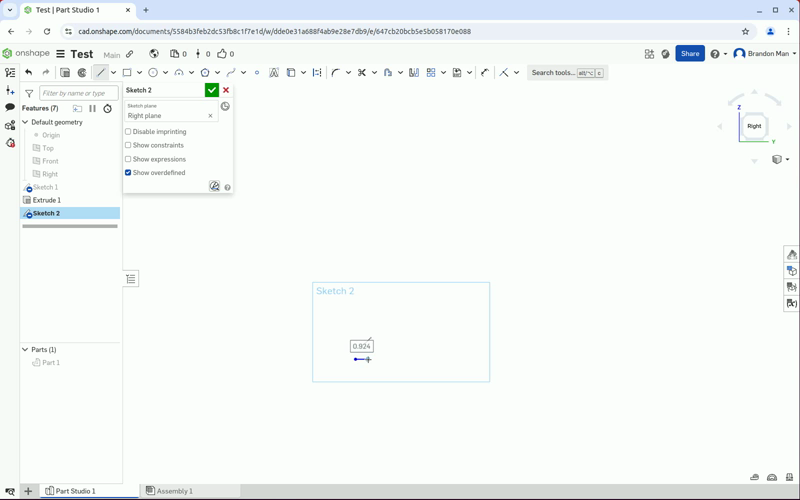
scroll(-6)
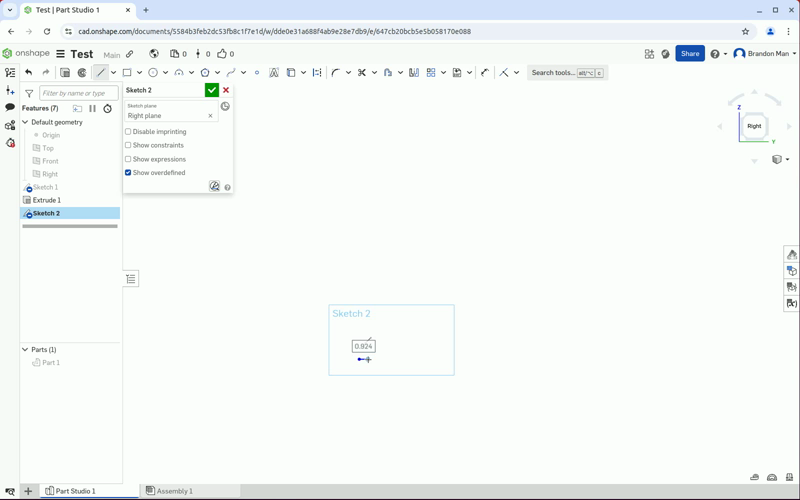
scroll(-6)
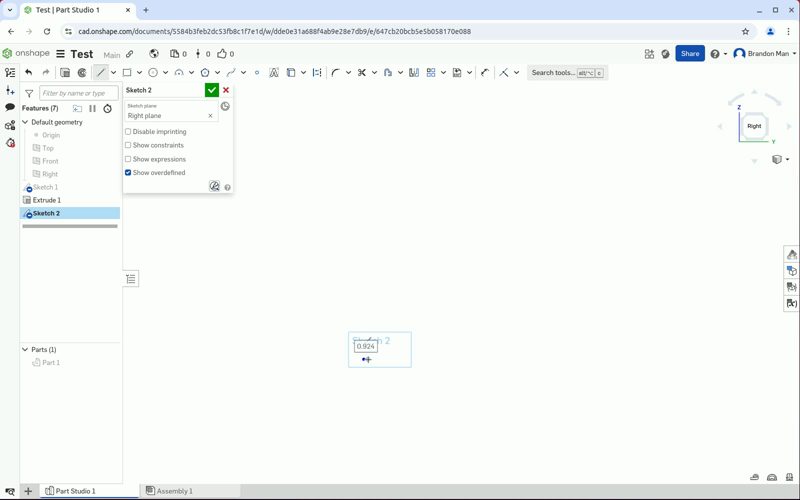
key_up(shift)
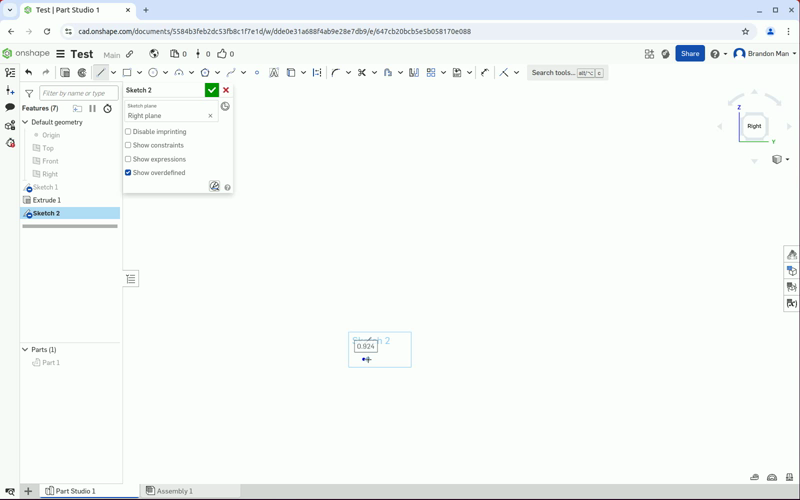
key_down(shift)
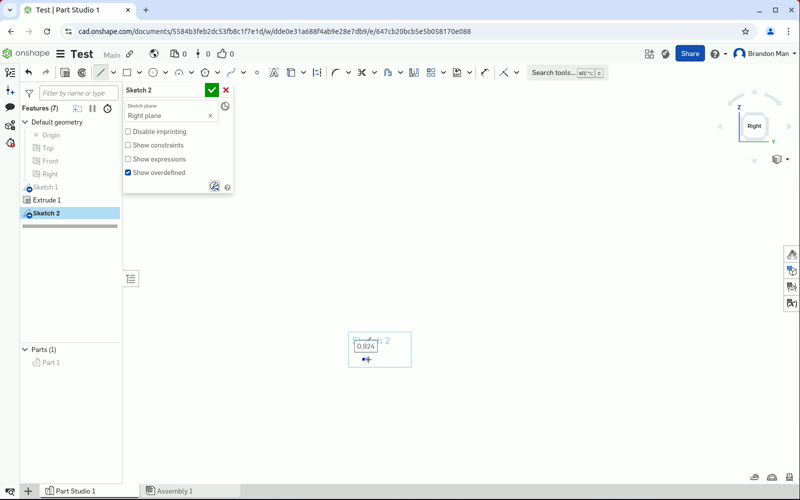
mouse_move(368, 246)
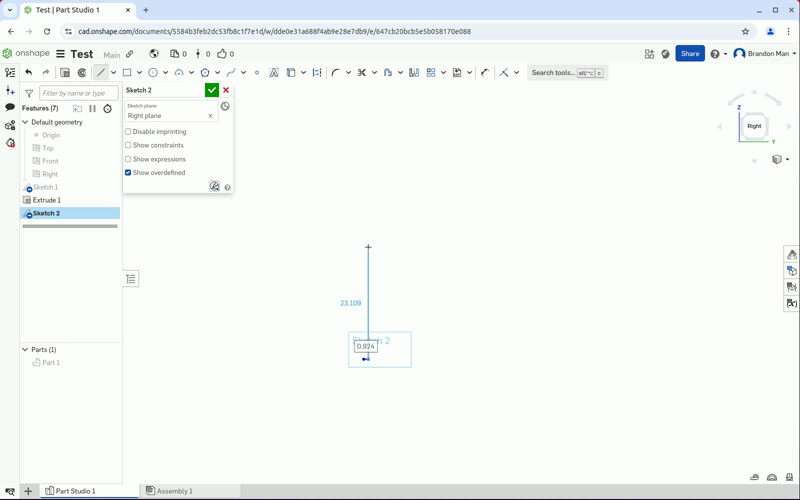
click(368, 246)
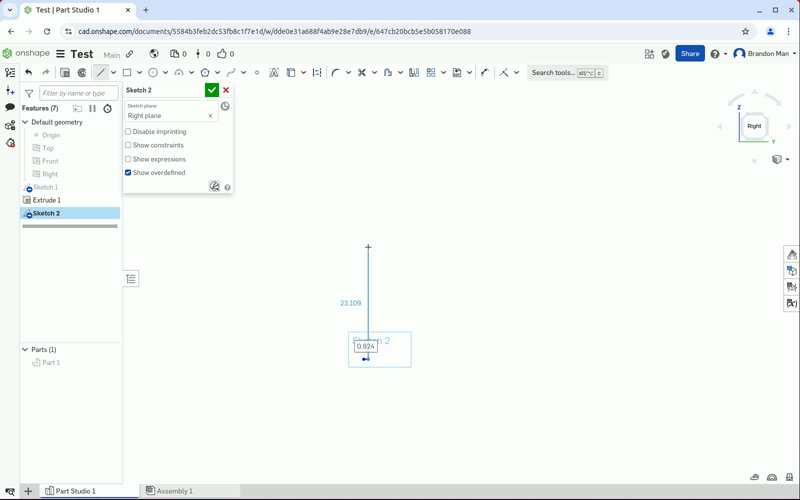
key_up(shift)
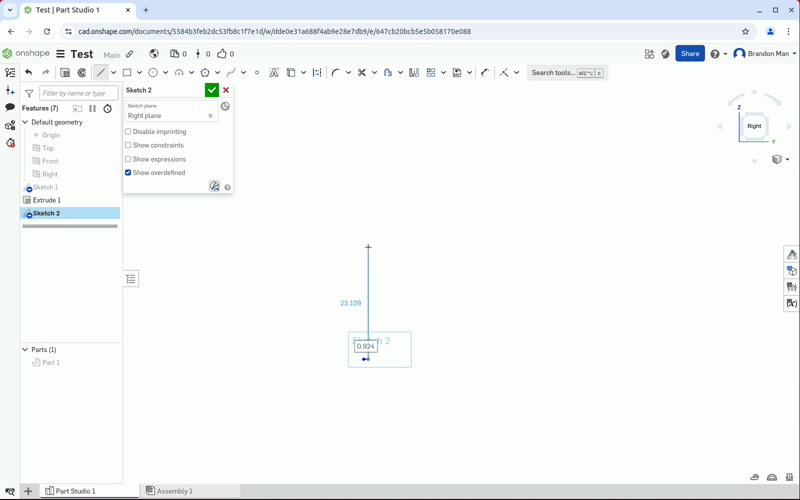
key_down(shift)
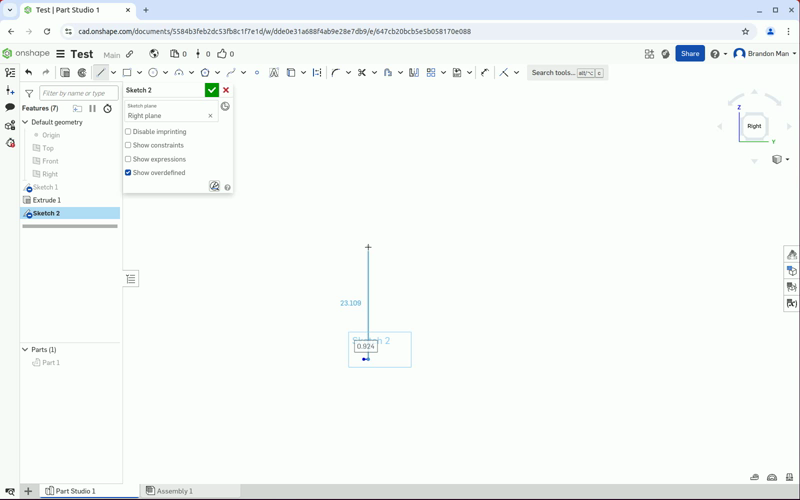
mouse_move(398, 246)
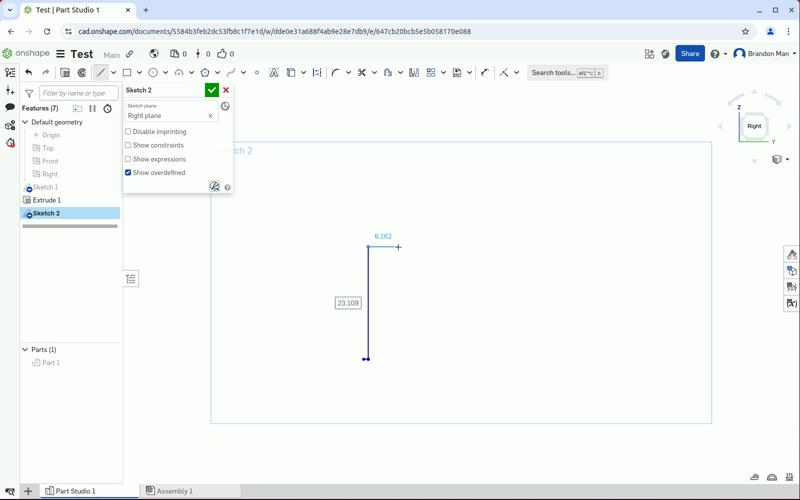
mouse_move(363, 246)
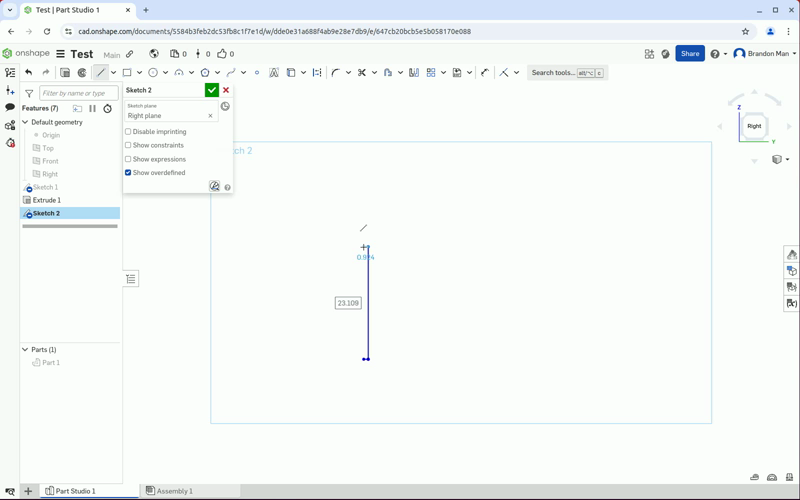
scroll(6)
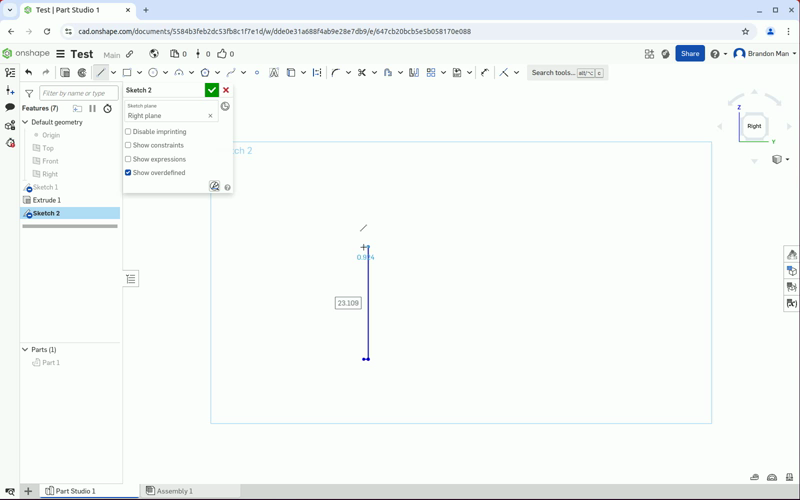
scroll(6)
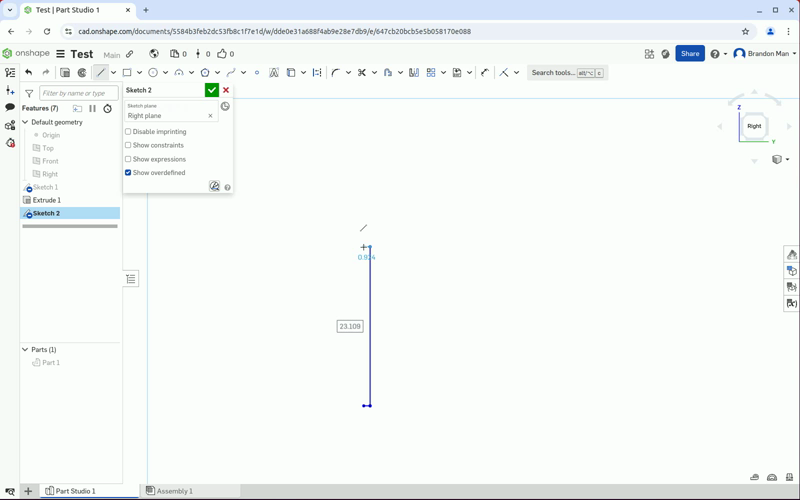
scroll(6)
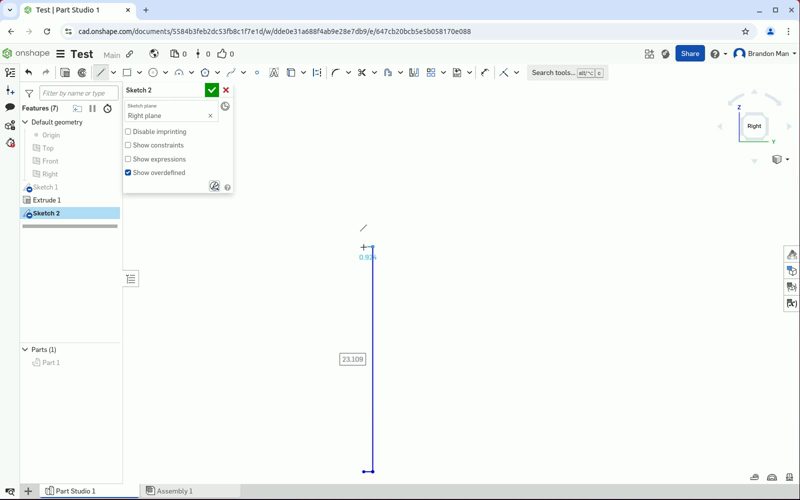
scroll(6)
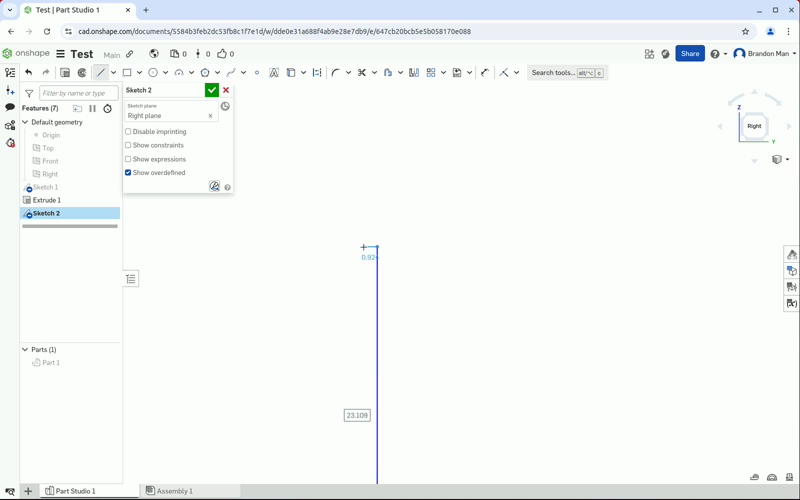
scroll(6)
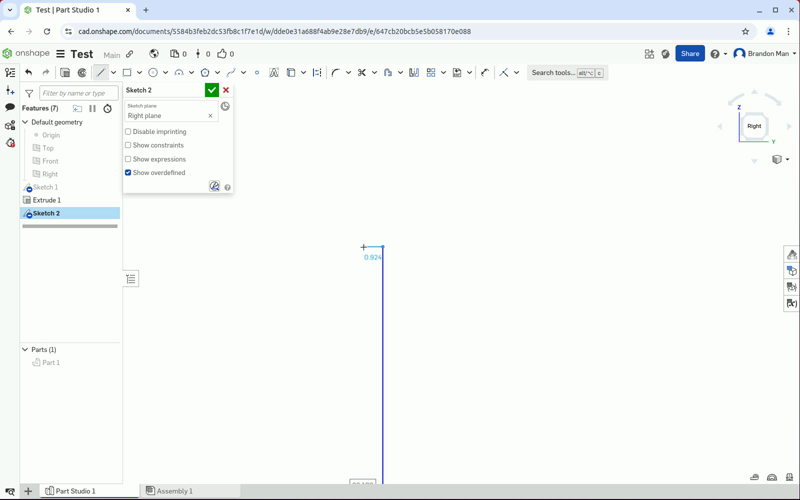
scroll(6)
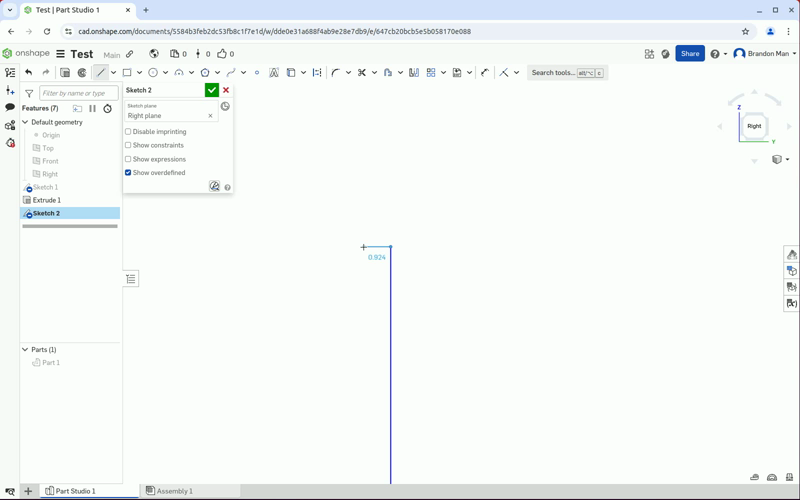
scroll(6)
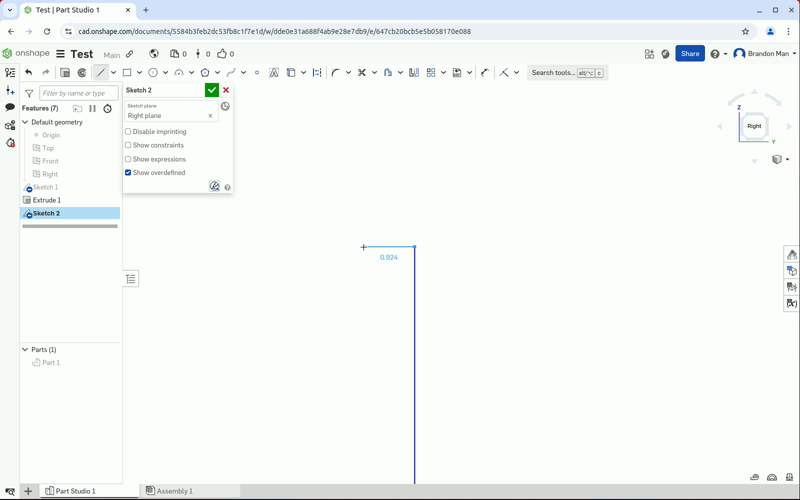
click(363, 246)
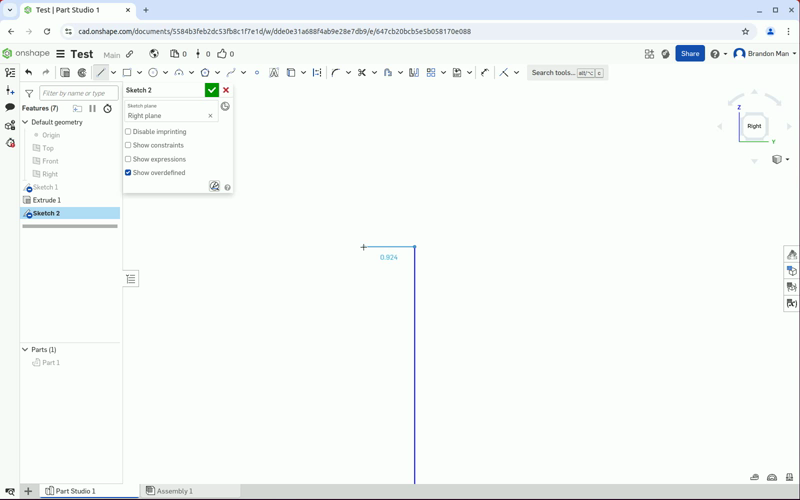
scroll(-6)
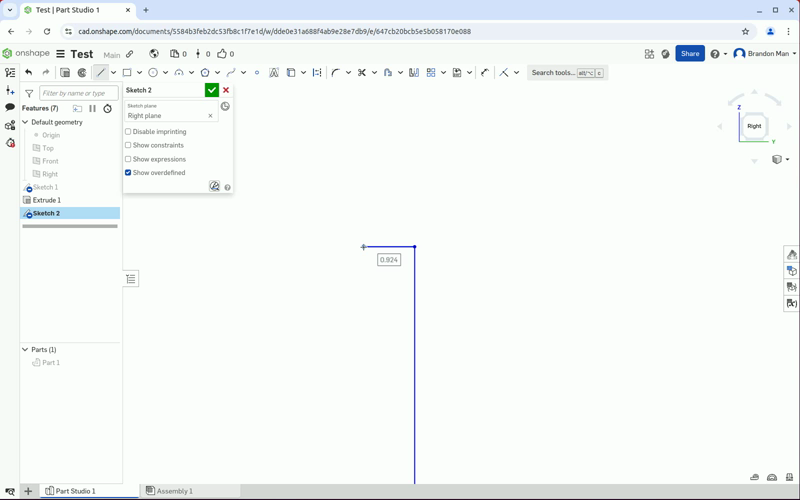
scroll(-6)
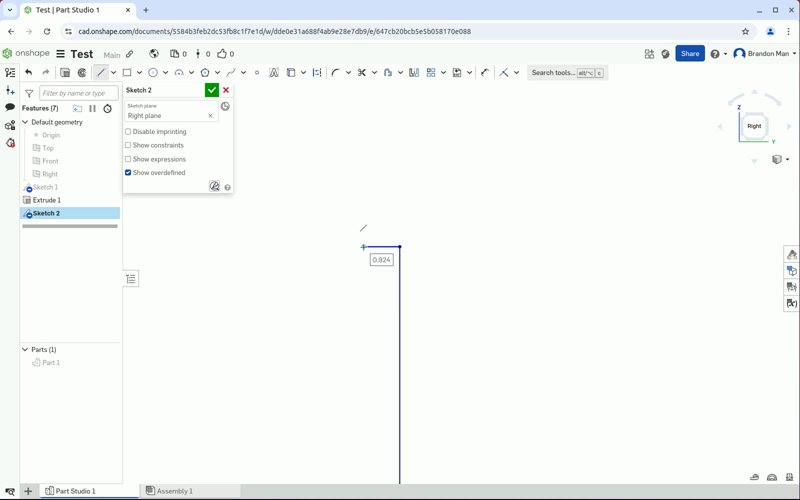
scroll(-6)
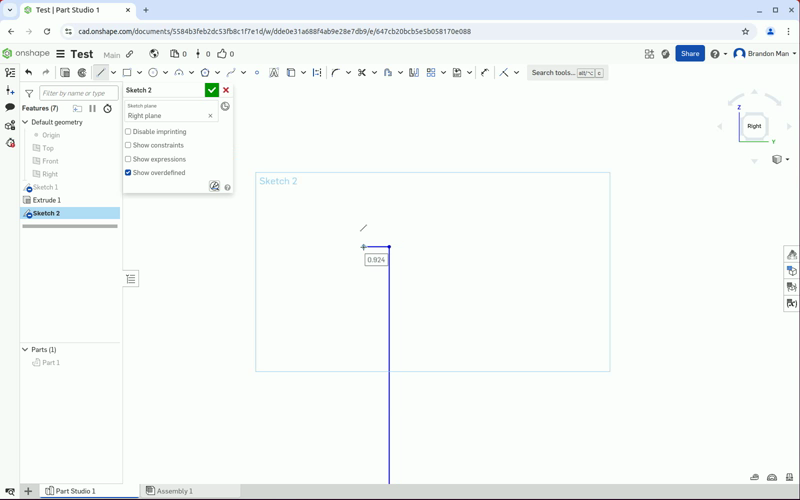
scroll(-6)
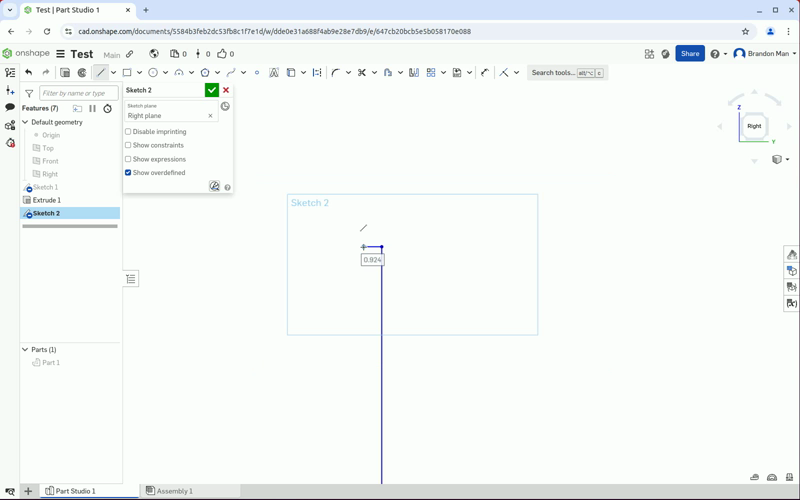
scroll(-6)
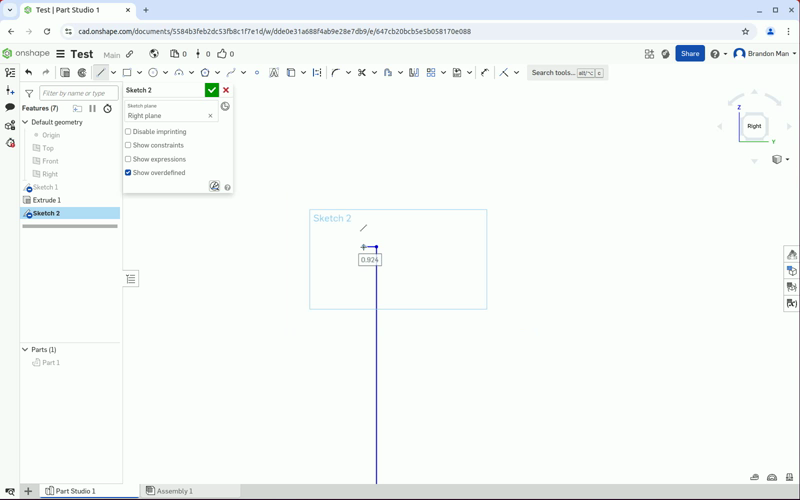
scroll(-6)
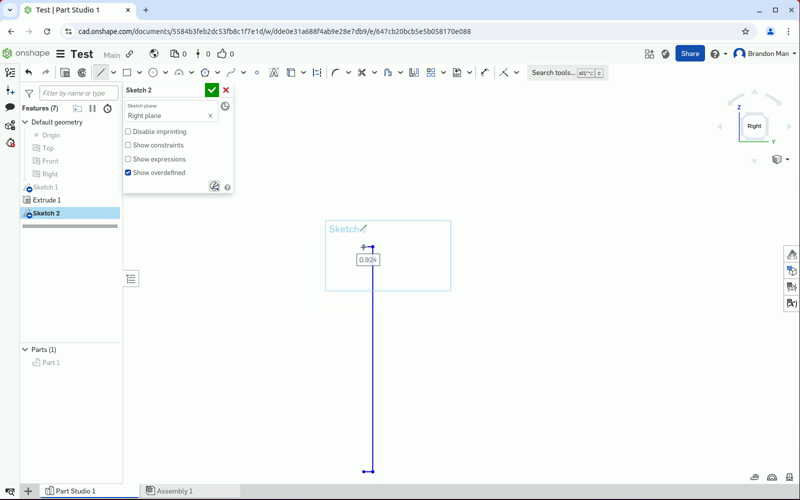
scroll(-6)
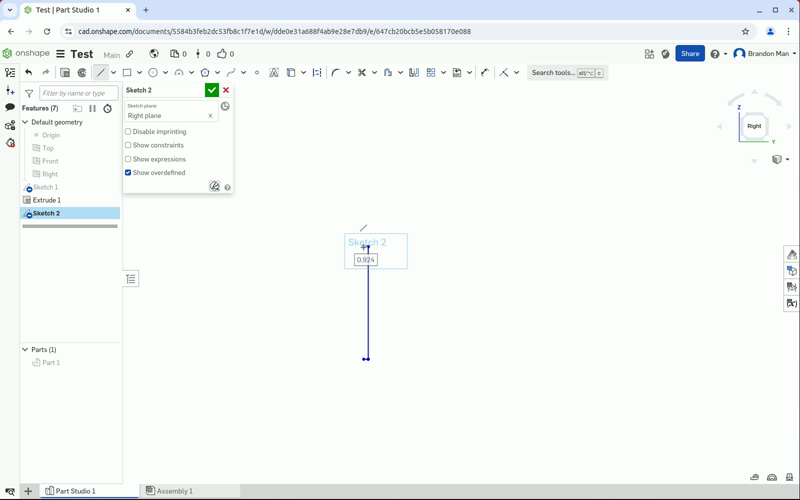
key_up(shift)
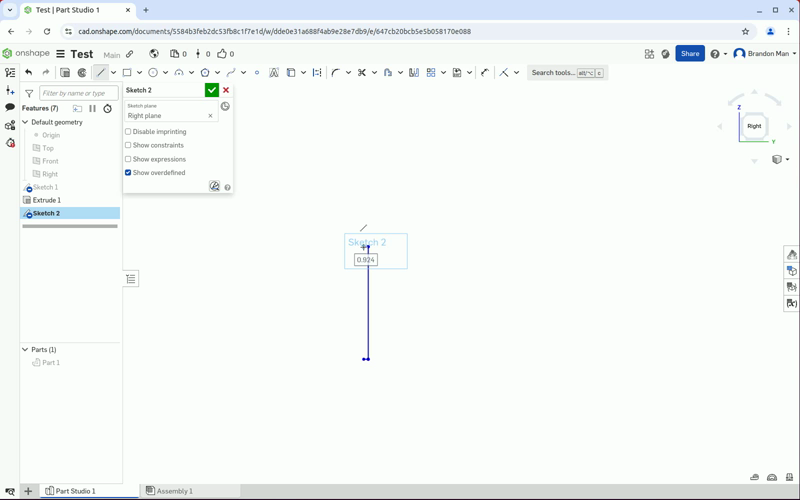
key_down(shift)
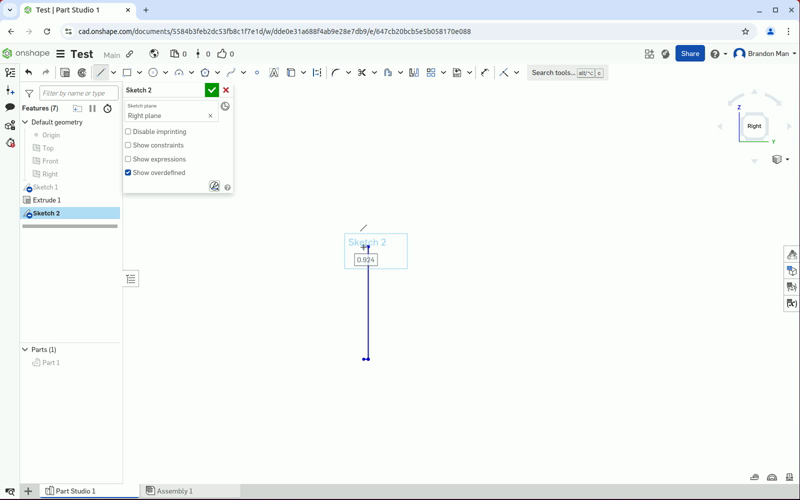
mouse_move(363, 359)
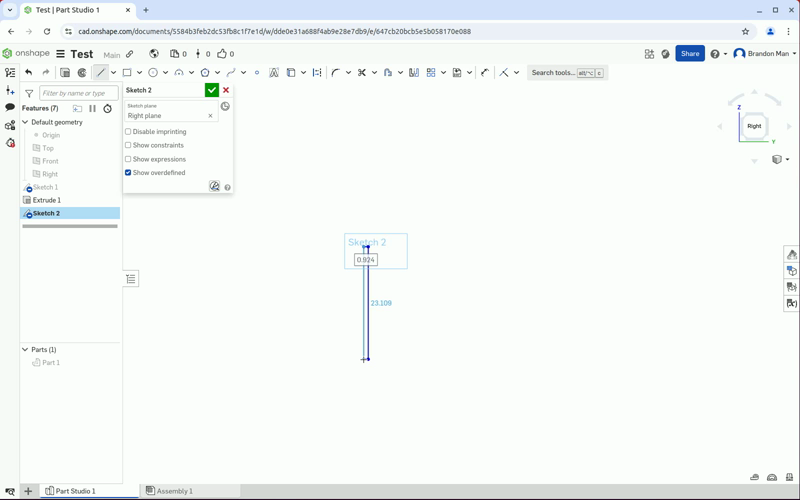
key_up(shift)
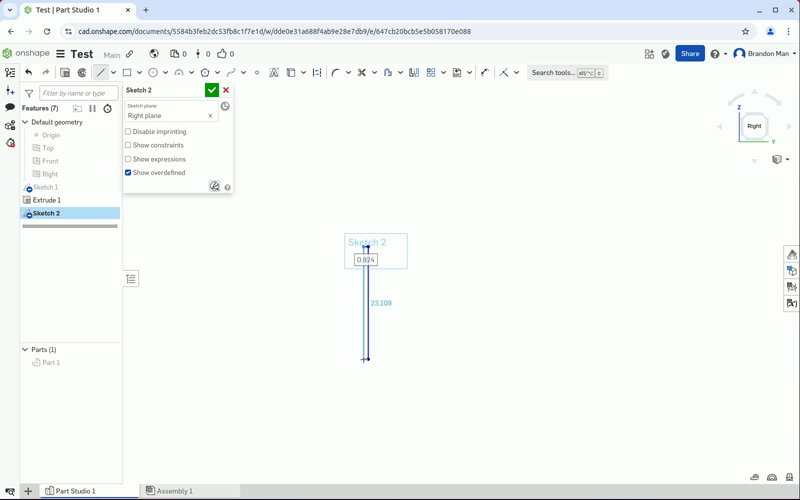
click(363, 359)
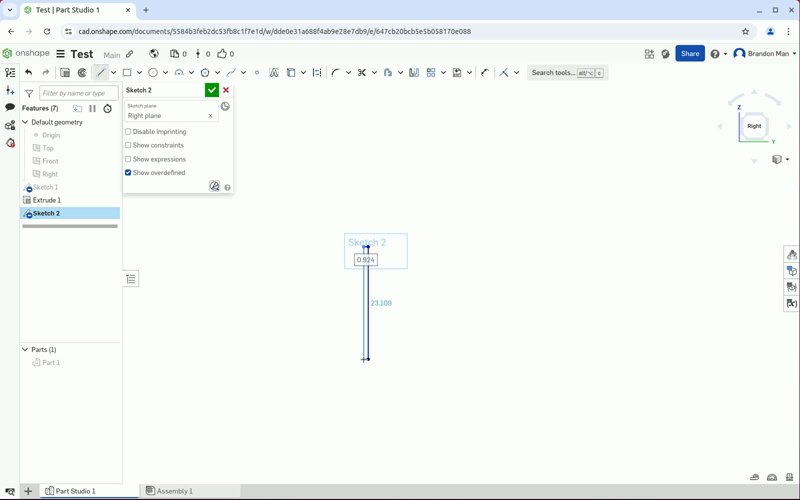
key(esc)
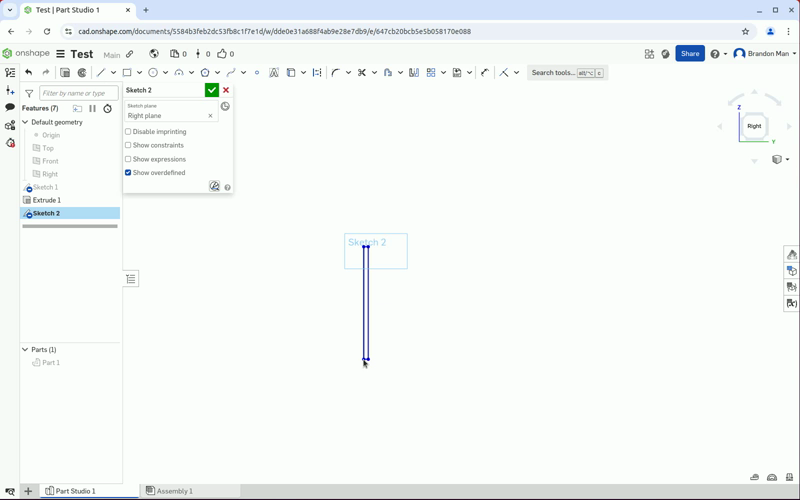
mouse_move(366, 324)
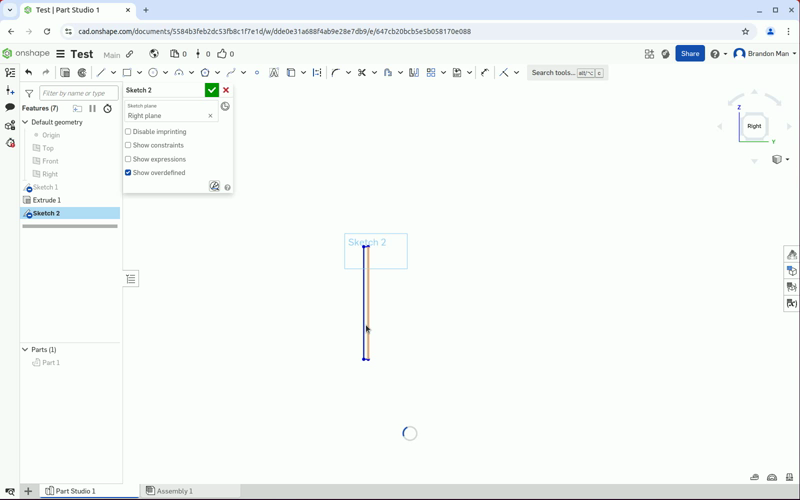
scroll(6)
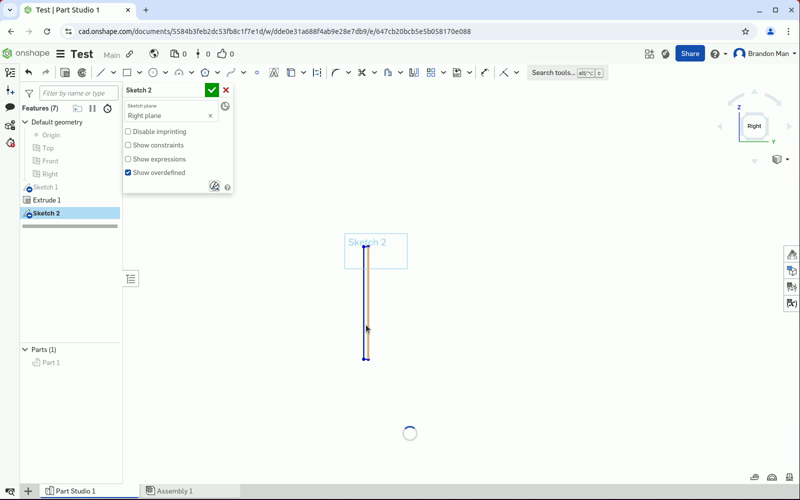
scroll(6)
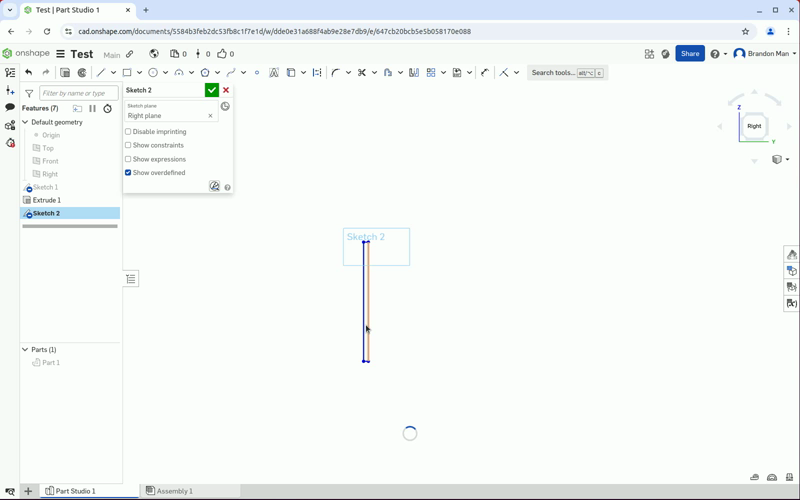
scroll(6)
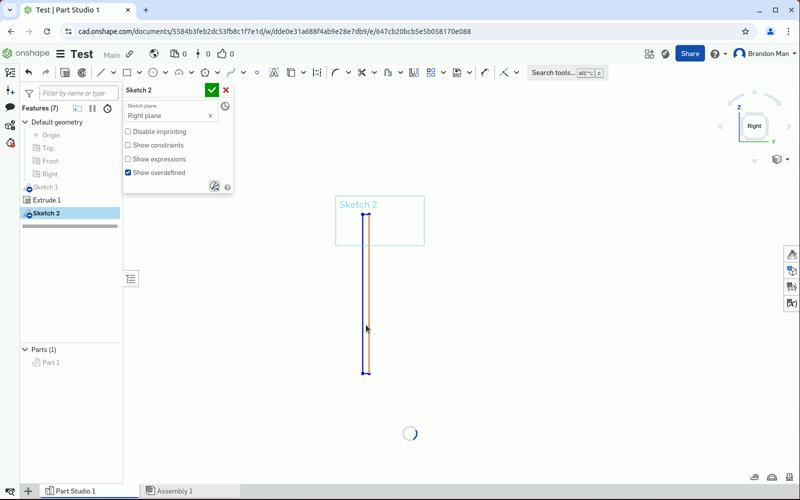
scroll(6)
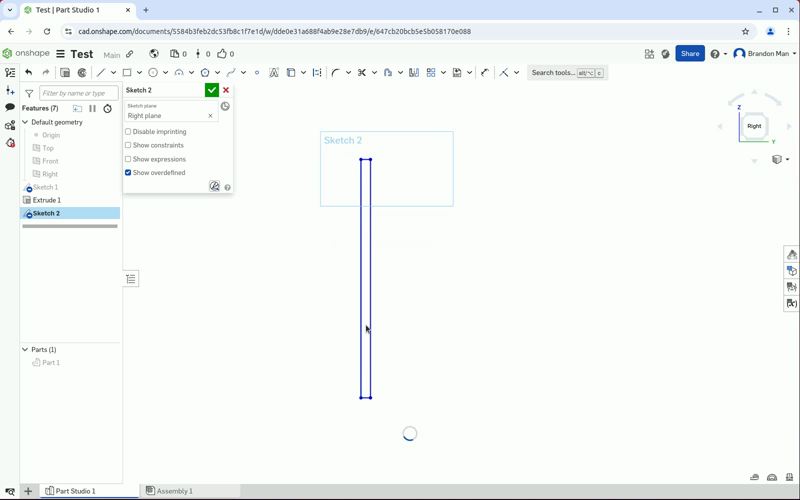
scroll(6)
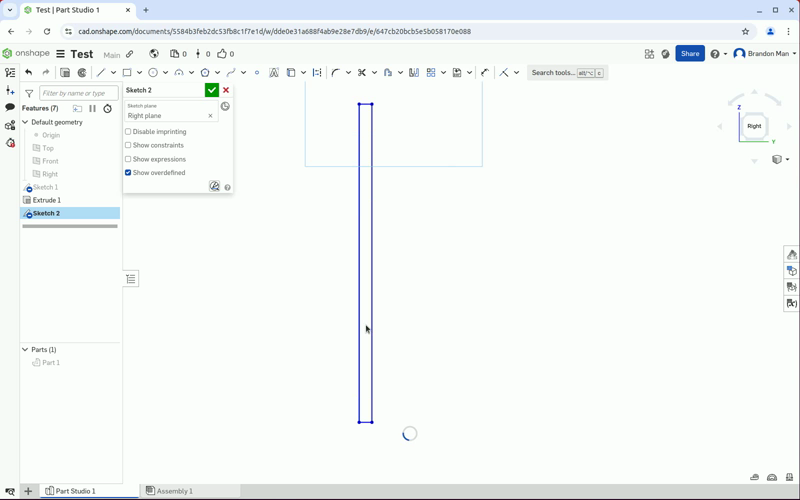
scroll(6)
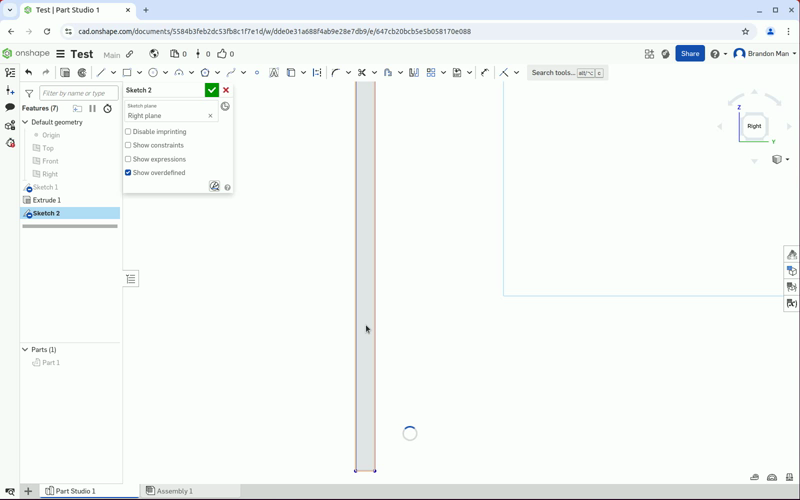
scroll(6)
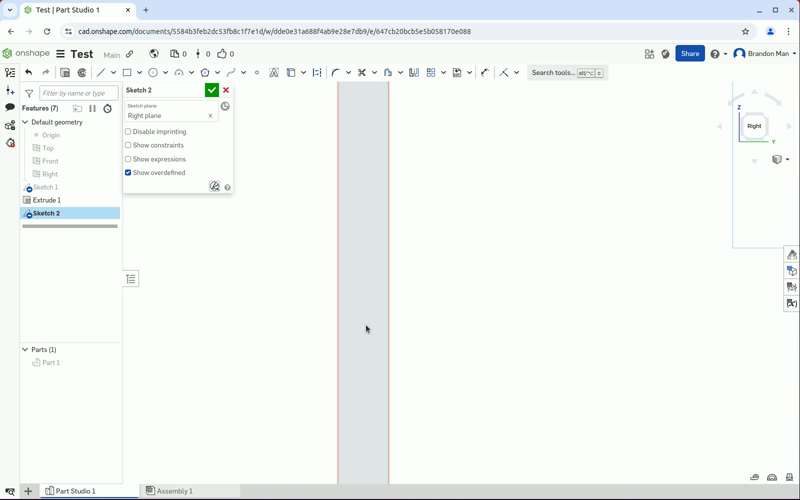
click(366, 324)
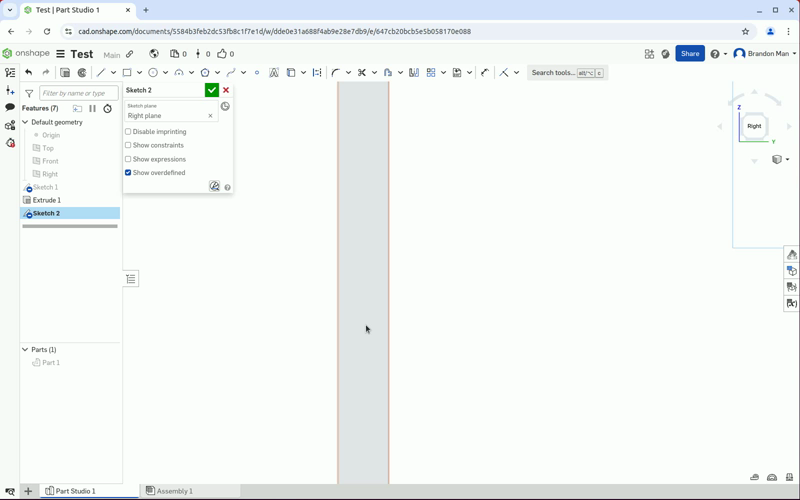
scroll(-6)
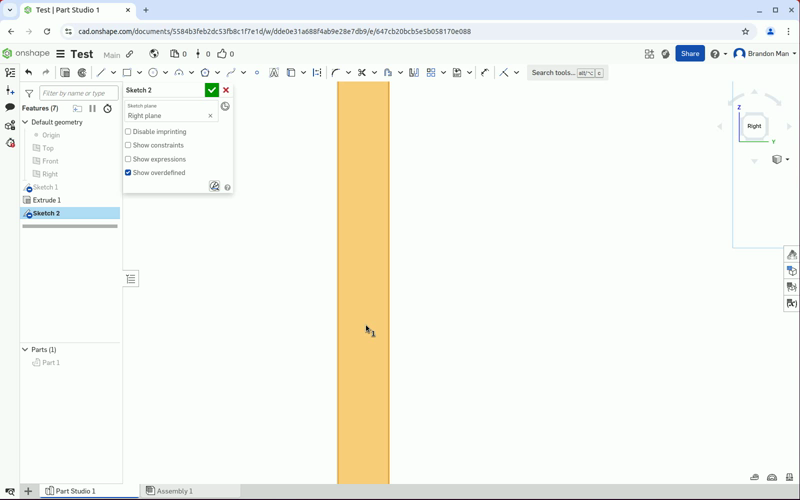
scroll(-6)
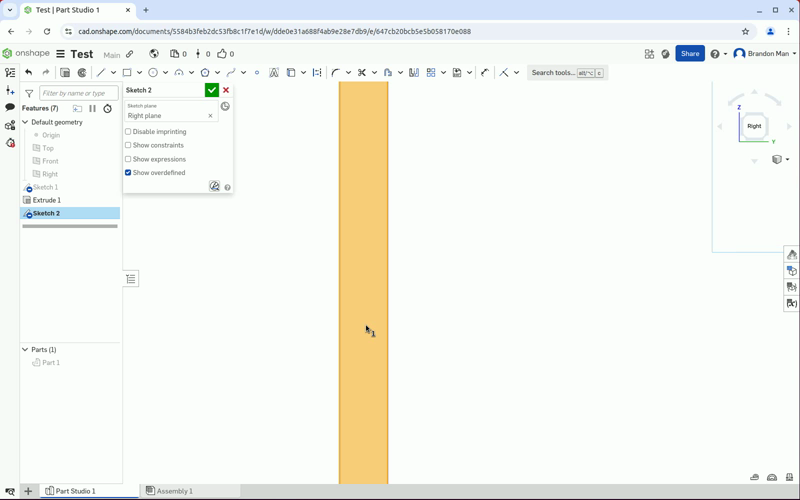
scroll(-6)
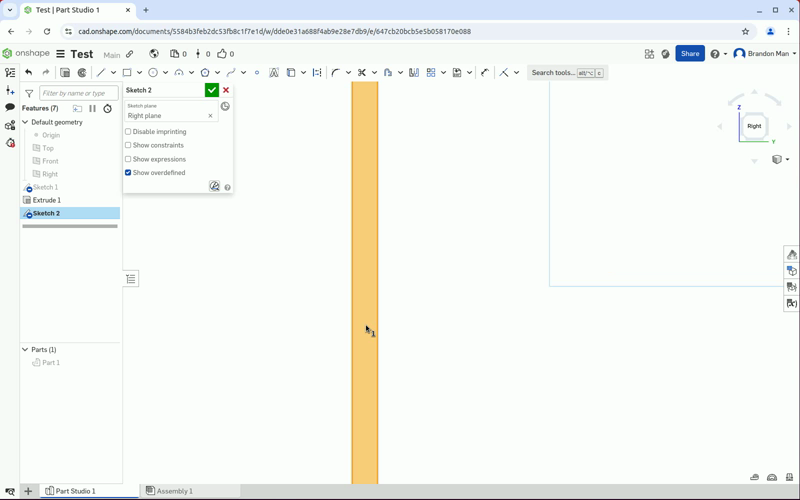
scroll(-6)
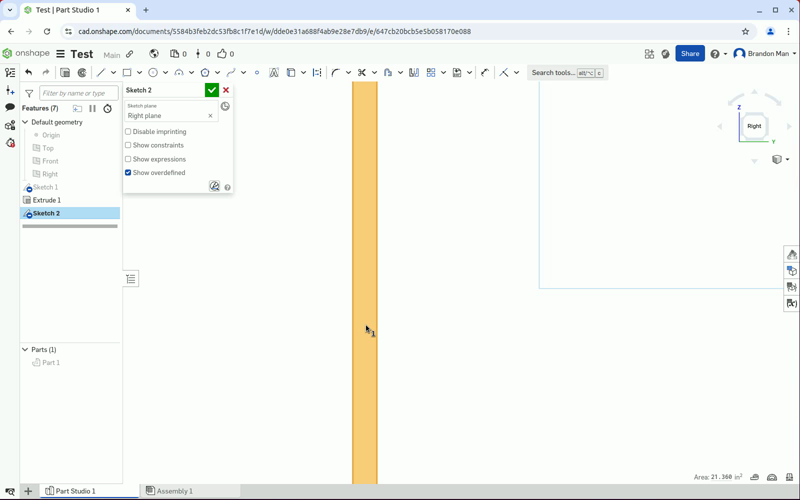
scroll(-6)
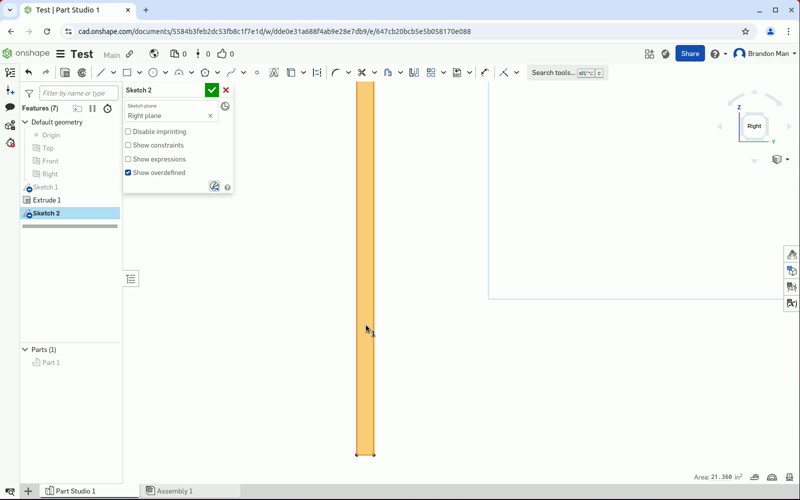
scroll(-6)
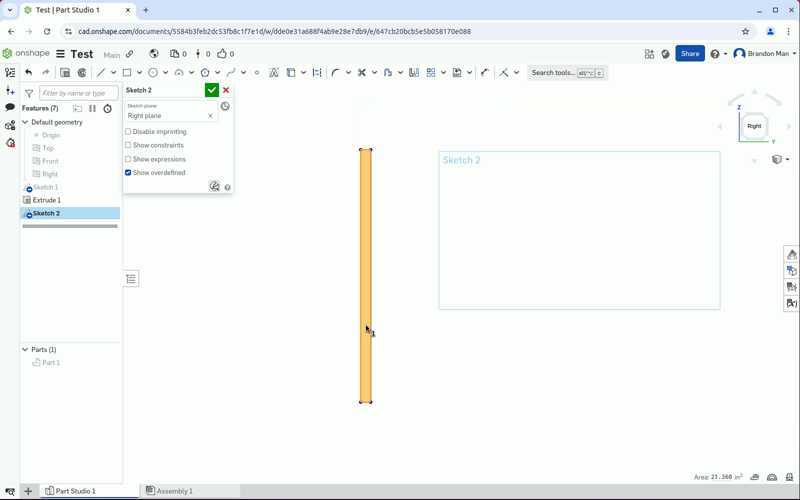
scroll(-6)
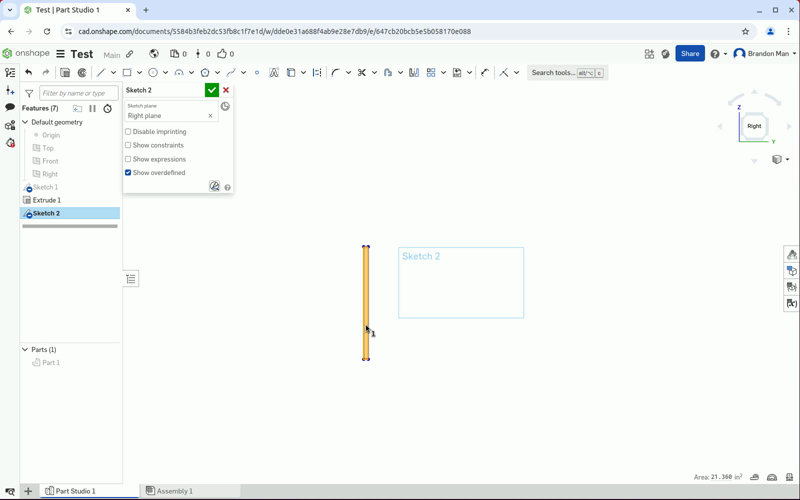
mouse_move(73, 352)
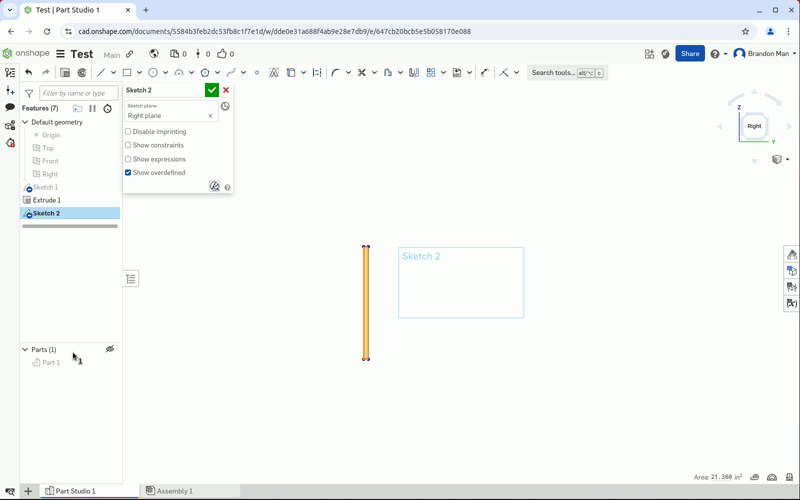
key(shift+y)
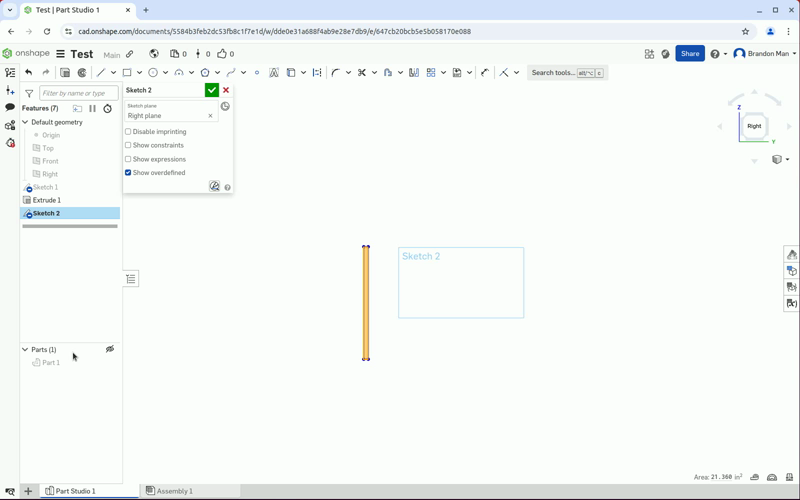
key(shift+e)
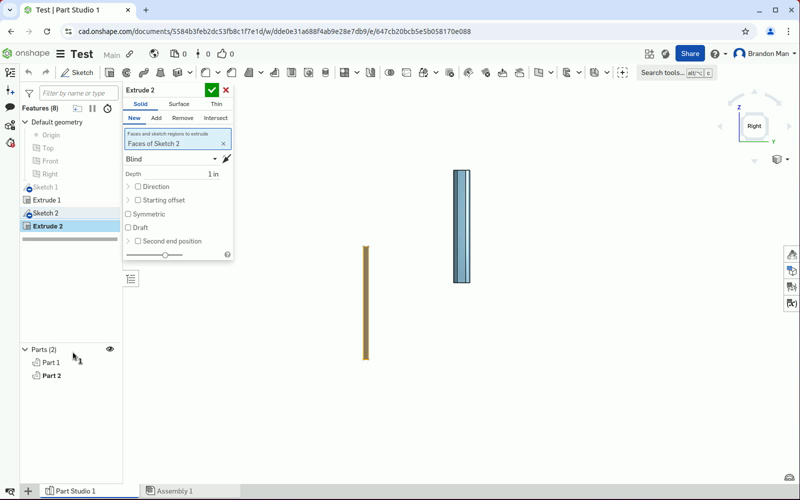
mouse_move(143, 106)
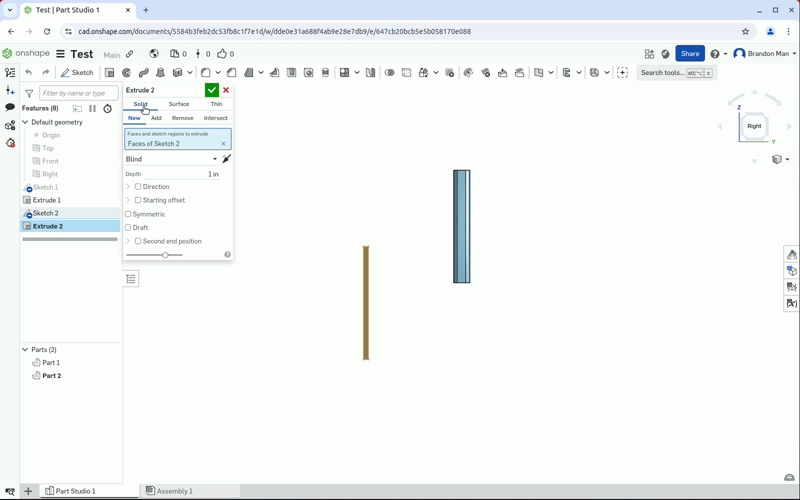
click(143, 106)
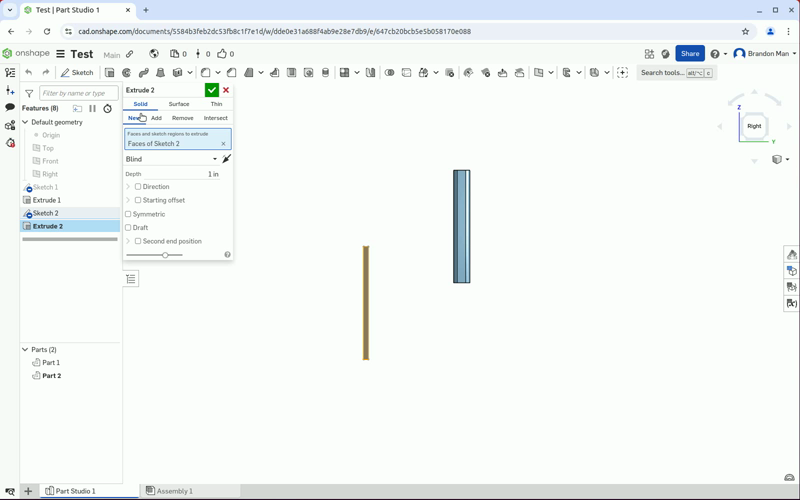
mouse_move(137, 120)
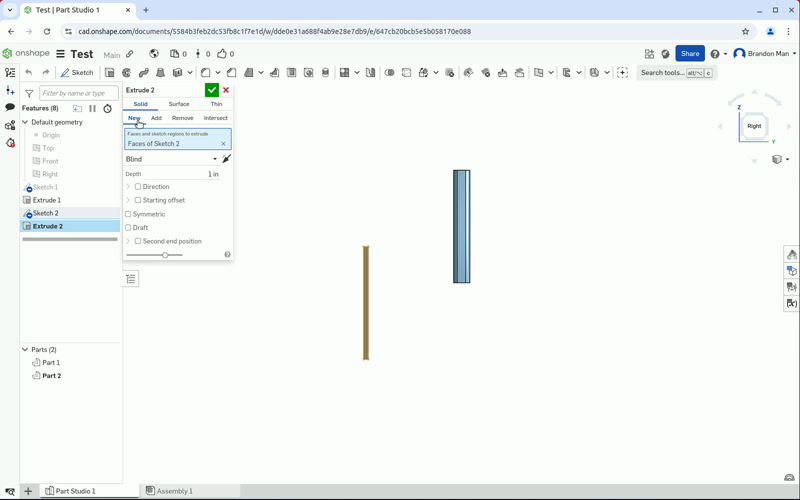
click(137, 120)
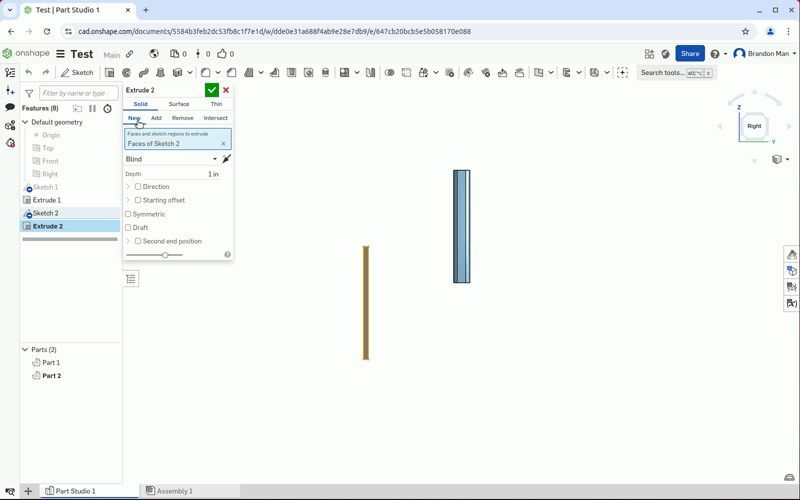
key(tab, 4)
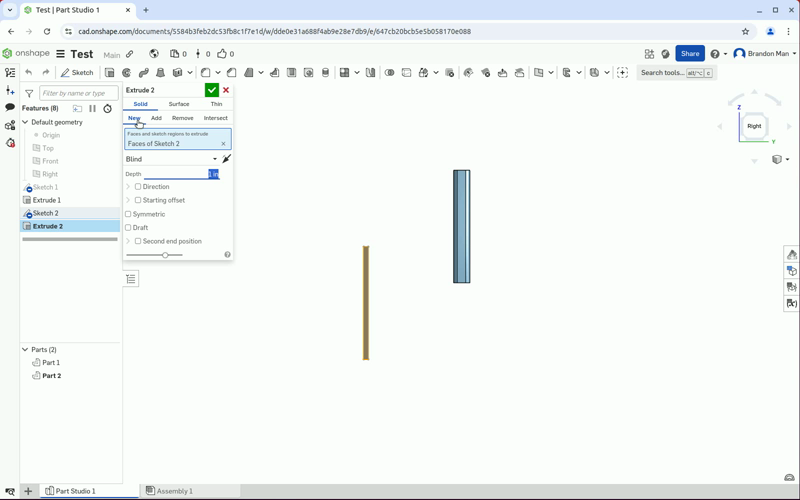
text(0.241)
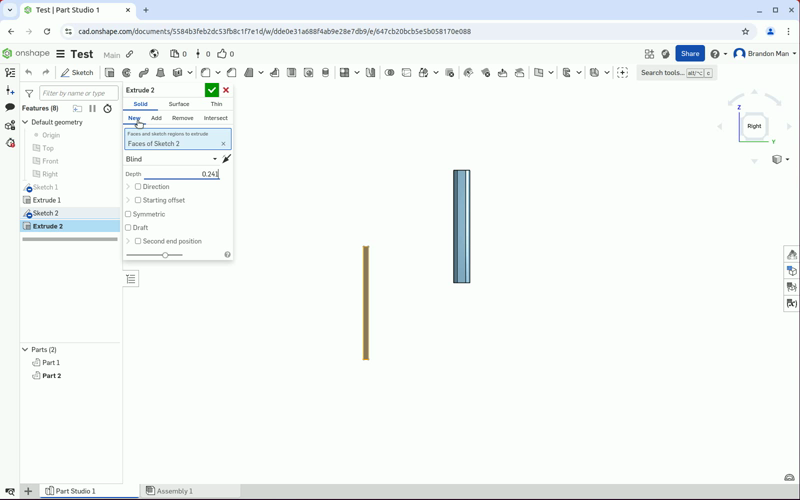
key(enter)
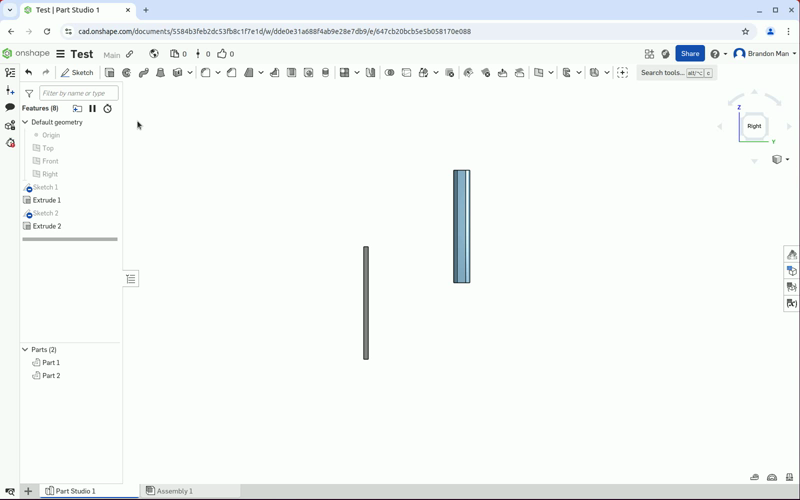
key(shift+h)
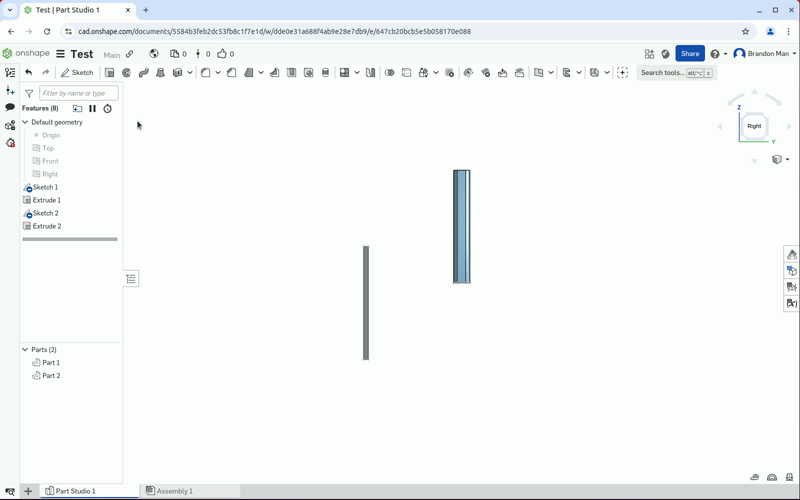
key(shift+h)
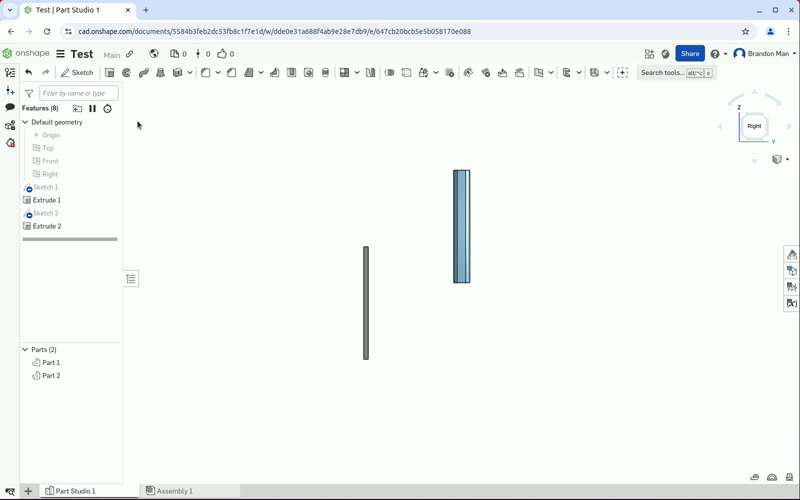
mouse_move(73, 189)
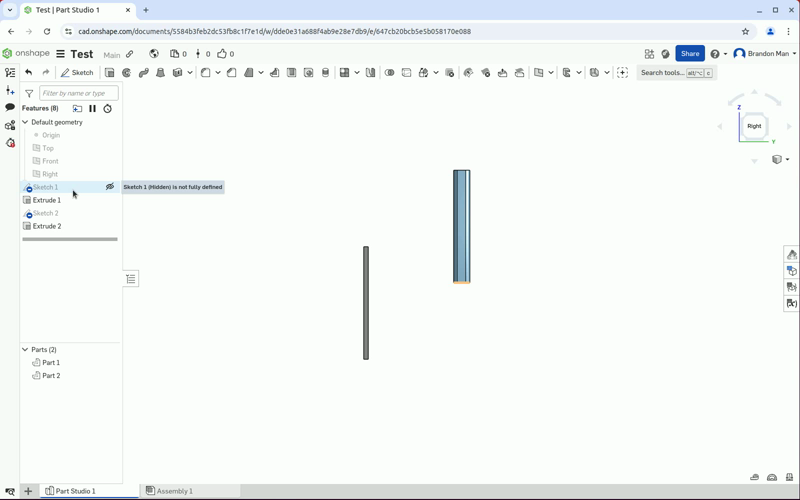
click(73, 189)
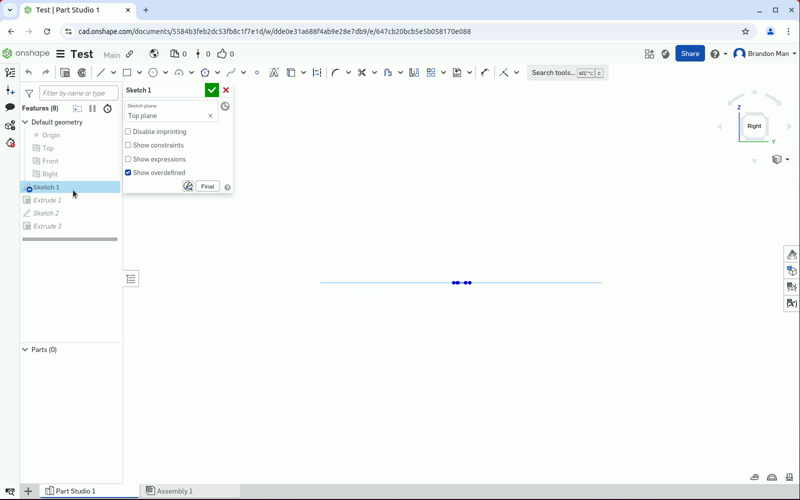
mouse_move(229, 92)
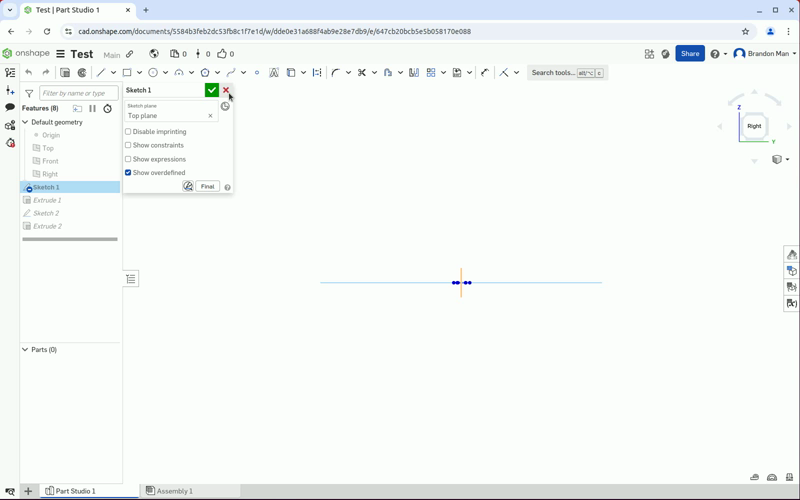
click(229, 92)
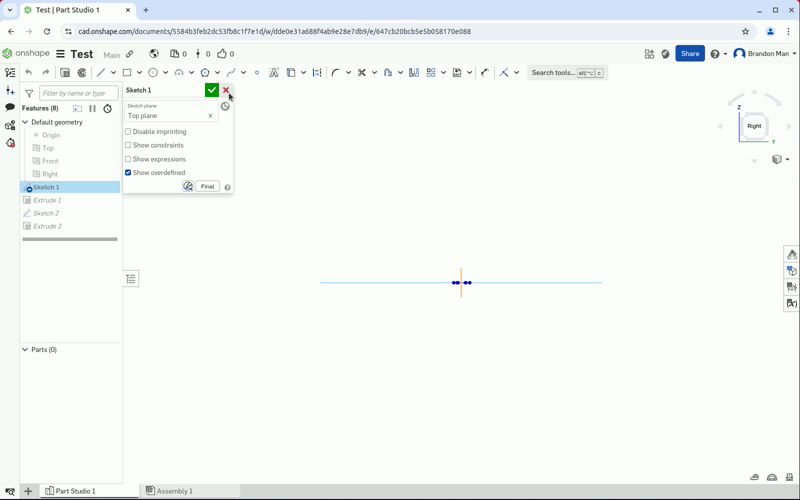
key(shift+s)
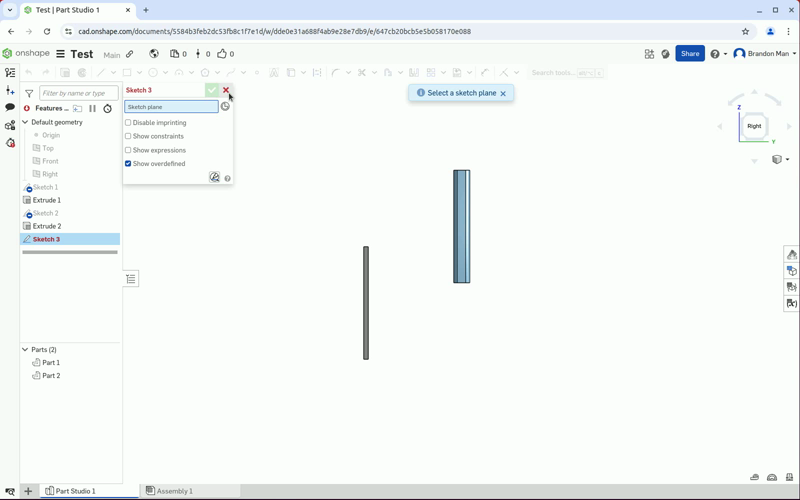
mouse_move(73, 176)
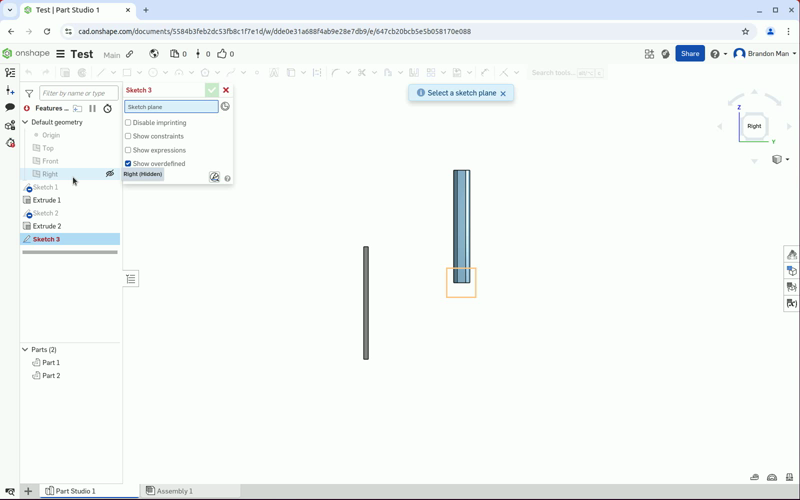
click(73, 176)
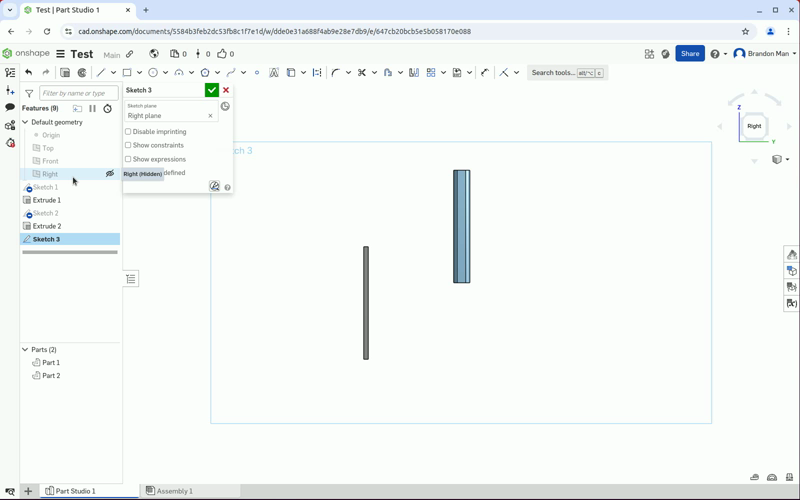
mouse_move(73, 352)
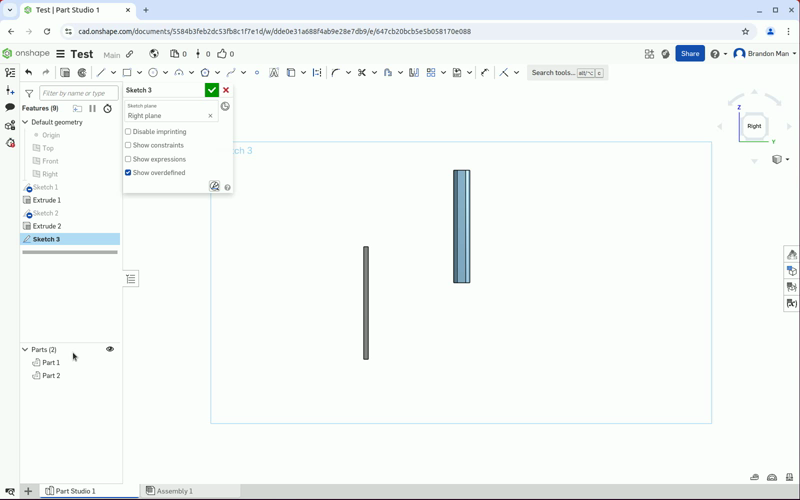
key(y)
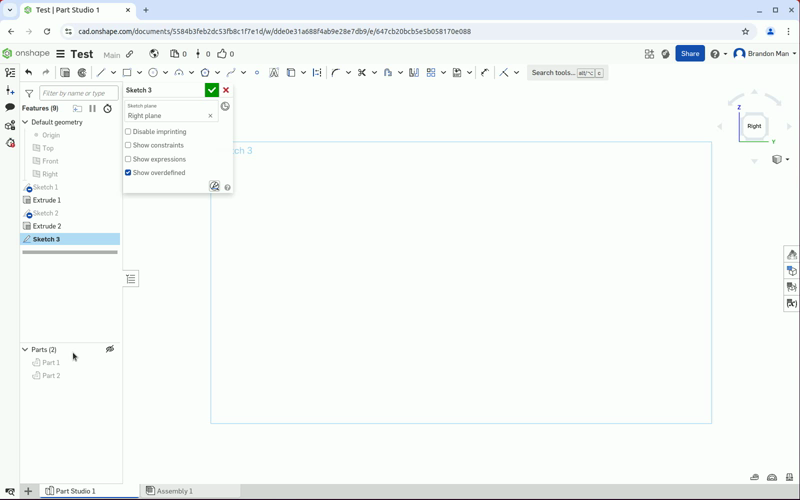
key(l)
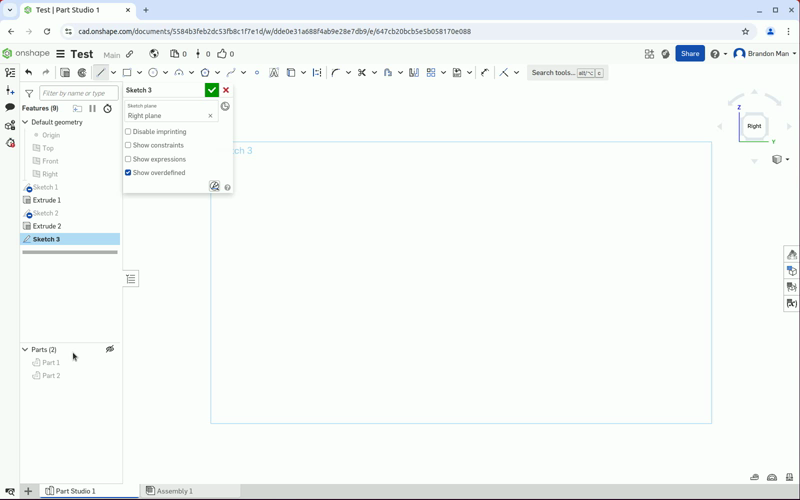
key_down(shift)
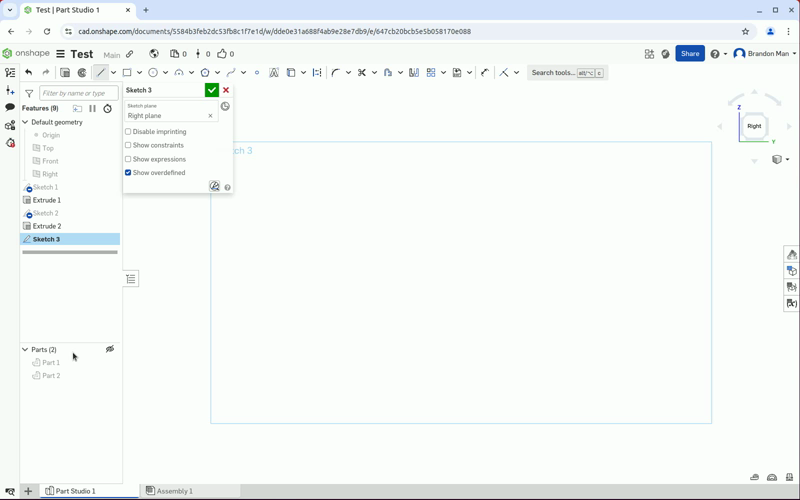
mouse_move(535, 365)
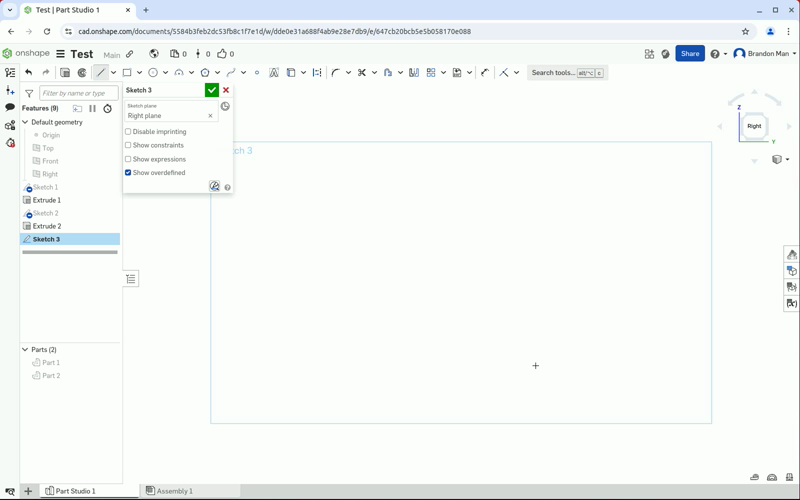
click(535, 365)
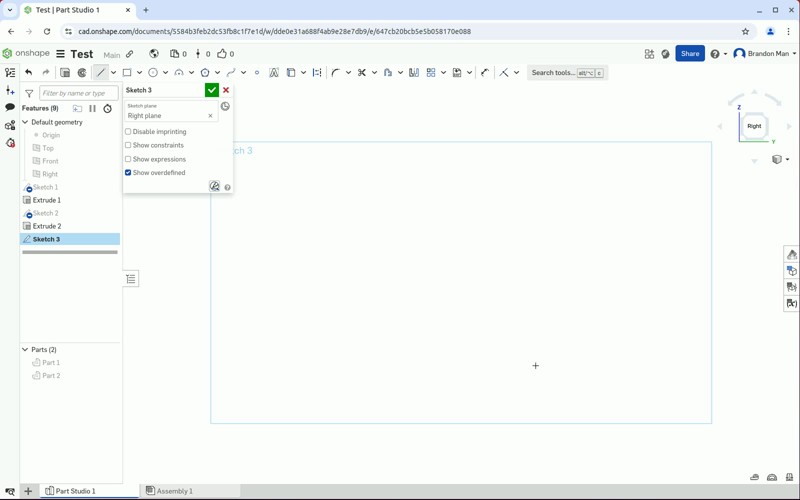
key_up(shift)
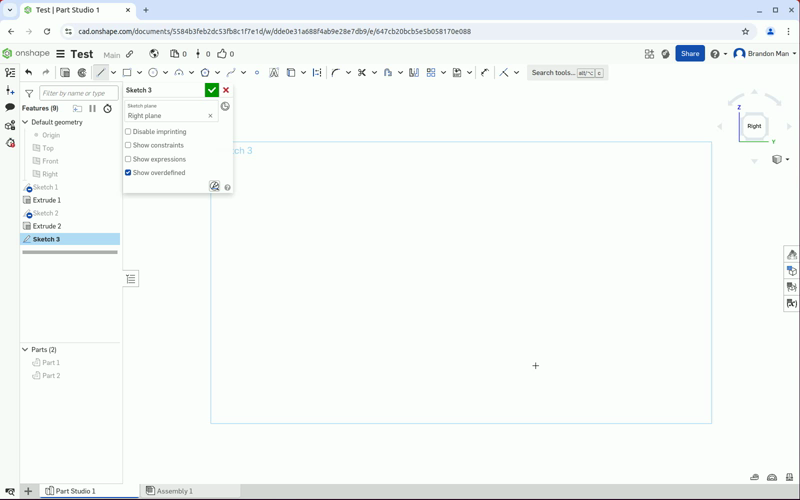
key_down(shift)
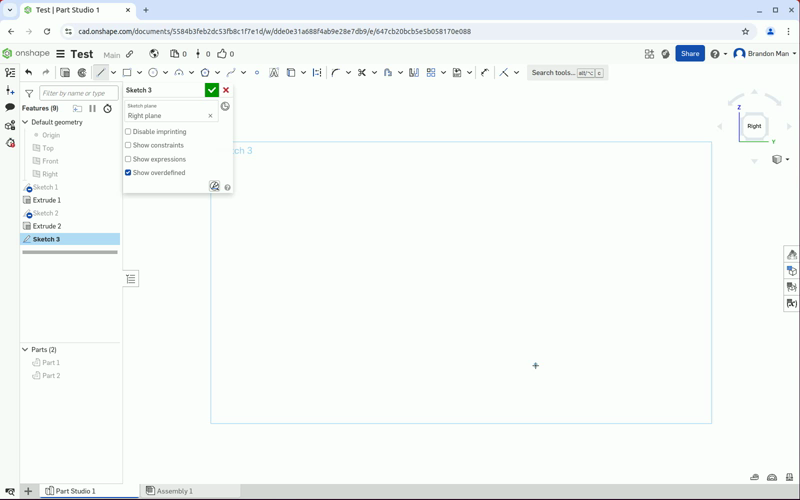
mouse_move(565, 365)
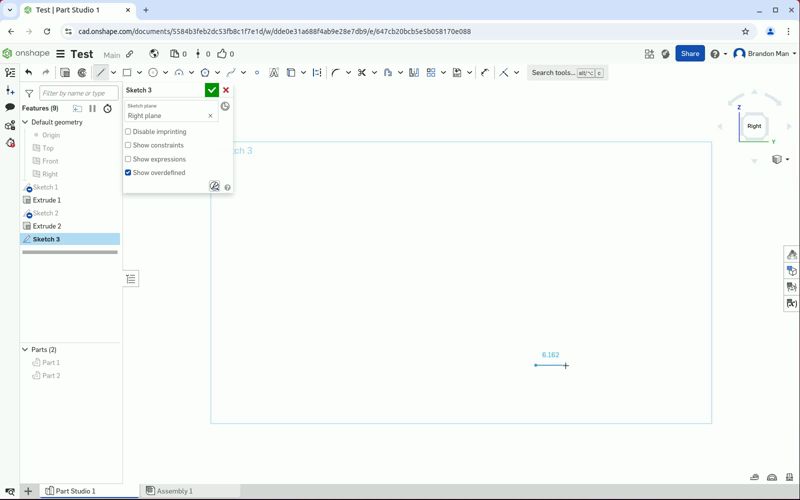
mouse_move(540, 365)
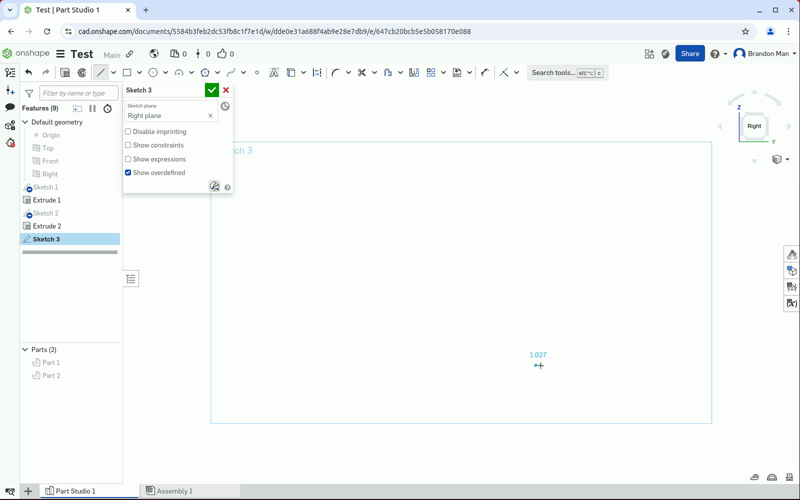
scroll(6)
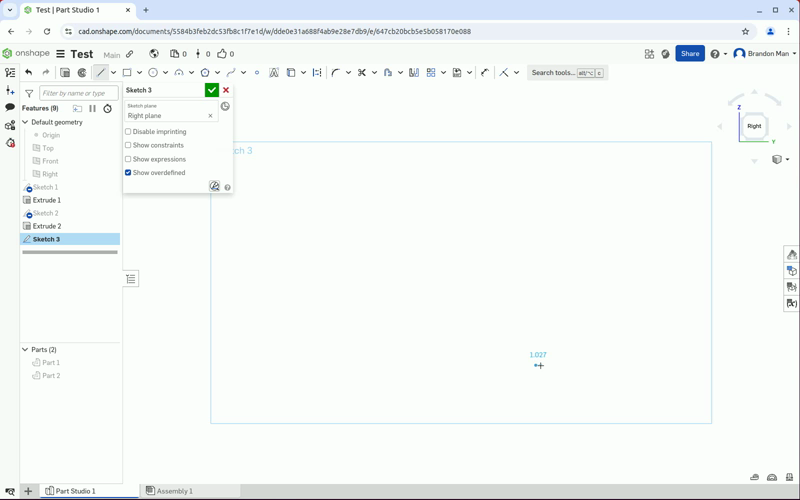
scroll(6)
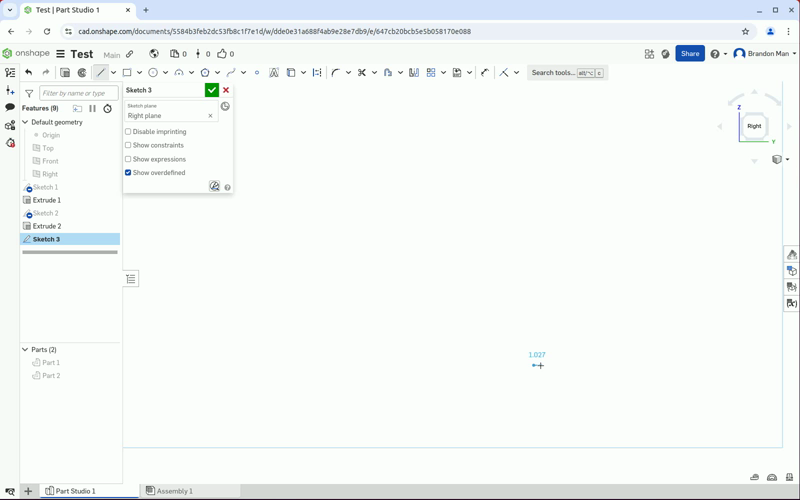
scroll(6)
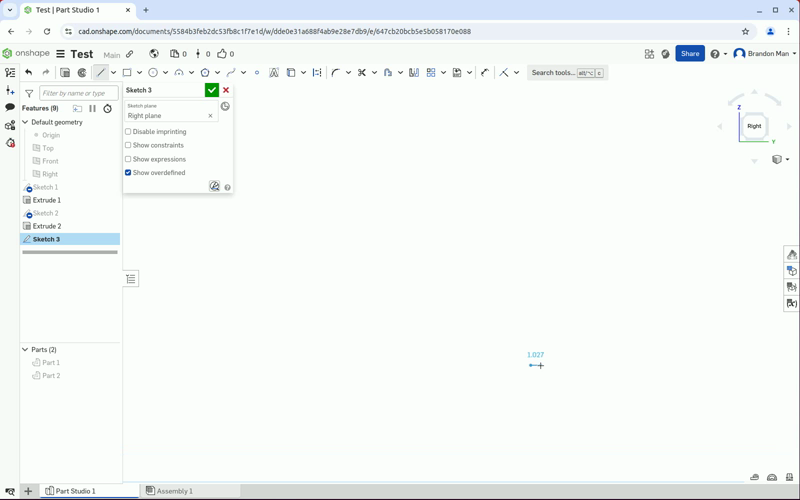
scroll(6)
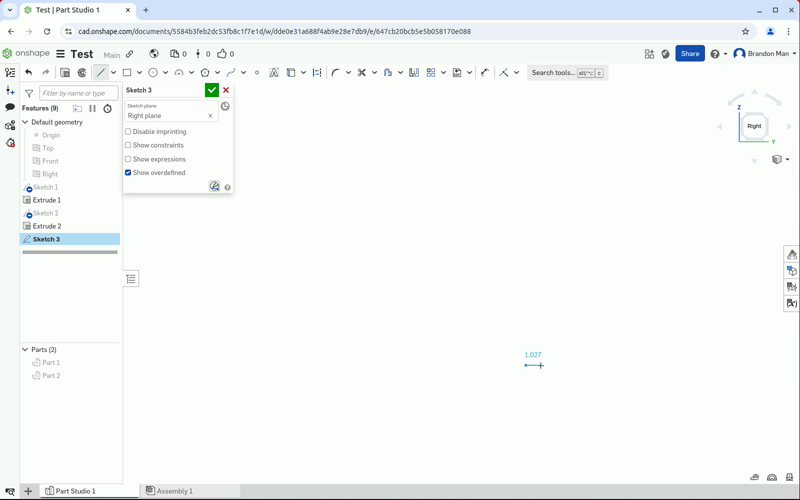
scroll(6)
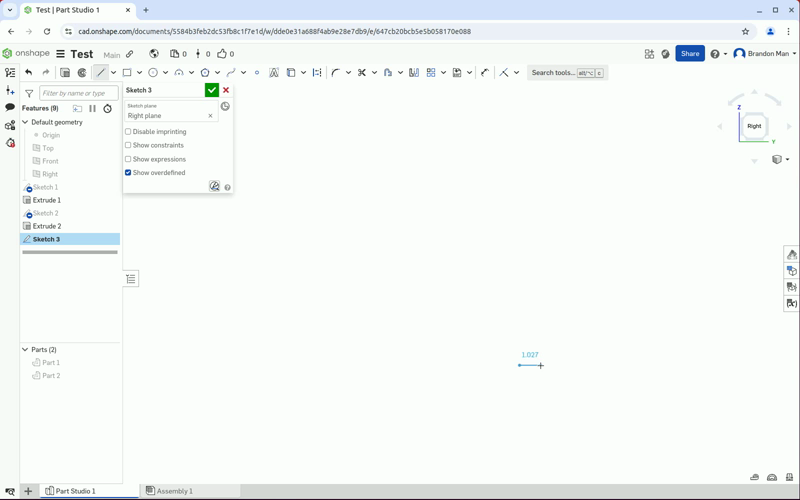
scroll(6)
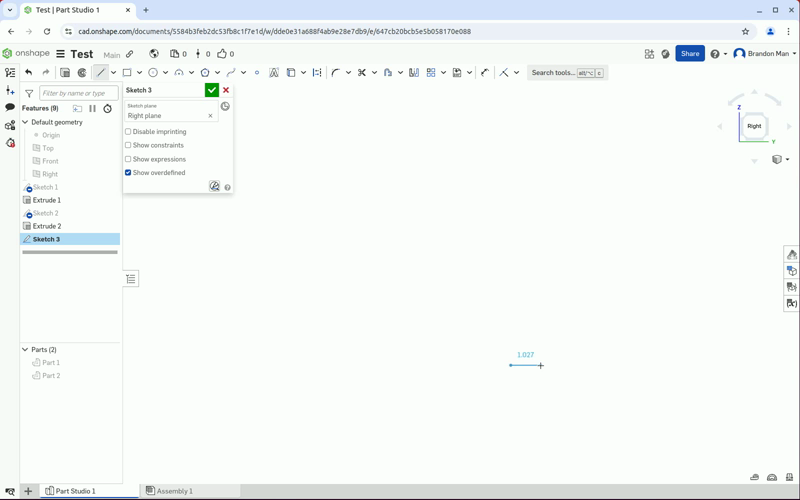
scroll(6)
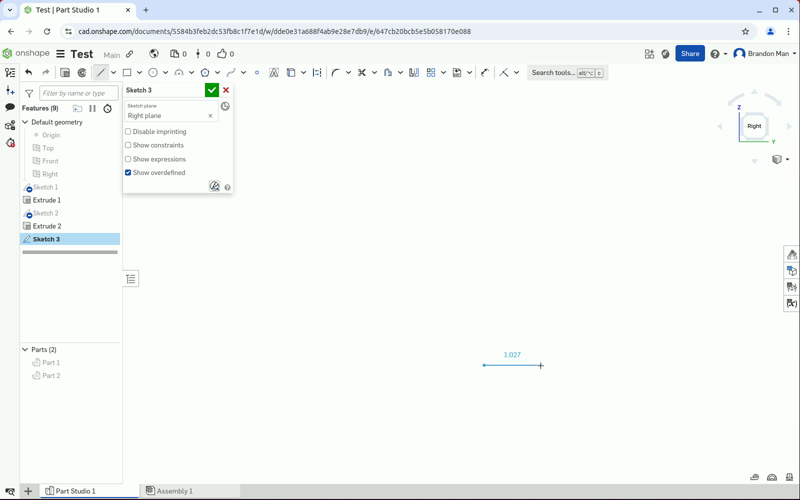
click(540, 365)
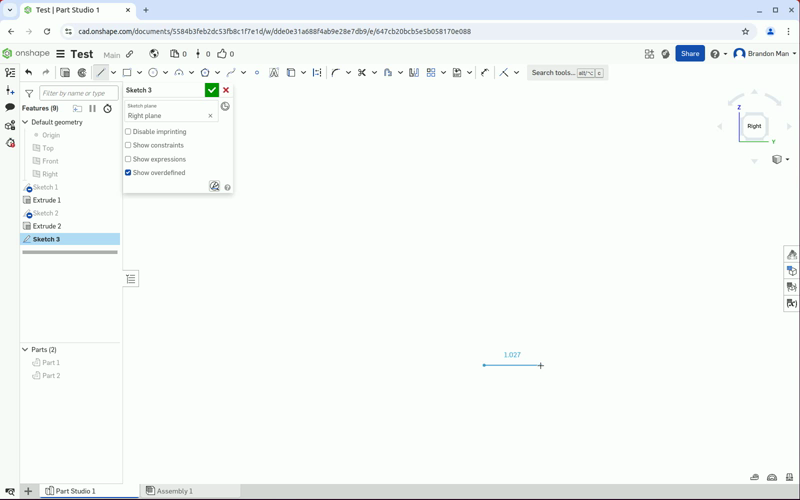
scroll(-6)
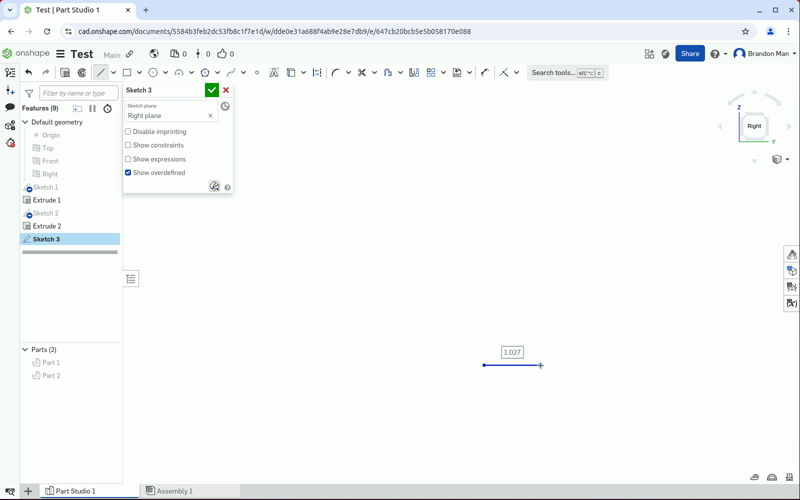
scroll(-6)
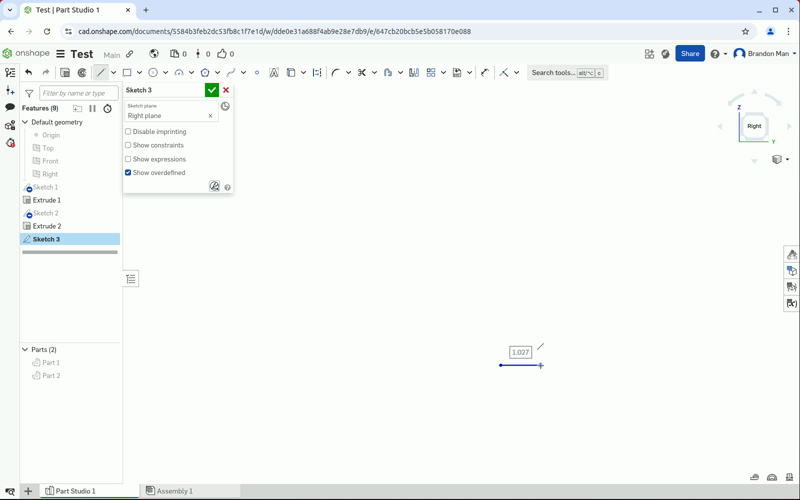
scroll(-6)
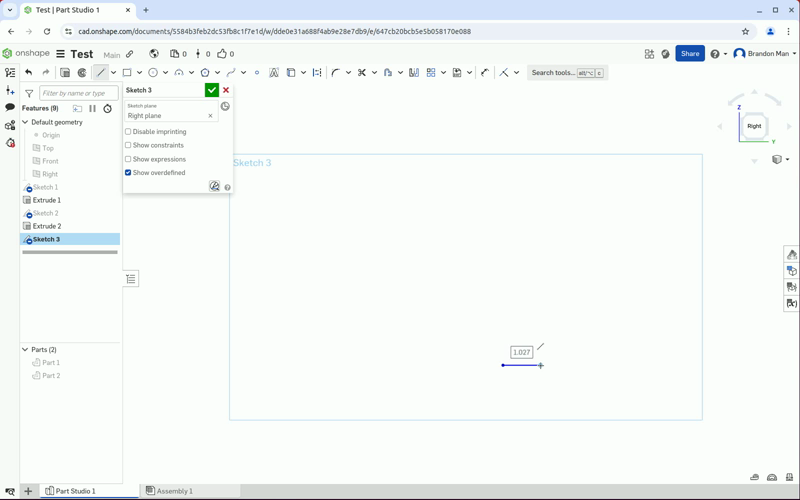
scroll(-6)
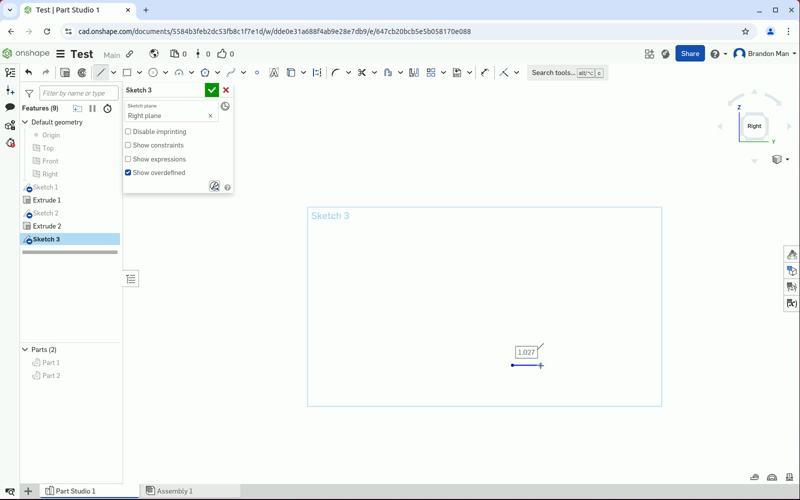
scroll(-6)
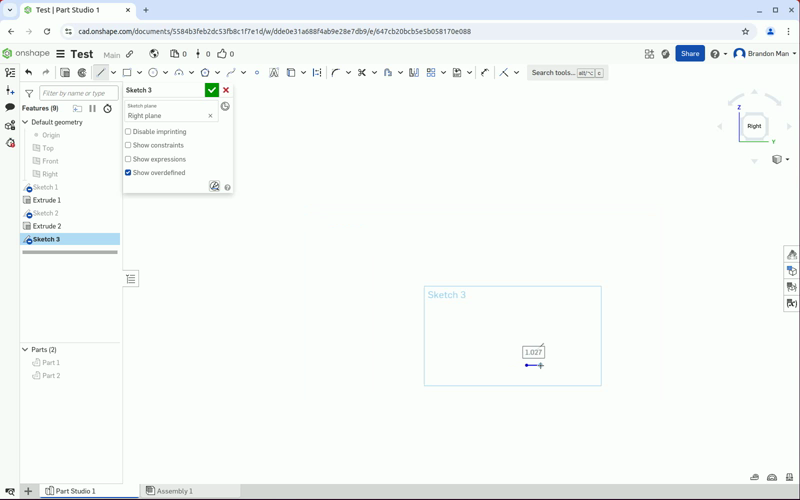
scroll(-6)
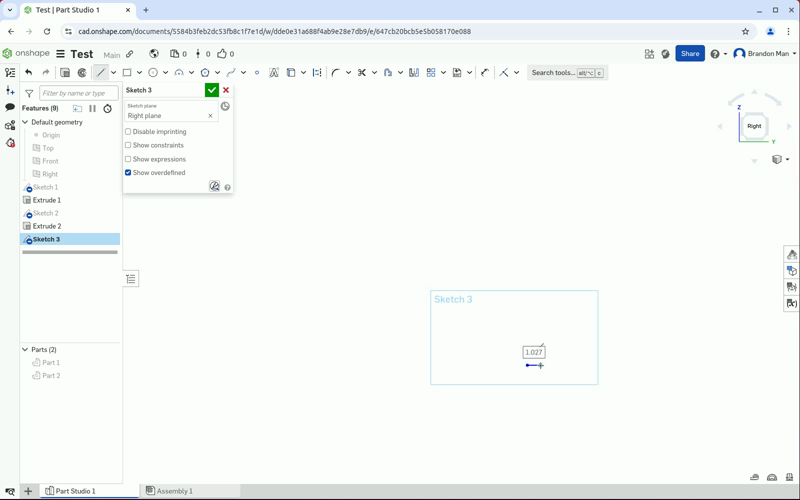
scroll(-6)
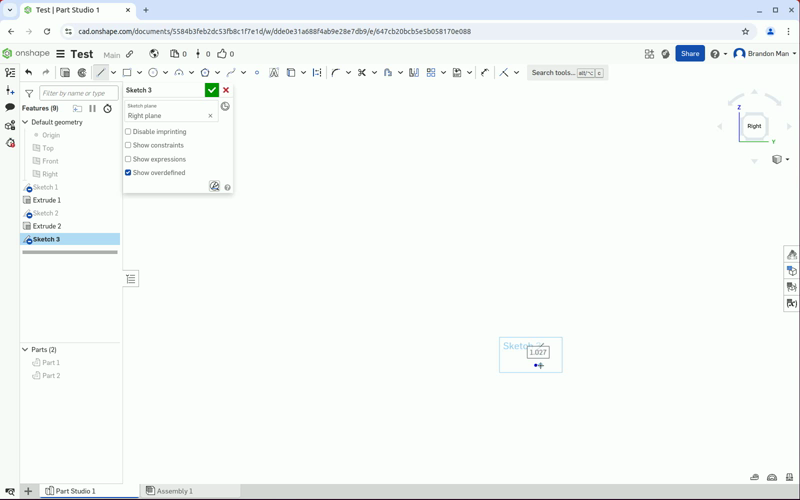
key_up(shift)
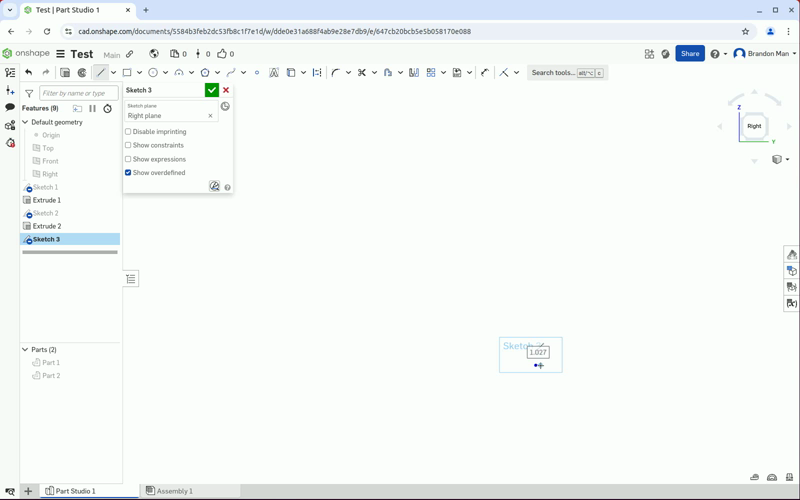
key_down(shift)
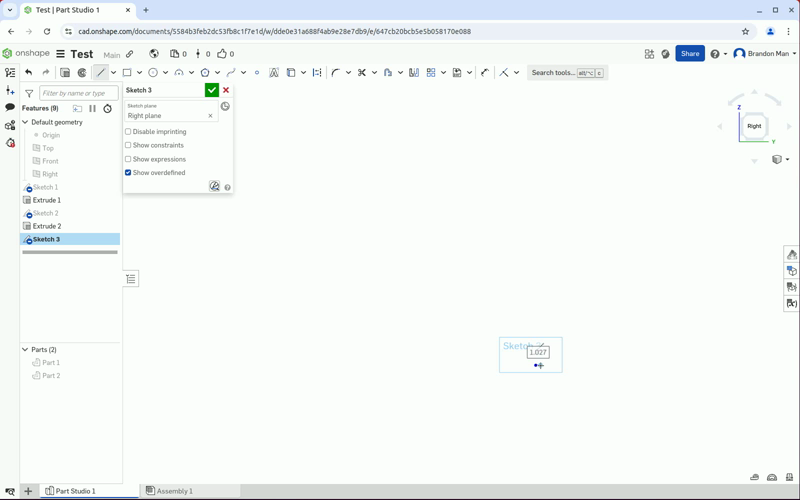
mouse_move(540, 252)
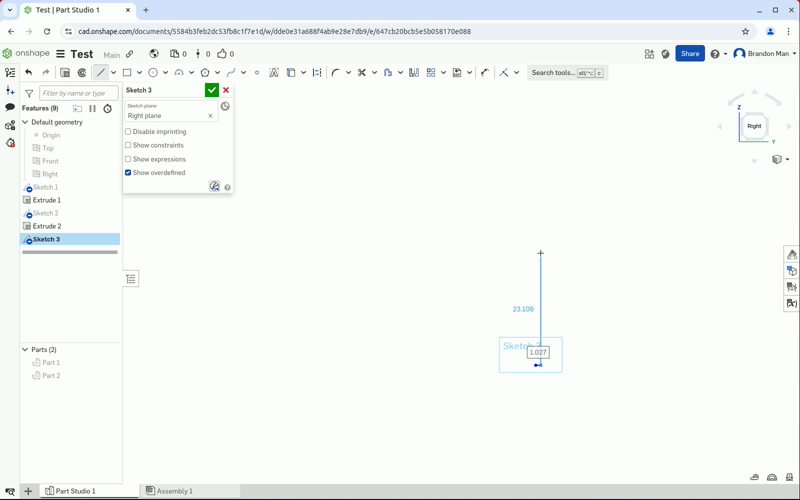
click(540, 252)
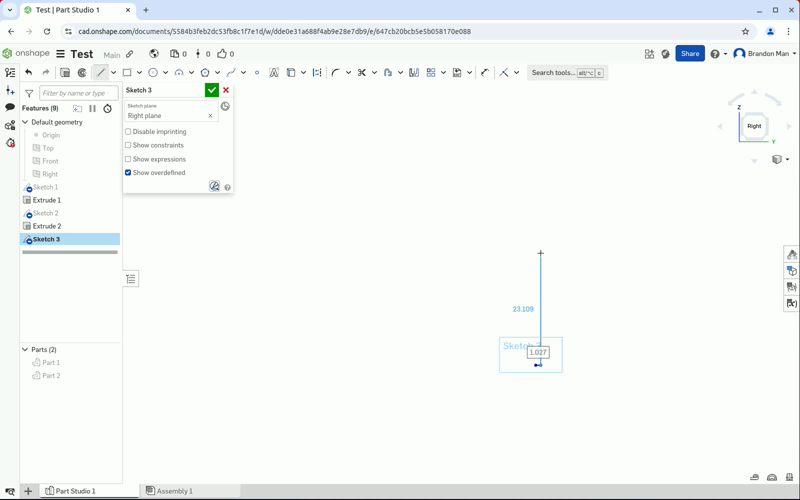
key_up(shift)
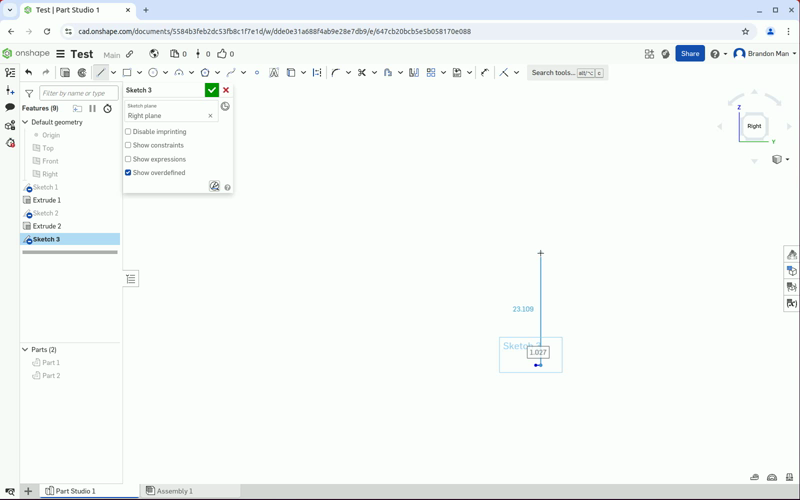
key_down(shift)
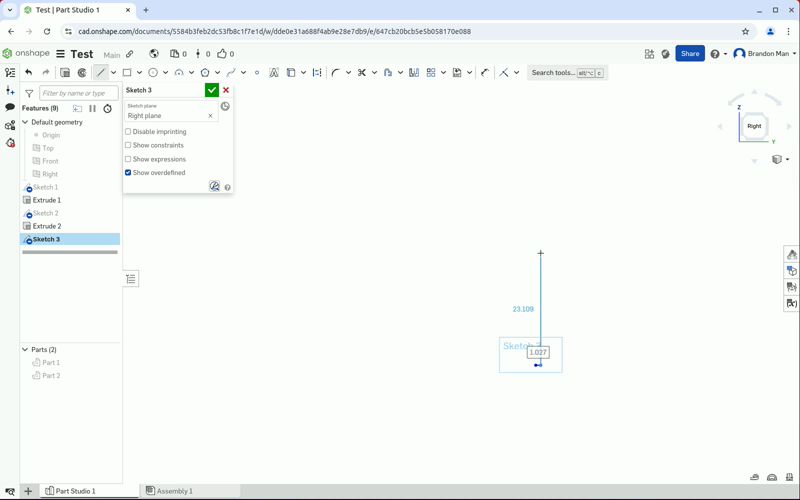
mouse_move(570, 252)
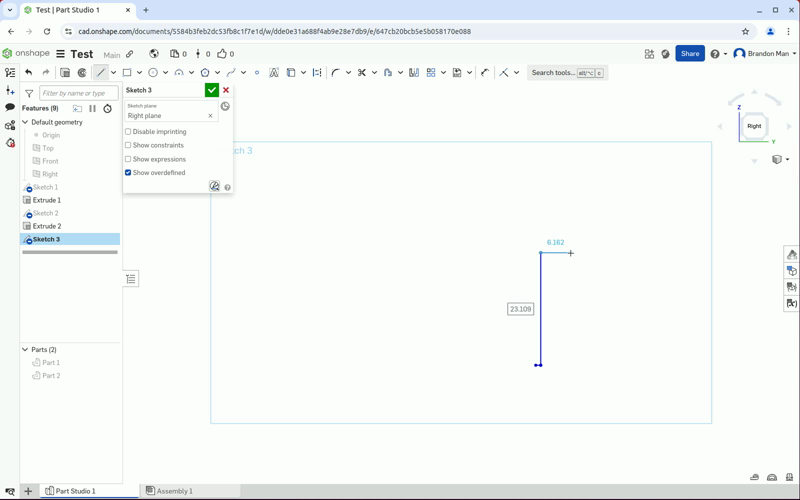
mouse_move(535, 252)
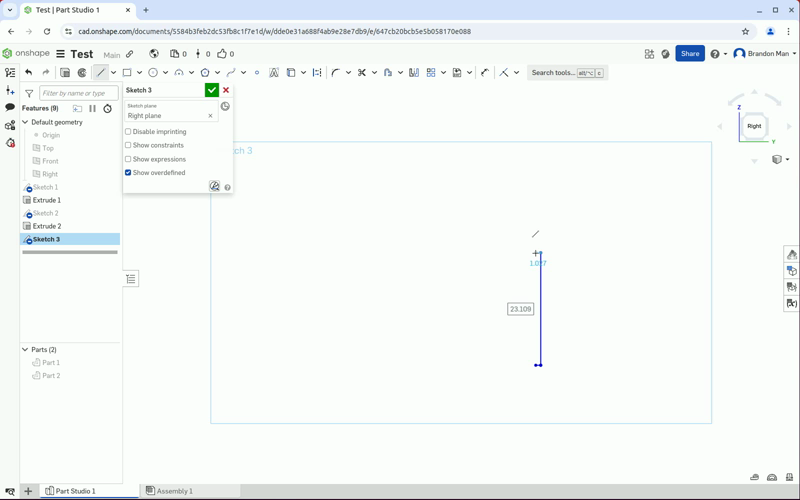
scroll(6)
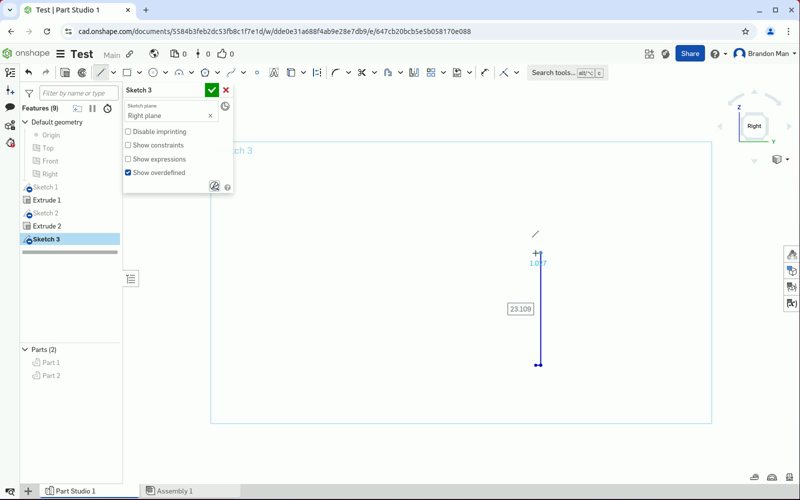
scroll(6)
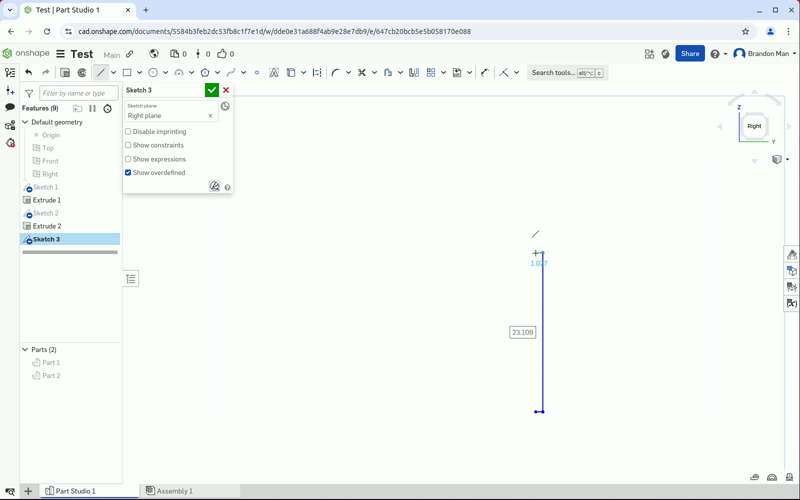
scroll(6)
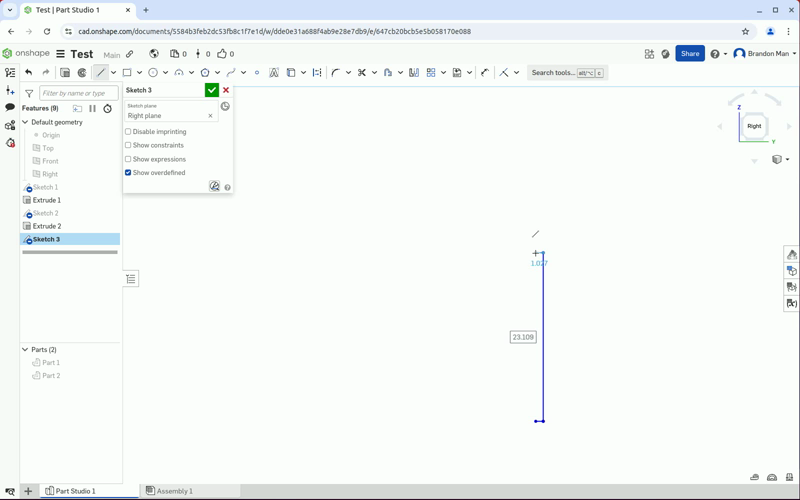
scroll(6)
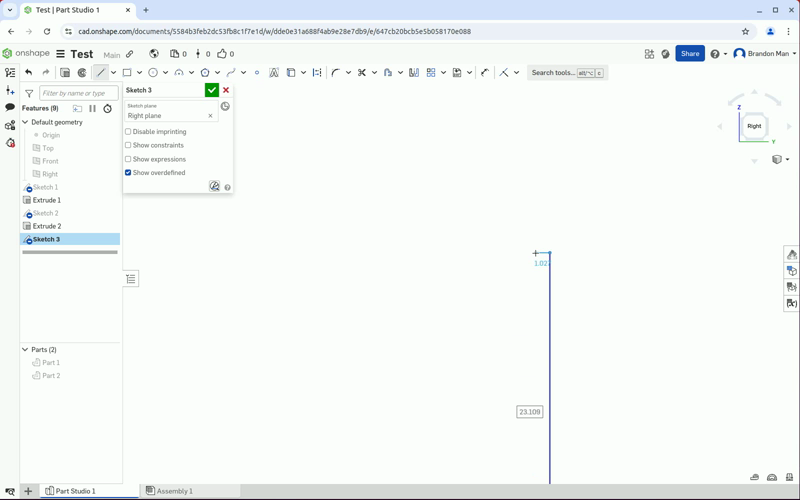
scroll(6)
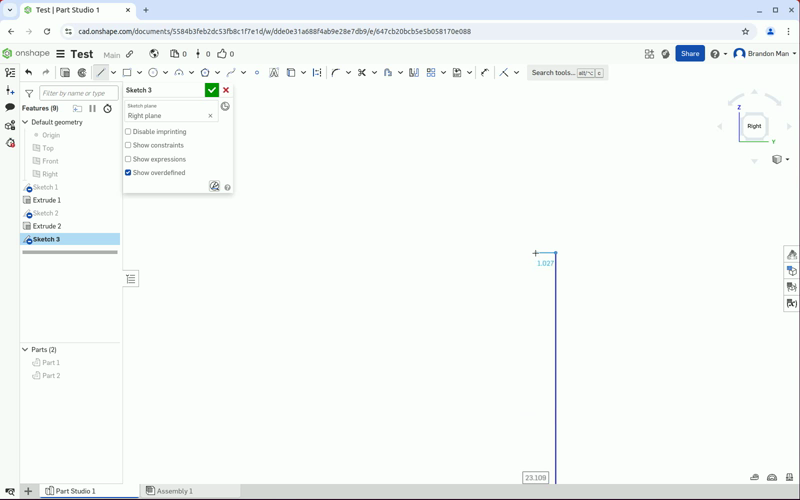
scroll(6)
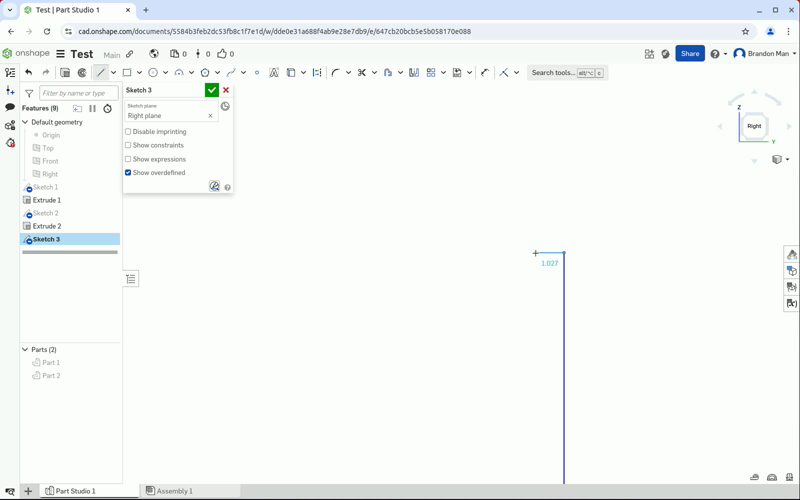
scroll(6)
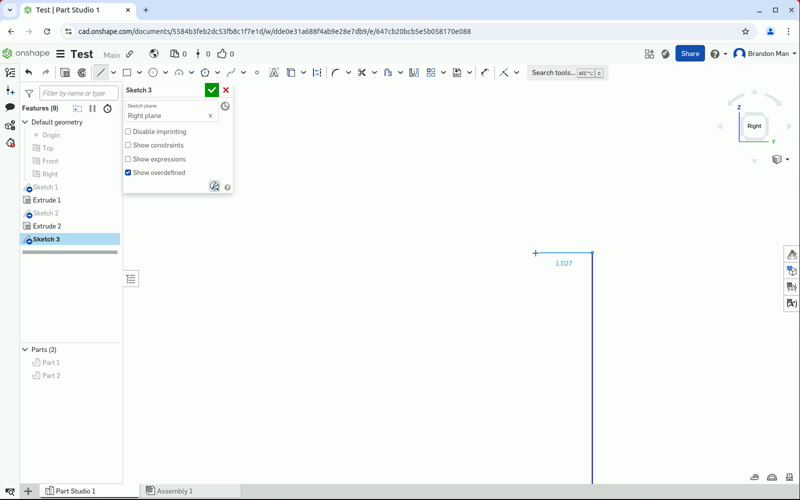
click(535, 252)
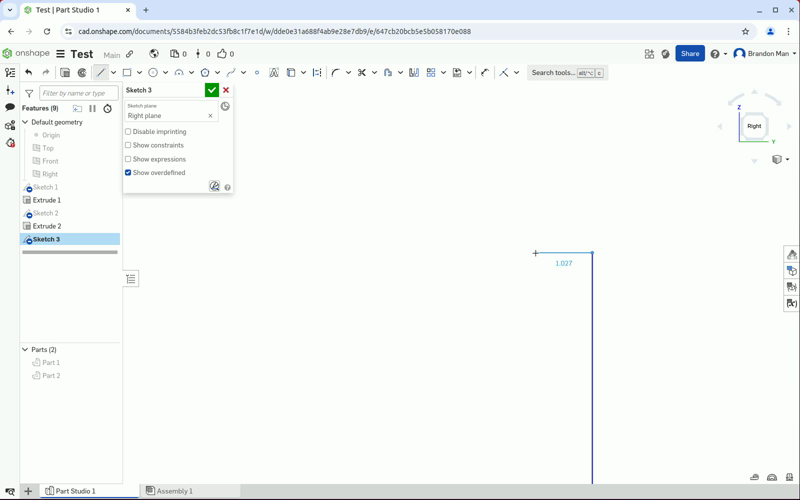
scroll(-6)
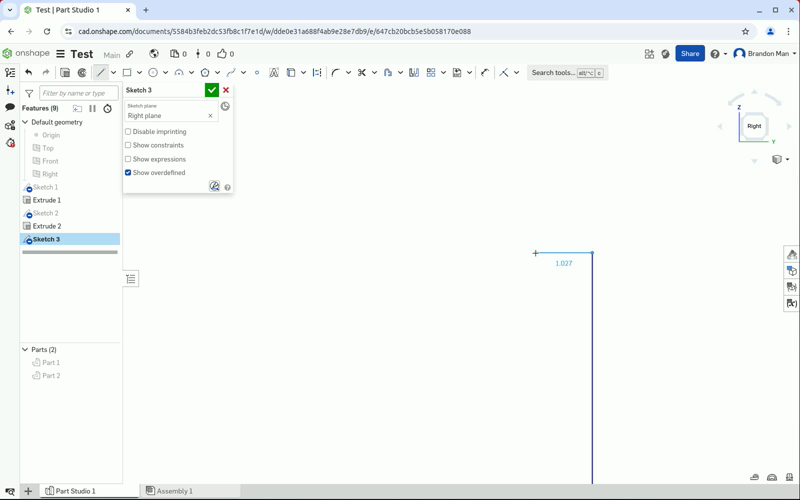
scroll(-6)
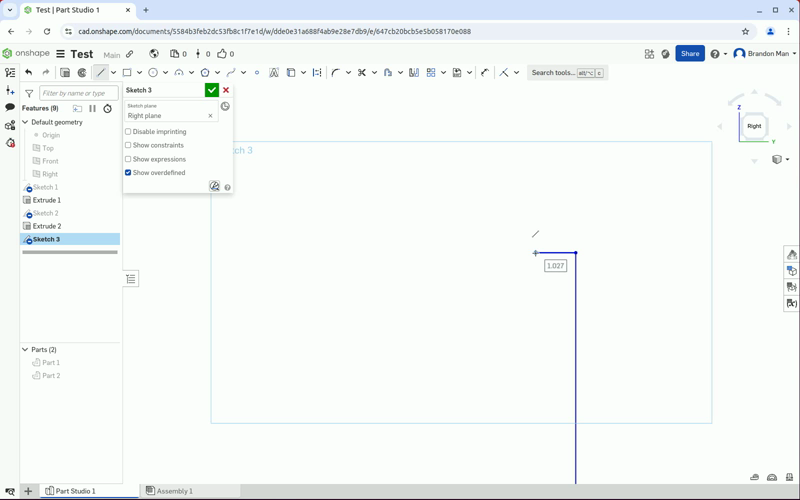
scroll(-6)
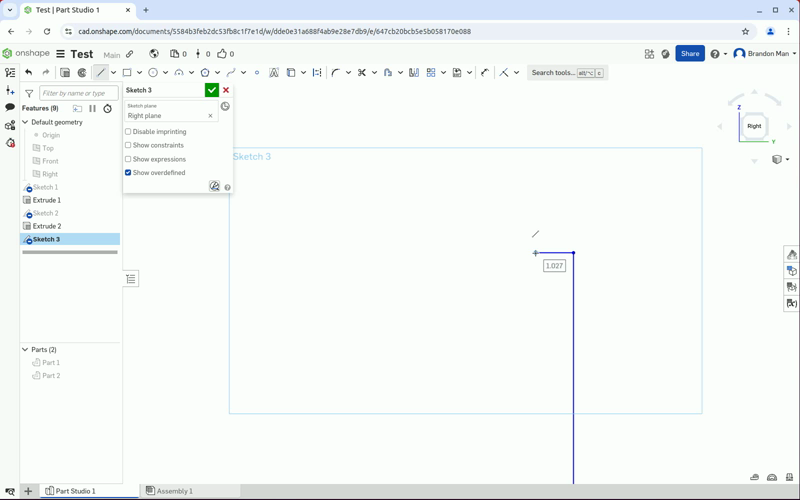
scroll(-6)
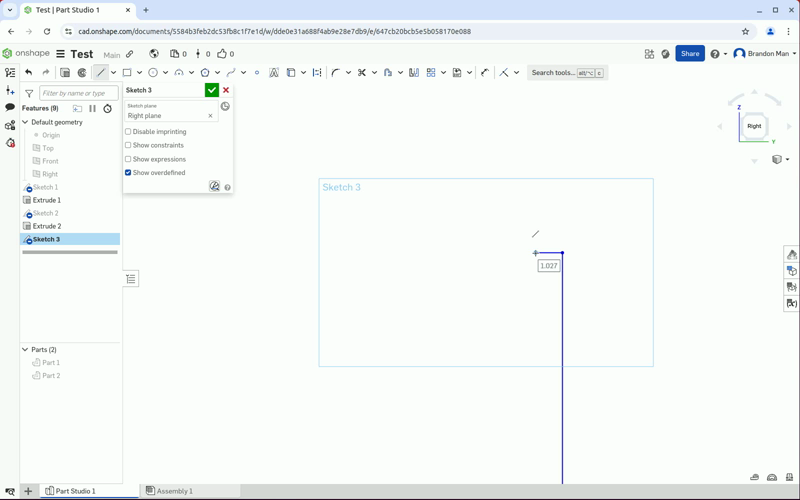
scroll(-6)
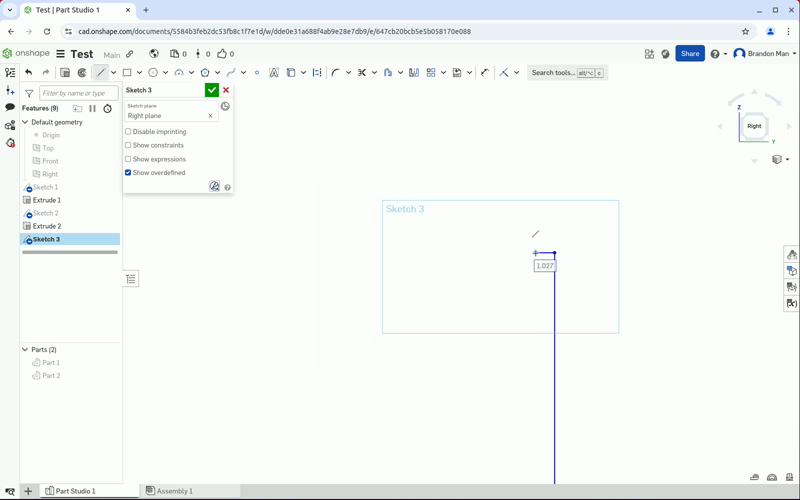
scroll(-6)
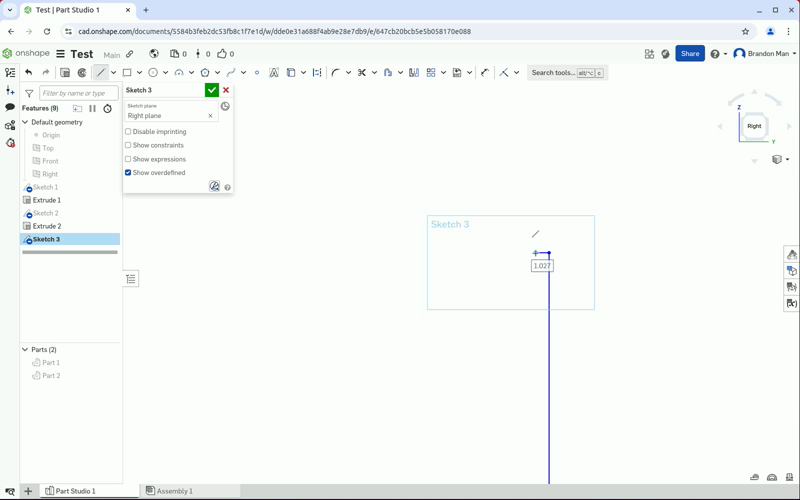
scroll(-6)
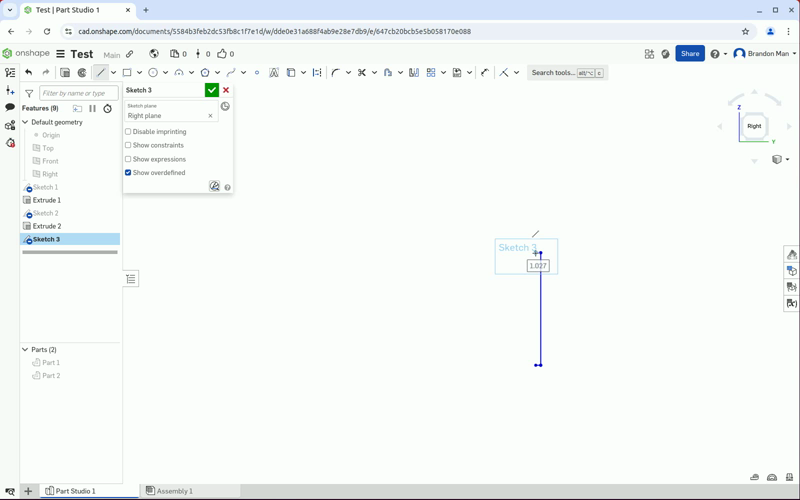
key_up(shift)
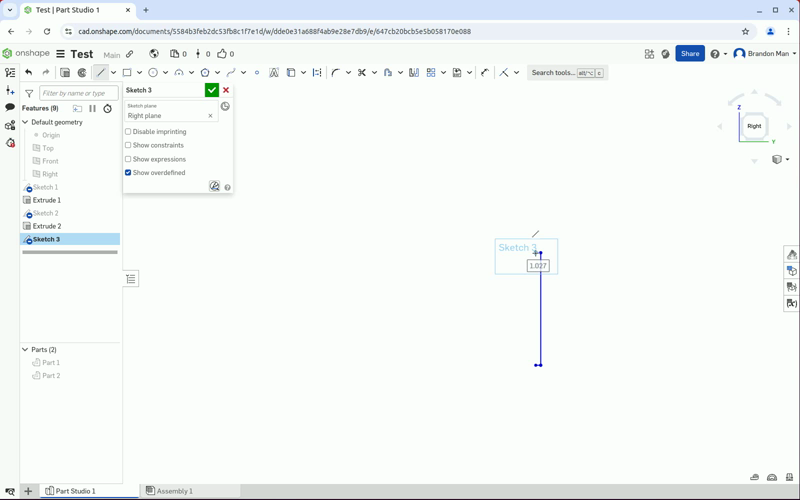
key_down(shift)
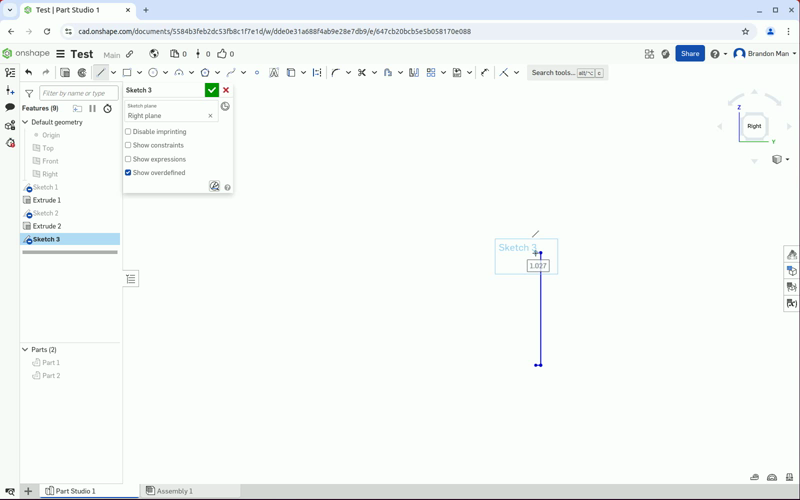
mouse_move(535, 365)
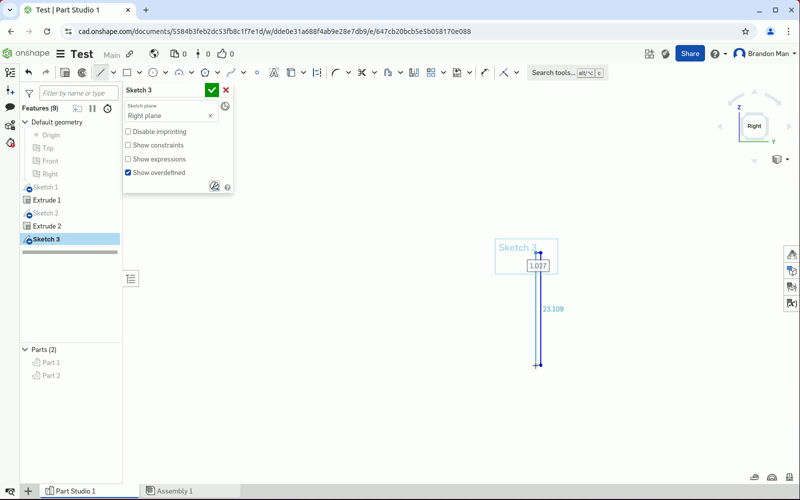
key_up(shift)
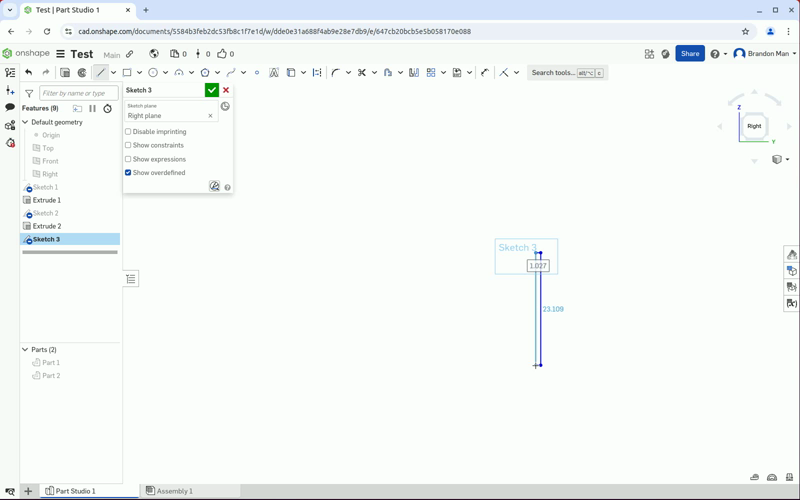
click(535, 365)
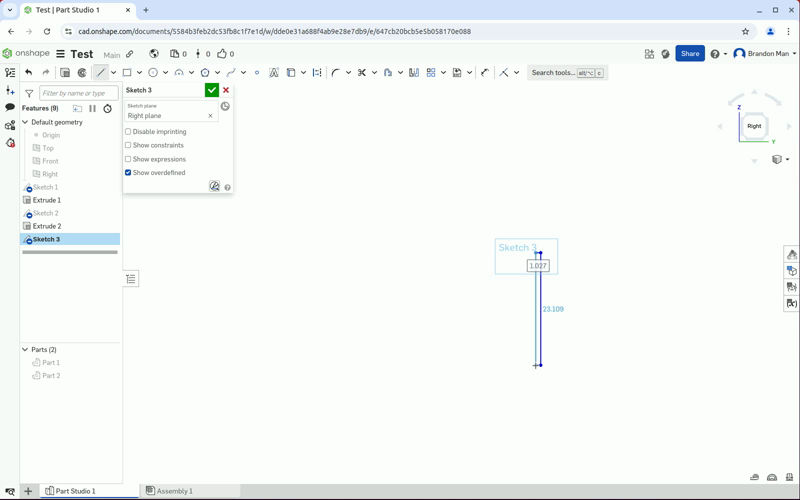
key(esc)
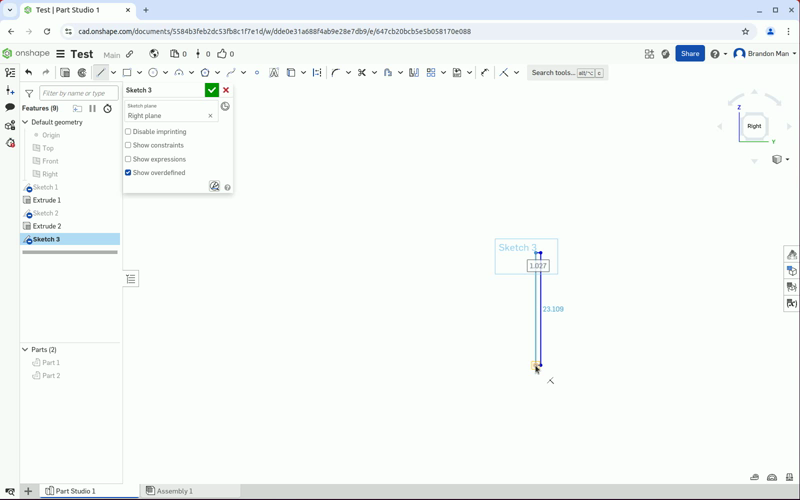
mouse_move(537, 339)
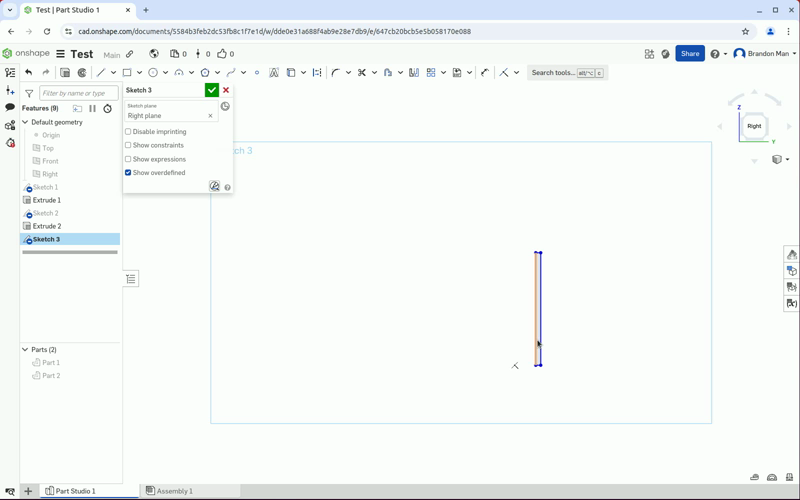
scroll(6)
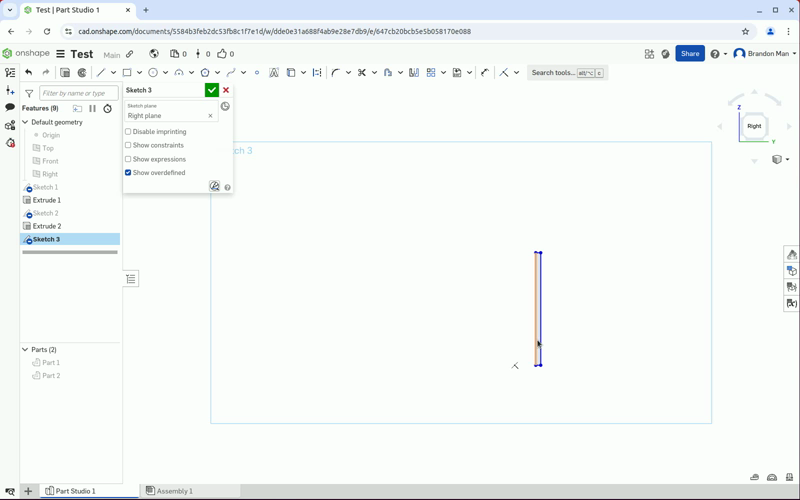
scroll(6)
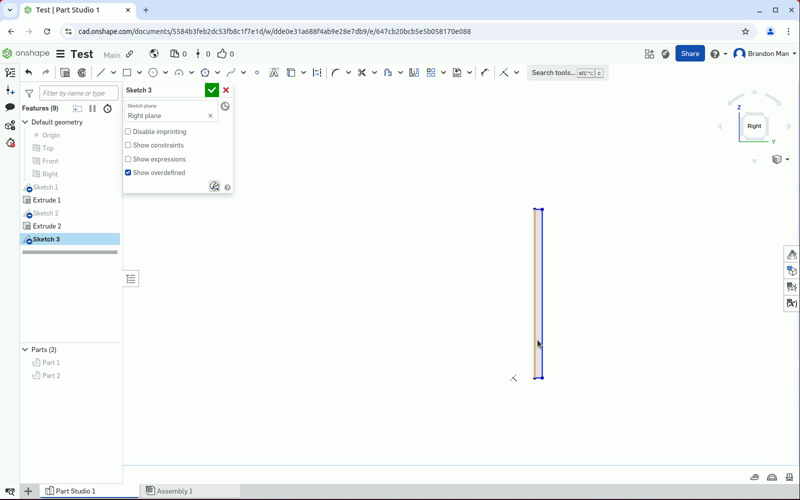
scroll(6)
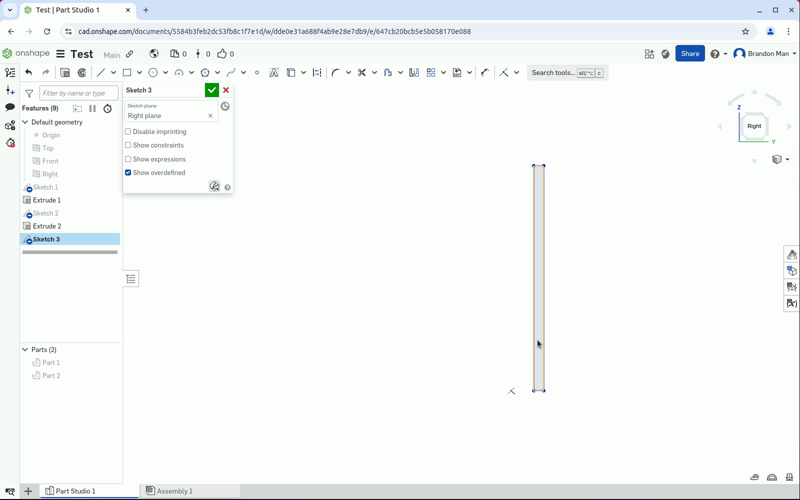
scroll(6)
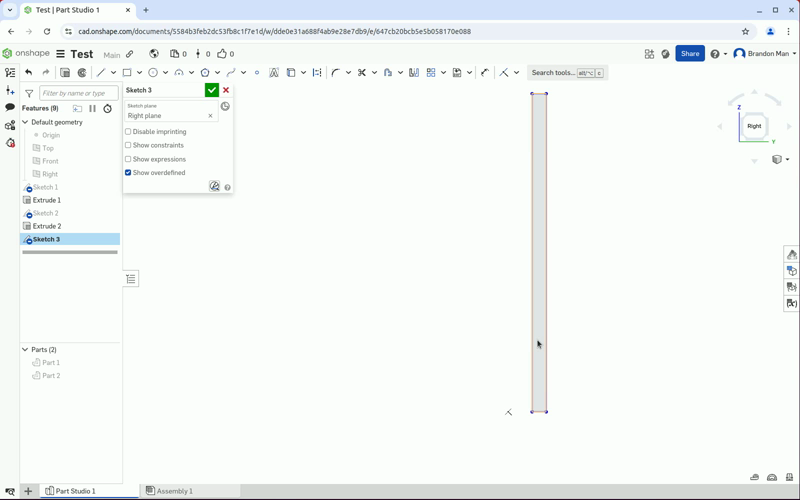
scroll(6)
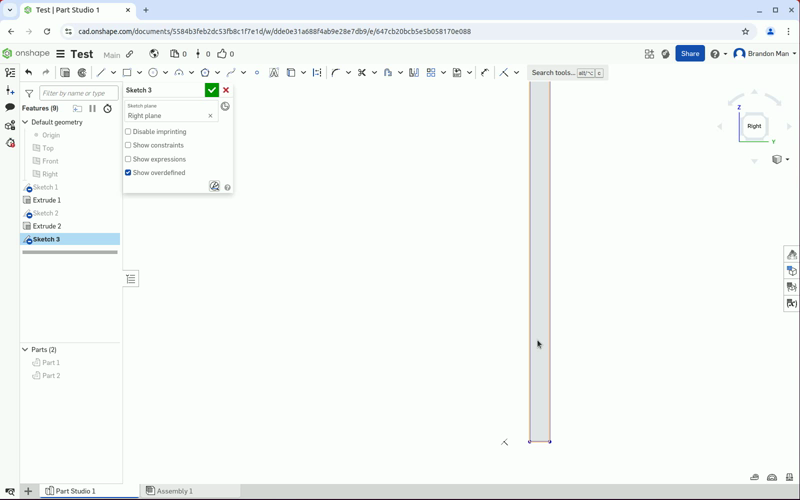
scroll(6)
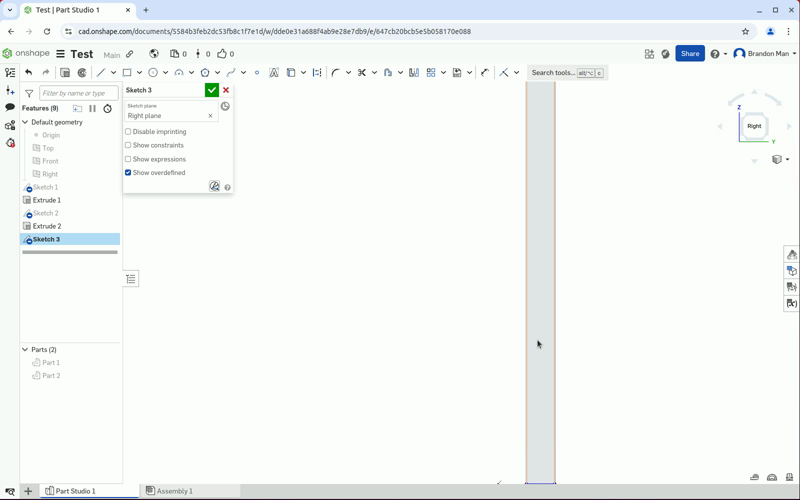
scroll(6)
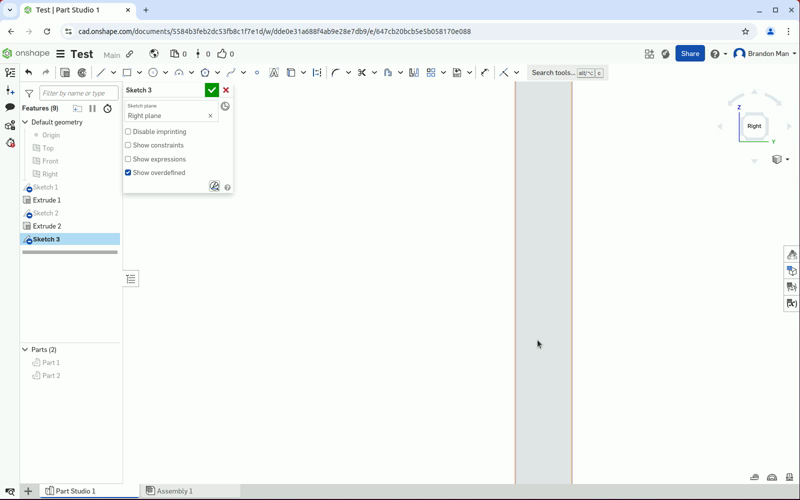
click(537, 339)
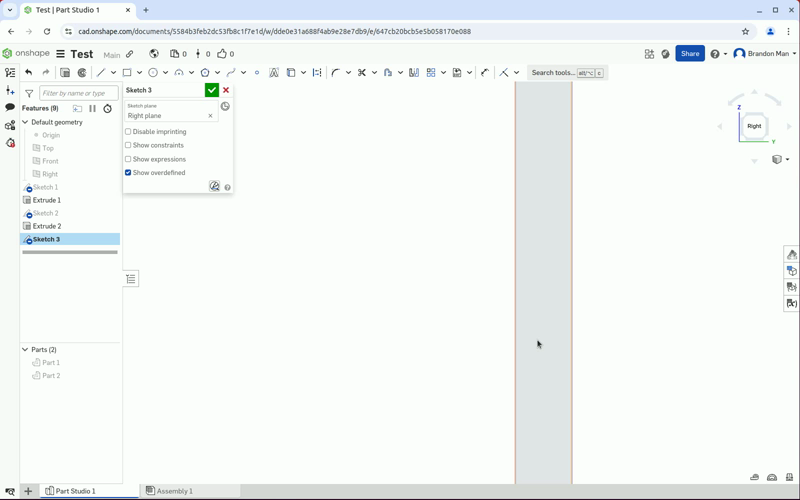
scroll(-6)
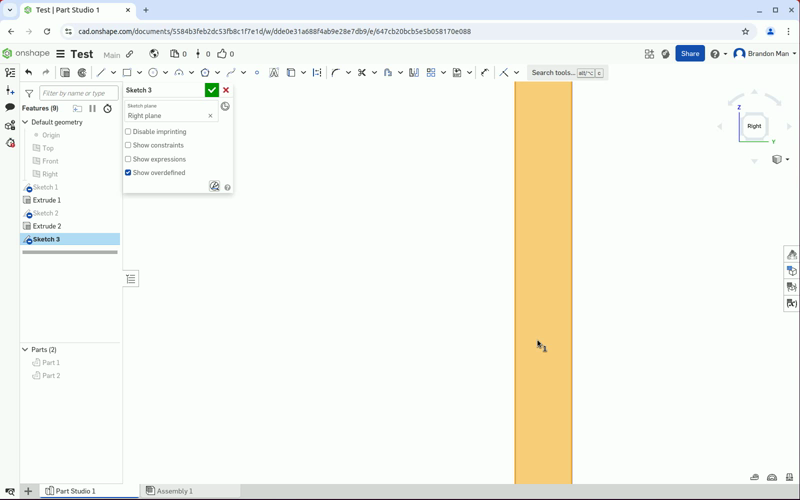
scroll(-6)
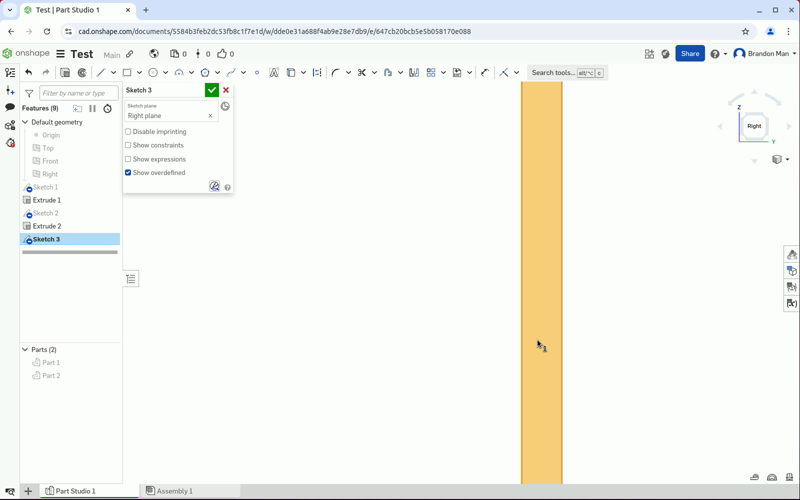
scroll(-6)
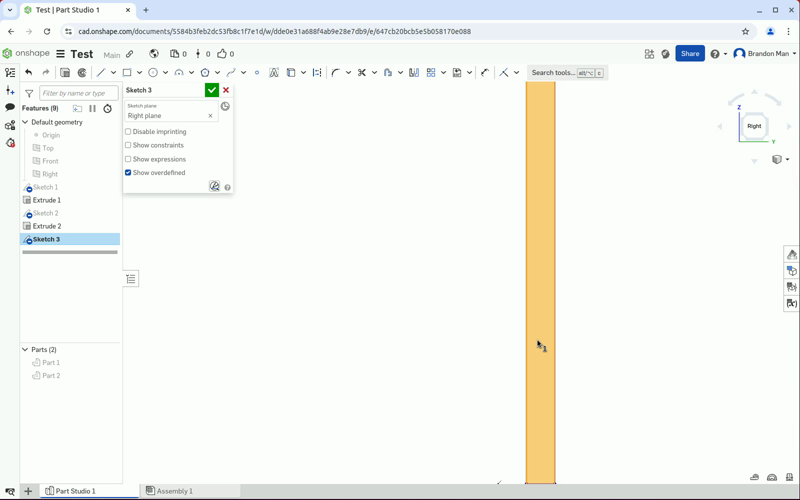
scroll(-6)
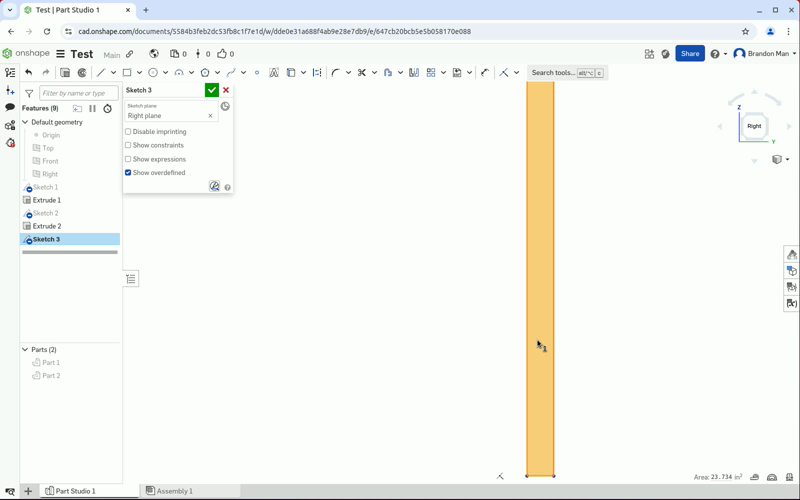
scroll(-6)
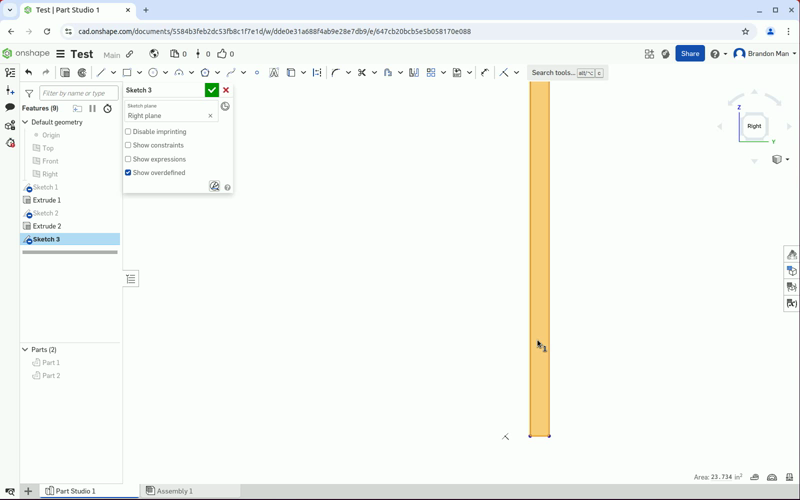
scroll(-6)
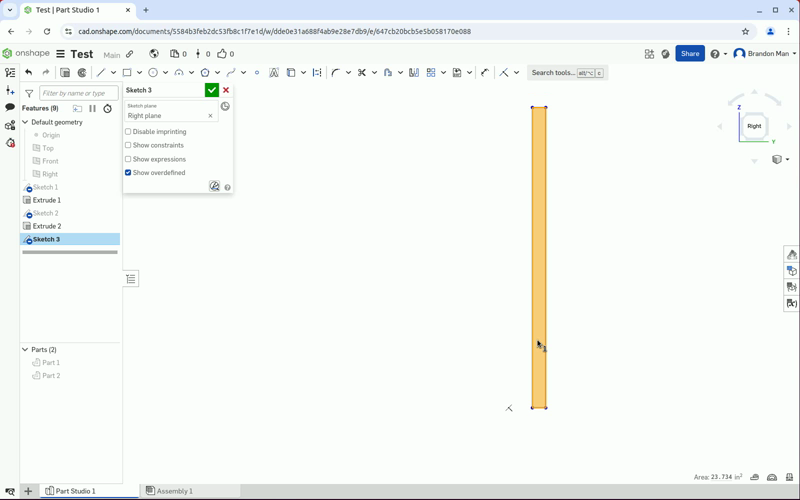
scroll(-6)
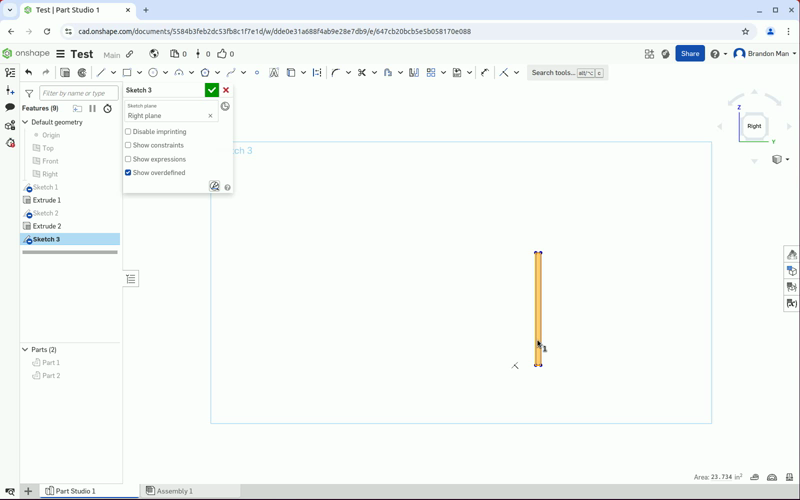
mouse_move(73, 352)
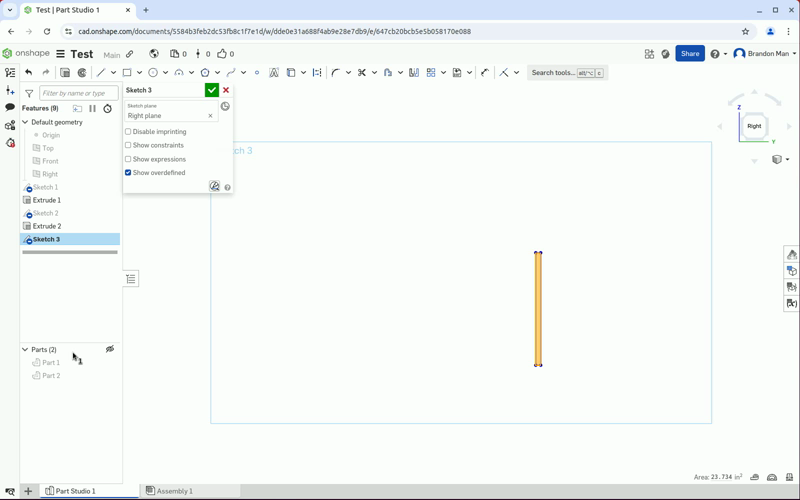
key(shift+y)
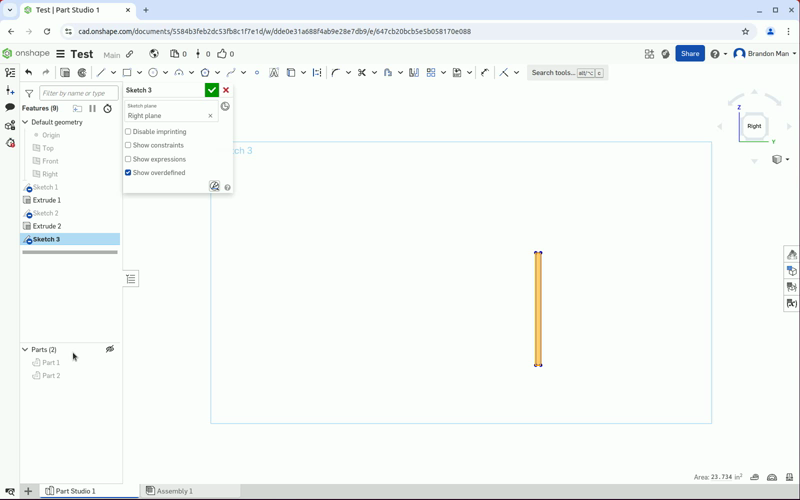
key(shift+e)
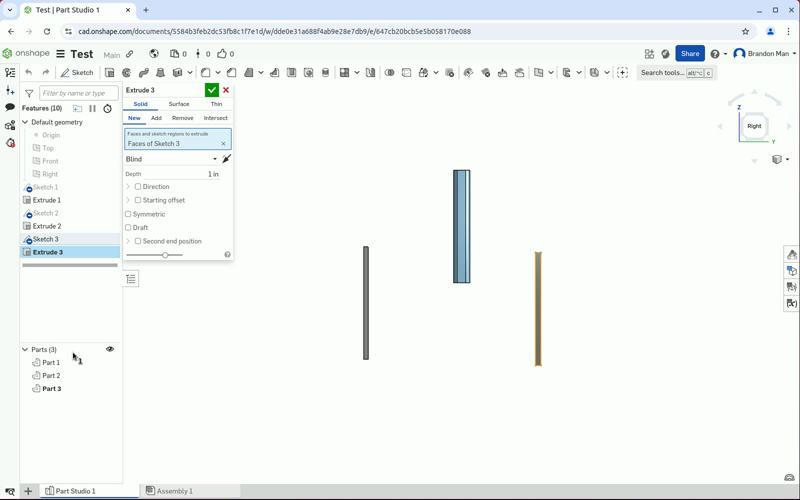
mouse_move(143, 106)
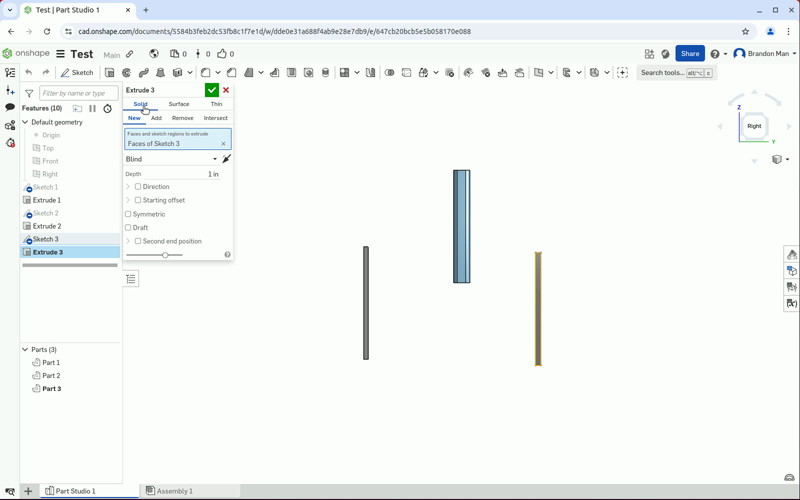
click(143, 106)
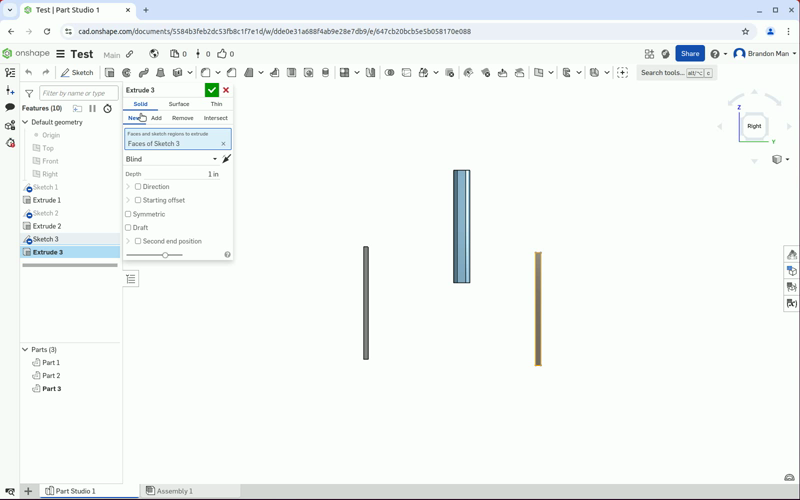
mouse_move(137, 120)
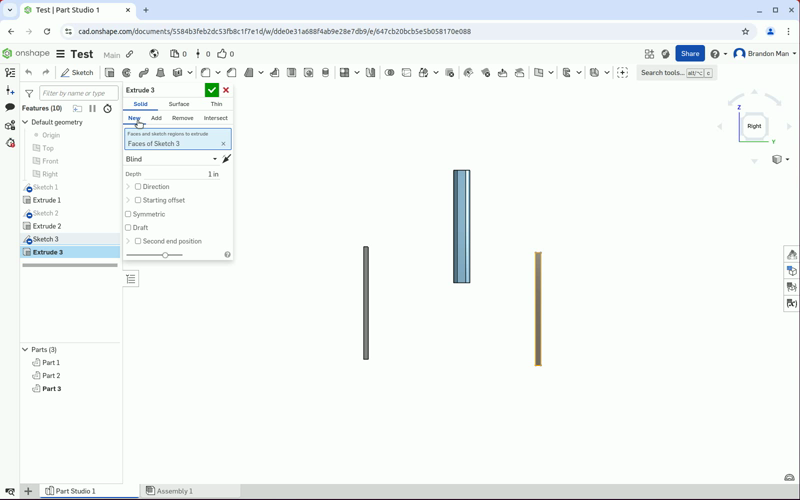
click(137, 120)
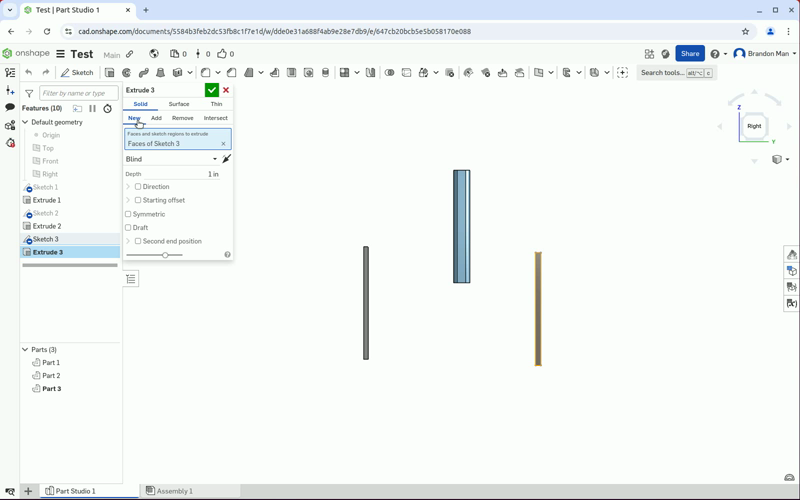
key(tab, 4)
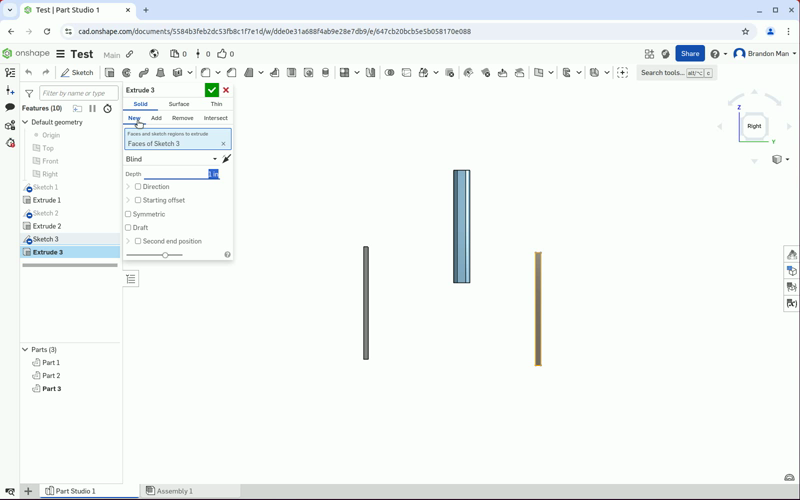
text(0.241)
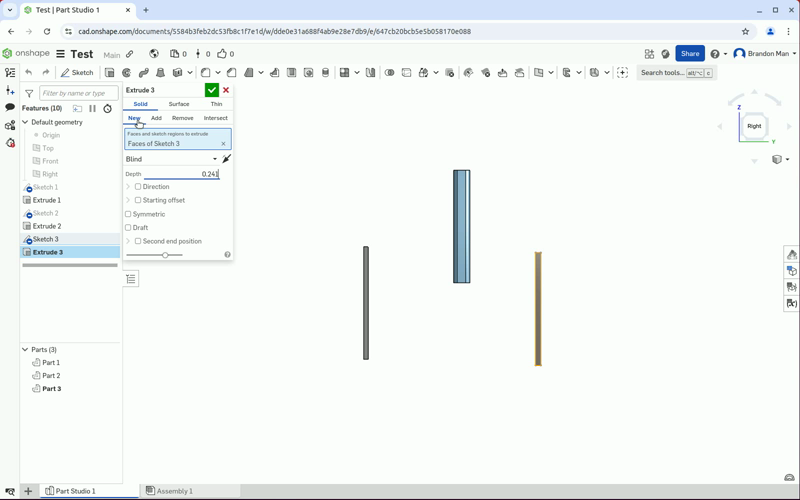
key(enter)
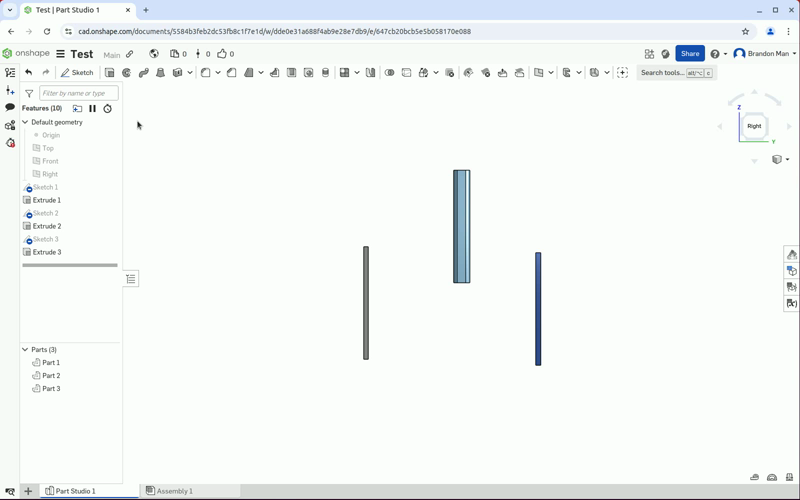
key(shift+h)
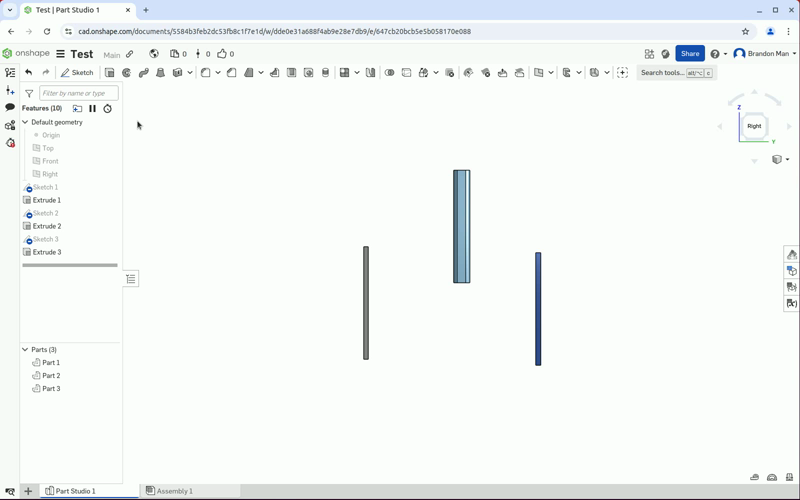
key(shift+h)
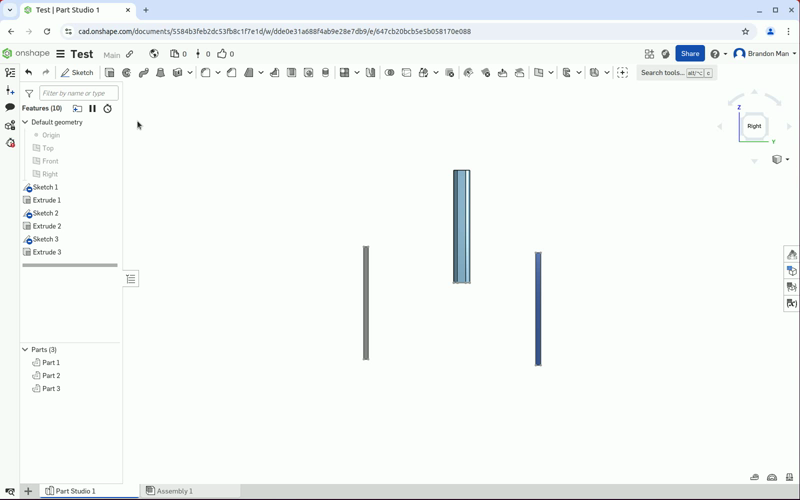
key(shift+7)
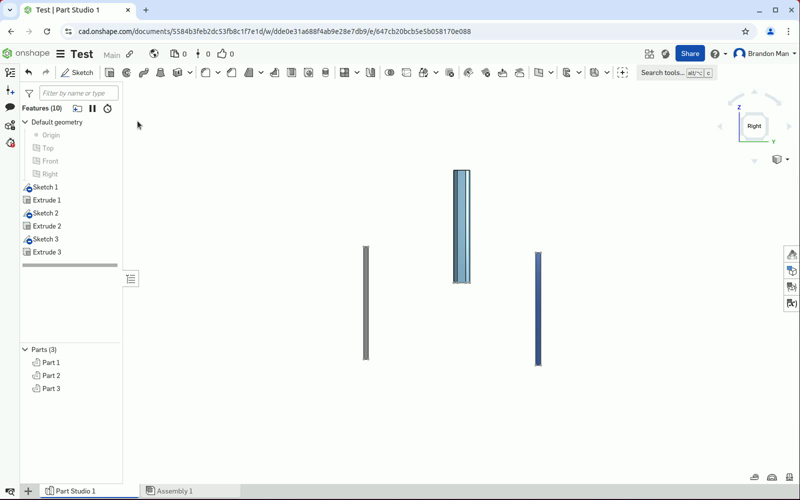
key(right, 2)
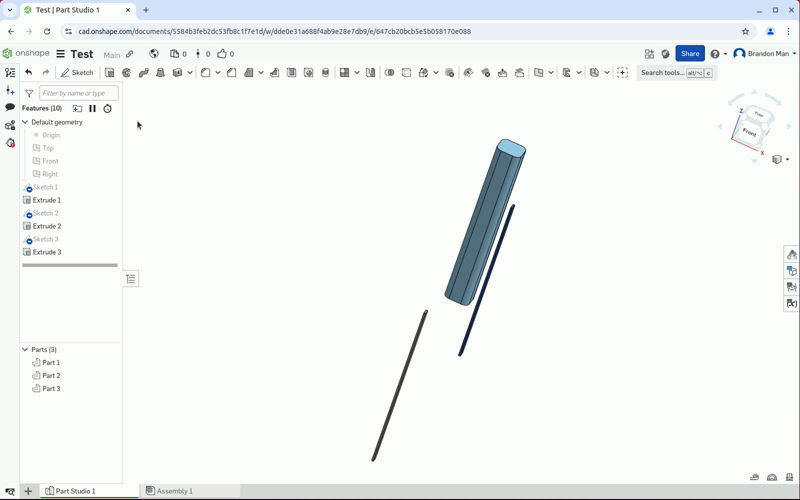
key(down, 2)
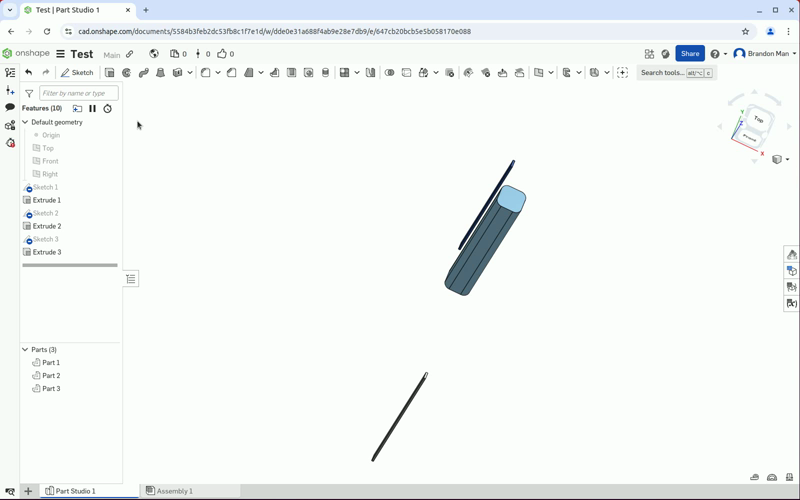
key(up, 2)
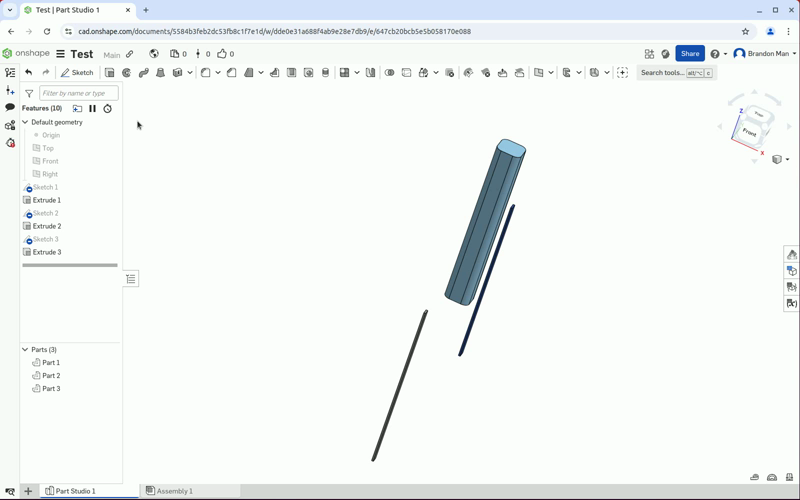
key(left, 2)
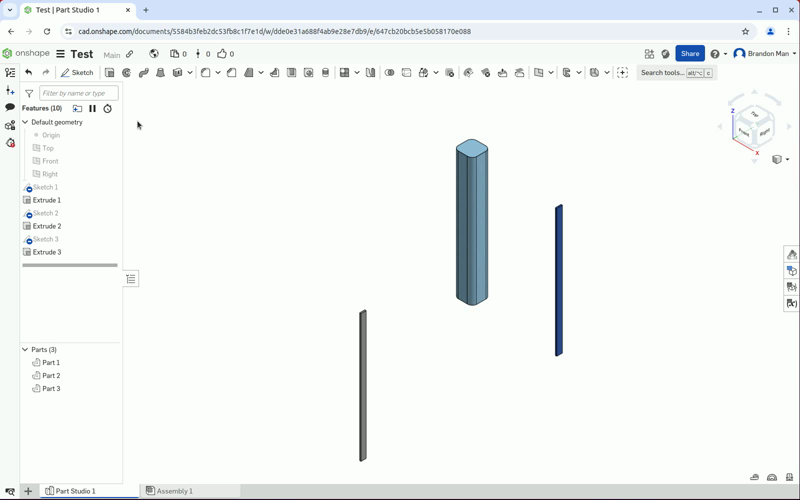
mouse_move(73, 189)
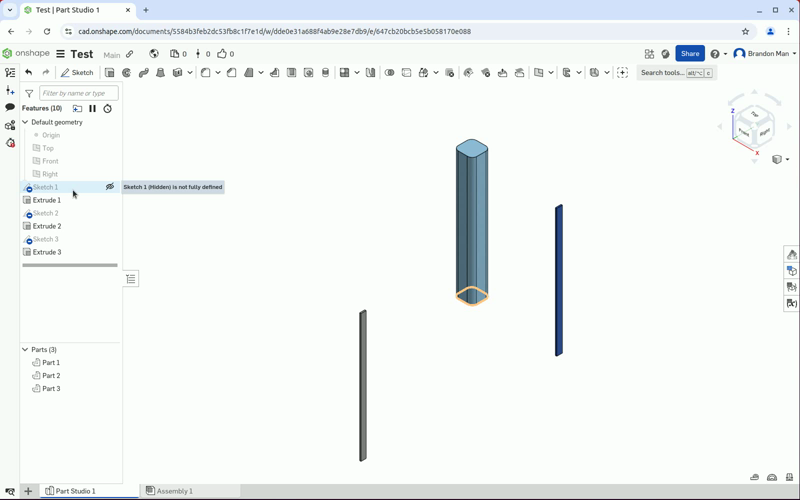
click(73, 189)